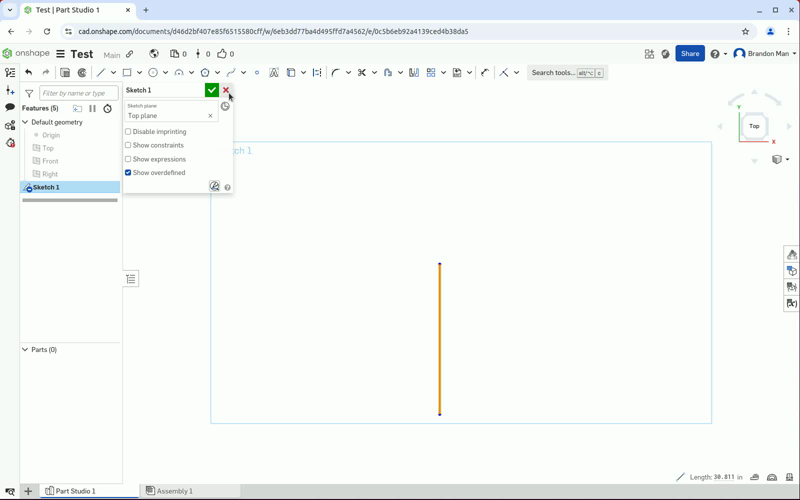
key(shift+h)
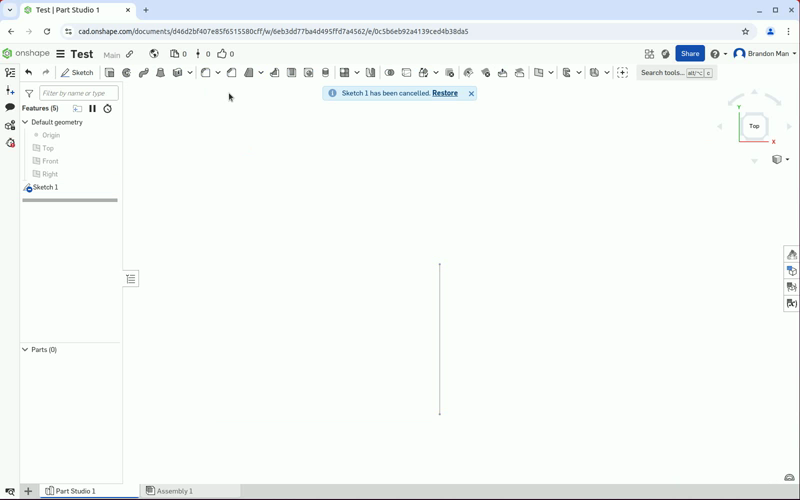
key(shift+s)
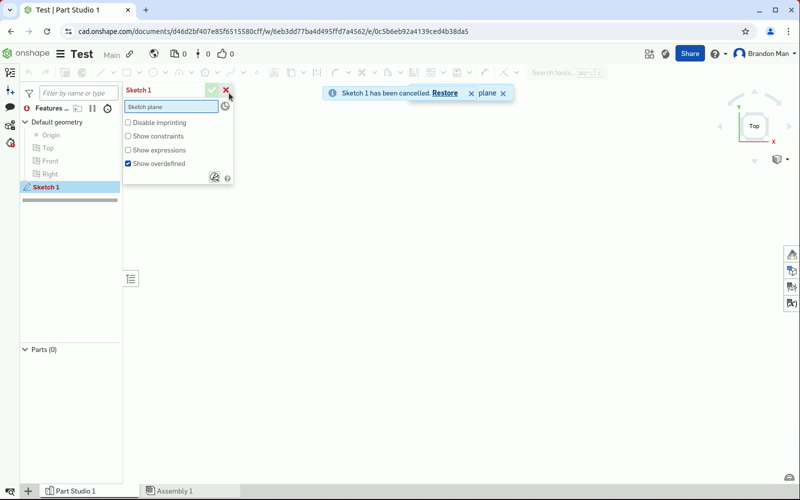
mouse_move(73, 150)
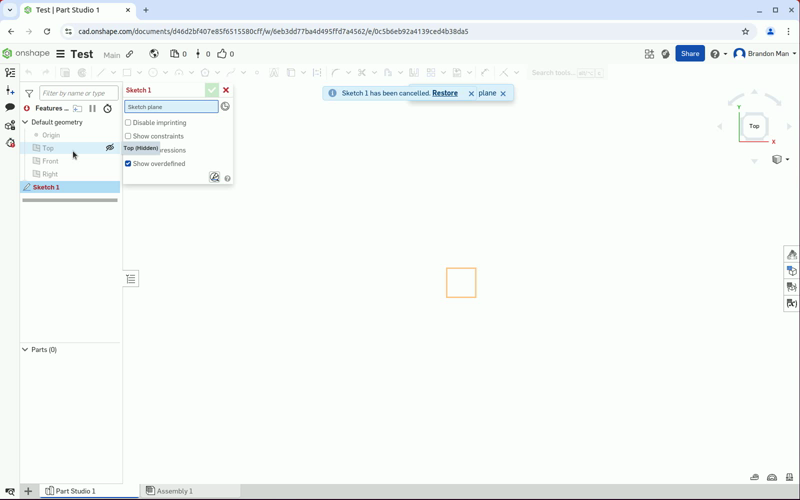
click(73, 150)
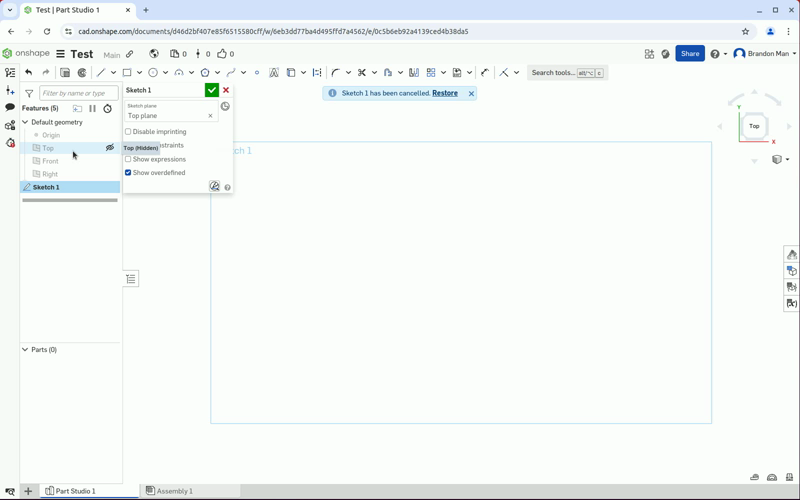
mouse_move(73, 352)
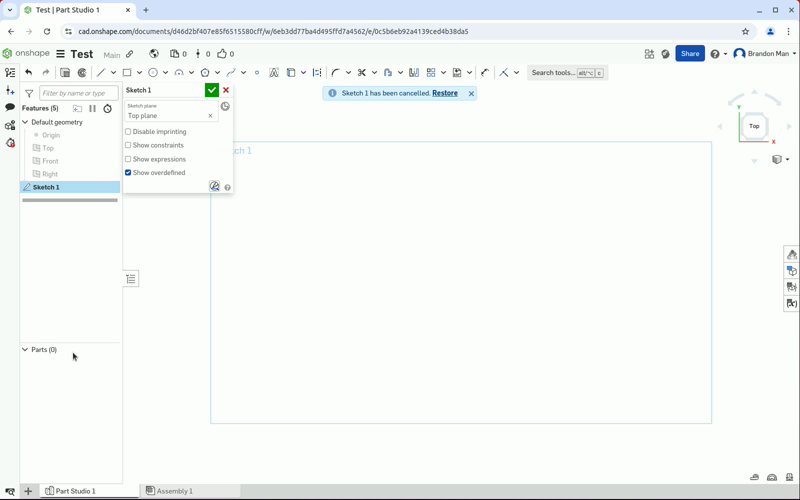
key(y)
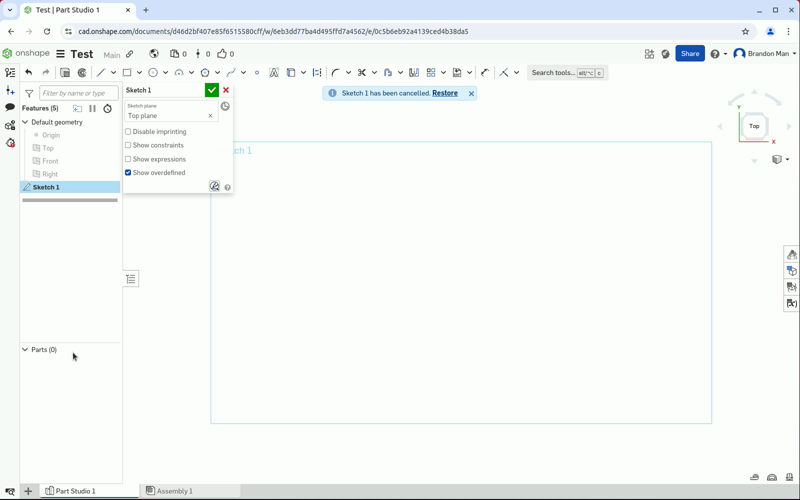
key(l)
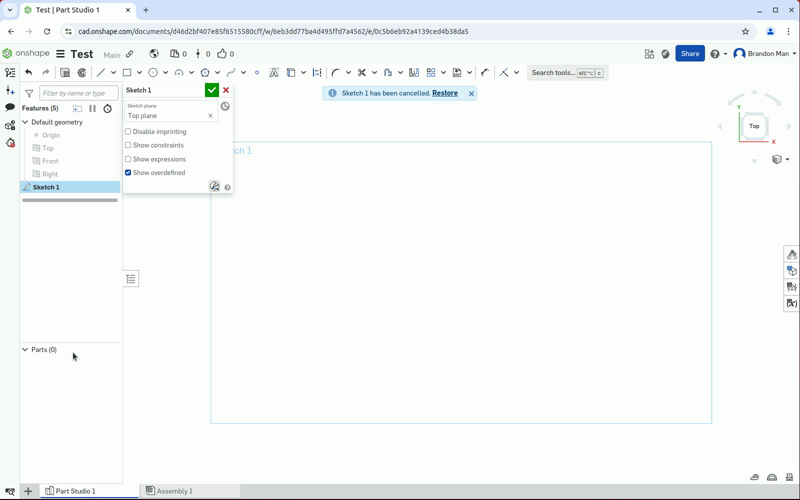
key_down(shift)
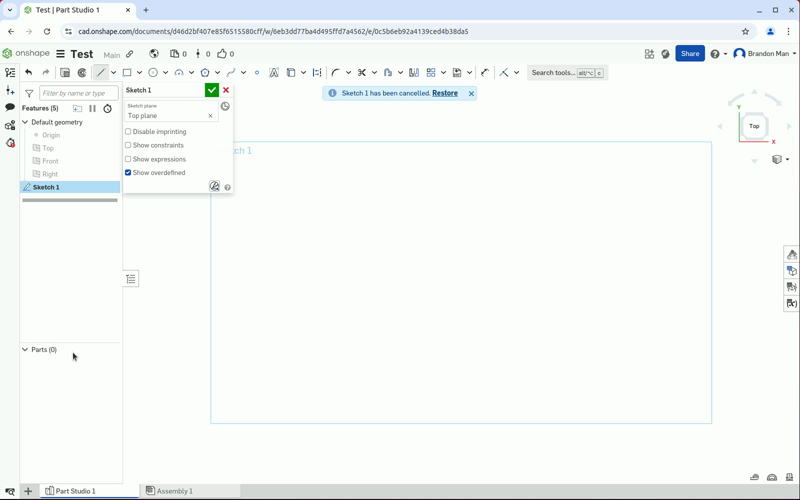
mouse_move(348, 347)
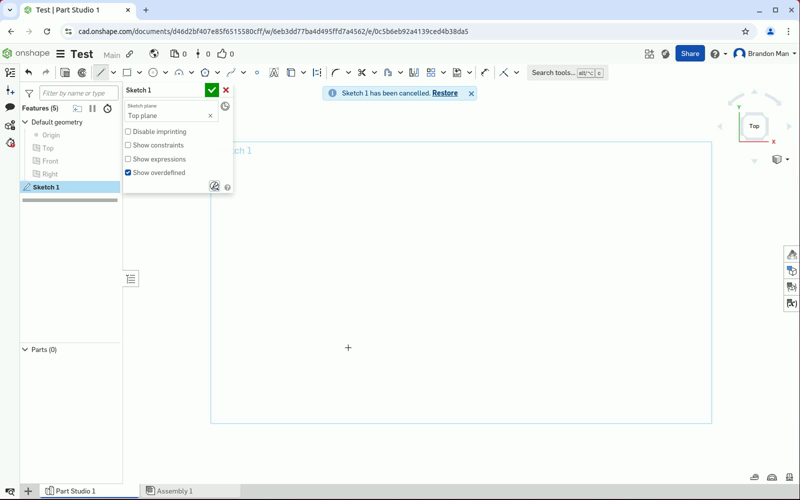
click(348, 347)
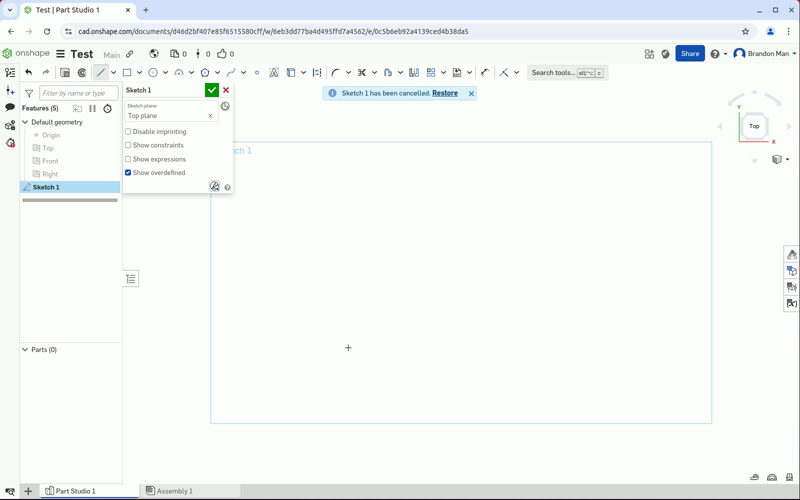
key_up(shift)
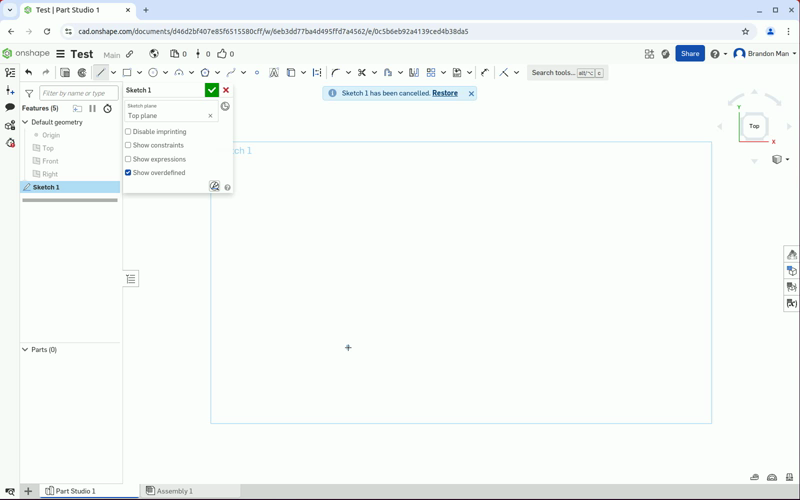
key_down(shift)
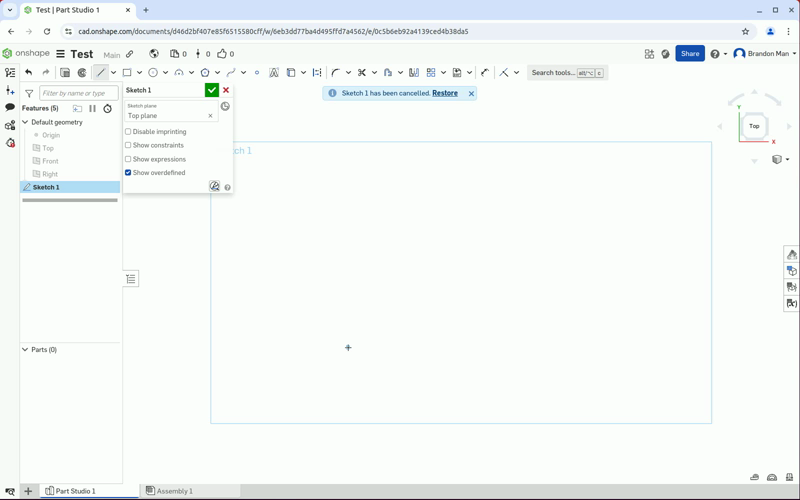
mouse_move(572, 347)
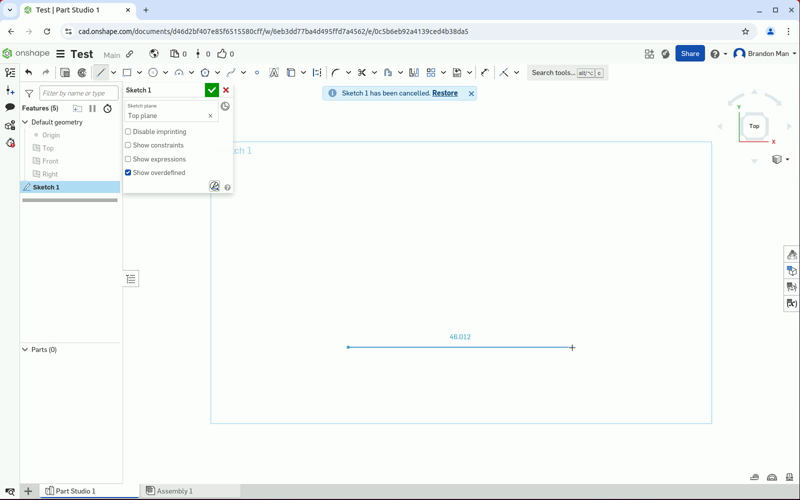
click(572, 347)
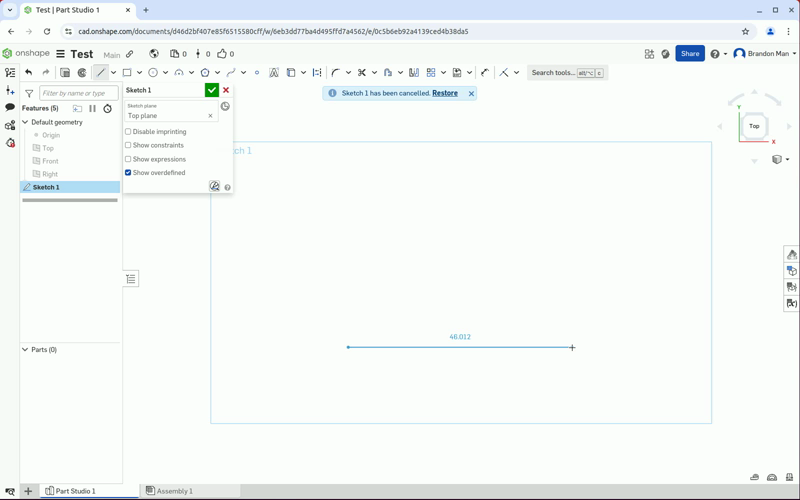
key_up(shift)
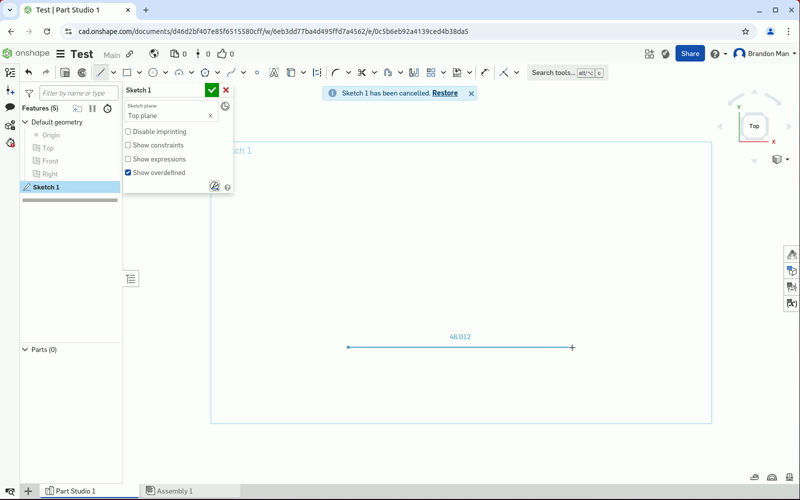
key_down(shift)
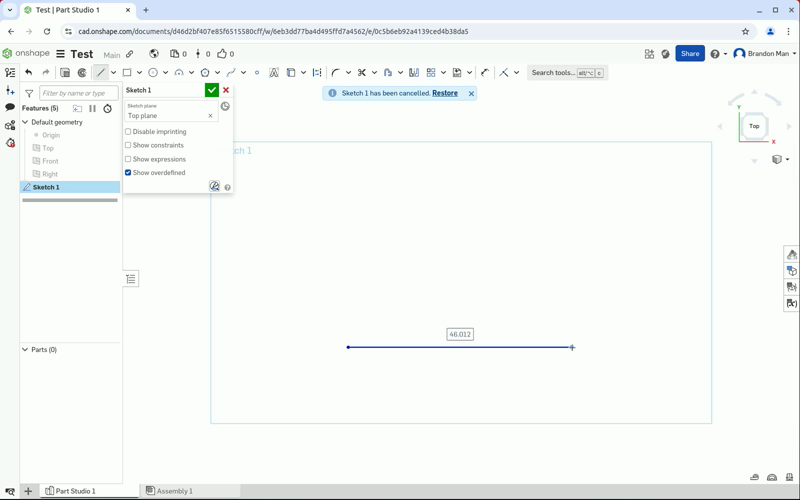
mouse_move(572, 217)
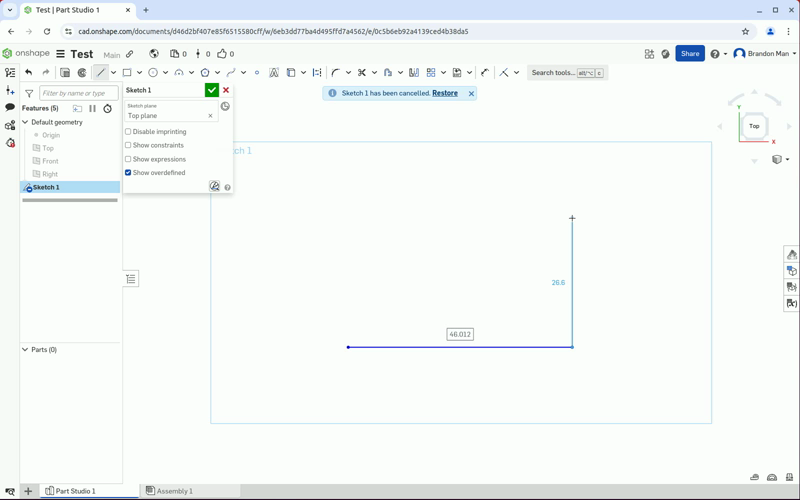
click(572, 217)
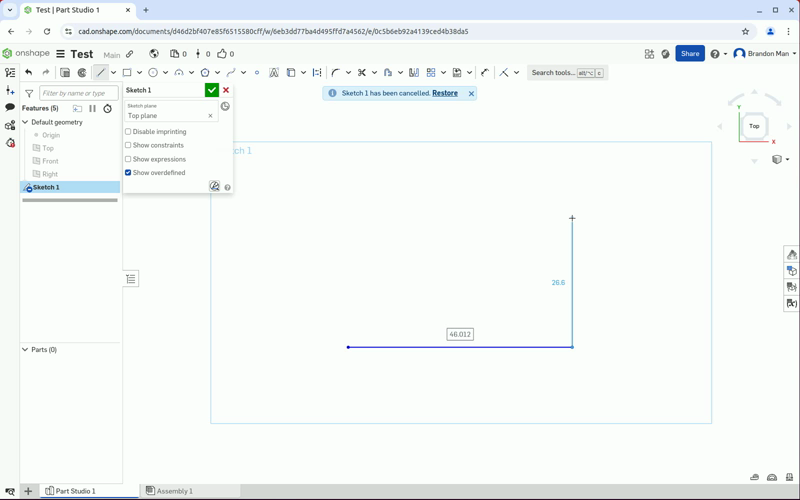
key_up(shift)
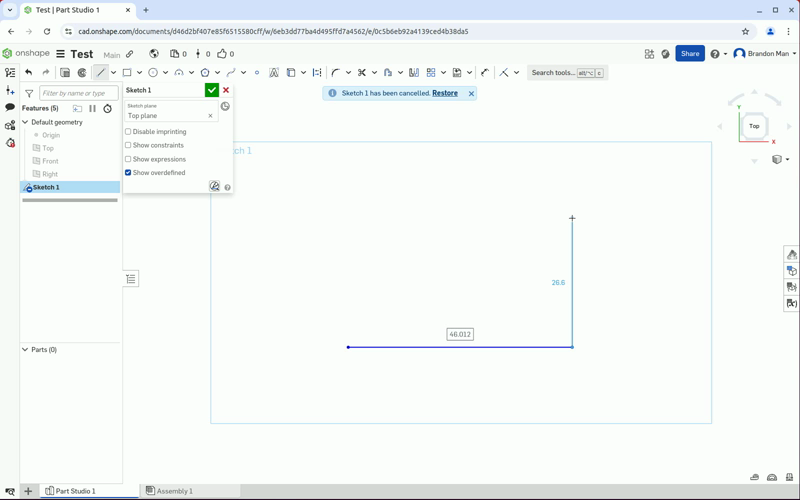
key_down(shift)
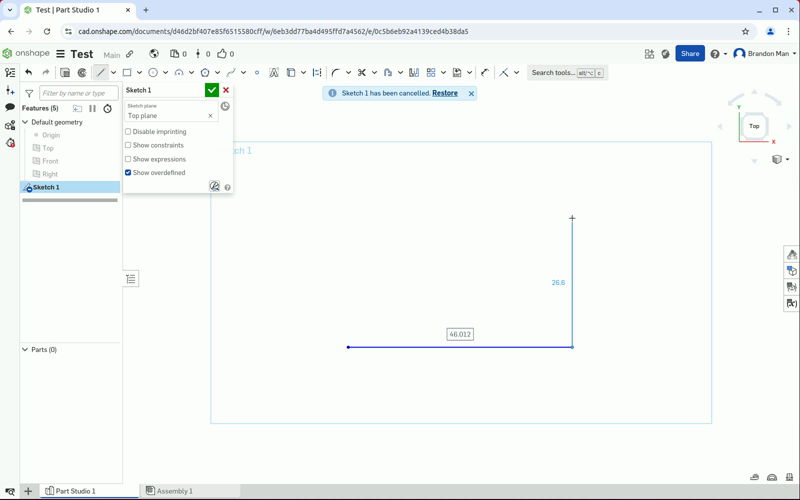
mouse_move(348, 217)
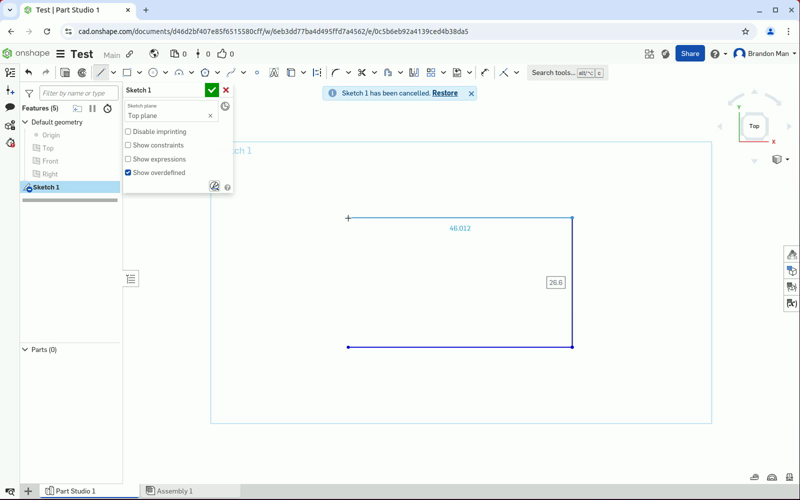
click(348, 217)
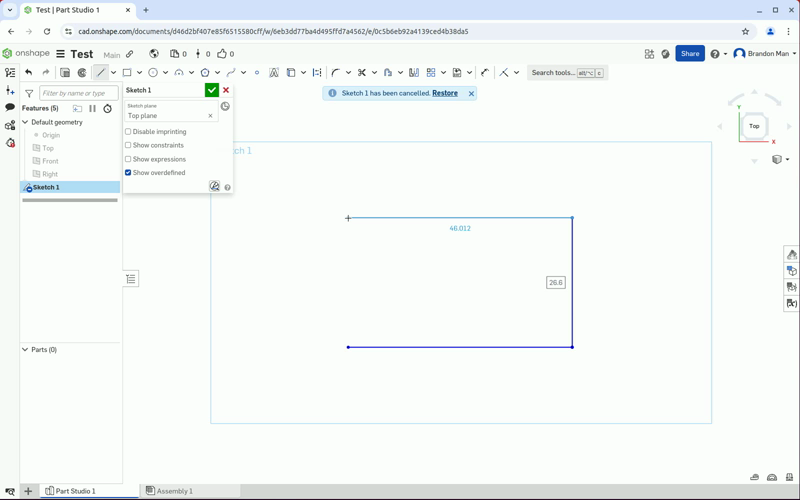
key_up(shift)
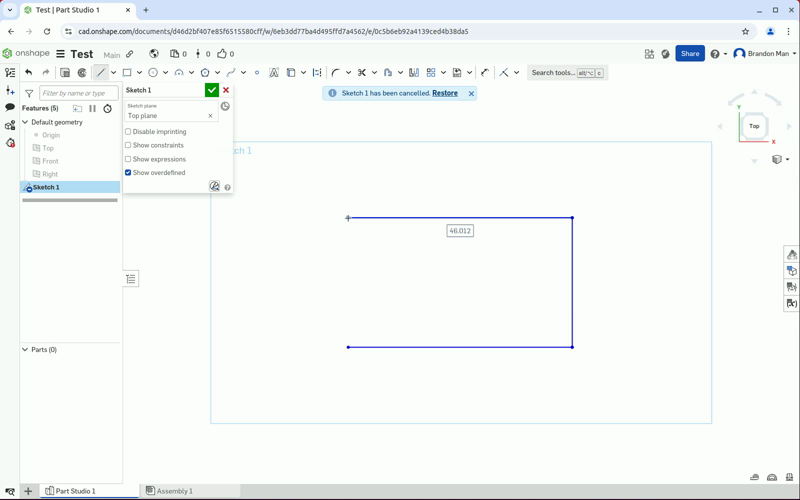
key_down(shift)
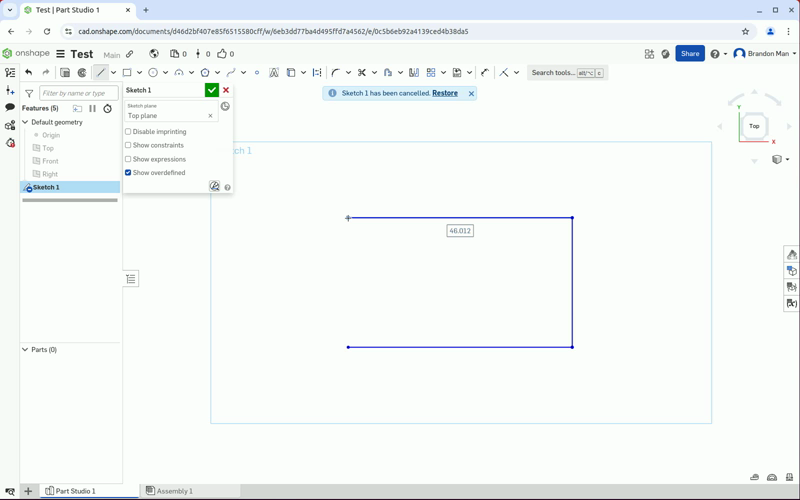
mouse_move(348, 347)
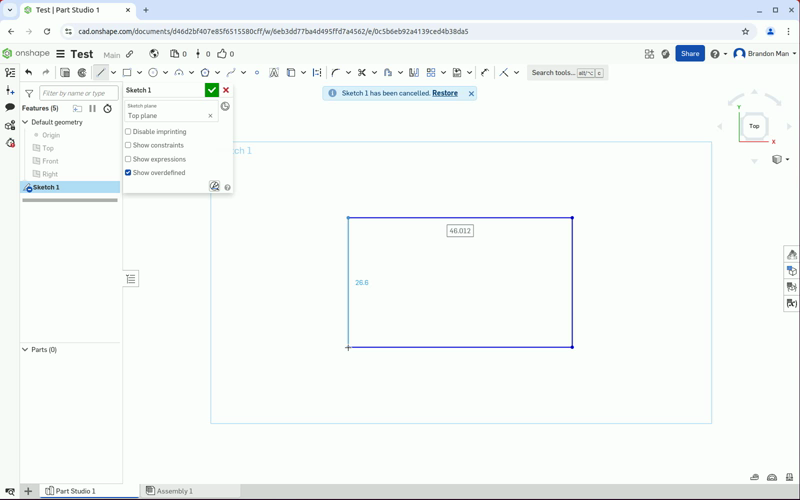
key_up(shift)
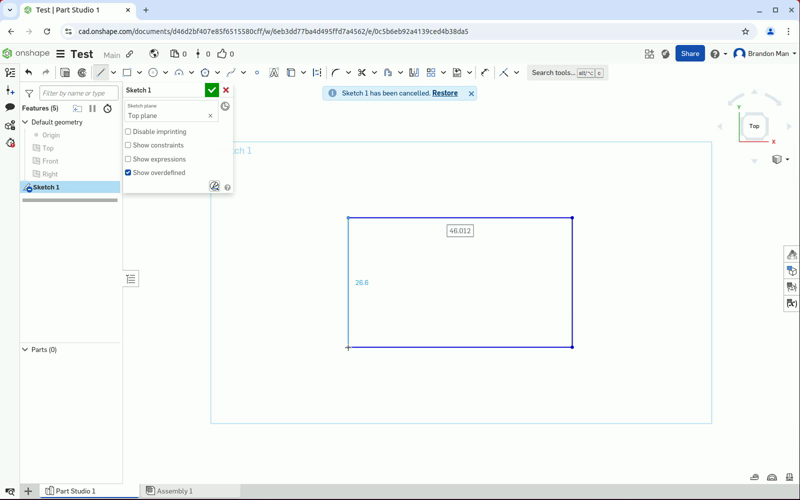
click(348, 347)
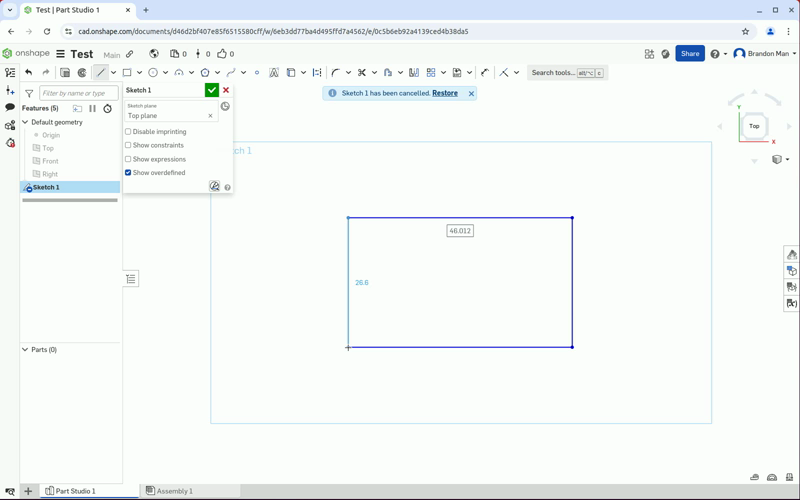
key(esc)
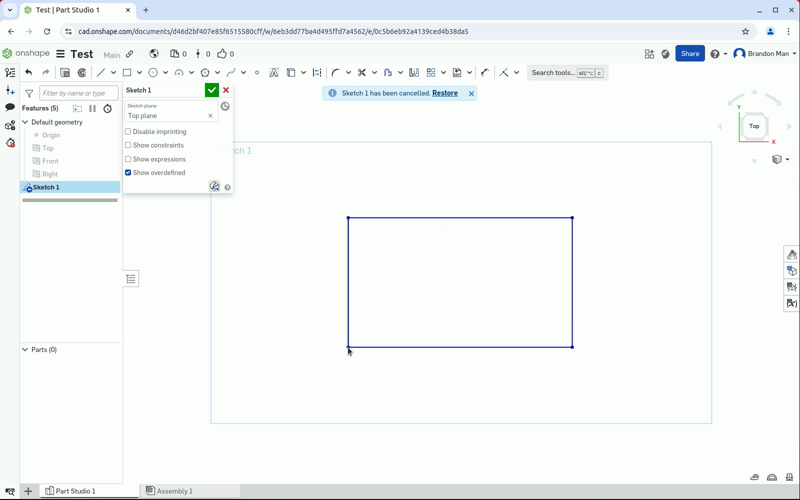
mouse_move(378, 244)
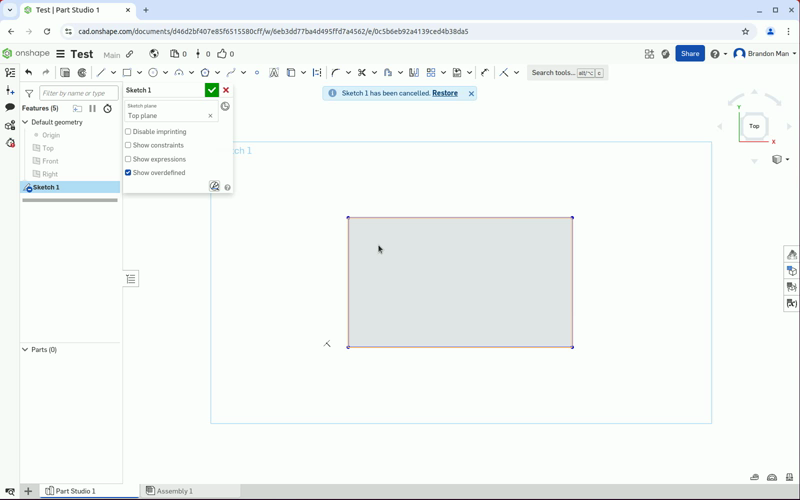
click(378, 244)
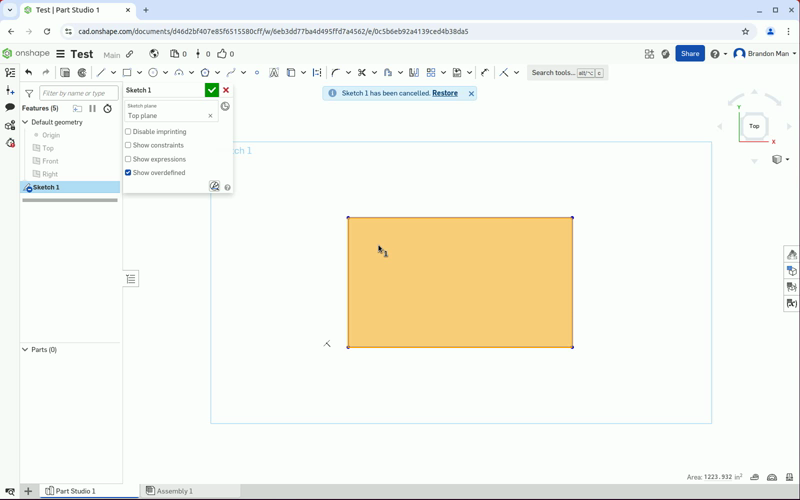
mouse_move(73, 352)
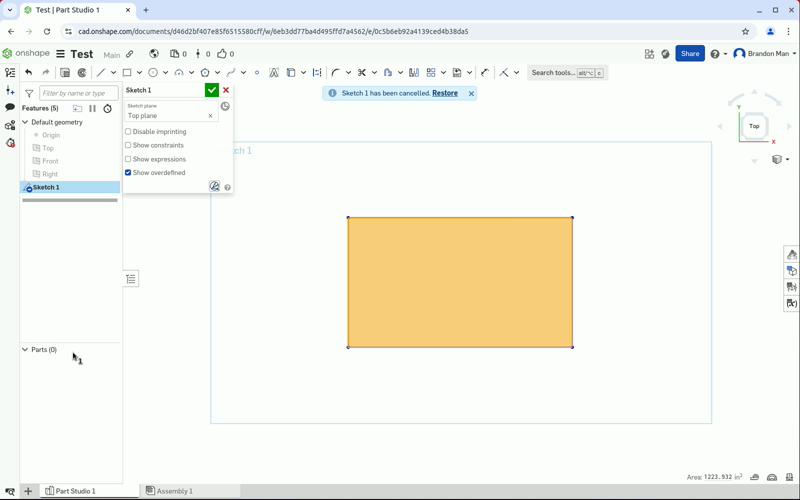
key(shift+y)
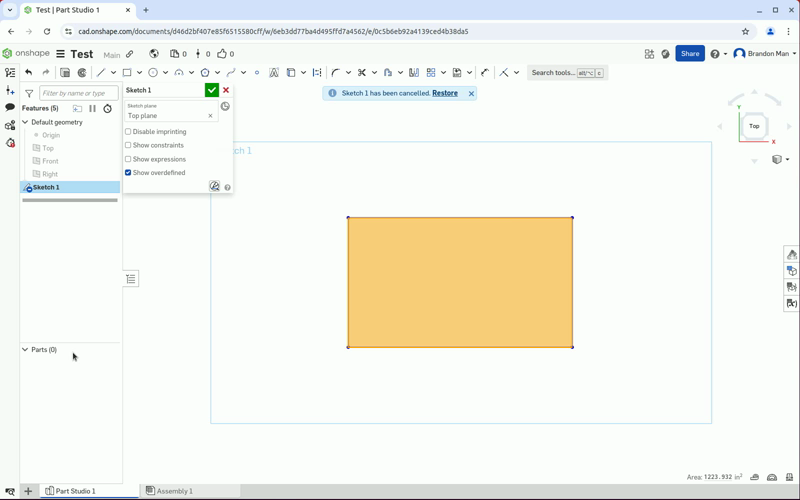
key(shift+e)
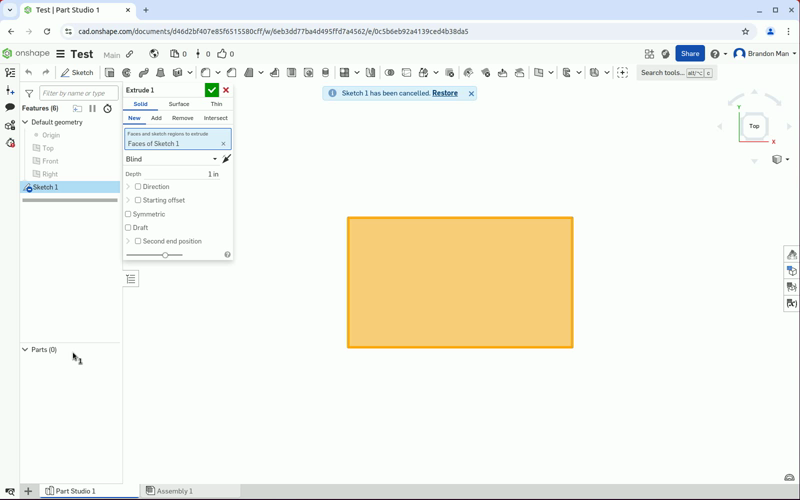
mouse_move(143, 106)
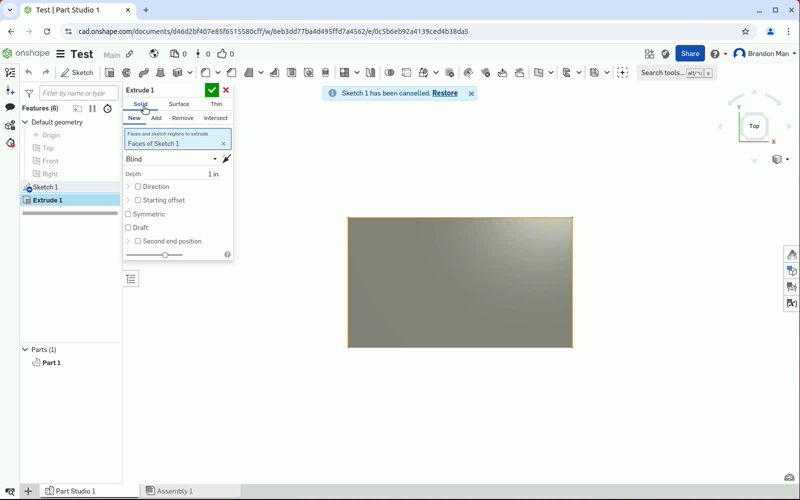
click(143, 106)
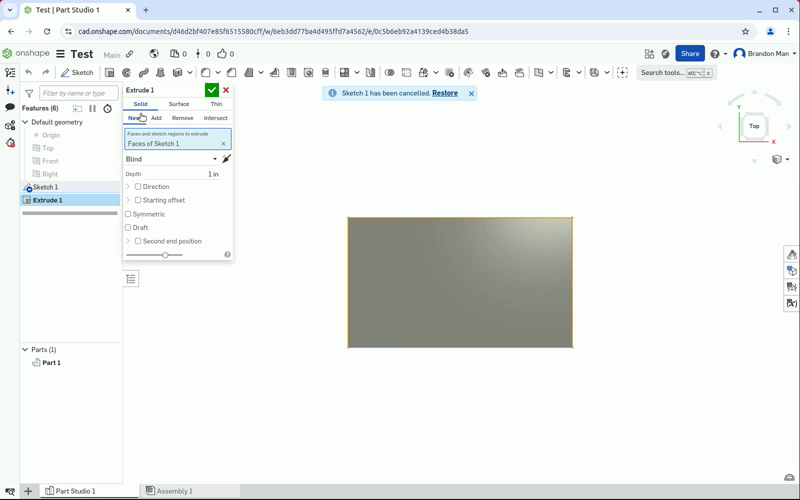
mouse_move(137, 120)
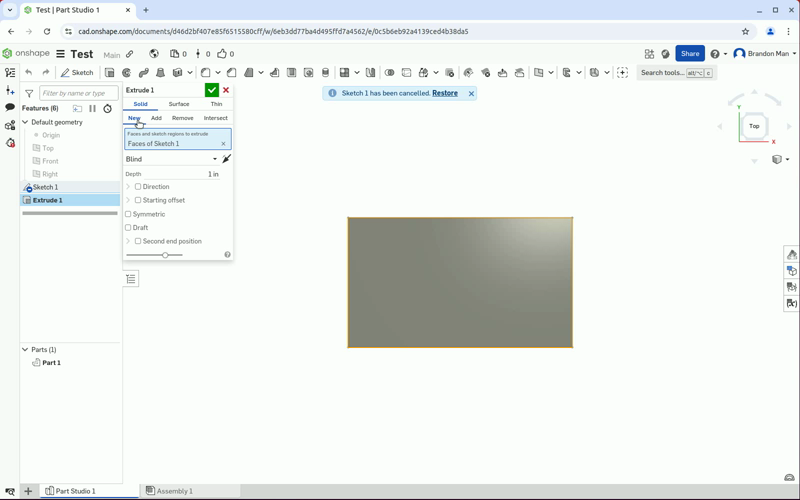
click(137, 120)
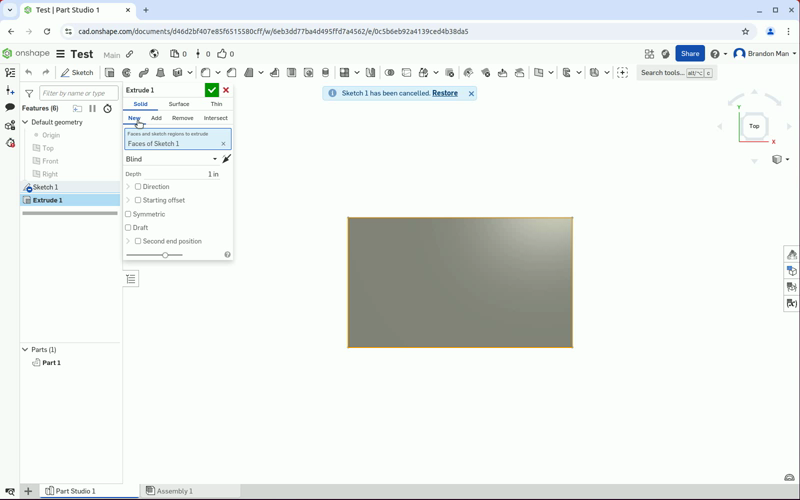
key(tab, 4)
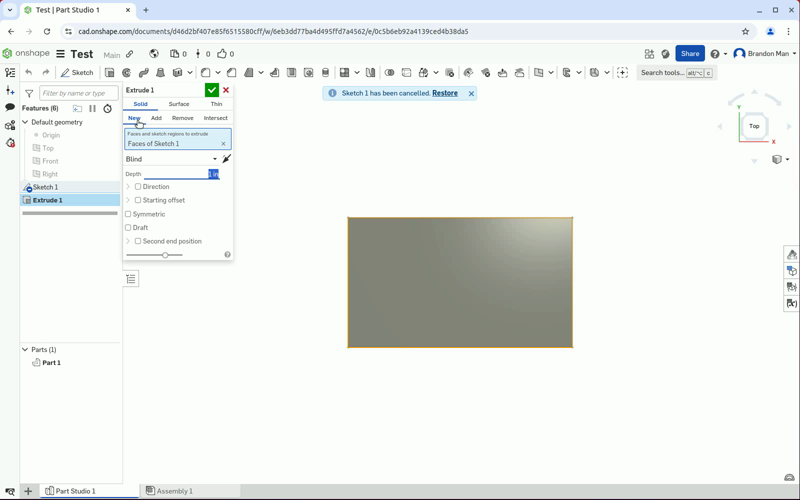
text(9.147)
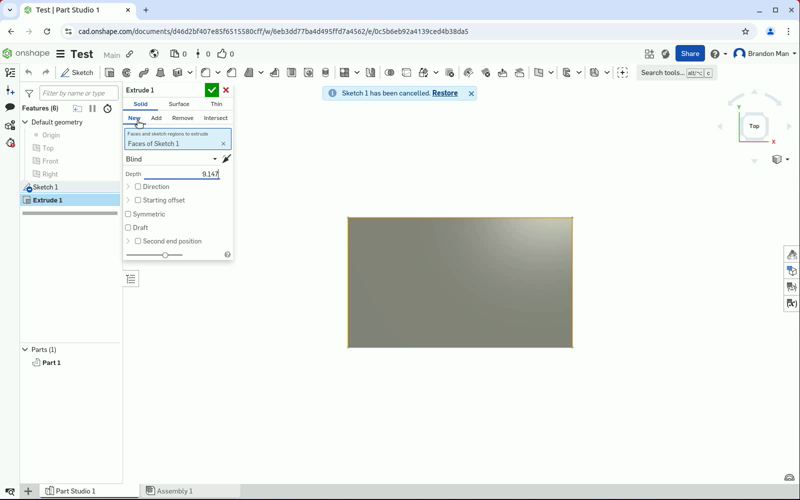
key(enter)
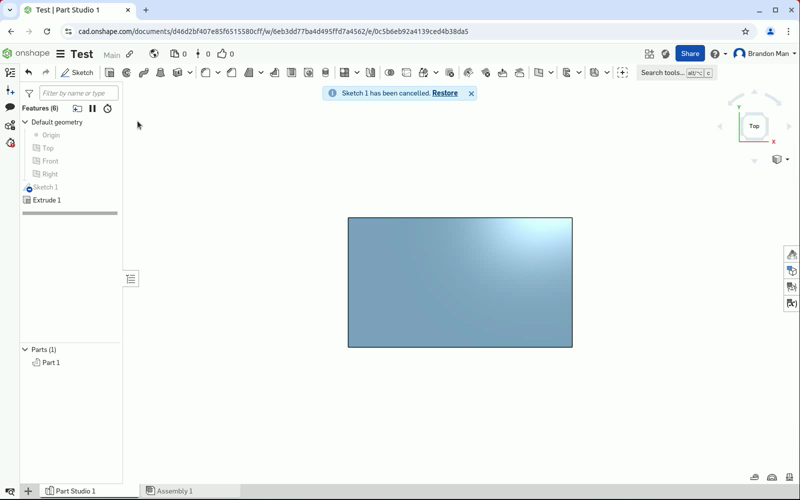
key(shift+h)
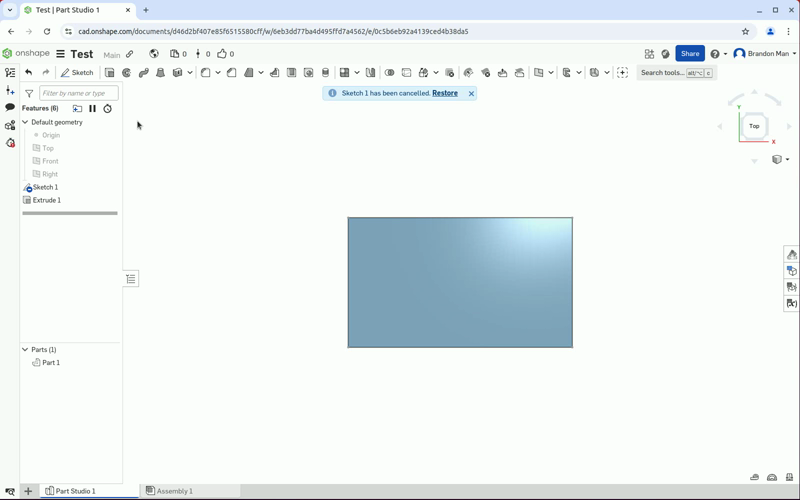
key(shift+h)
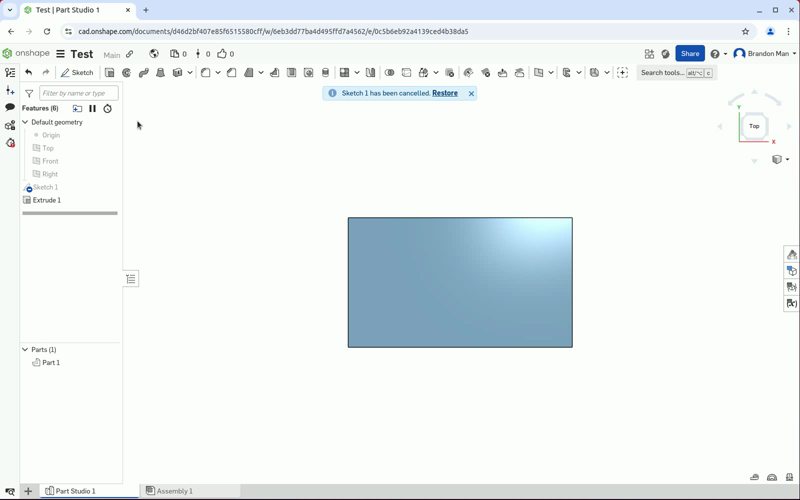
mouse_move(73, 189)
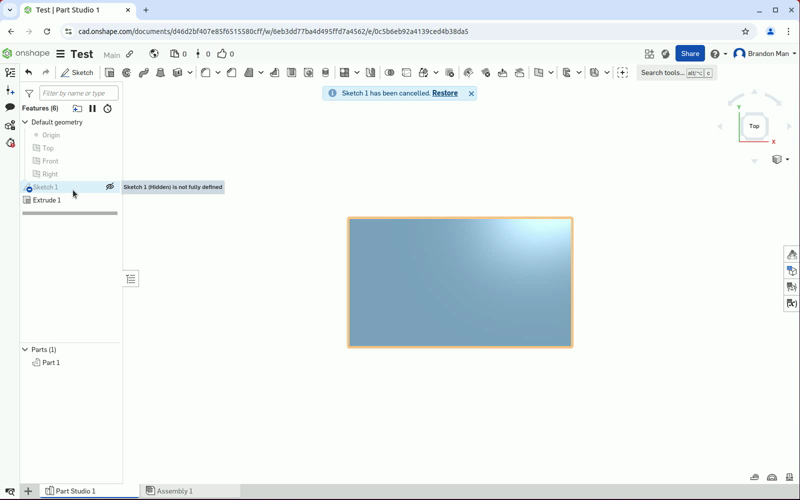
click(73, 189)
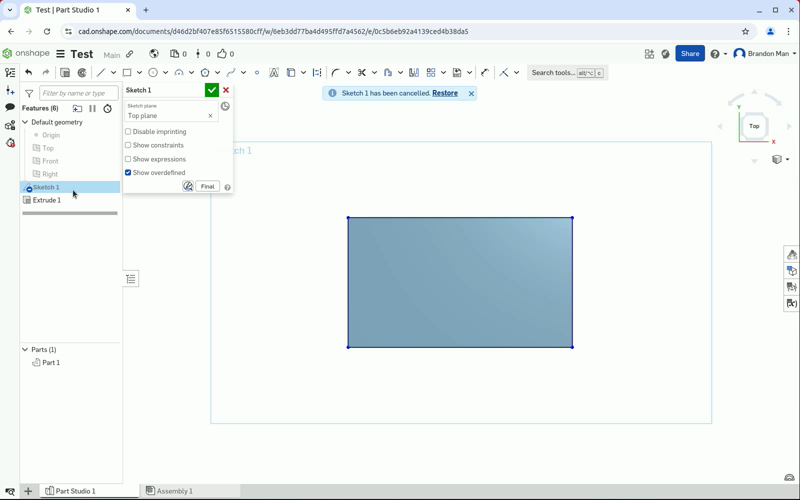
mouse_move(229, 92)
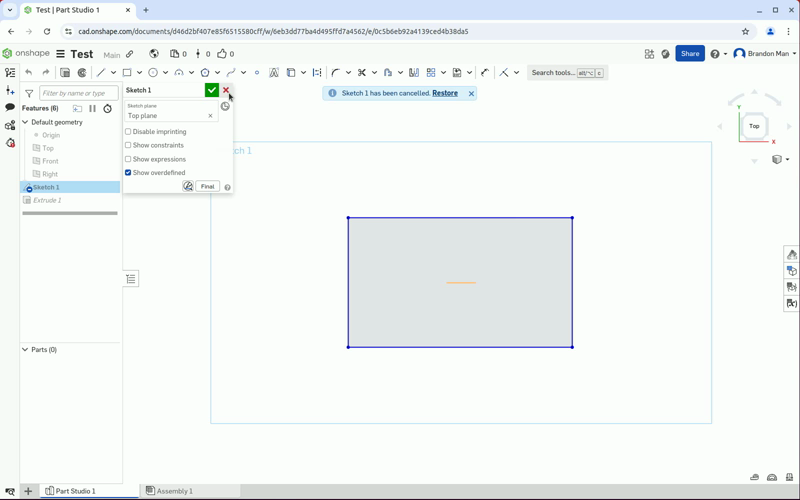
click(229, 92)
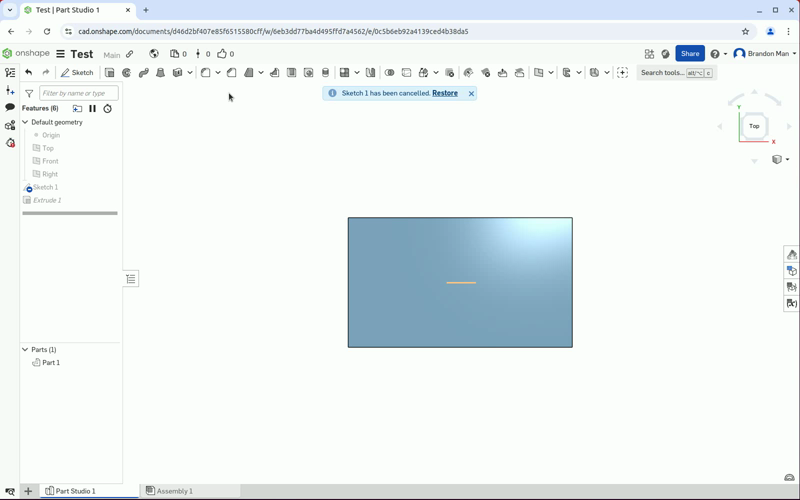
mouse_move(541, 75)
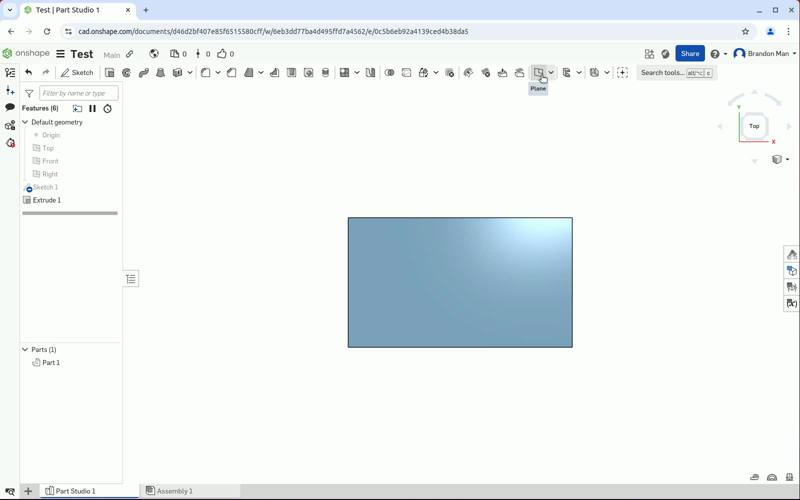
click(541, 75)
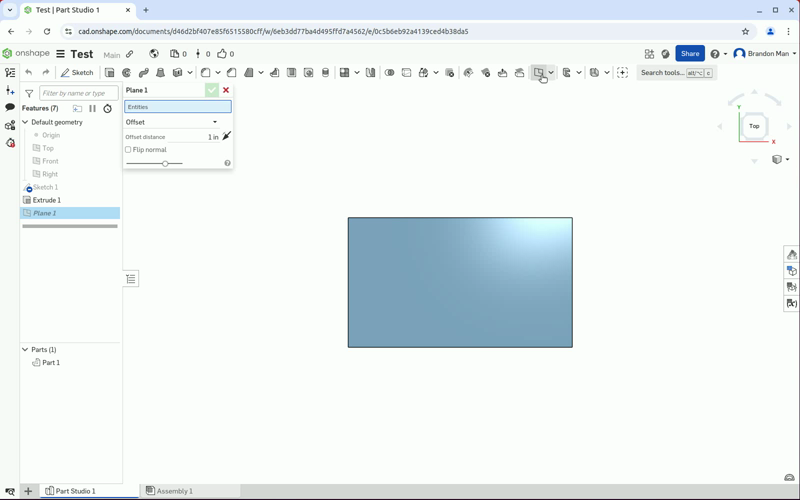
mouse_move(73, 150)
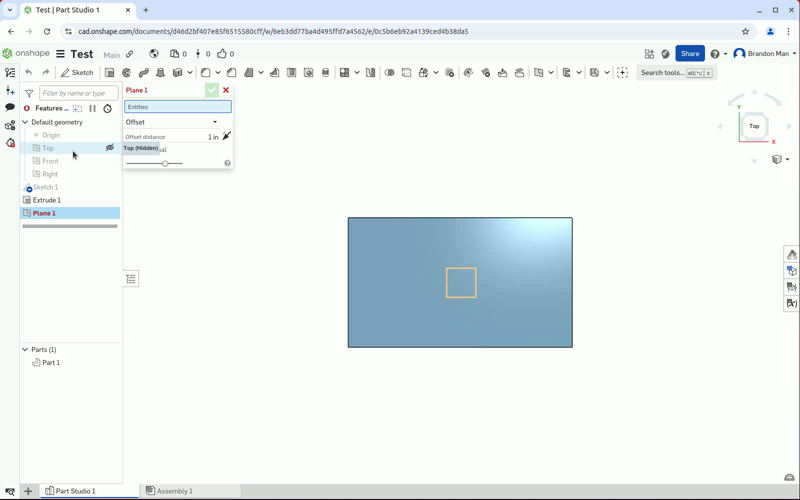
click(73, 150)
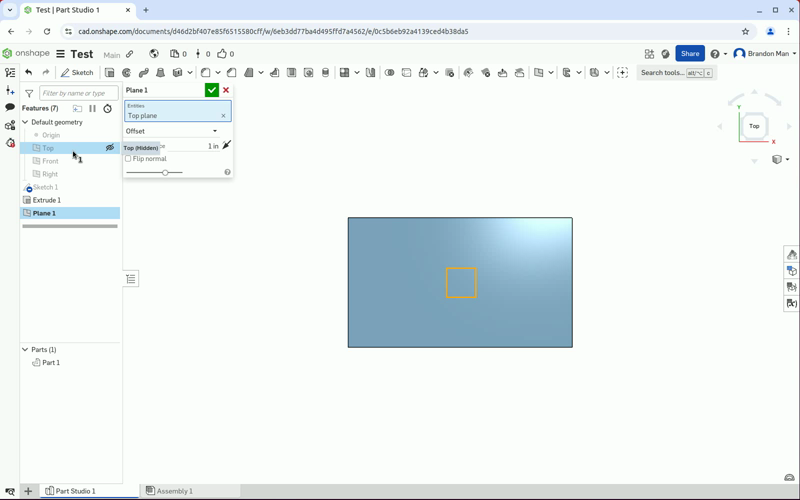
key(tab, 2)
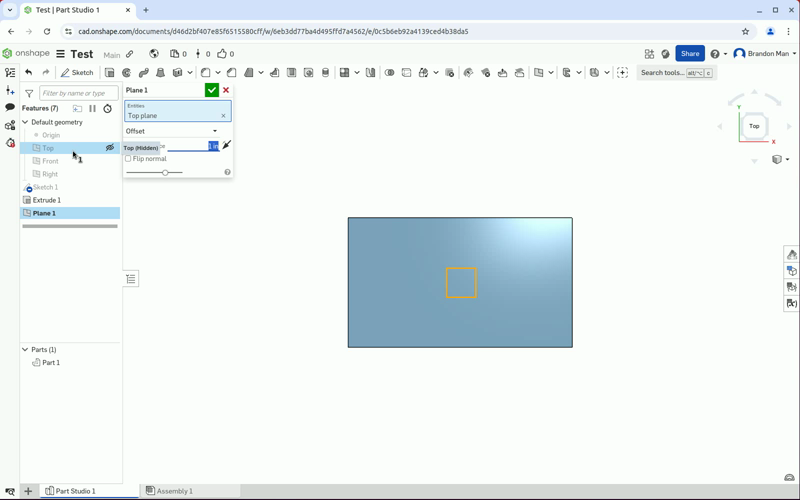
text(9.151)
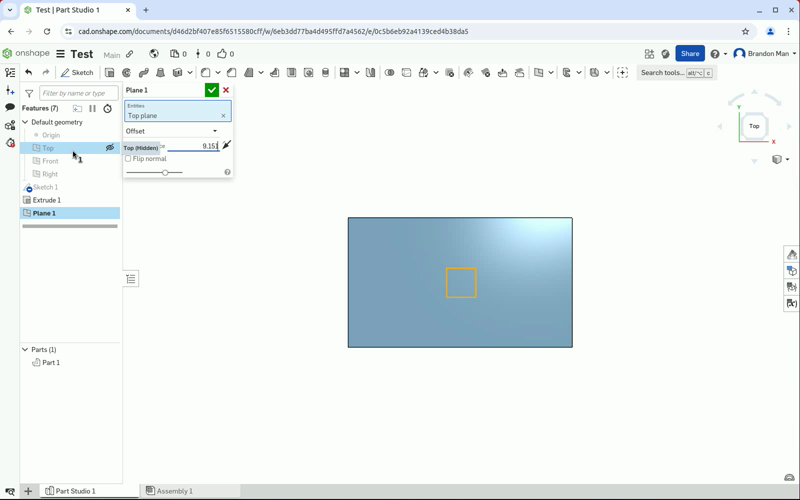
key(enter, 2)
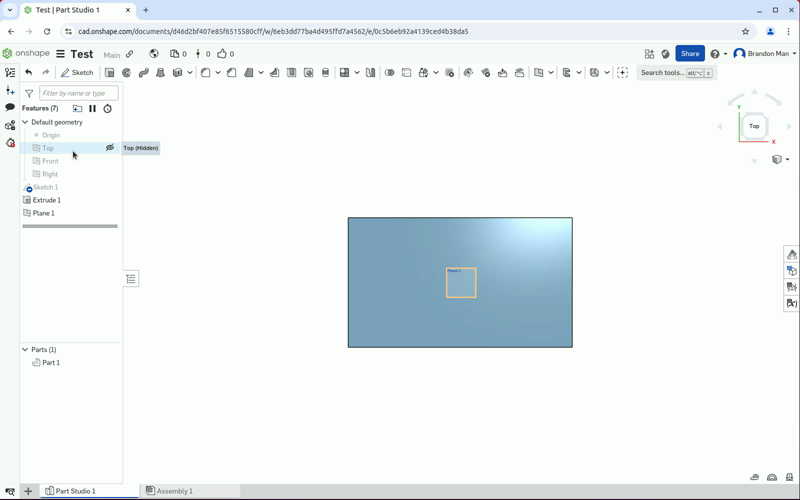
key(shift+s)
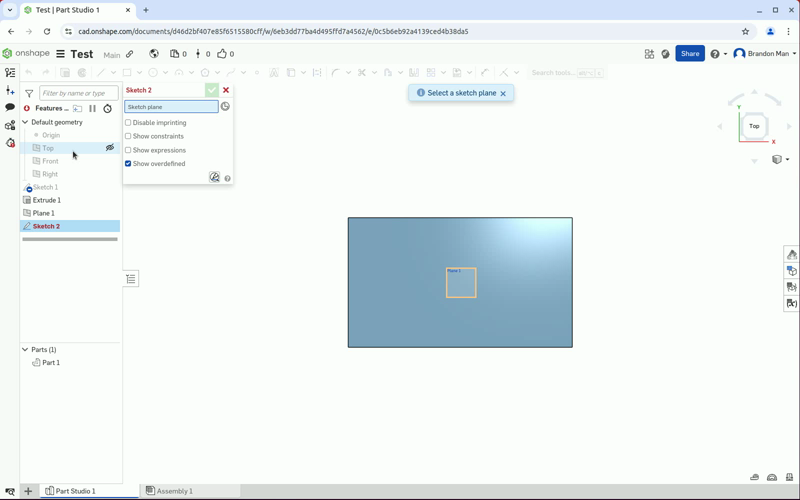
mouse_move(73, 215)
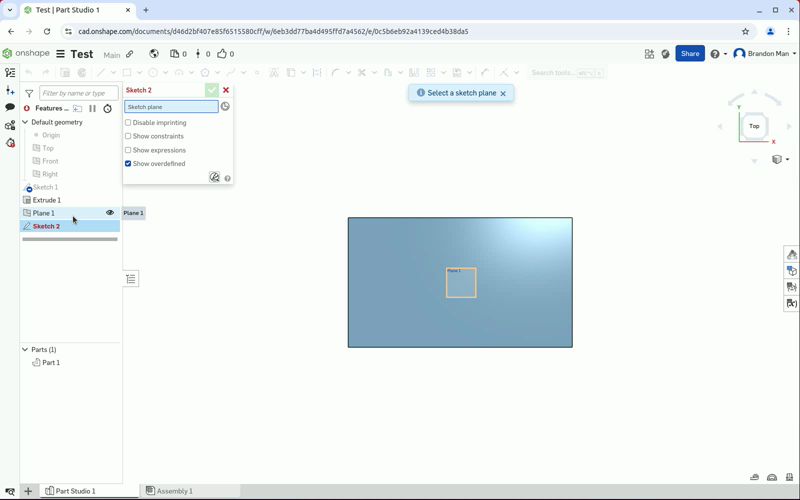
click(73, 215)
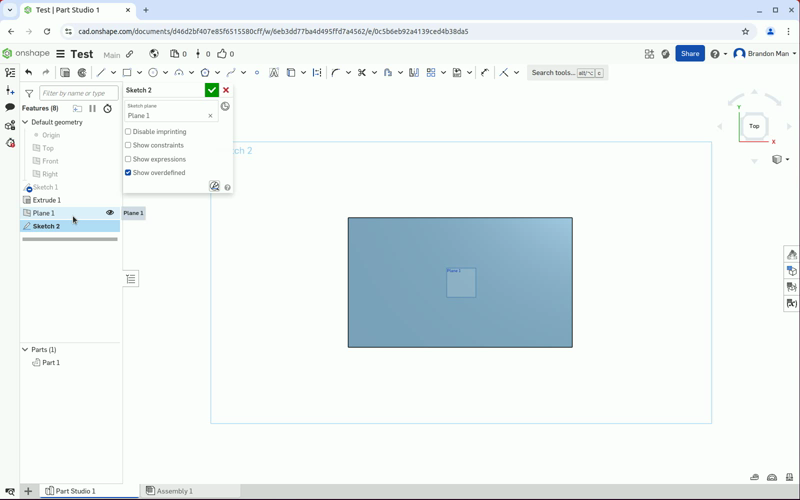
mouse_move(73, 352)
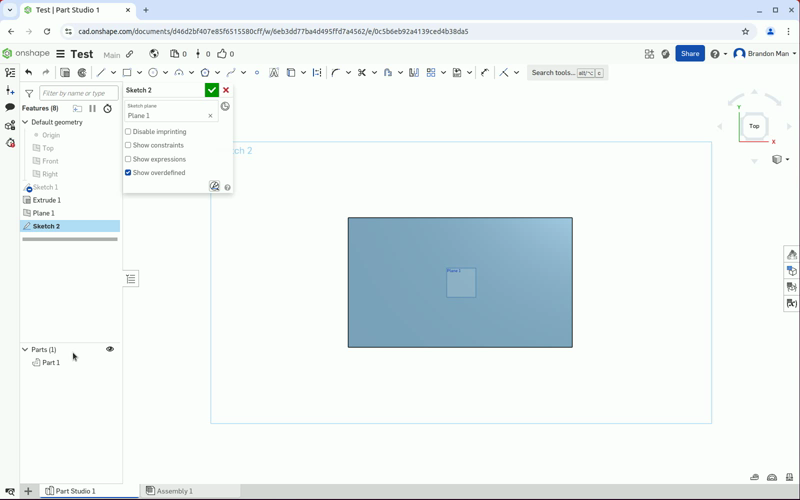
key(y)
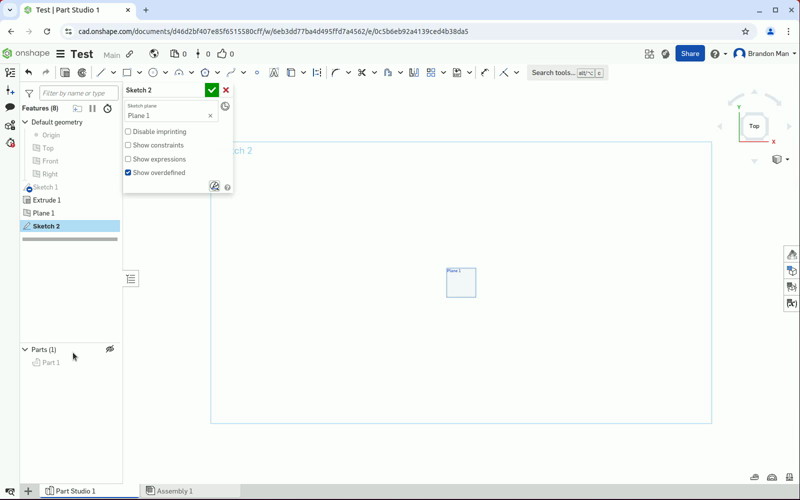
key(c)
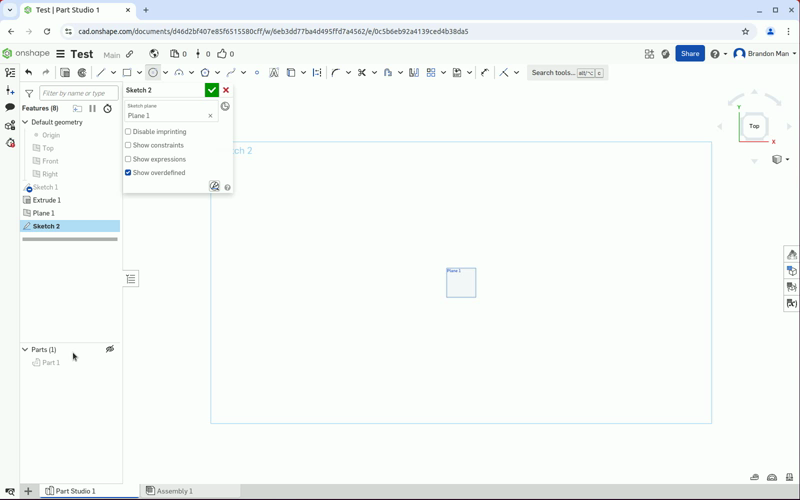
key_down(shift)
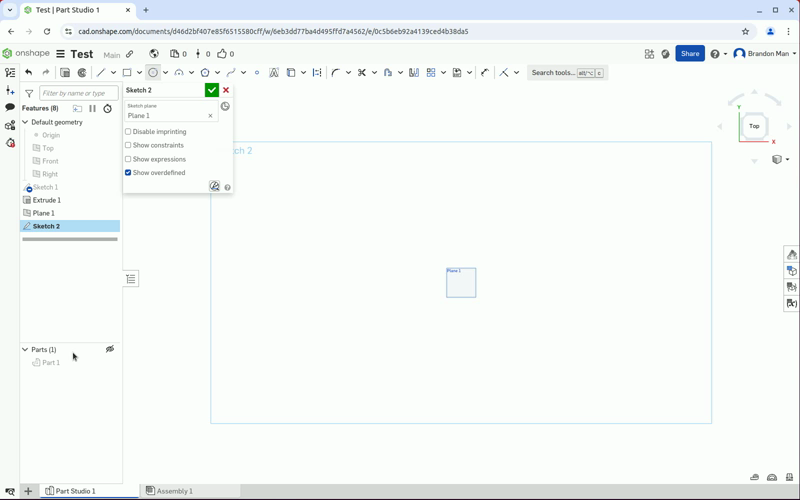
mouse_move(378, 253)
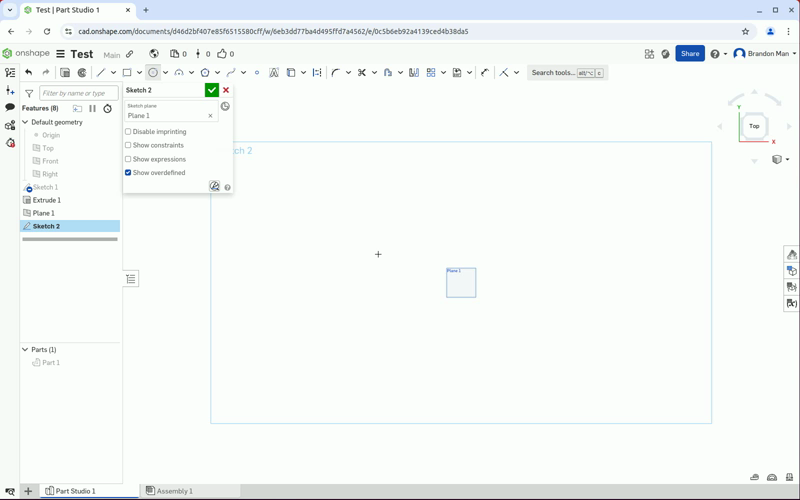
click(378, 253)
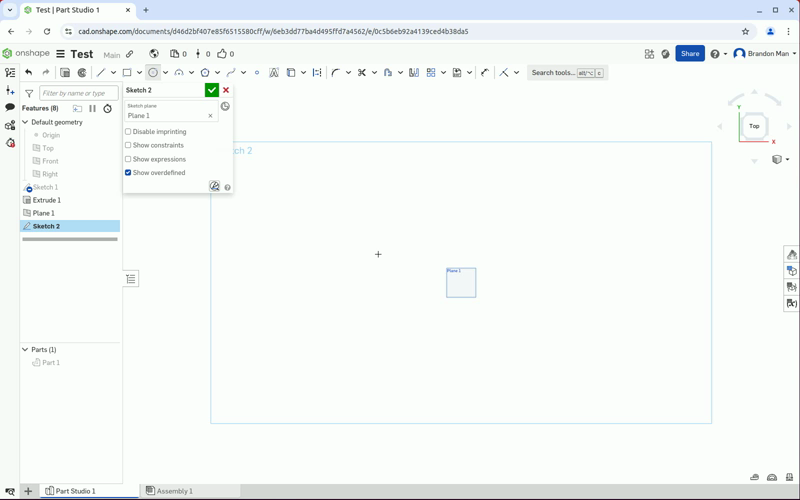
key_up(shift)
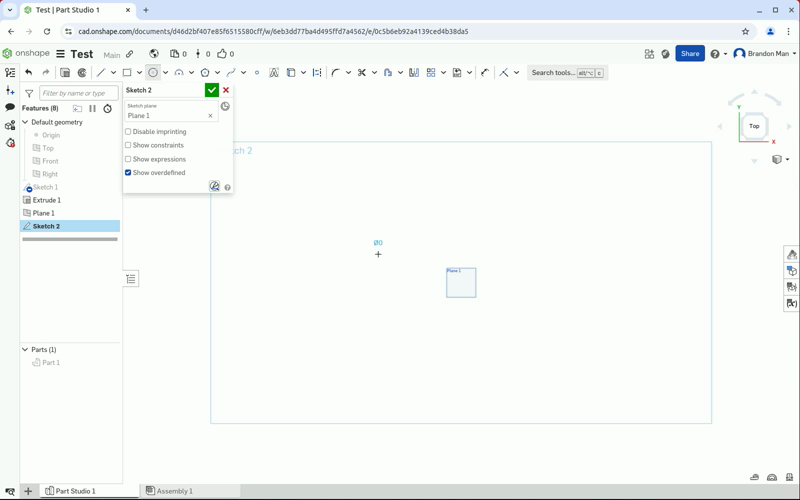
mouse_move(392, 253)
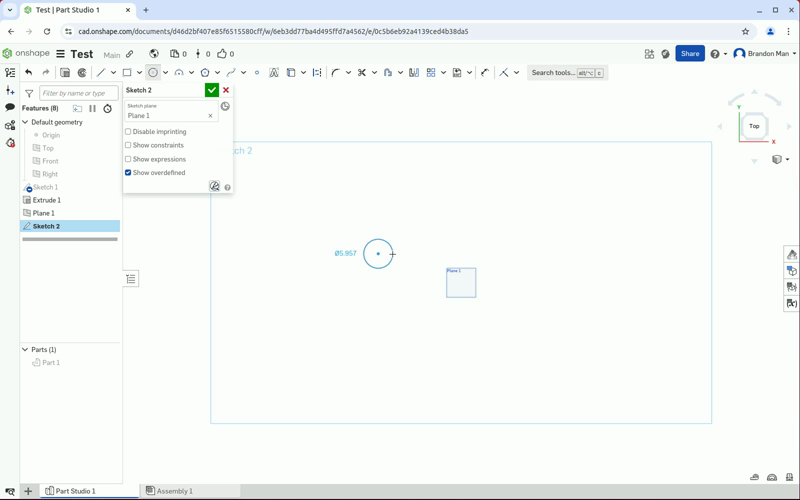
click(392, 253)
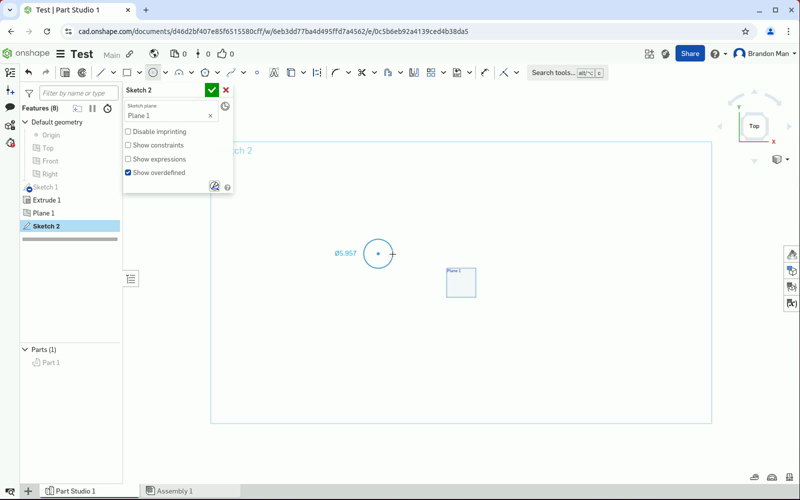
key(esc)
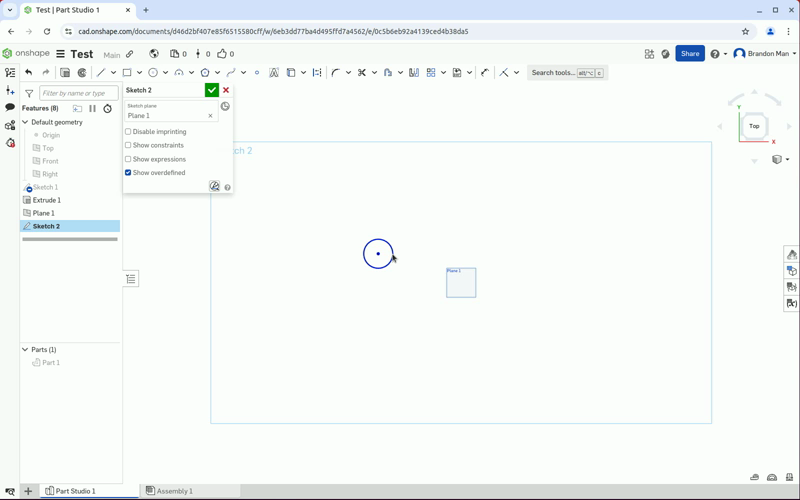
mouse_move(372, 252)
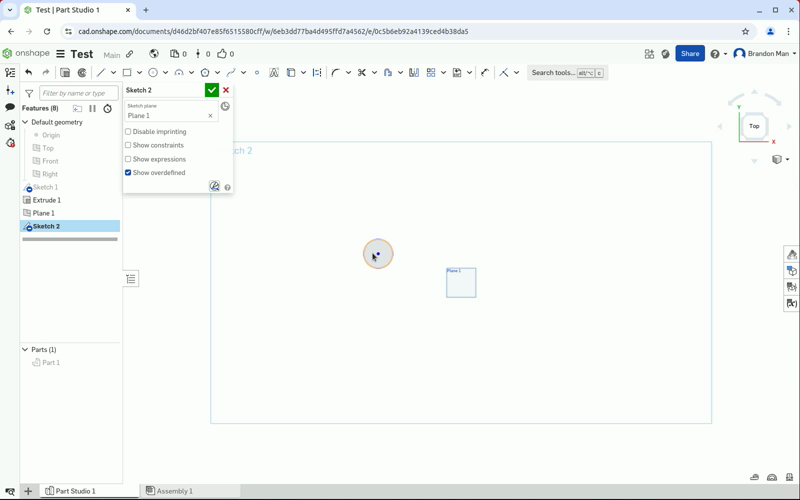
scroll(6)
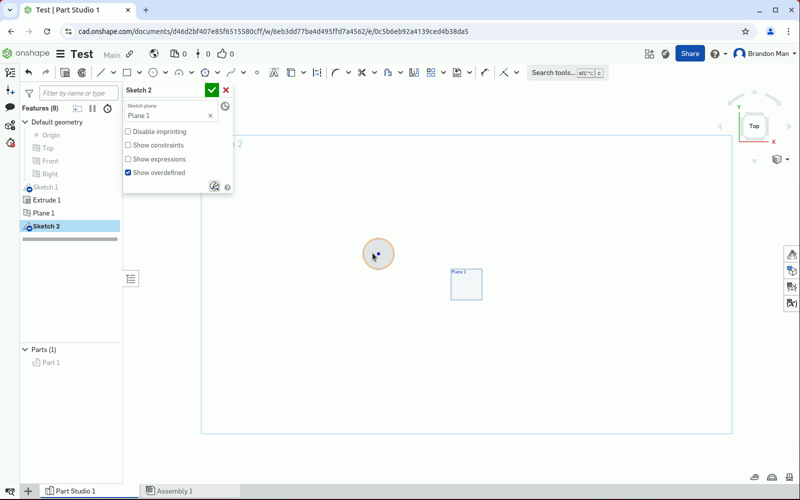
scroll(6)
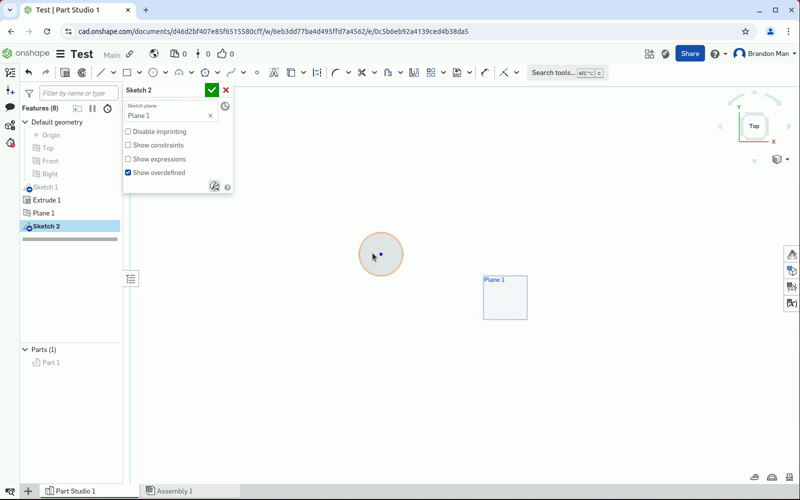
scroll(6)
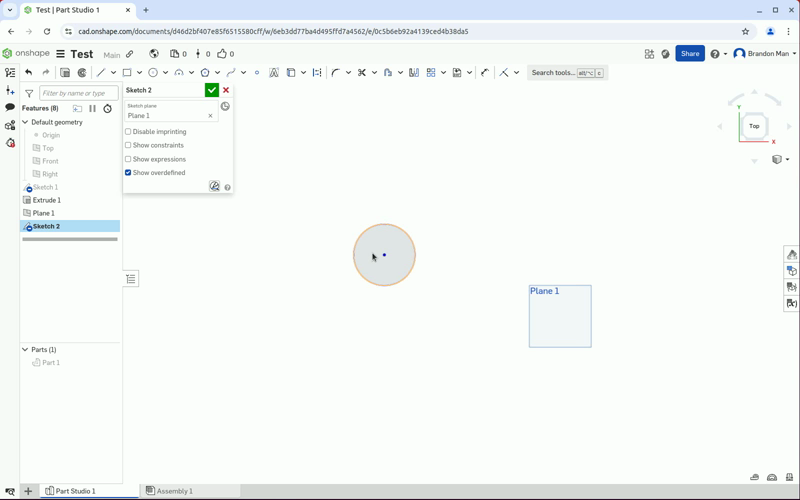
scroll(6)
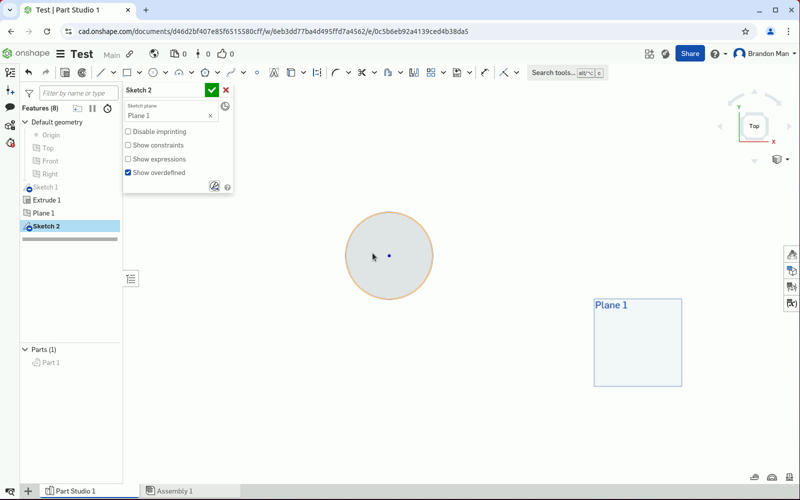
scroll(6)
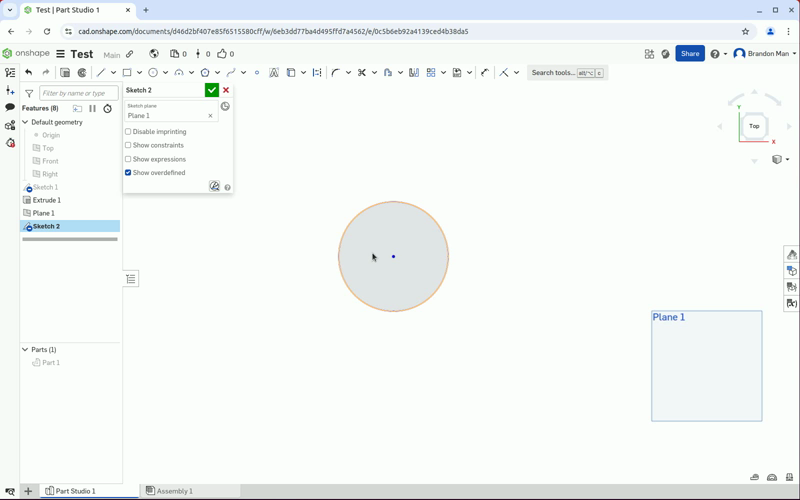
scroll(6)
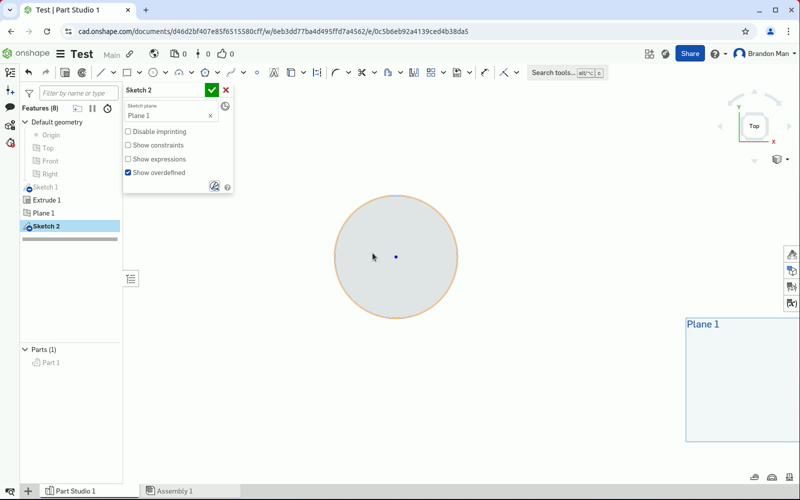
scroll(6)
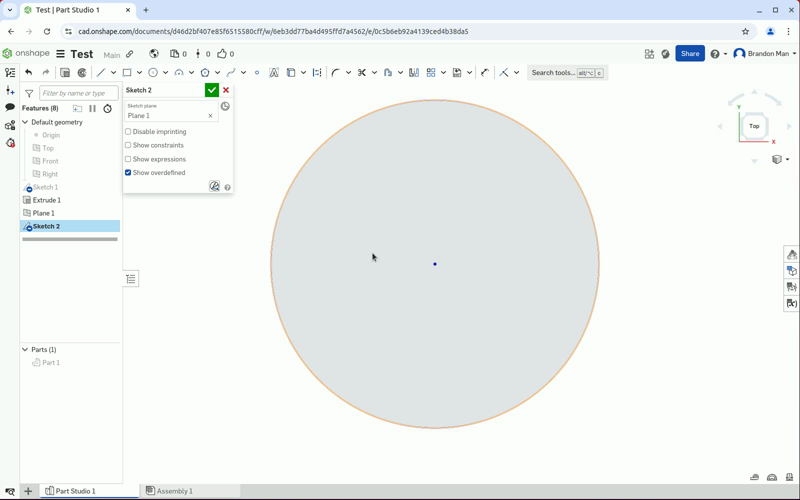
click(372, 252)
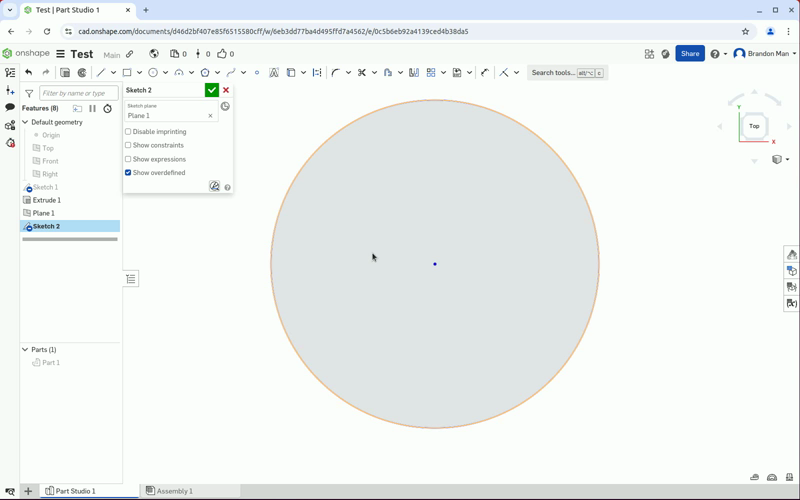
scroll(-6)
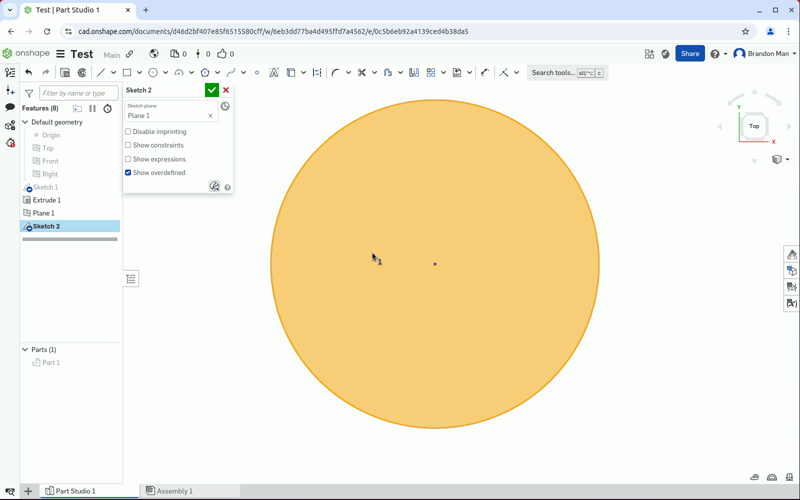
scroll(-6)
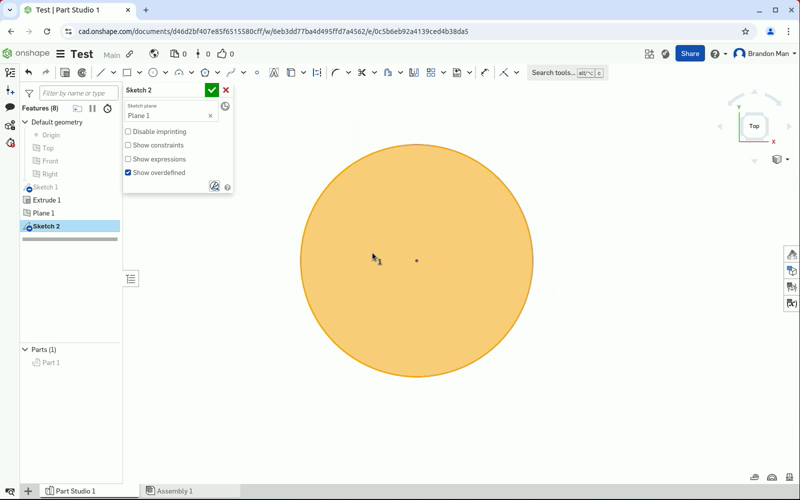
scroll(-6)
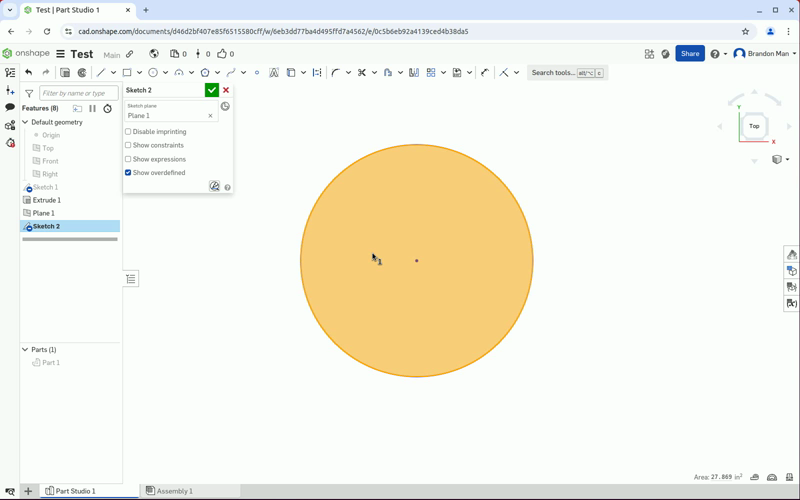
scroll(-6)
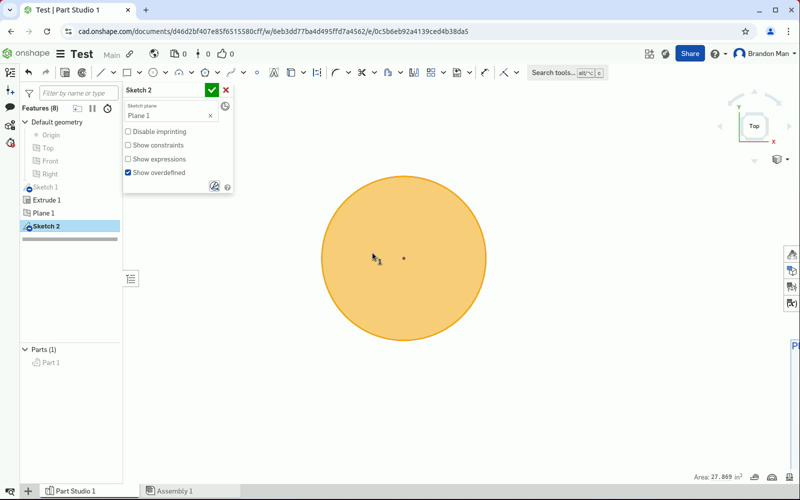
scroll(-6)
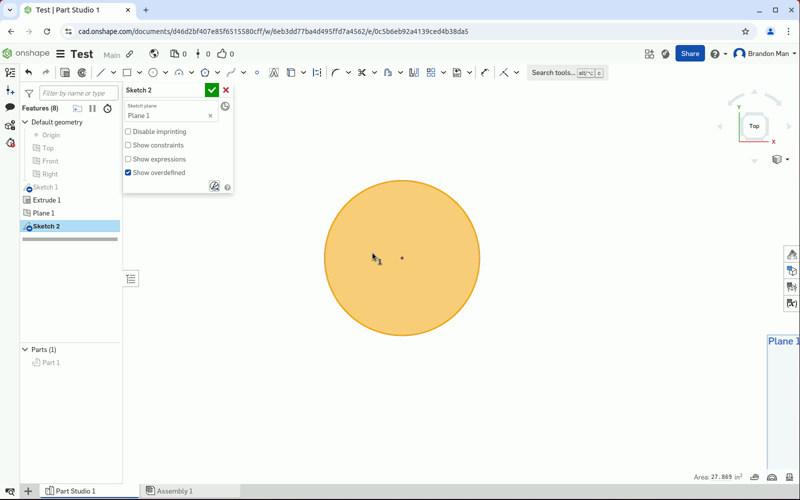
scroll(-6)
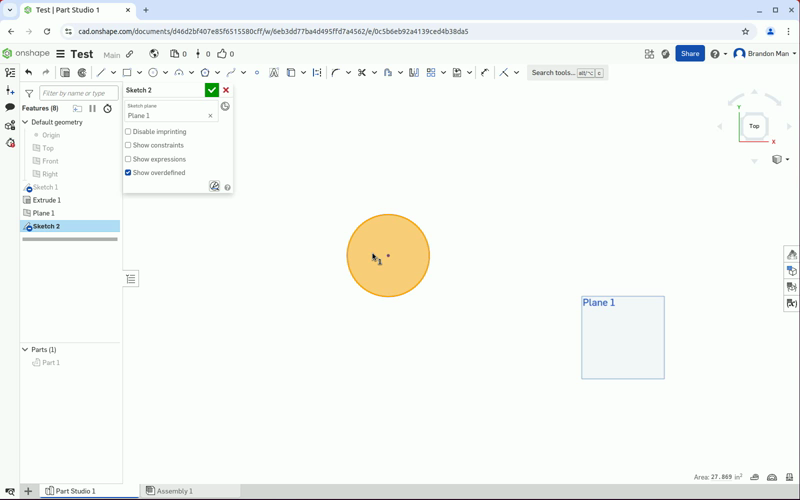
scroll(-6)
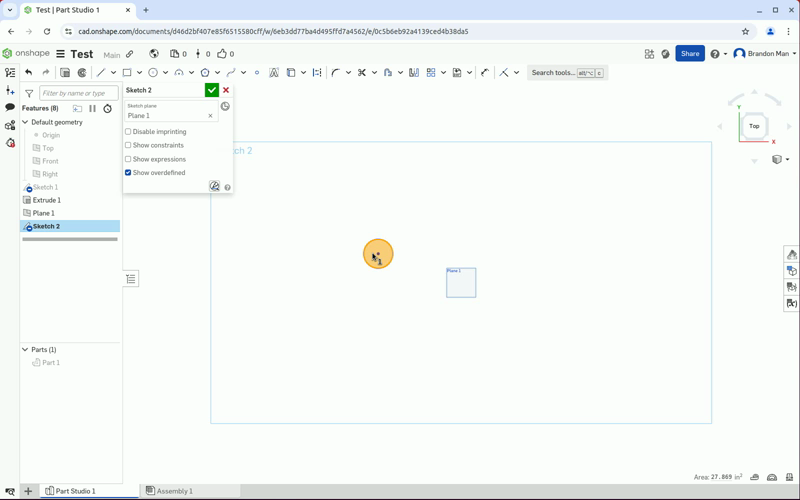
mouse_move(73, 352)
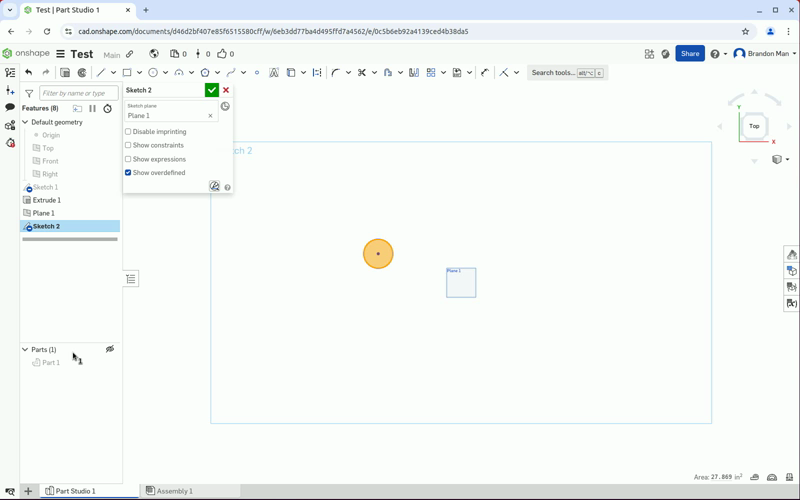
key(shift+y)
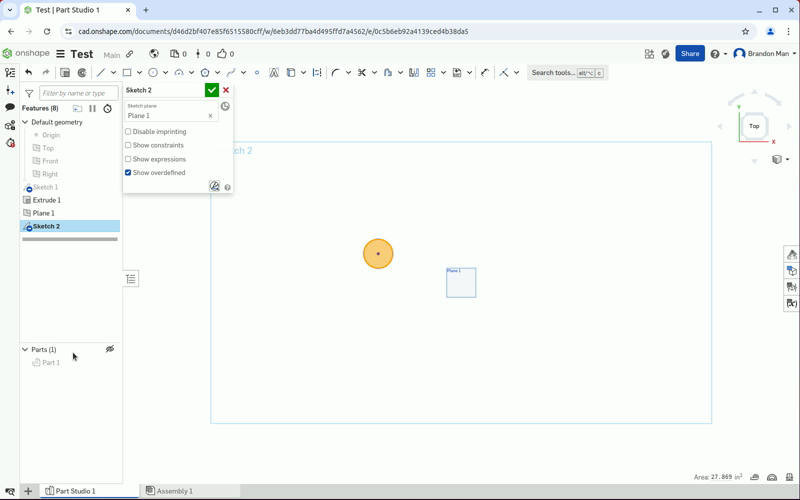
key(shift+e)
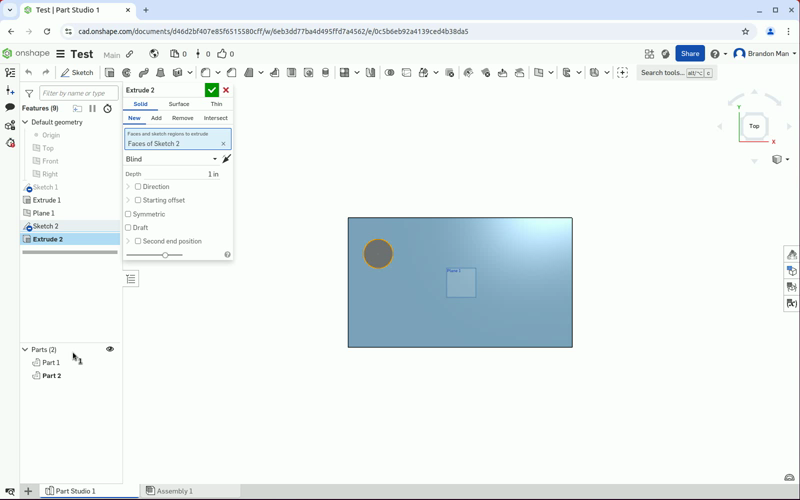
mouse_move(143, 106)
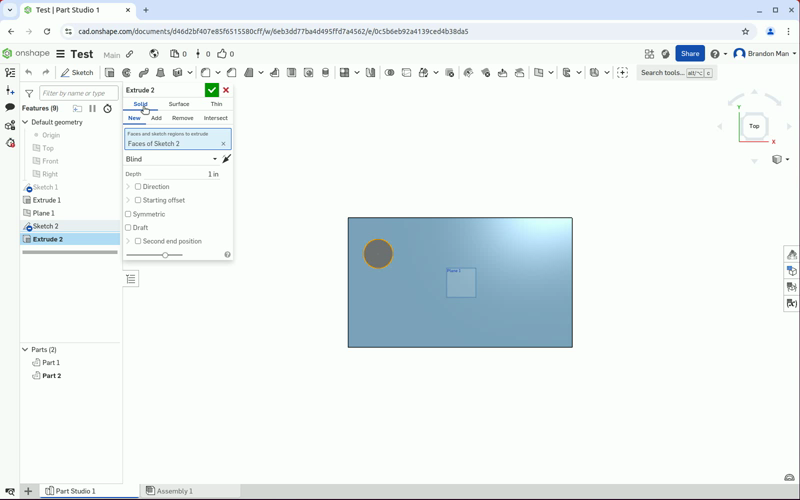
click(143, 106)
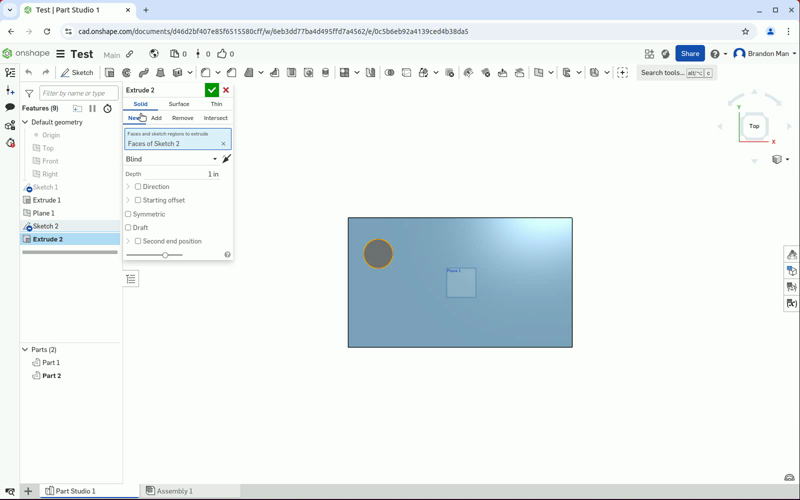
mouse_move(137, 120)
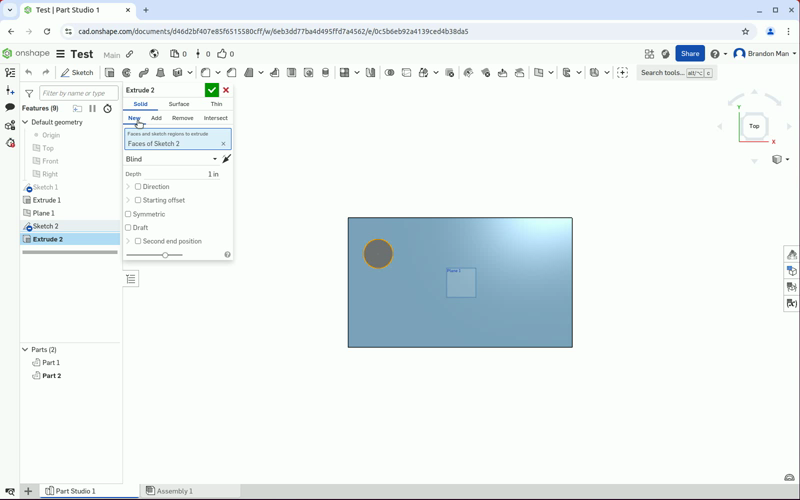
click(137, 120)
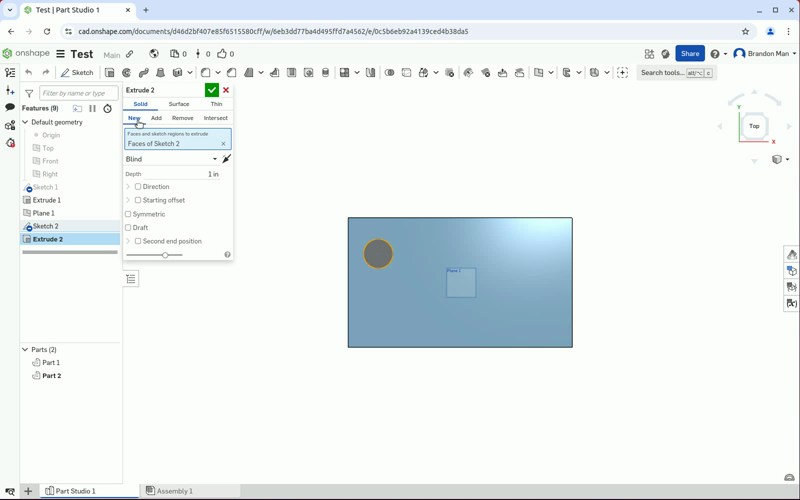
key(tab, 4)
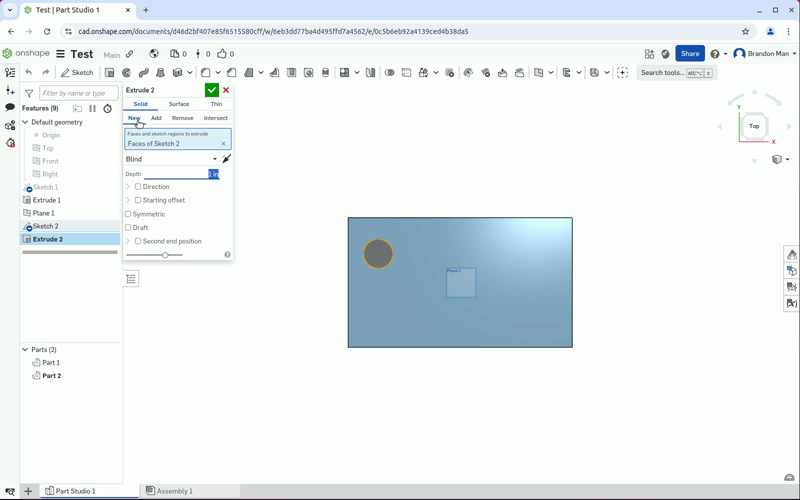
text(1.685)
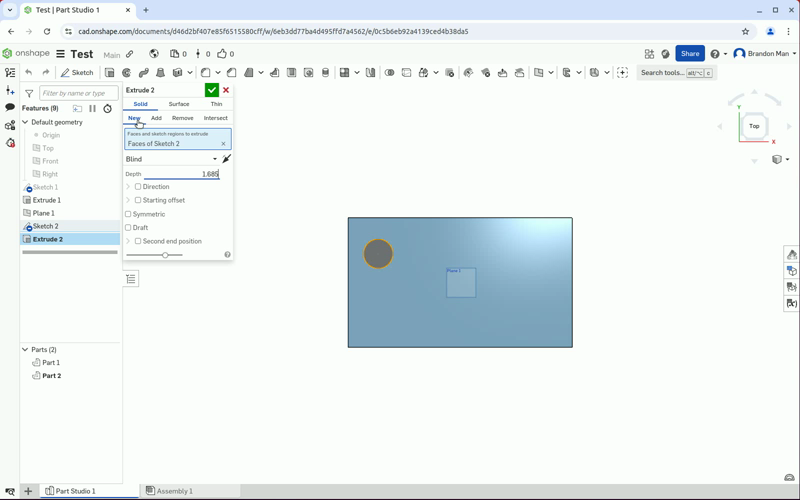
key(enter)
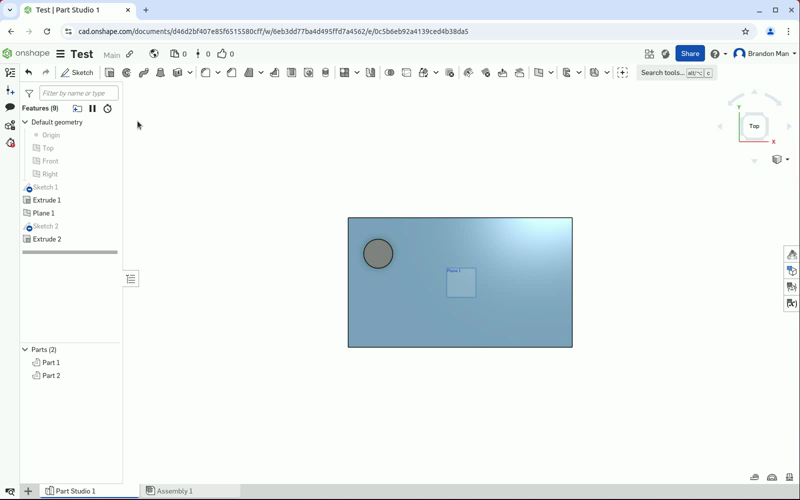
key(shift+h)
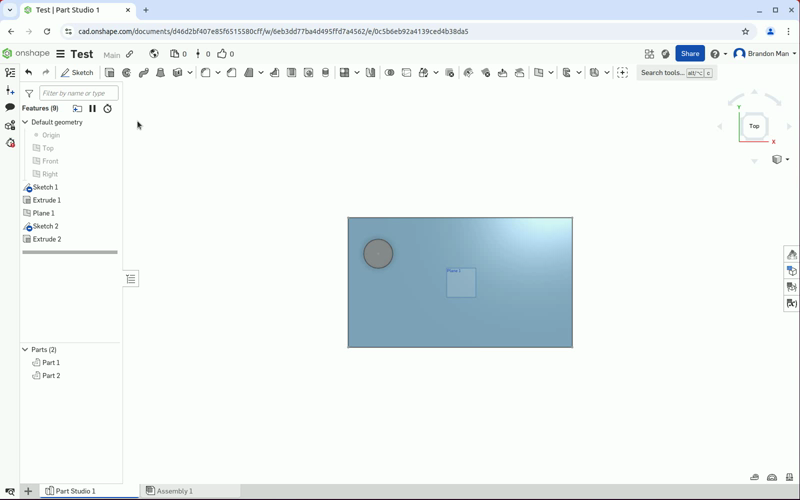
key(shift+h)
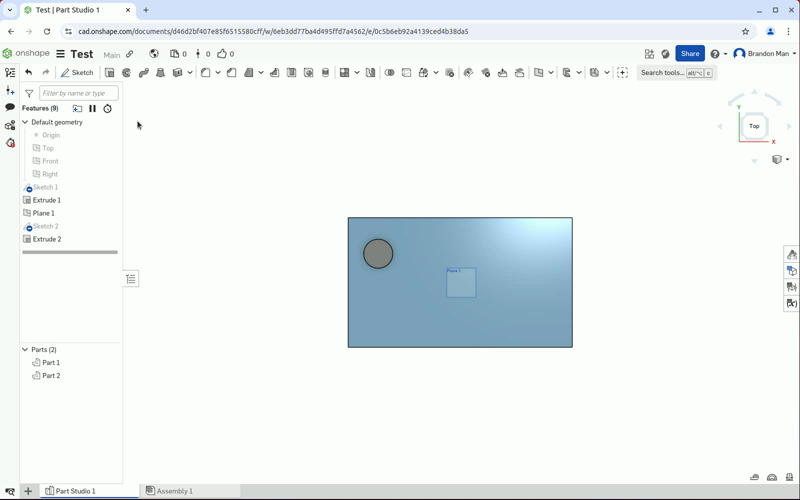
mouse_move(73, 189)
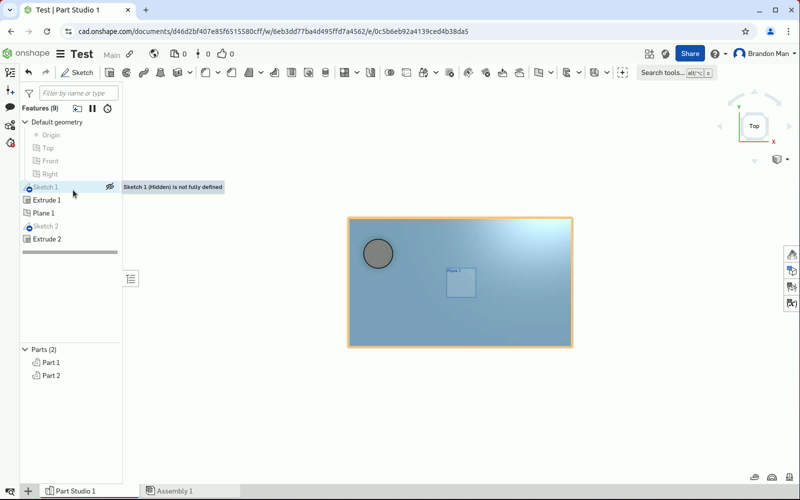
click(73, 189)
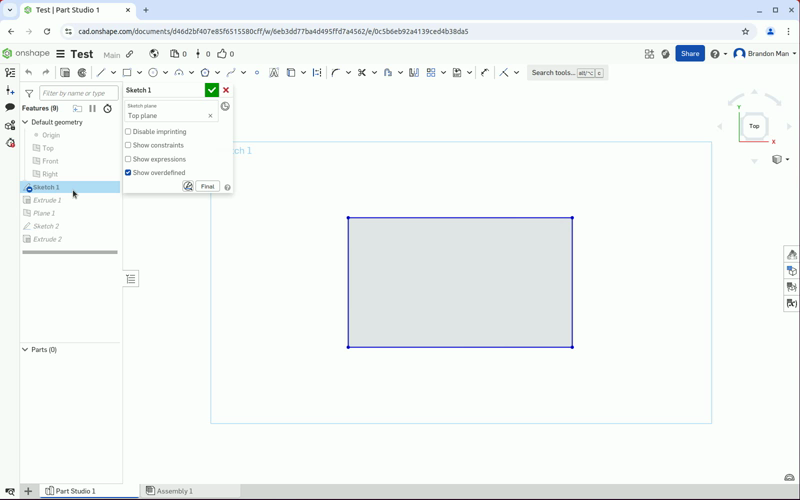
mouse_move(229, 92)
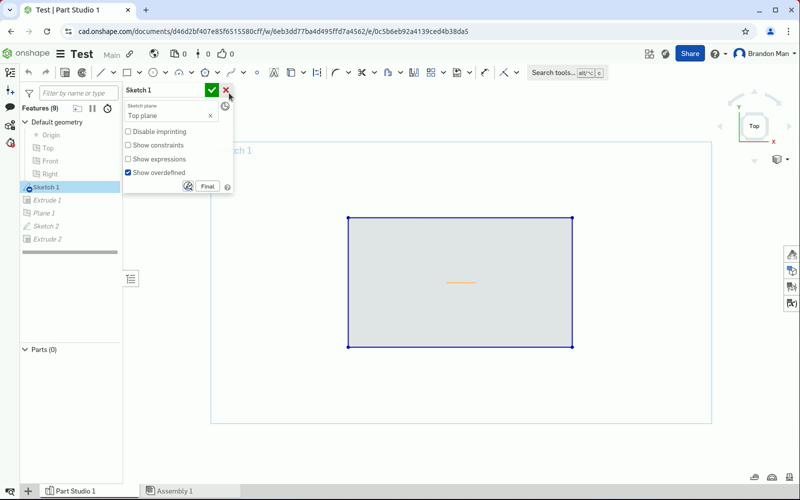
click(229, 92)
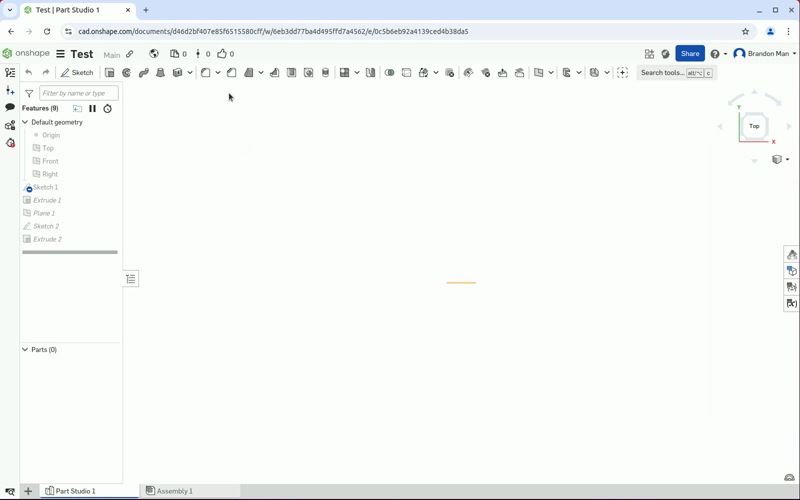
key(shift+s)
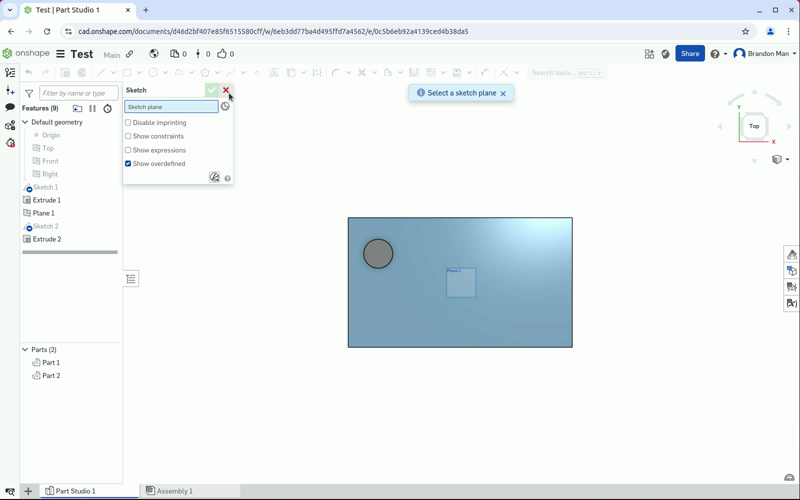
mouse_move(73, 215)
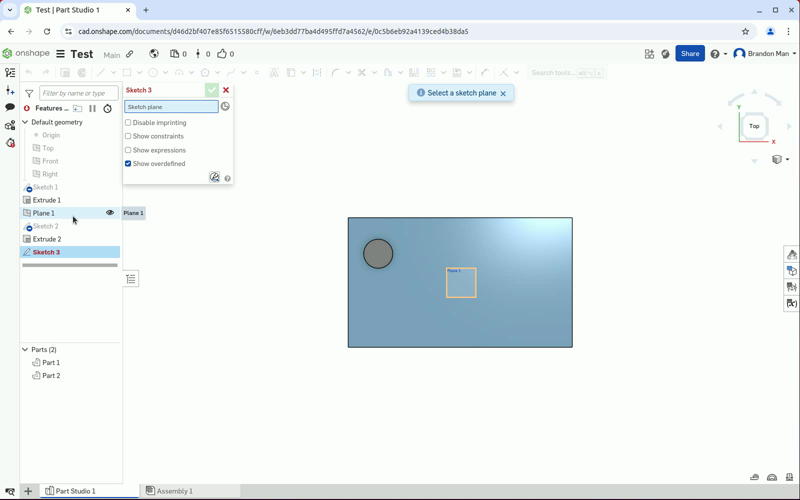
click(73, 215)
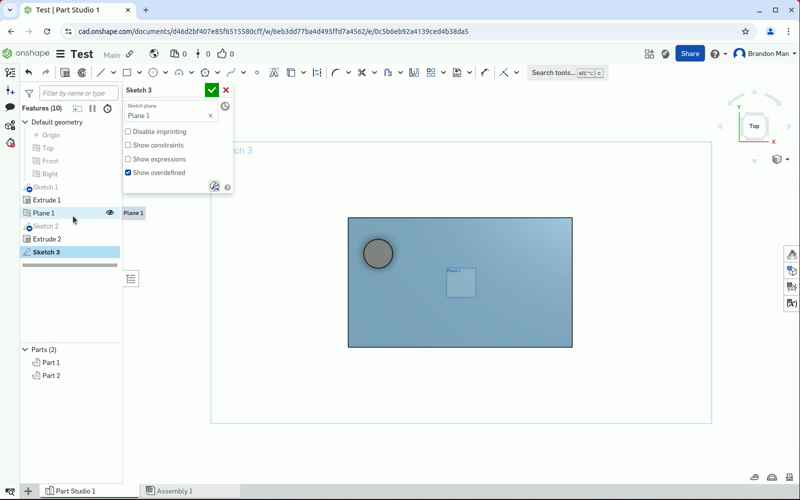
mouse_move(73, 352)
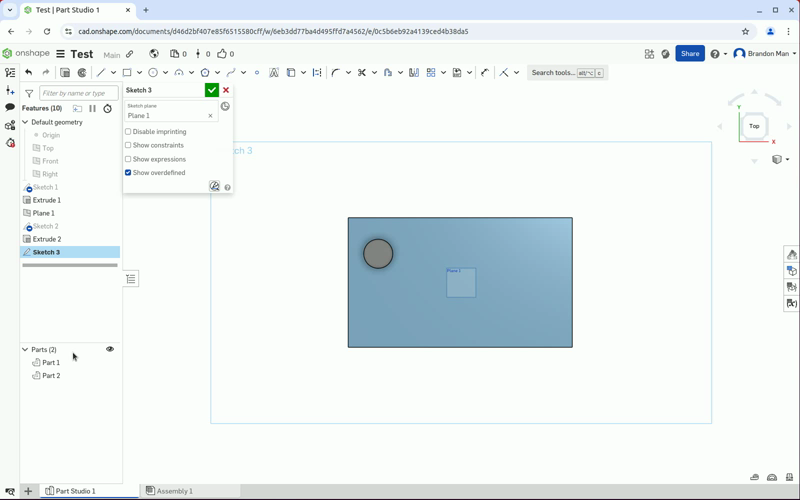
key(y)
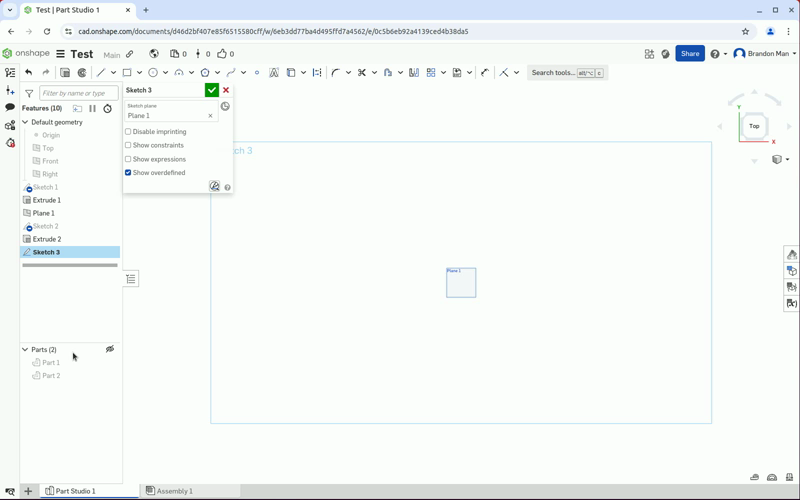
key(c)
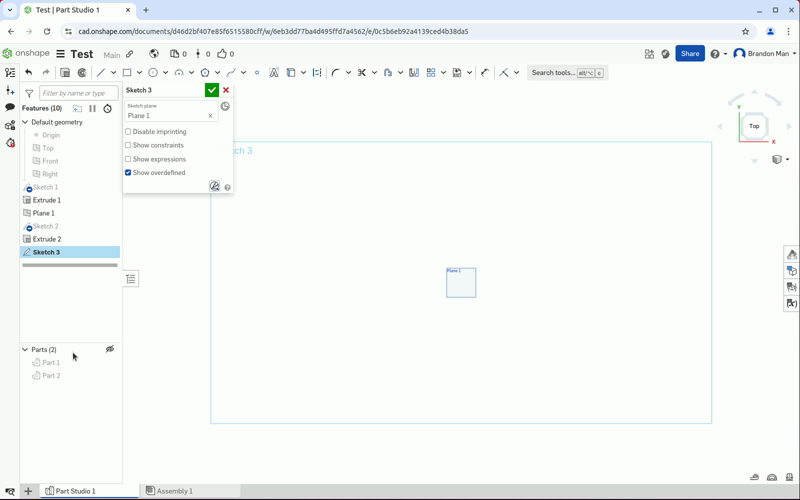
key_down(shift)
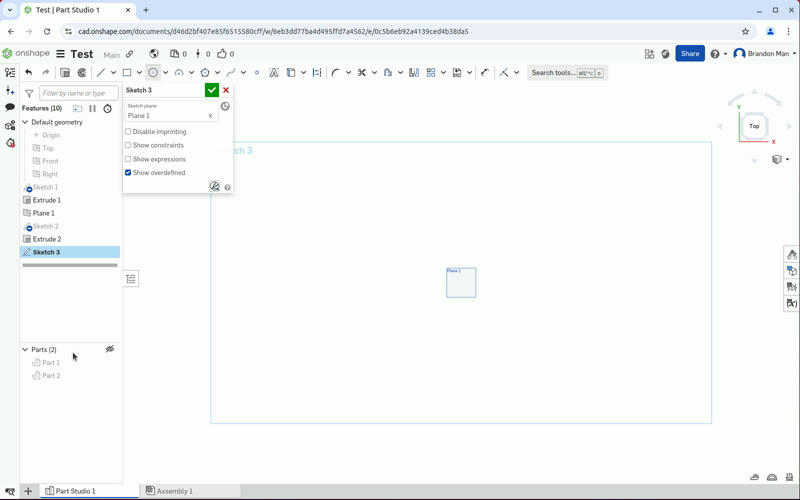
mouse_move(377, 309)
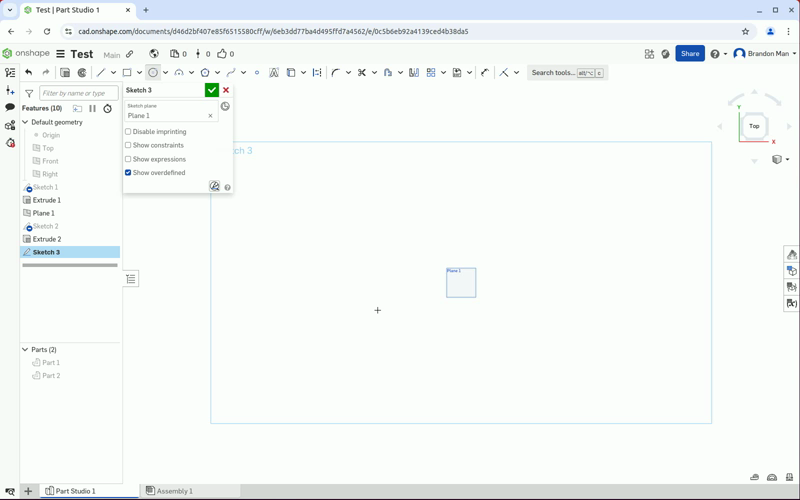
click(377, 309)
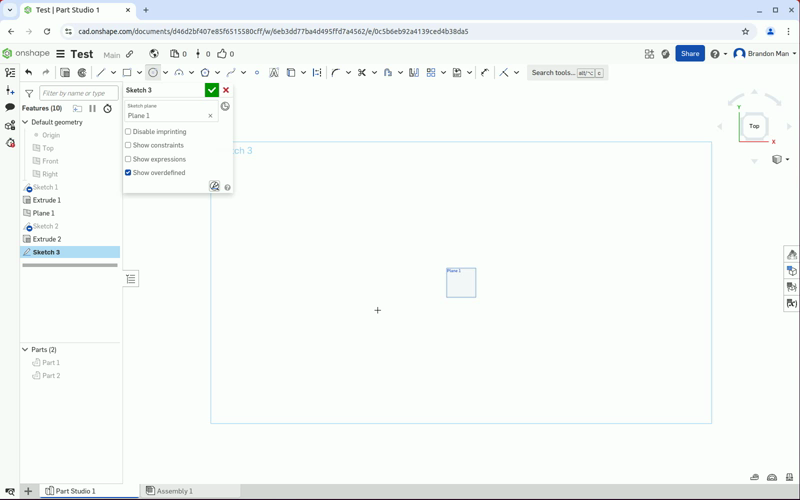
key_up(shift)
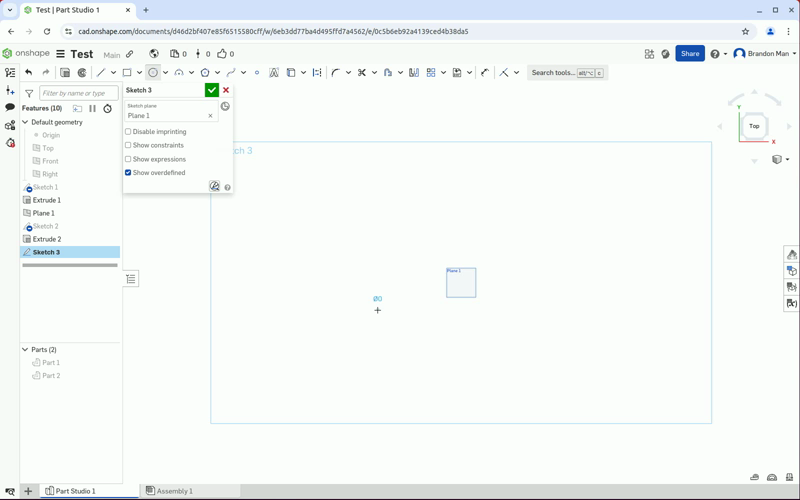
mouse_move(391, 309)
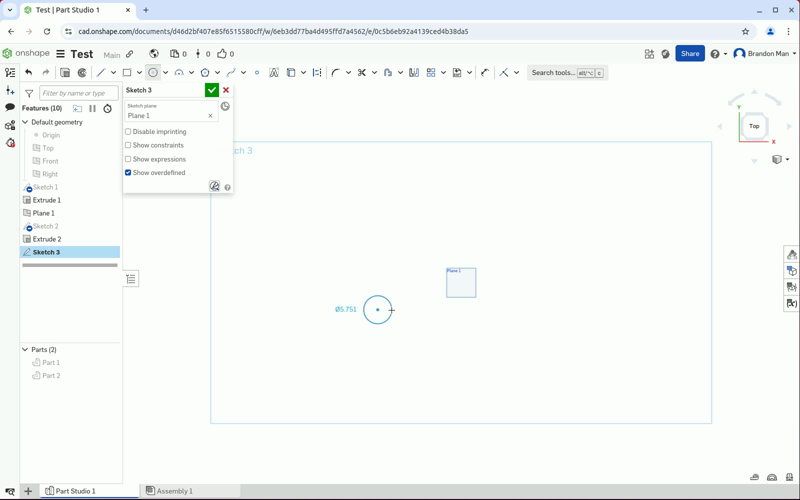
click(391, 309)
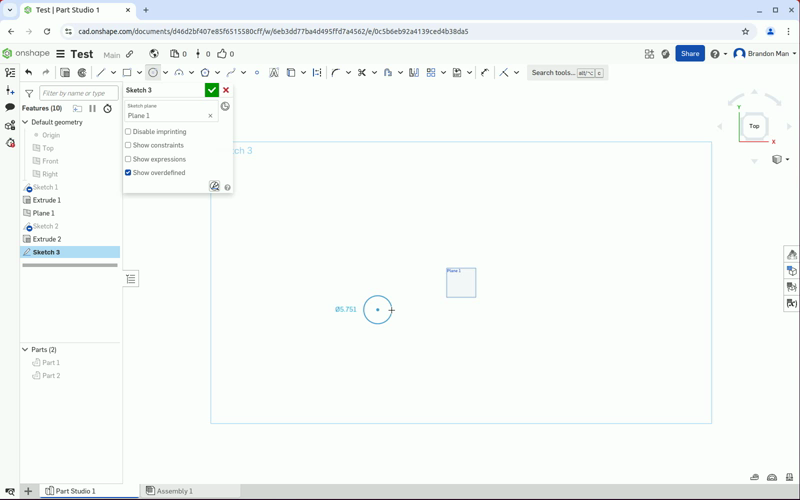
key(esc)
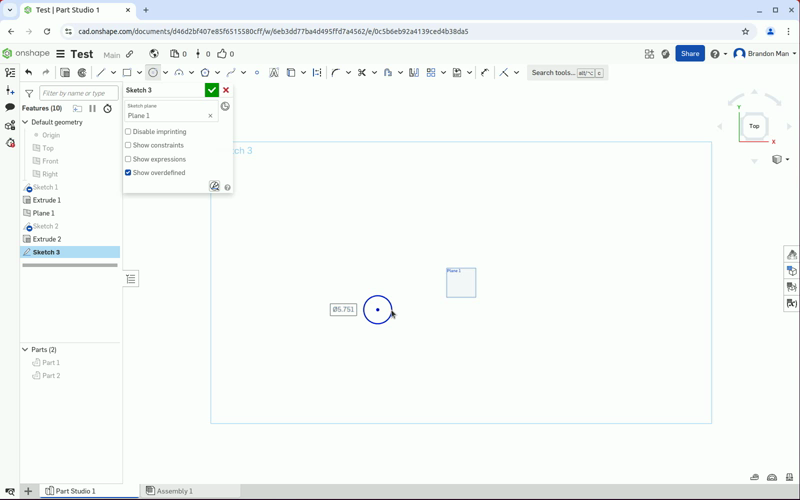
mouse_move(386, 320)
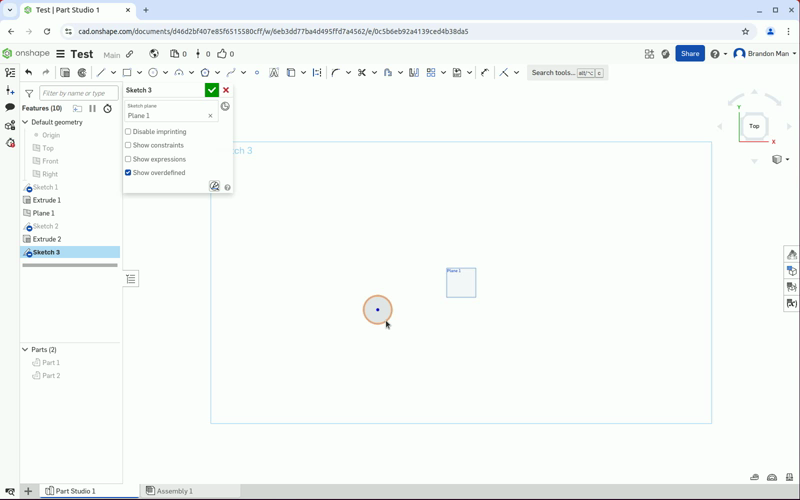
scroll(6)
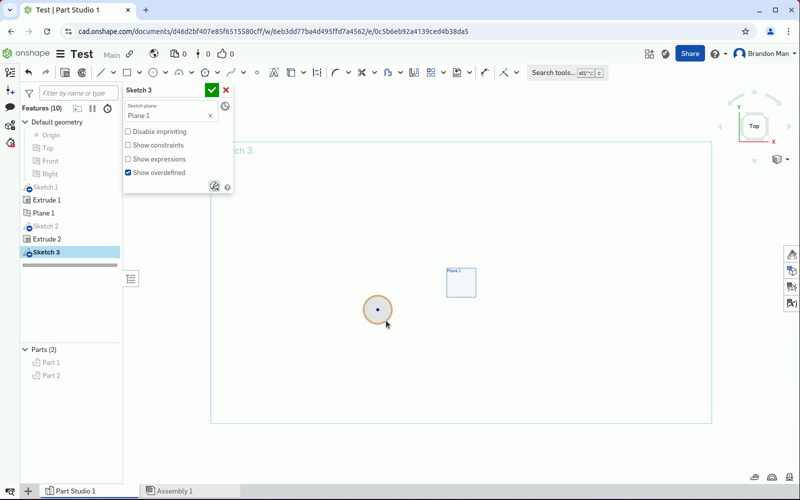
scroll(6)
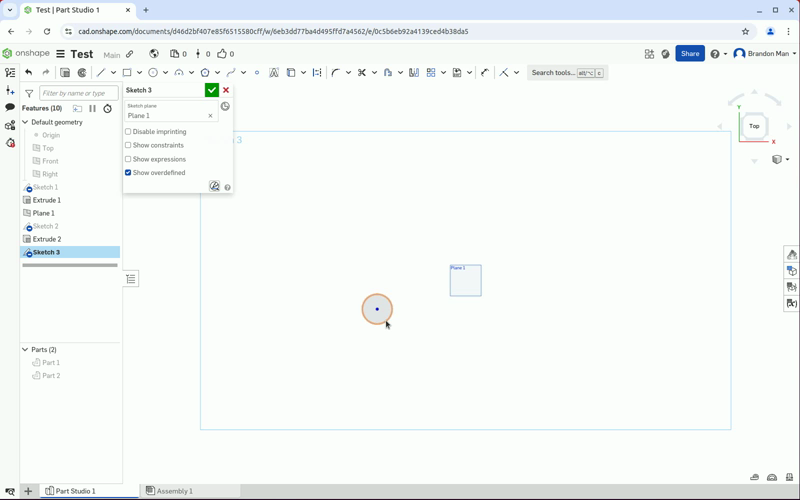
scroll(6)
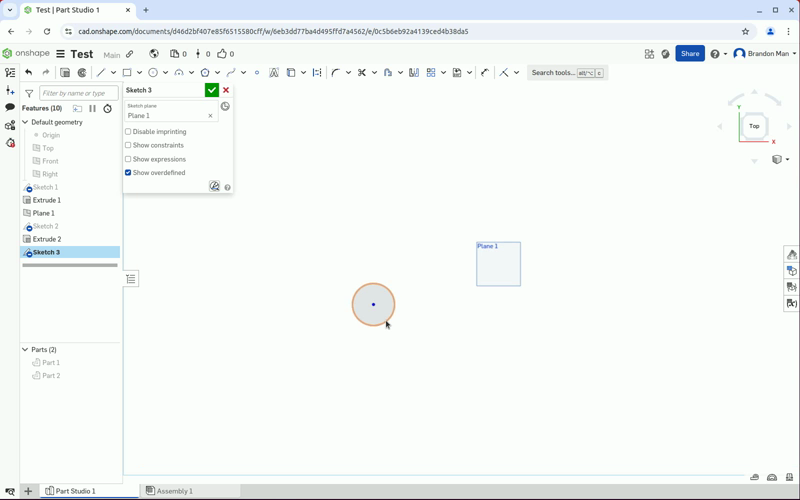
scroll(6)
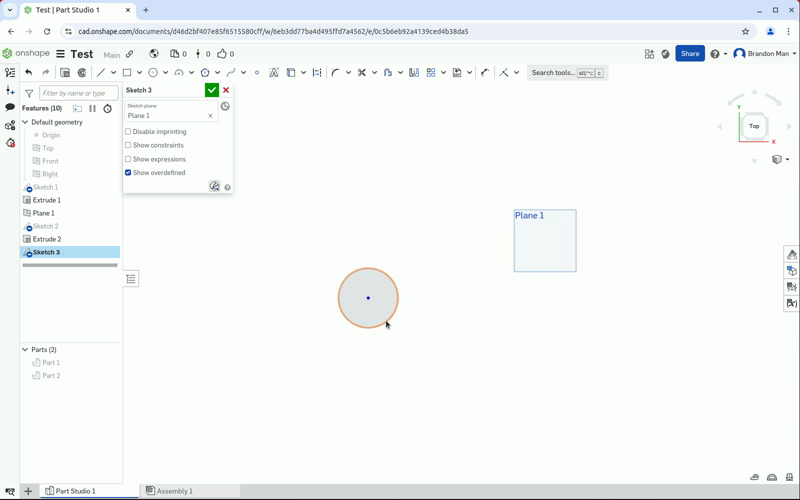
scroll(6)
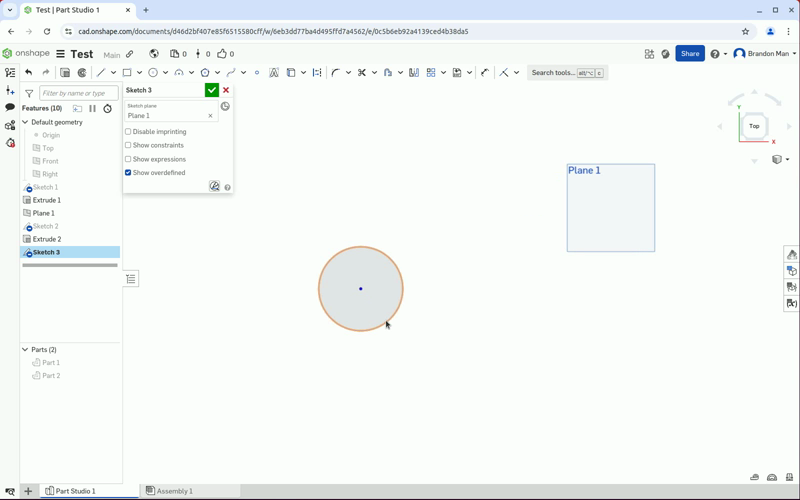
scroll(6)
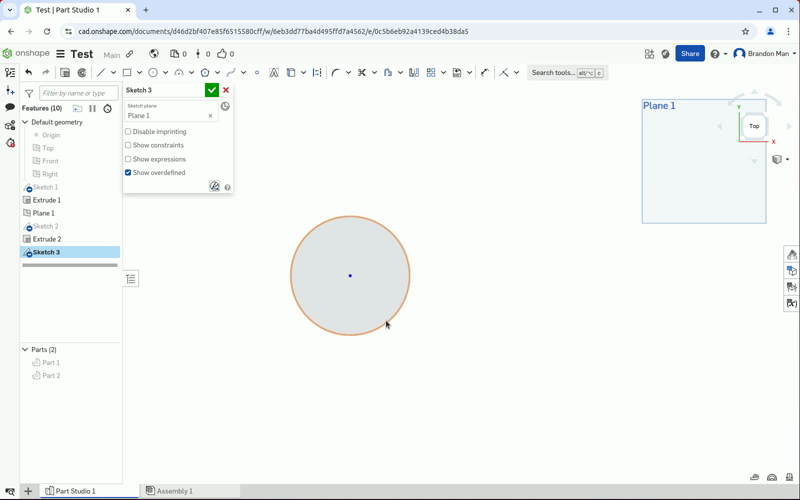
scroll(6)
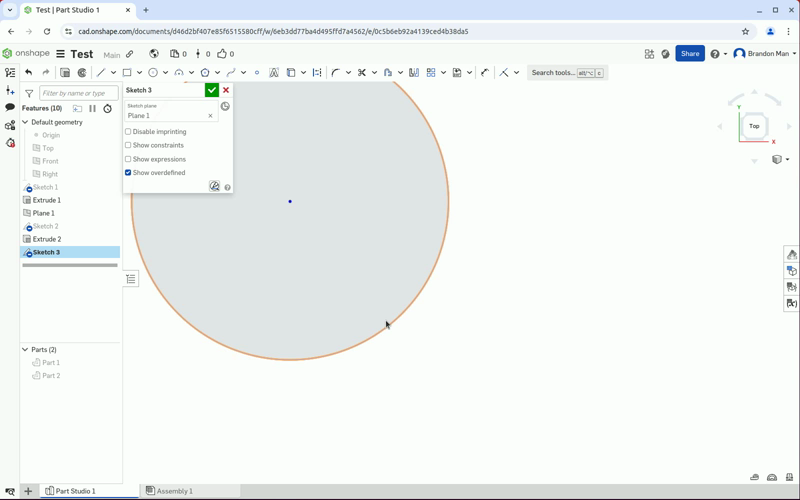
click(386, 320)
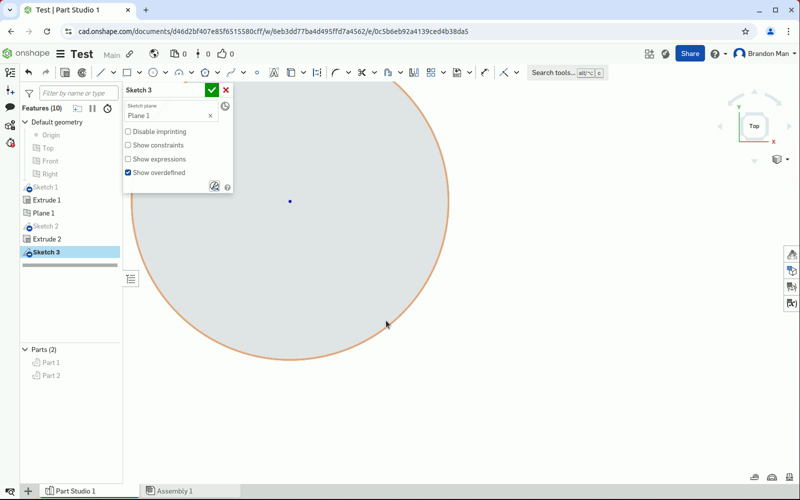
scroll(-6)
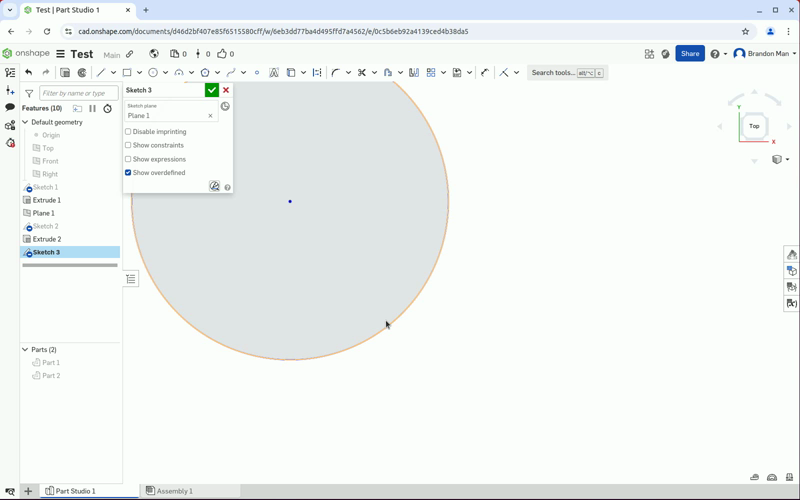
scroll(-6)
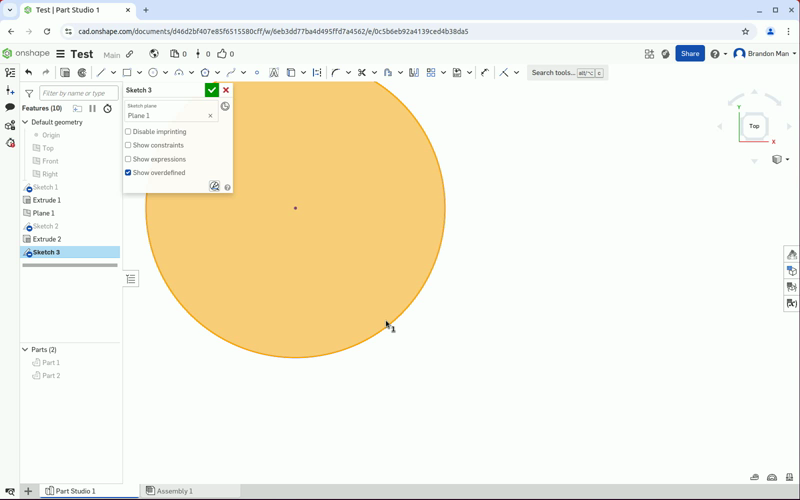
scroll(-6)
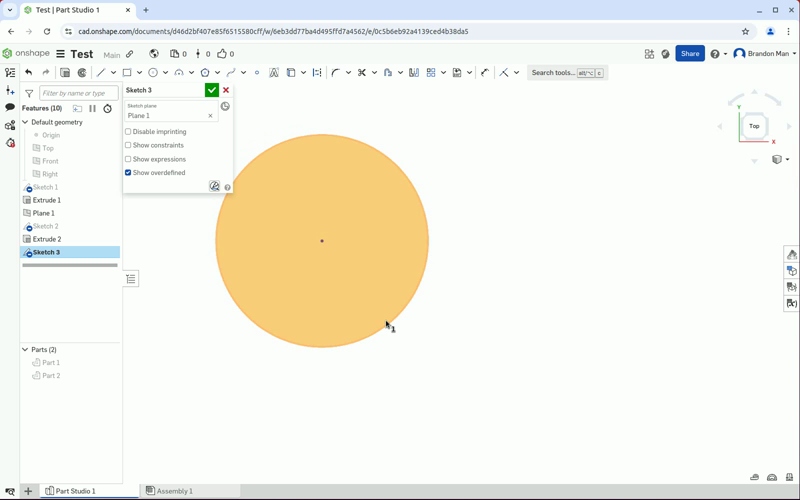
scroll(-6)
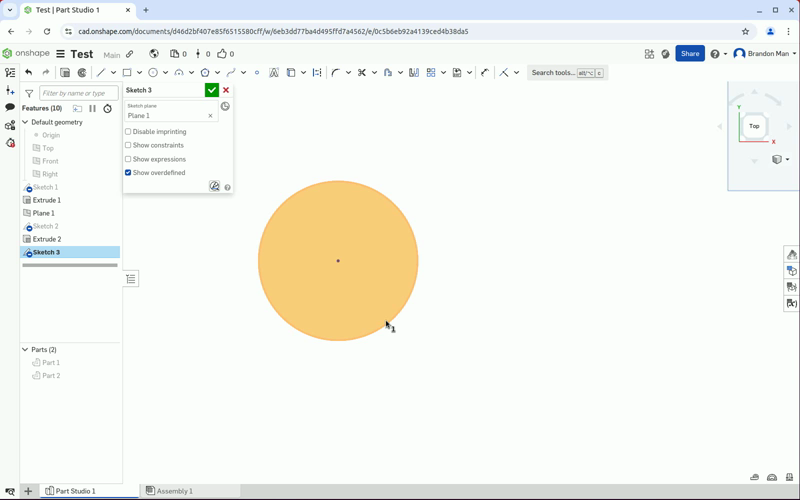
scroll(-6)
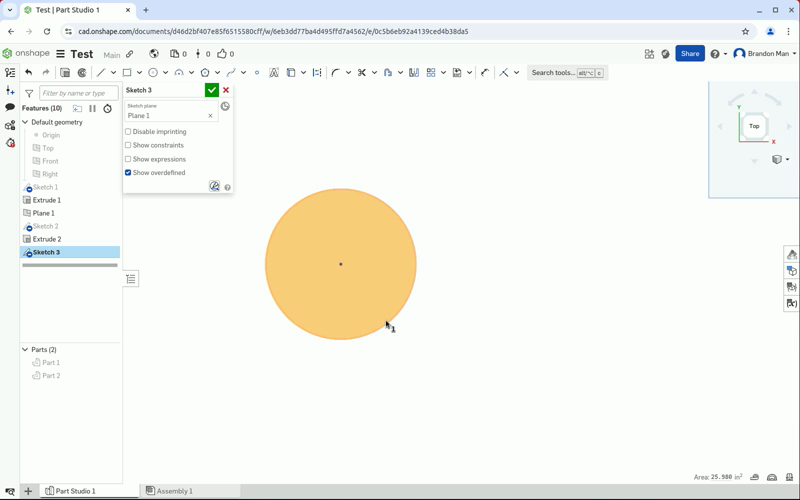
scroll(-6)
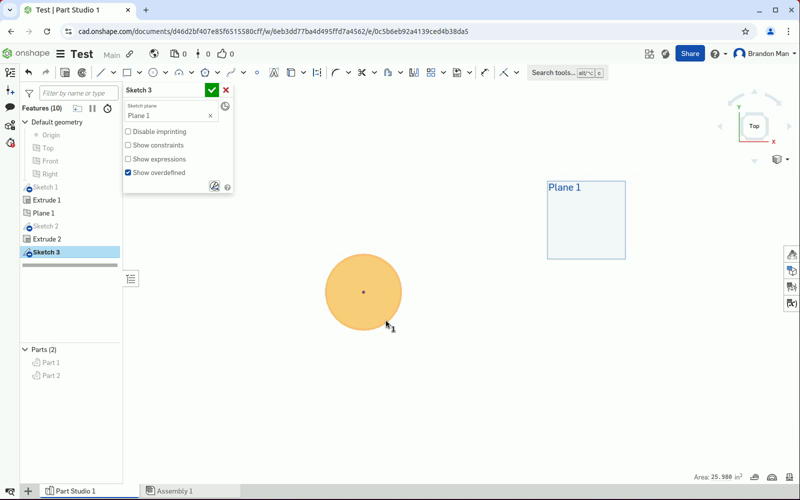
scroll(-6)
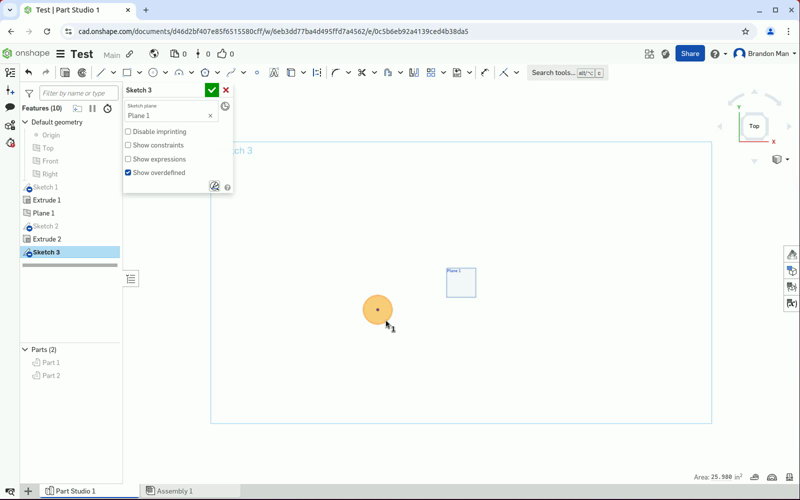
mouse_move(73, 352)
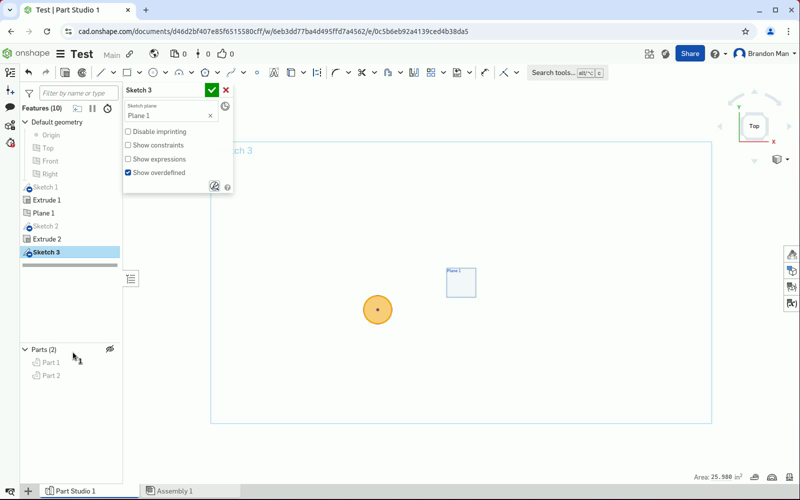
key(shift+y)
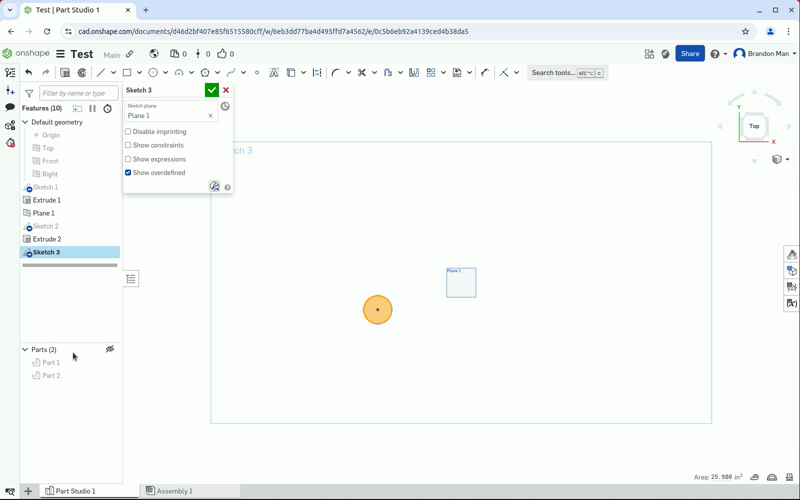
key(shift+e)
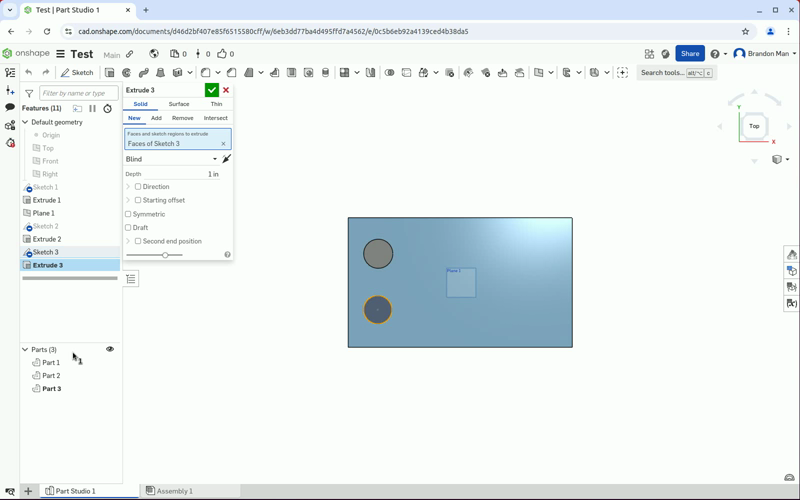
mouse_move(143, 106)
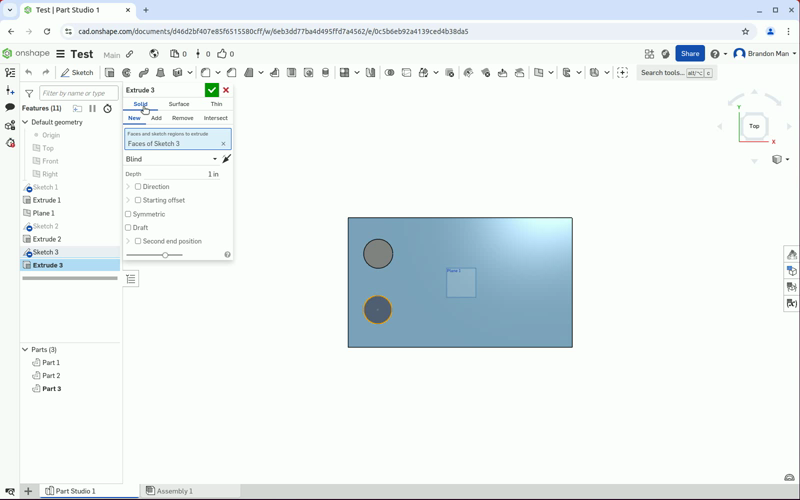
click(143, 106)
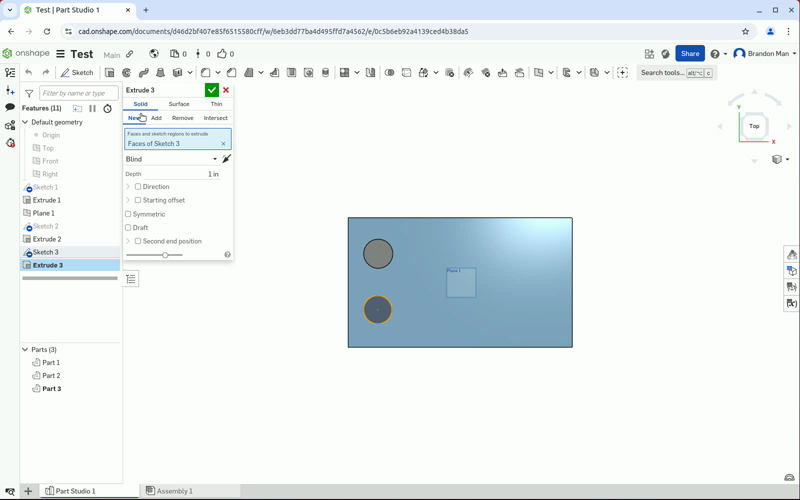
mouse_move(137, 120)
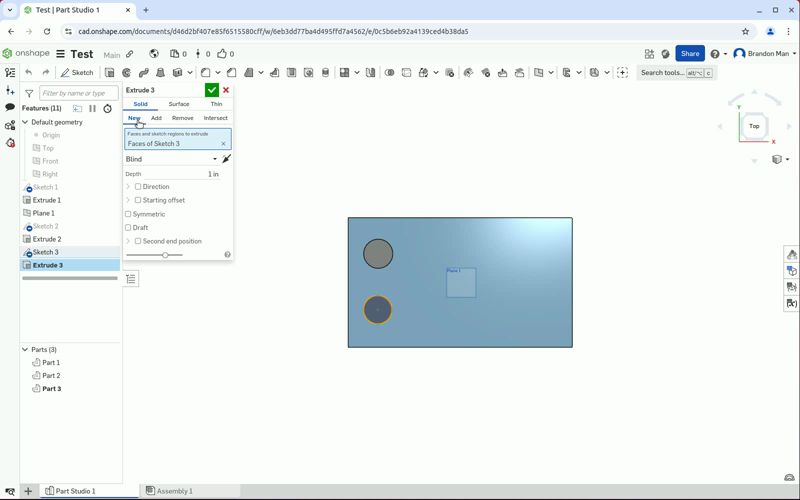
click(137, 120)
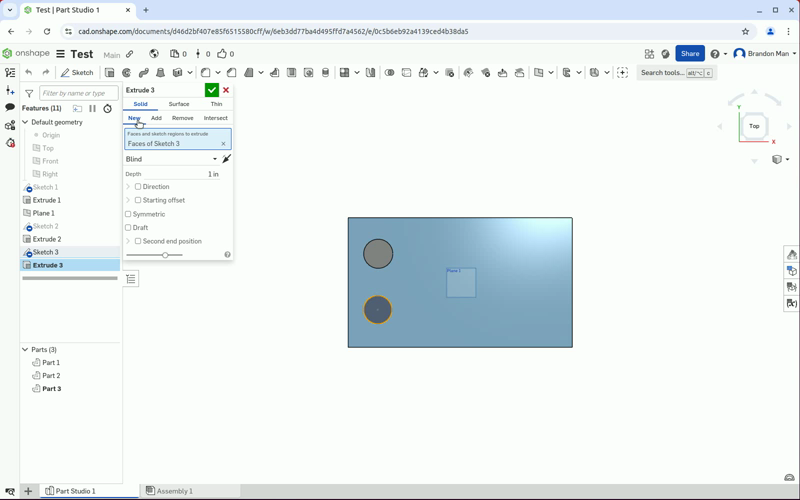
key(tab, 4)
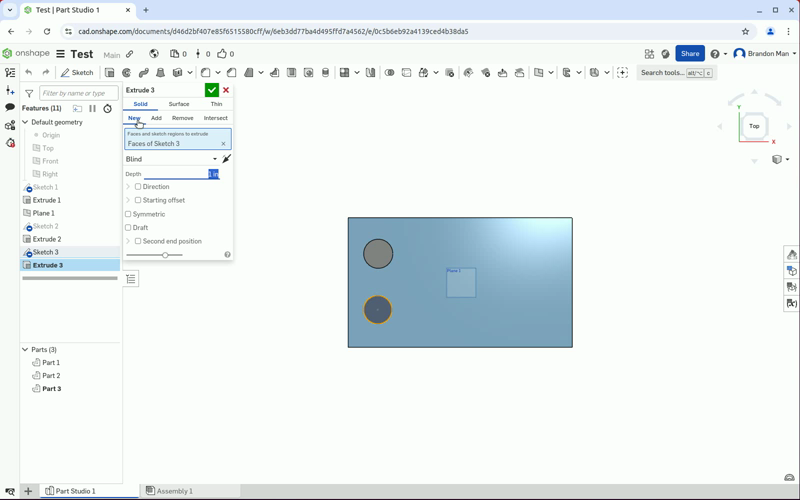
text(1.685)
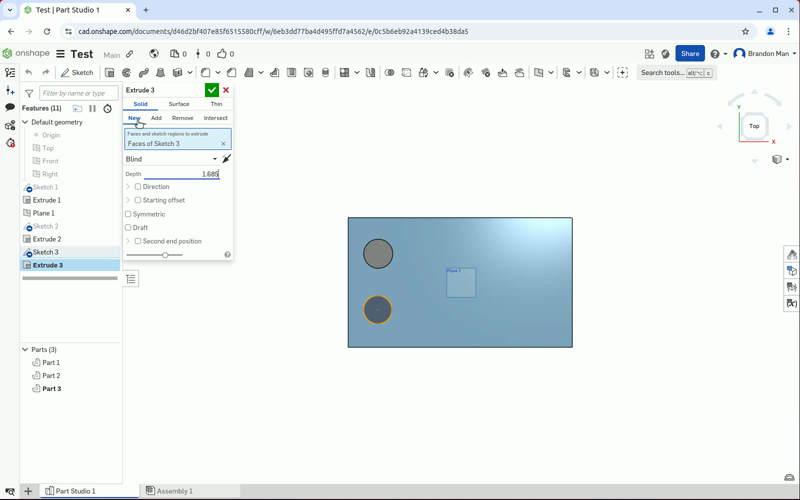
key(enter)
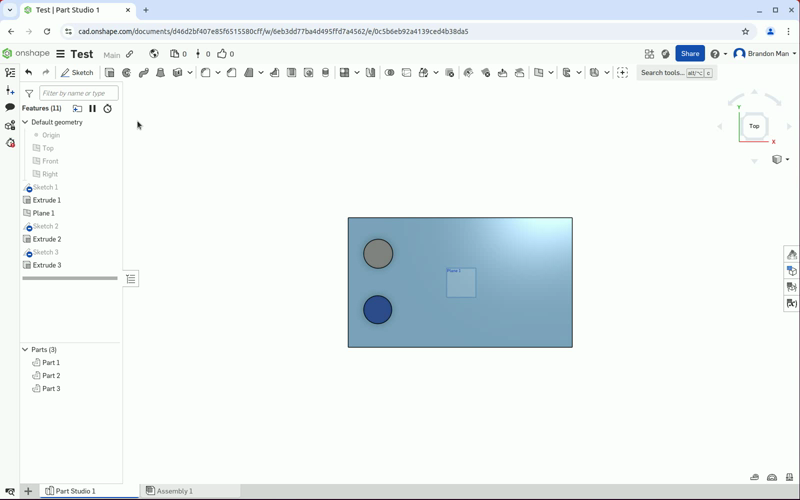
key(shift+h)
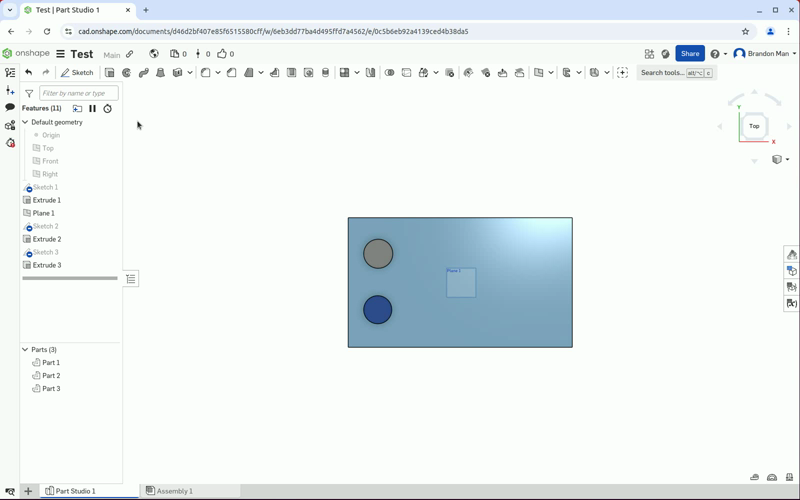
key(shift+h)
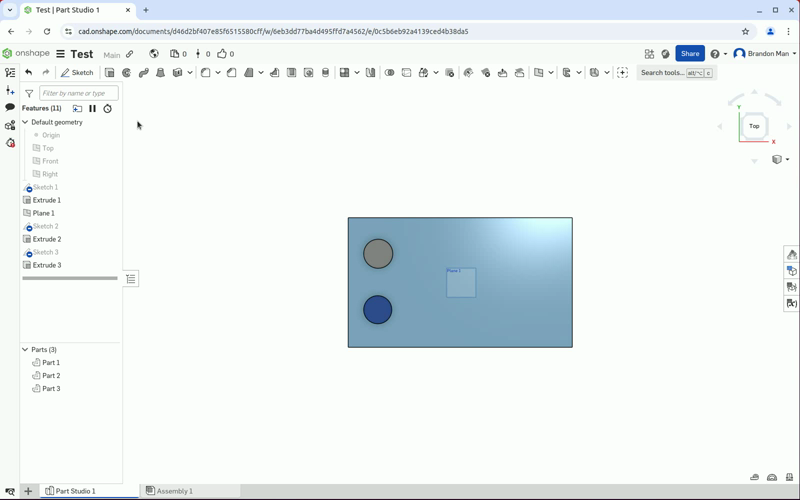
mouse_move(73, 189)
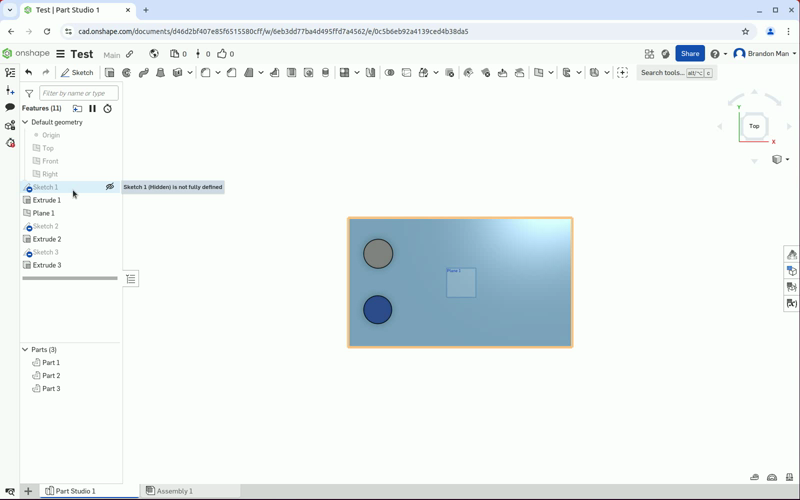
click(73, 189)
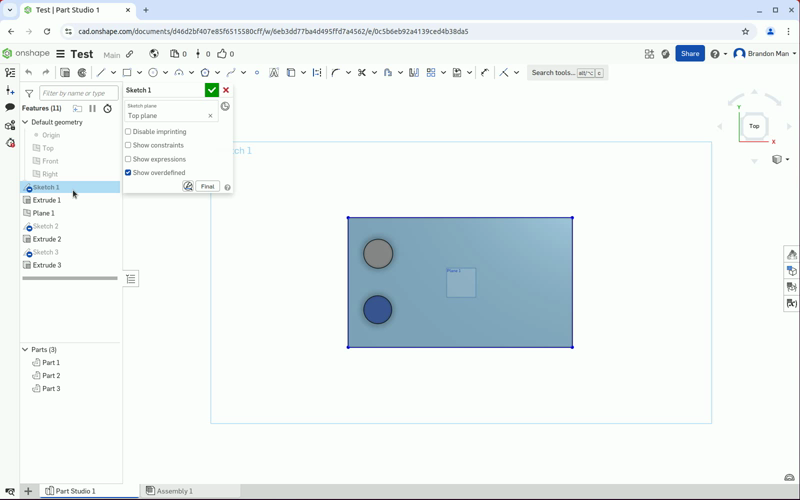
mouse_move(229, 92)
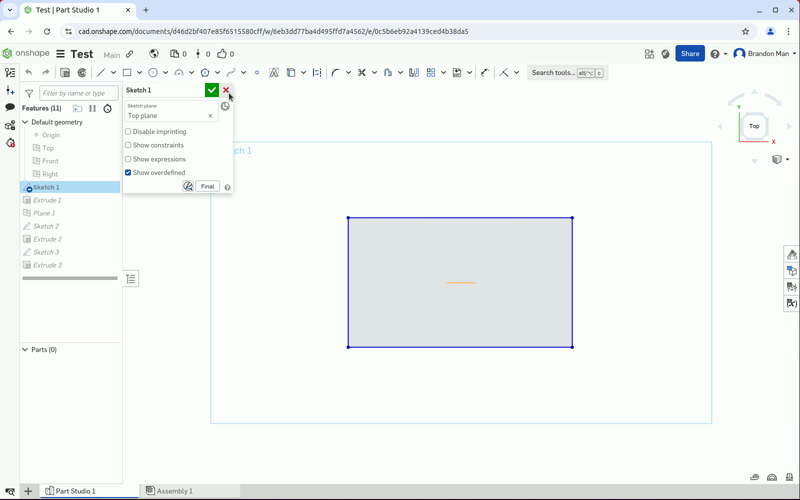
click(229, 92)
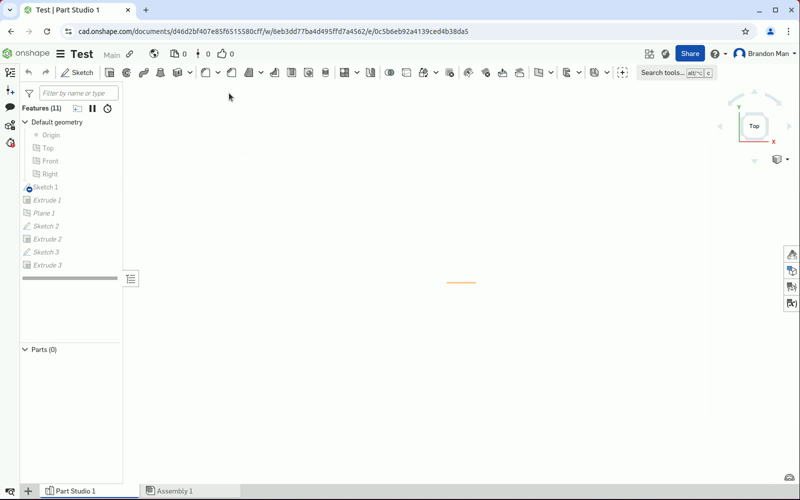
key(shift+s)
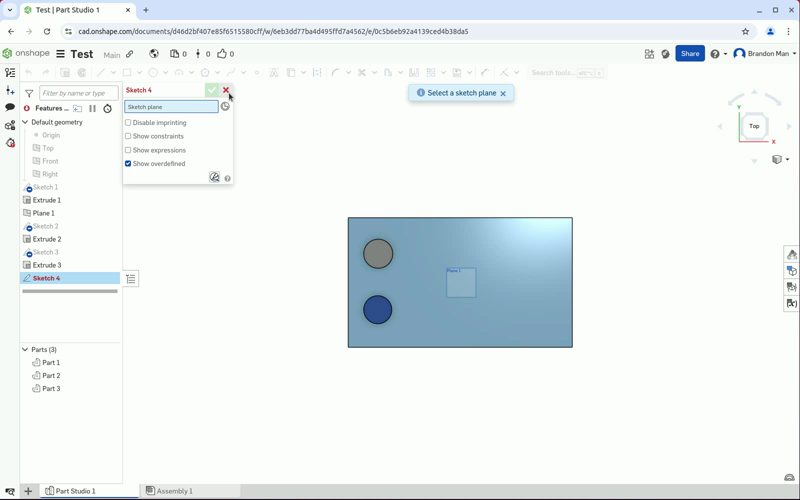
mouse_move(73, 215)
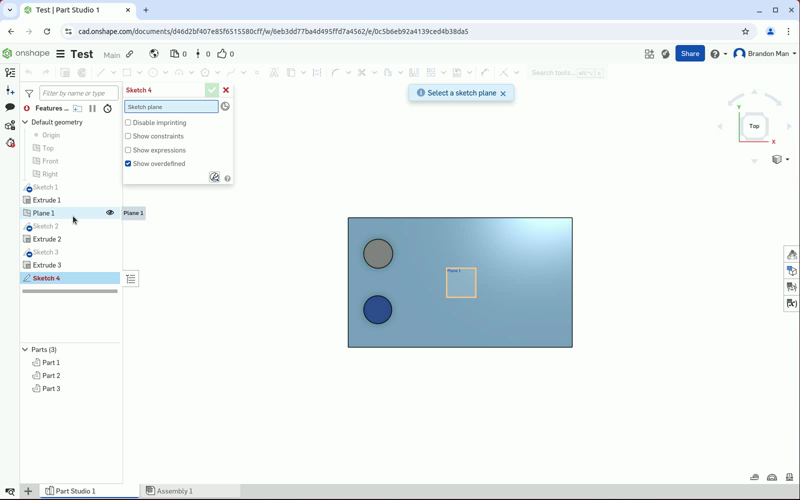
click(73, 215)
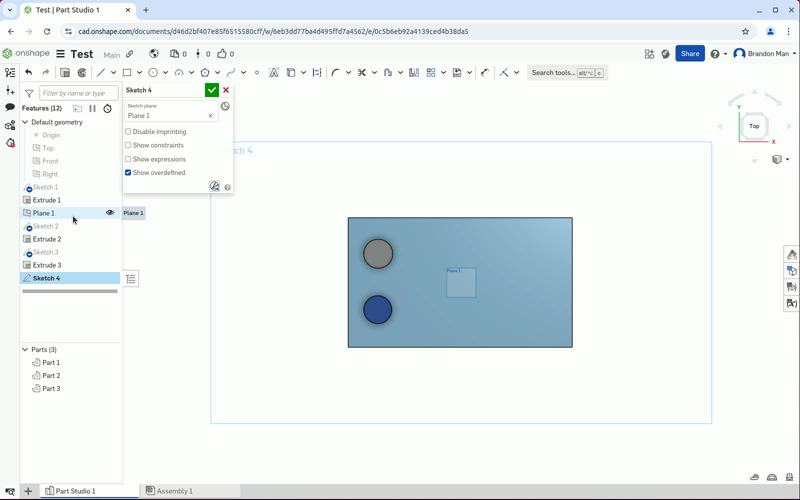
mouse_move(73, 352)
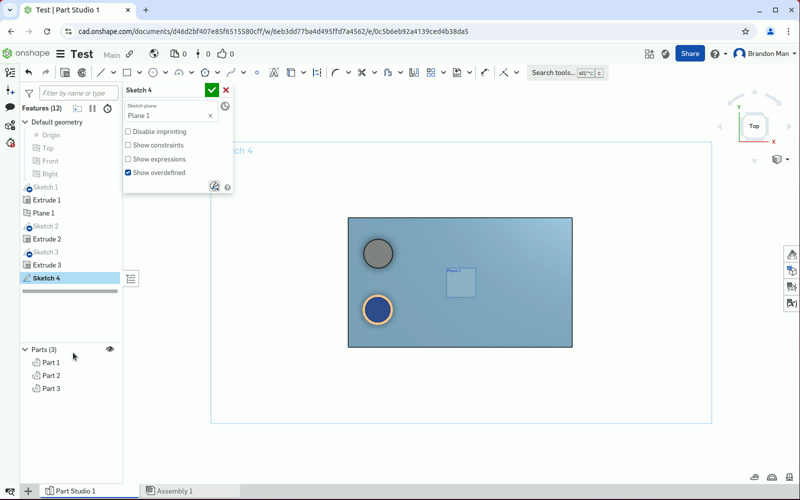
key(y)
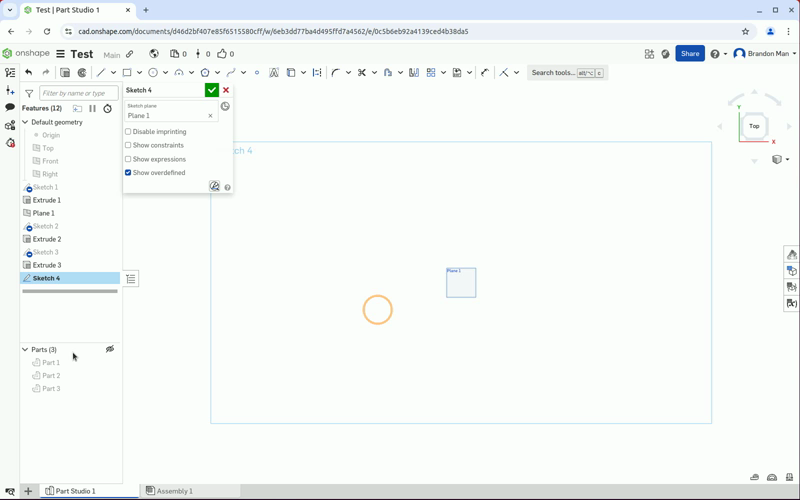
key(c)
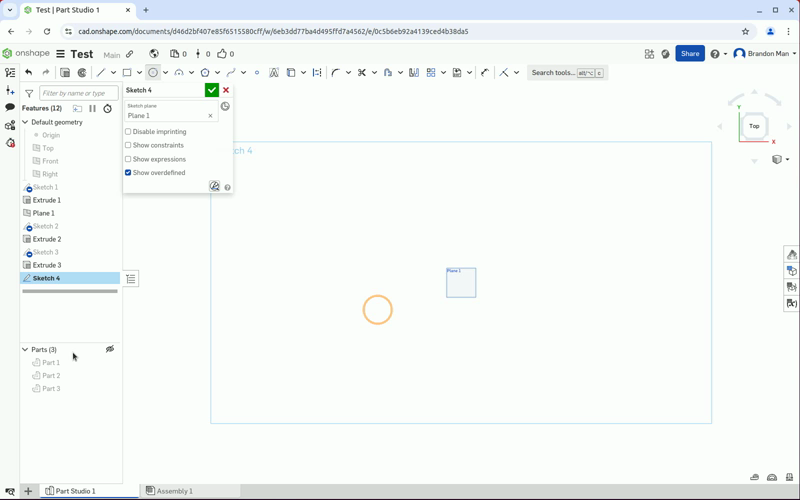
key_down(shift)
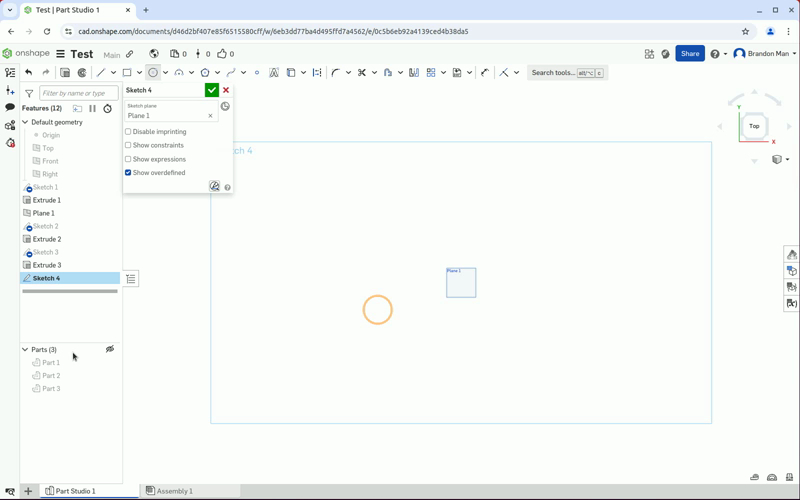
mouse_move(434, 253)
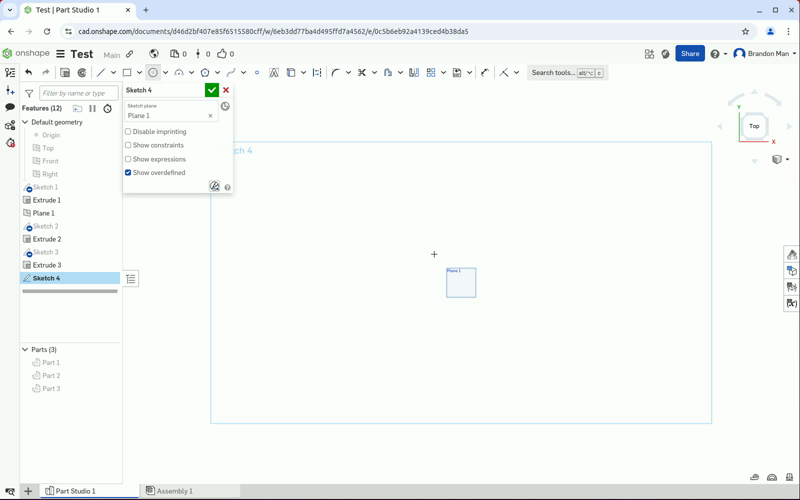
click(434, 253)
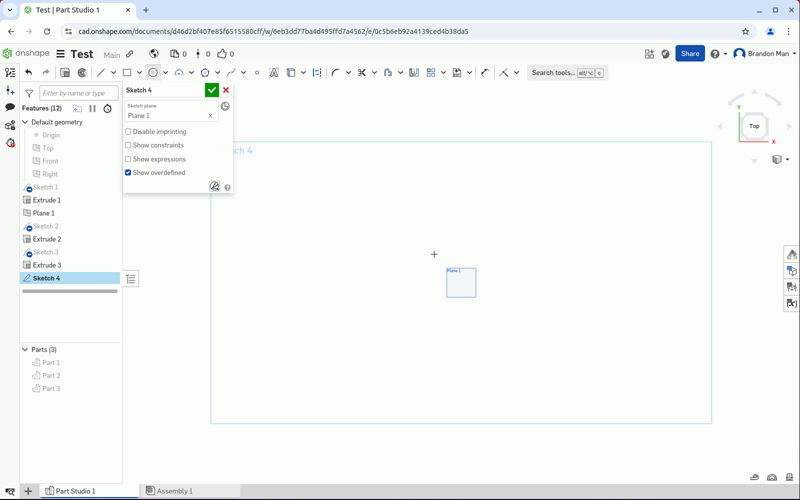
key_up(shift)
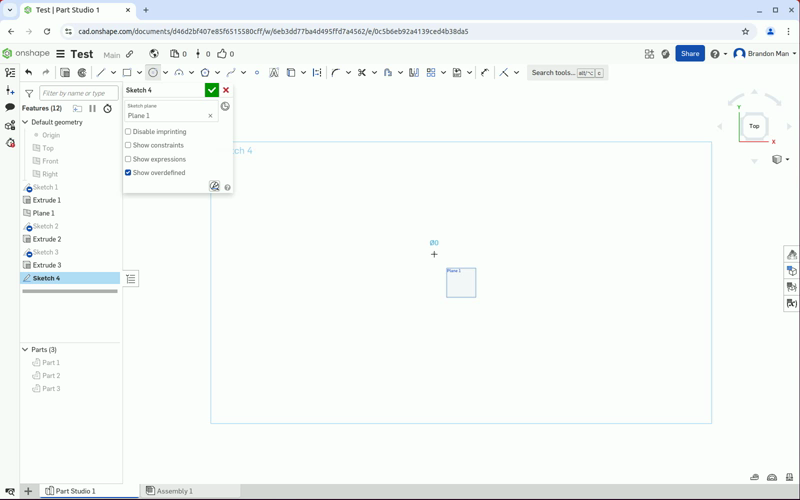
mouse_move(447, 253)
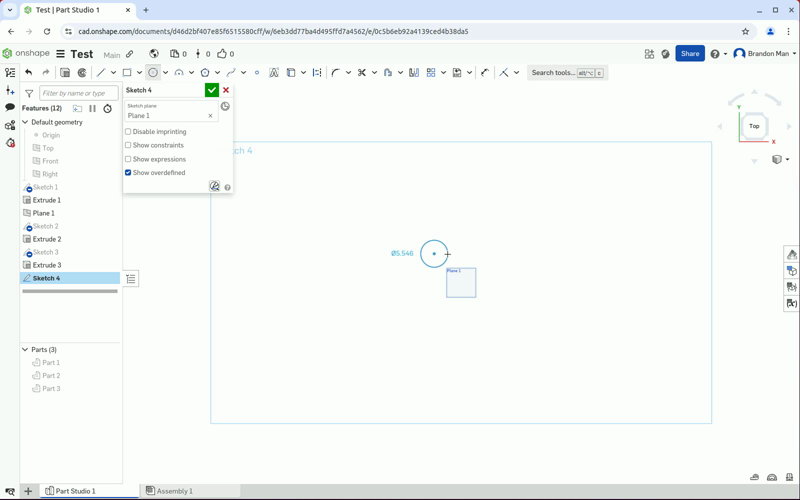
click(447, 253)
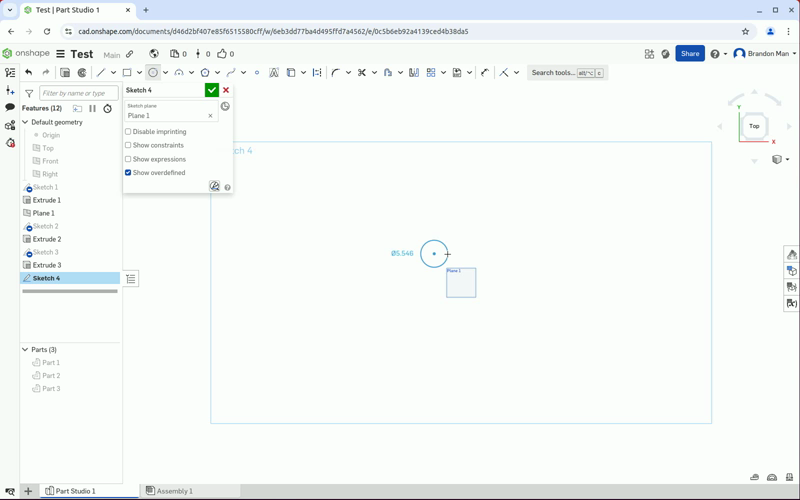
key(esc)
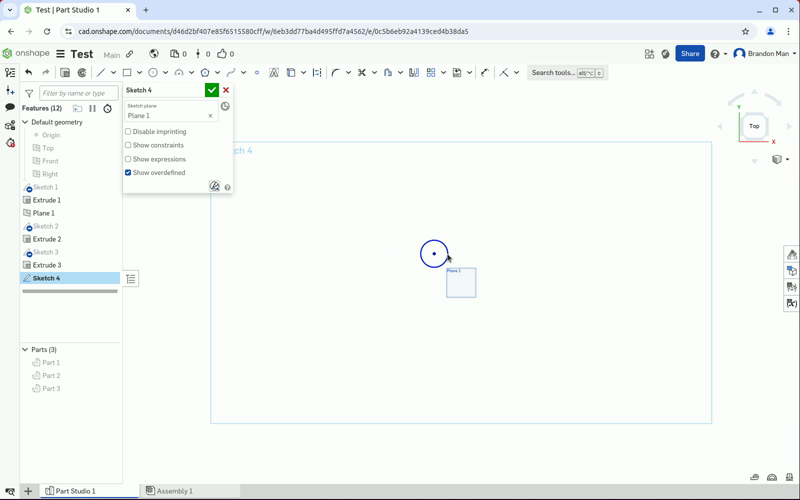
mouse_move(441, 252)
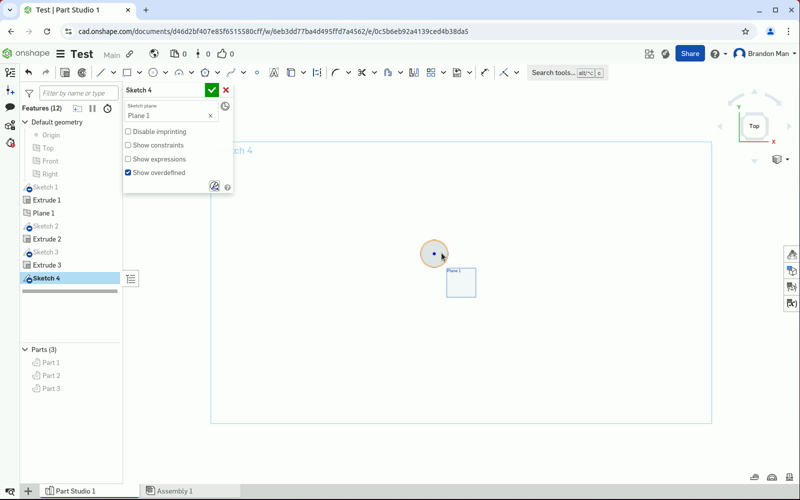
scroll(6)
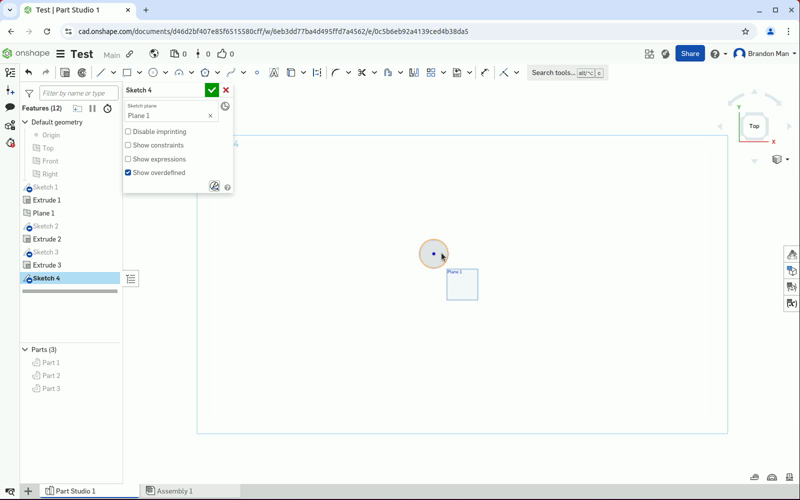
scroll(6)
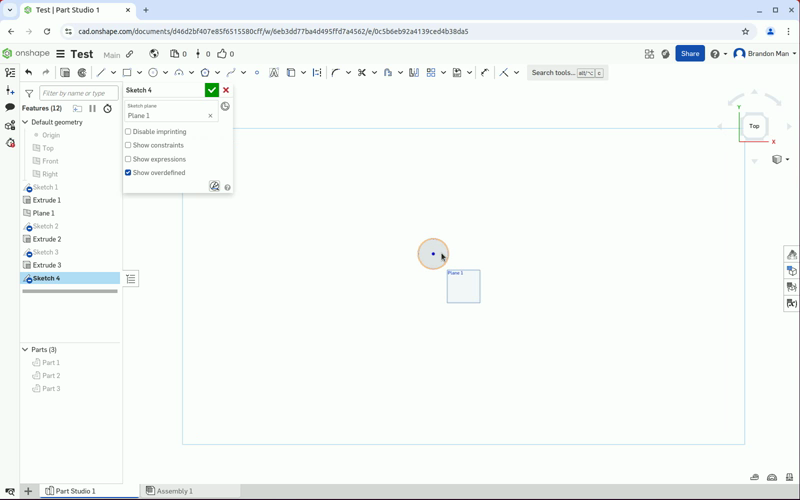
scroll(6)
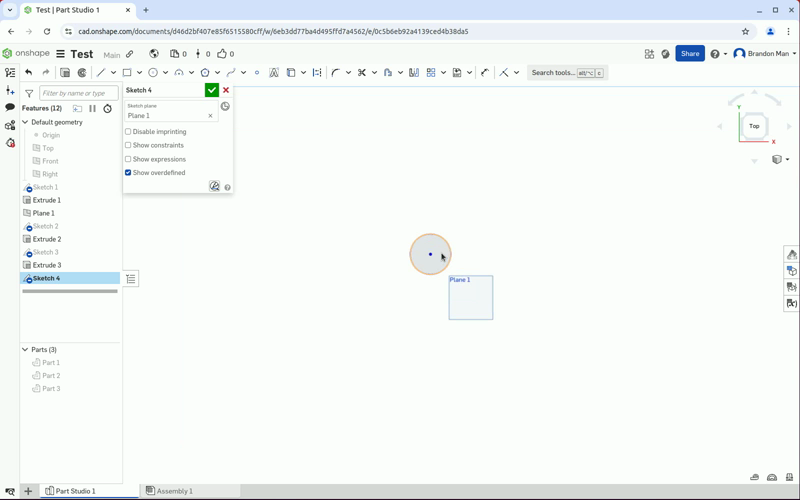
scroll(6)
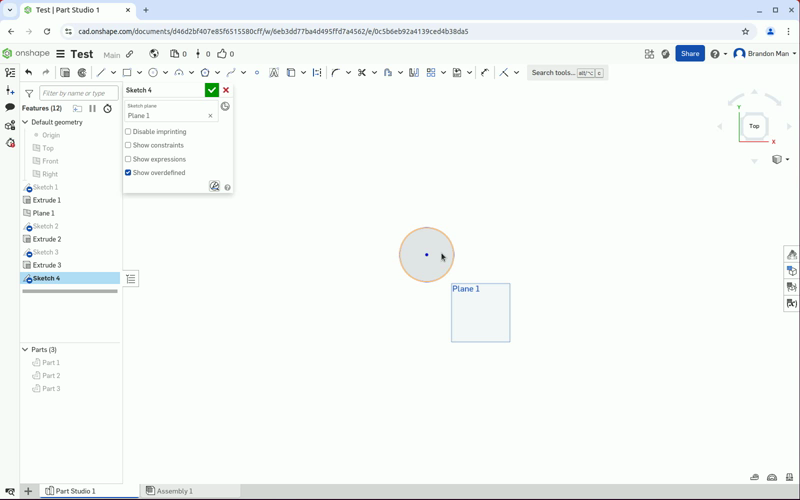
scroll(6)
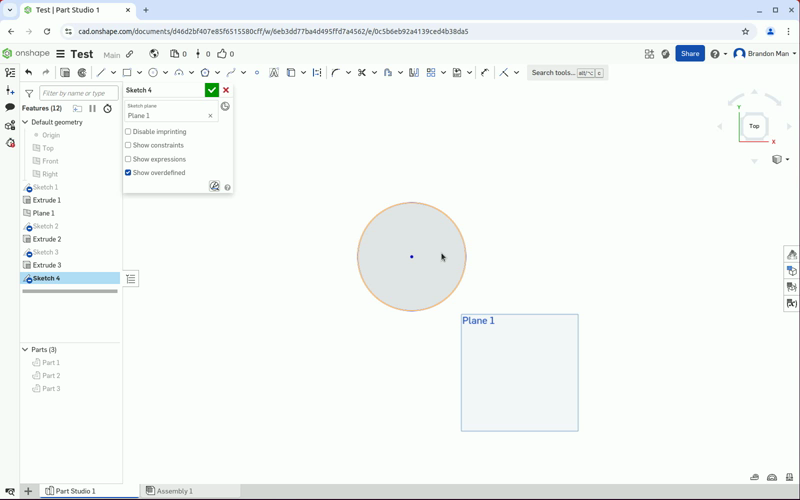
scroll(6)
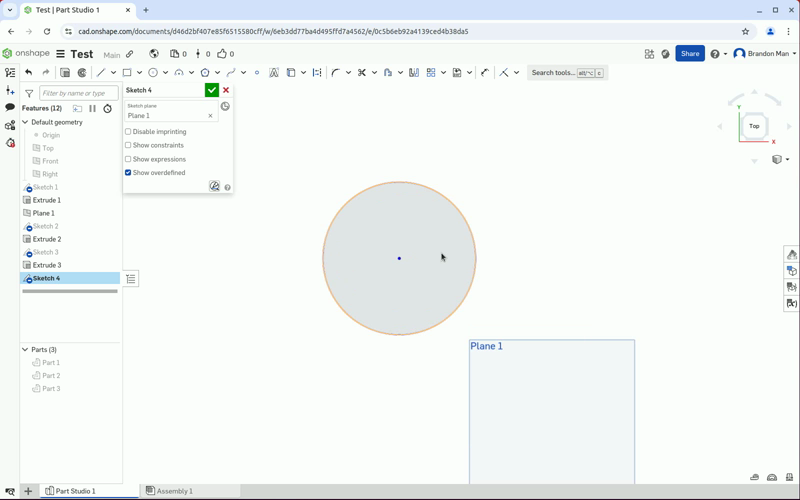
scroll(6)
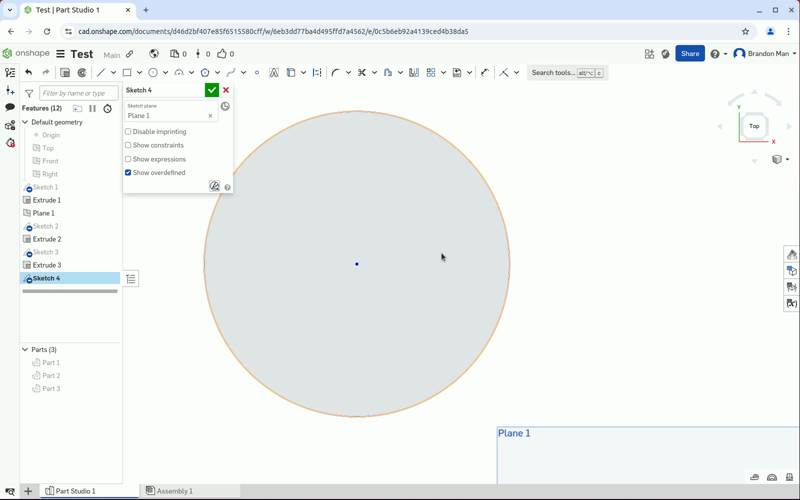
click(441, 252)
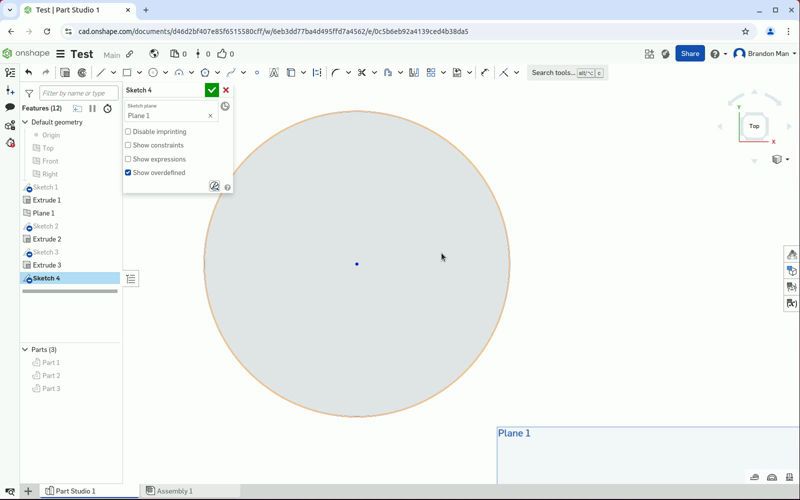
scroll(-6)
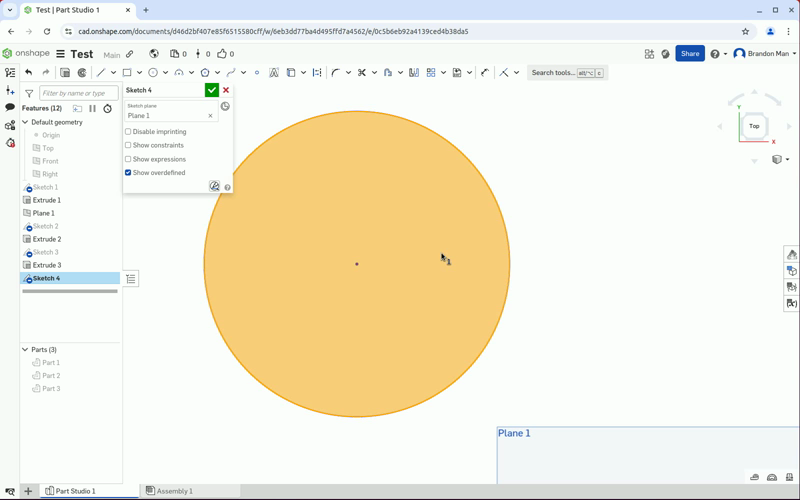
scroll(-6)
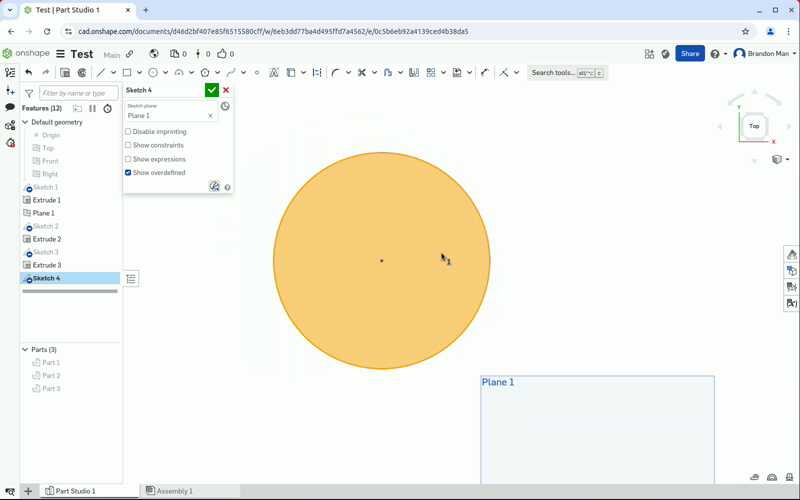
scroll(-6)
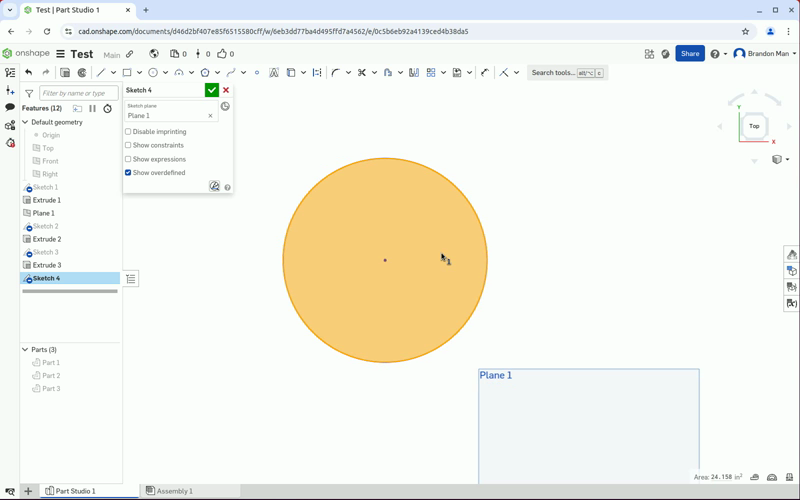
scroll(-6)
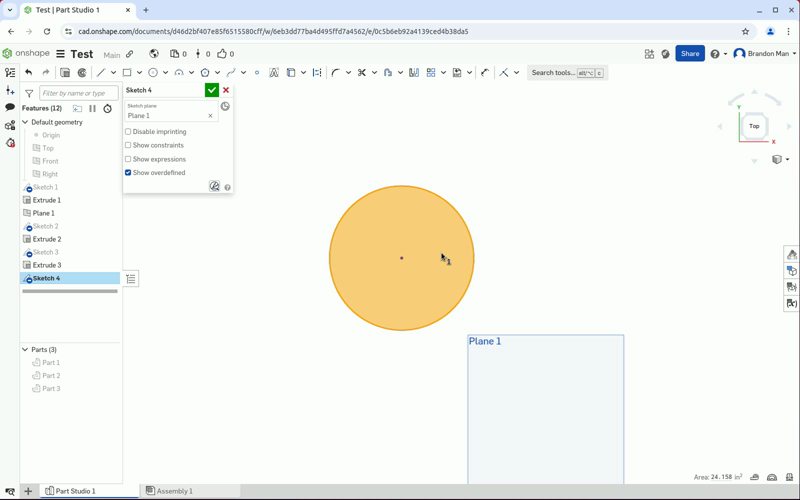
scroll(-6)
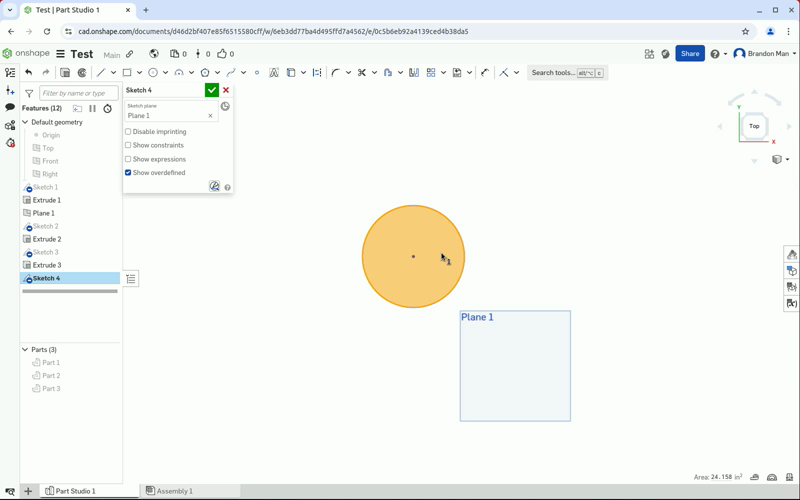
scroll(-6)
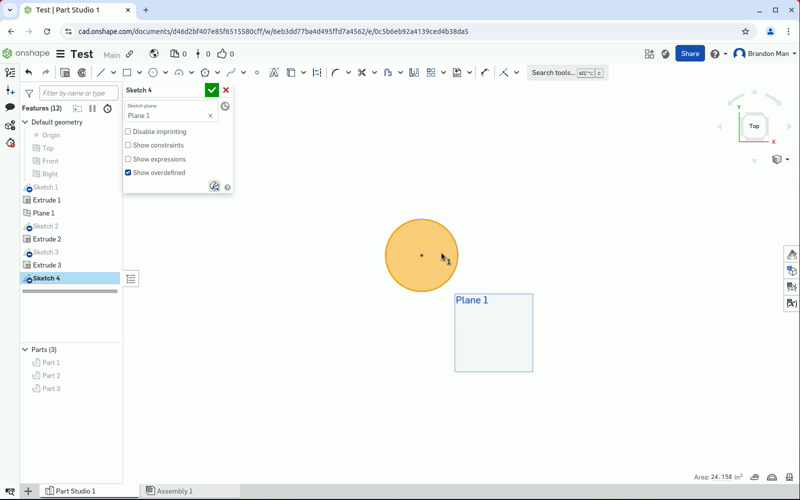
scroll(-6)
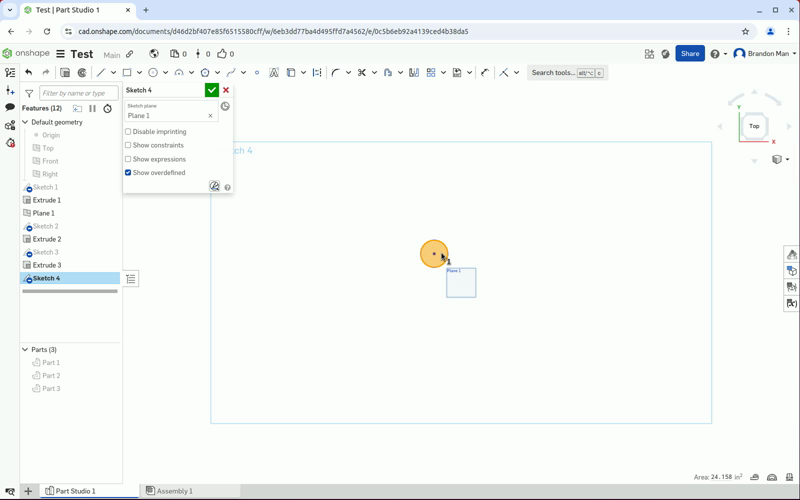
mouse_move(73, 352)
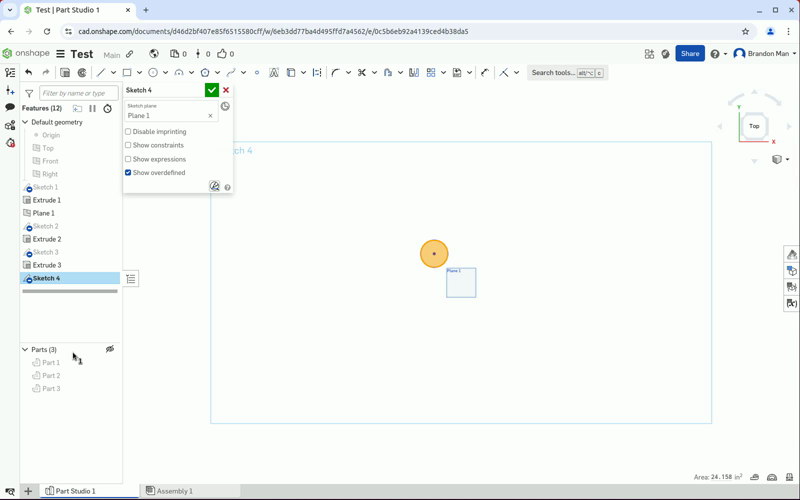
key(shift+y)
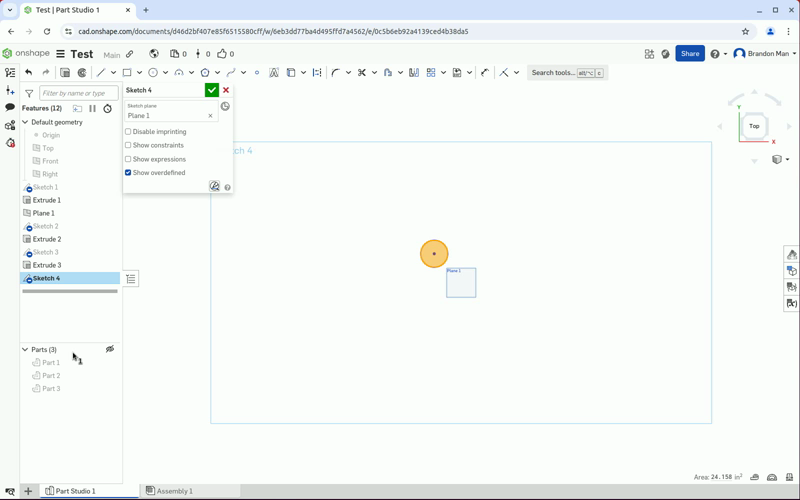
key(shift+e)
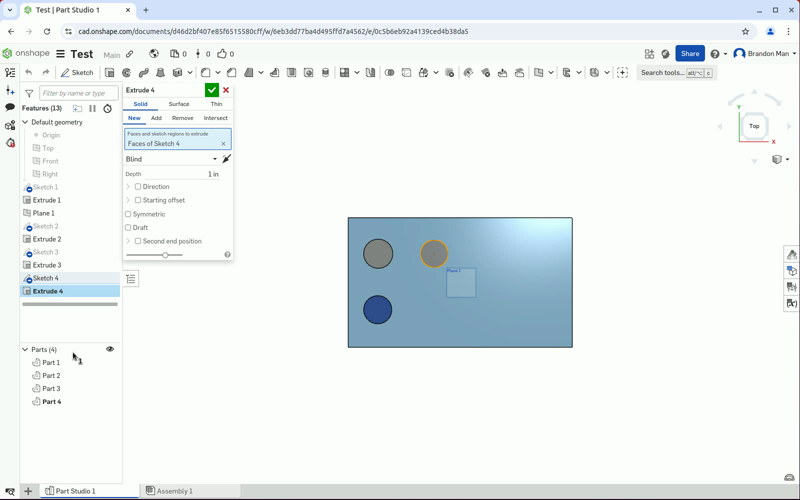
mouse_move(143, 106)
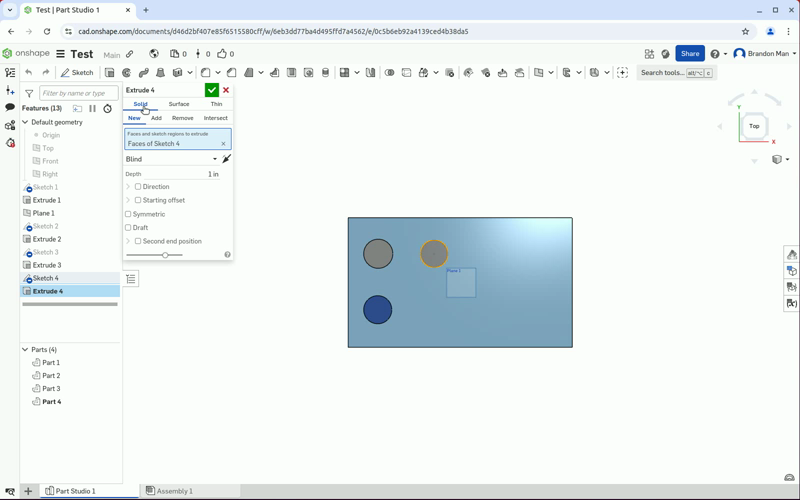
click(143, 106)
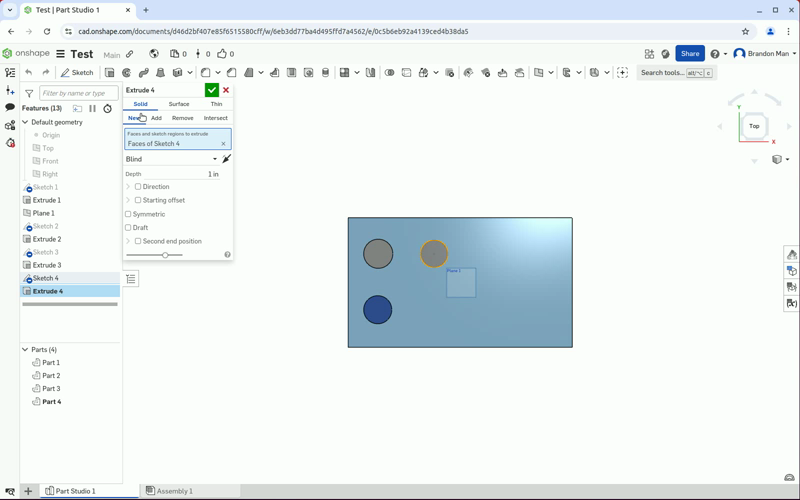
mouse_move(137, 120)
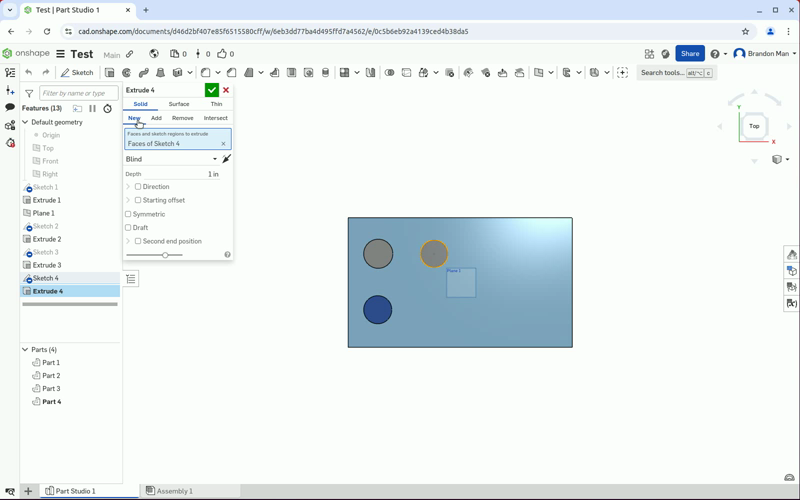
click(137, 120)
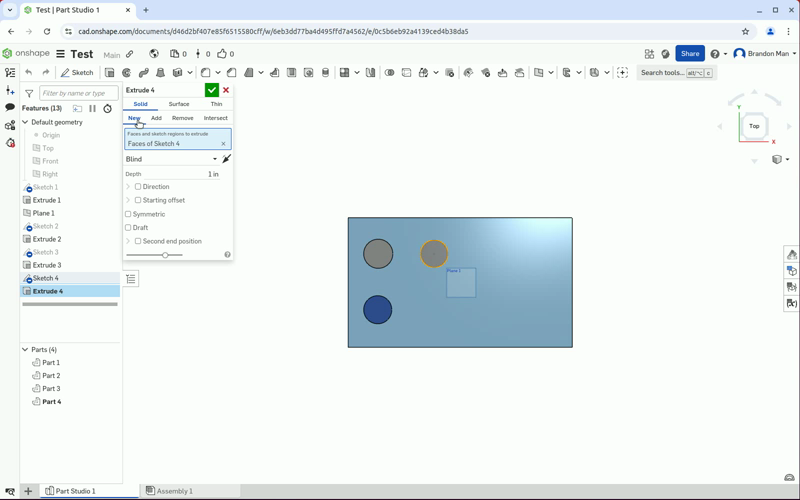
key(tab, 4)
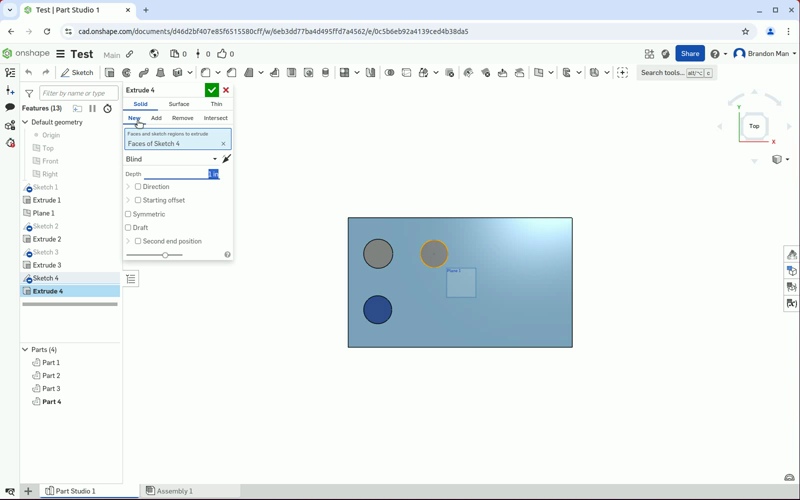
text(1.926)
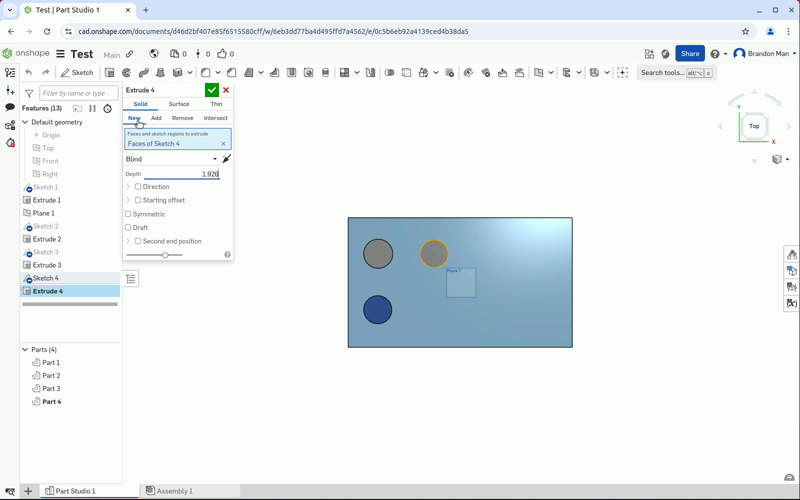
key(enter)
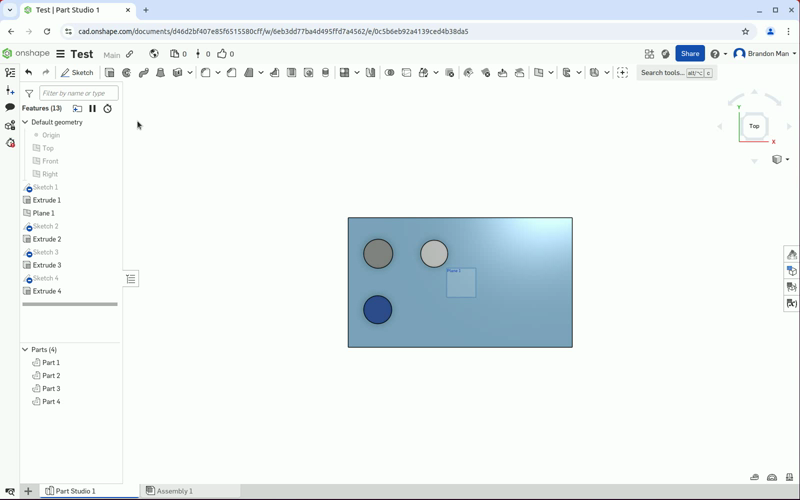
key(shift+h)
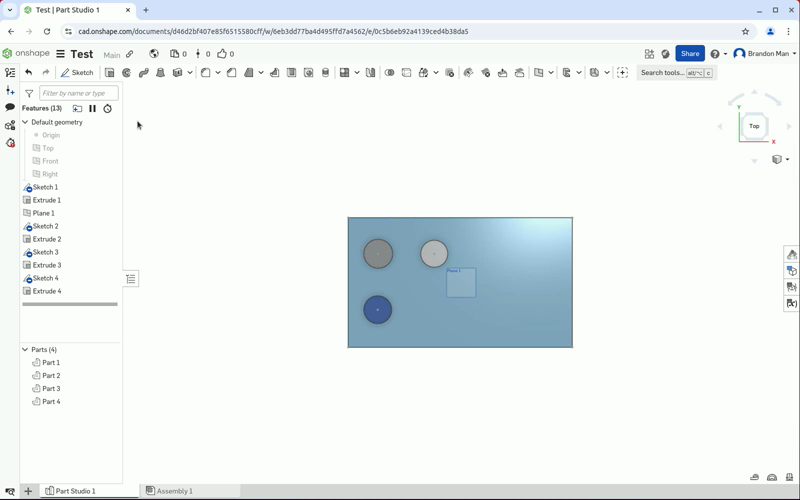
key(shift+h)
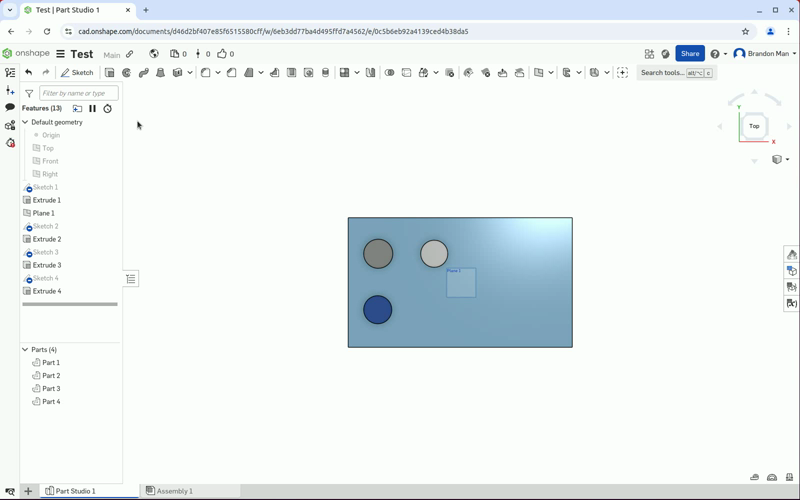
mouse_move(73, 189)
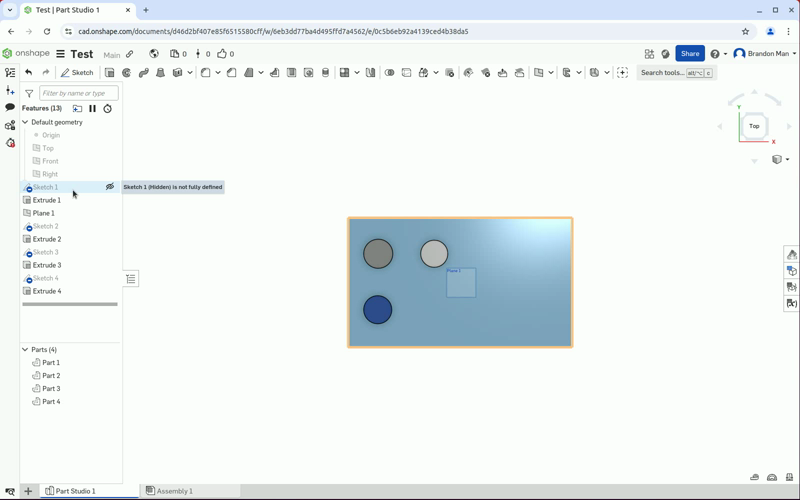
click(73, 189)
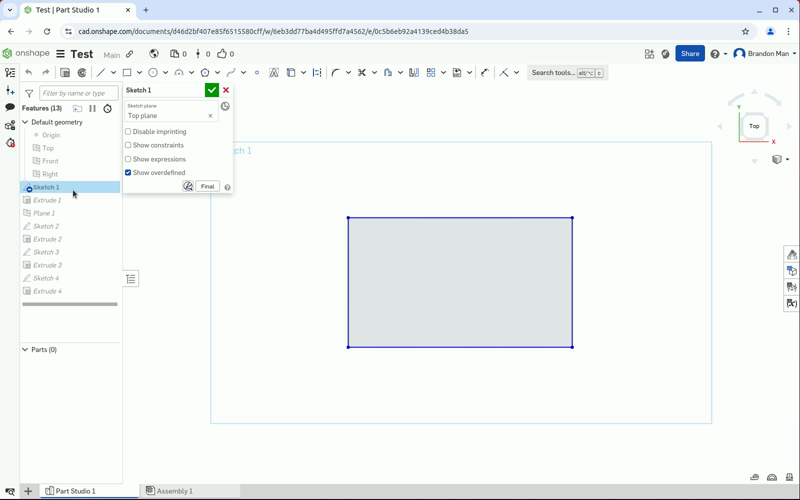
mouse_move(229, 92)
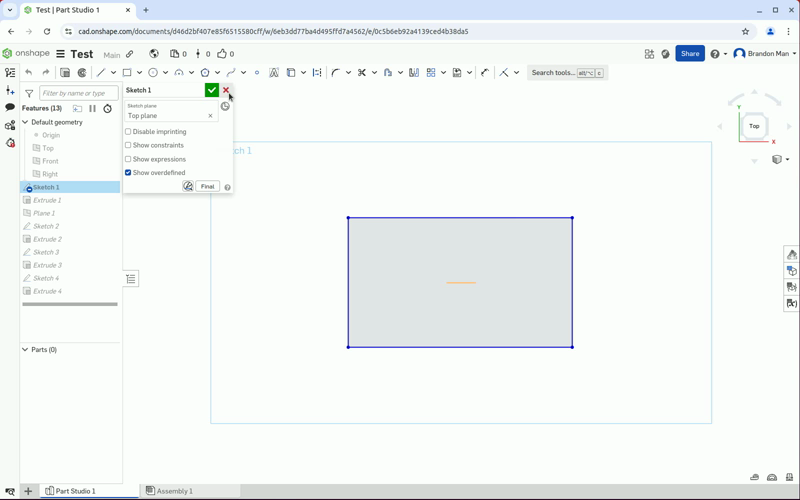
click(229, 92)
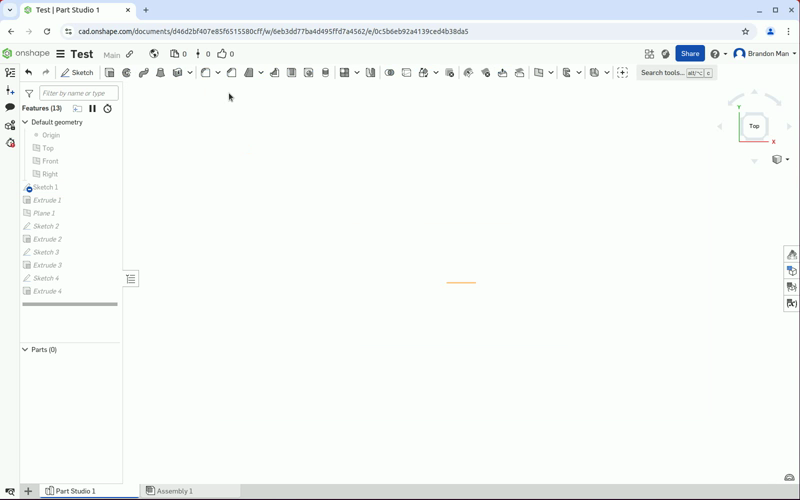
key(shift+s)
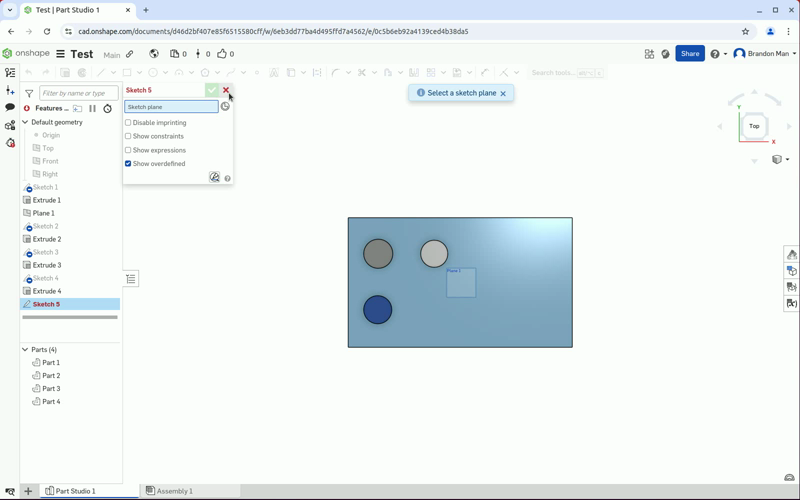
mouse_move(73, 215)
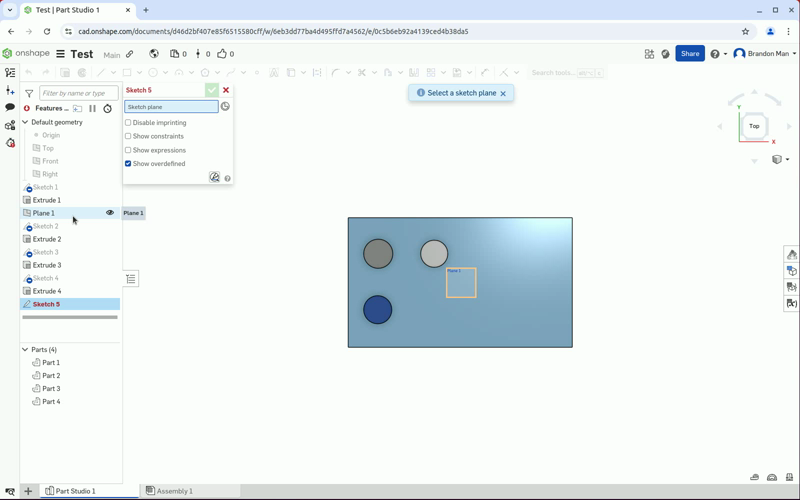
click(73, 215)
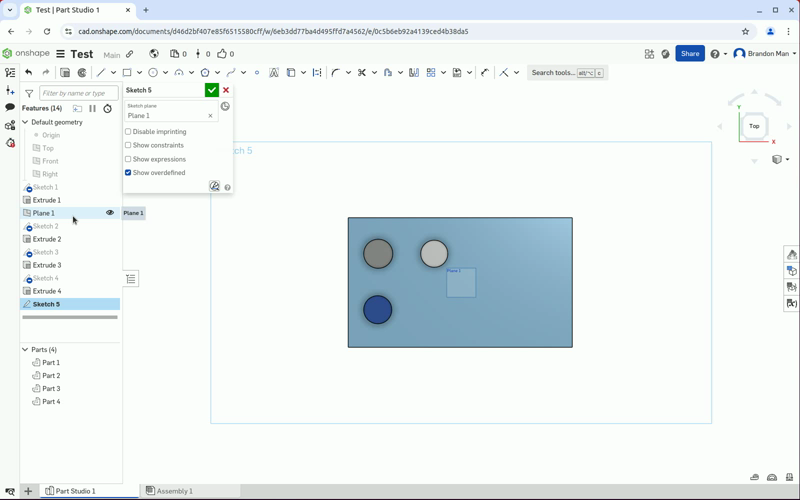
mouse_move(73, 352)
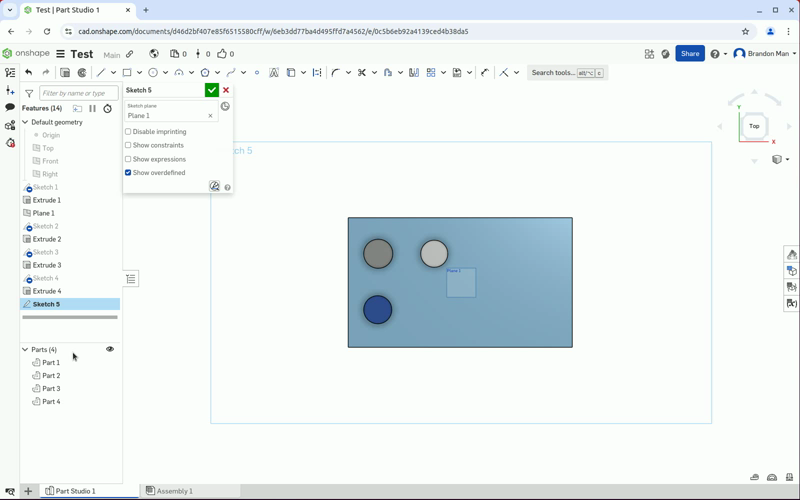
key(y)
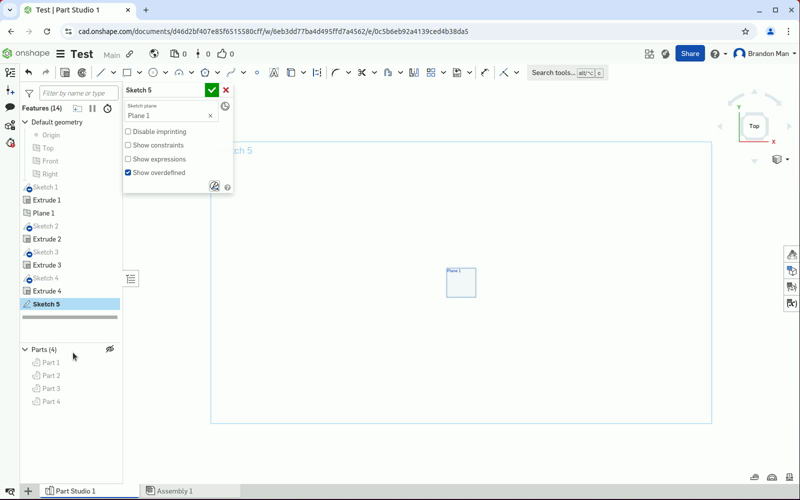
key(c)
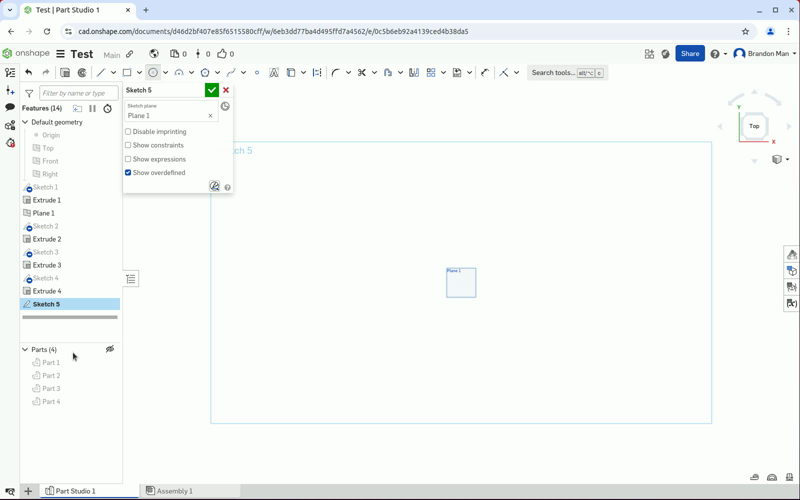
key_down(shift)
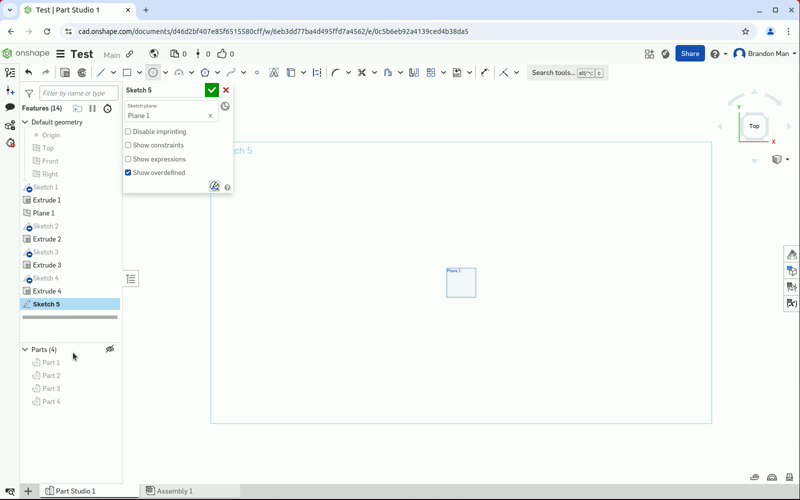
mouse_move(434, 309)
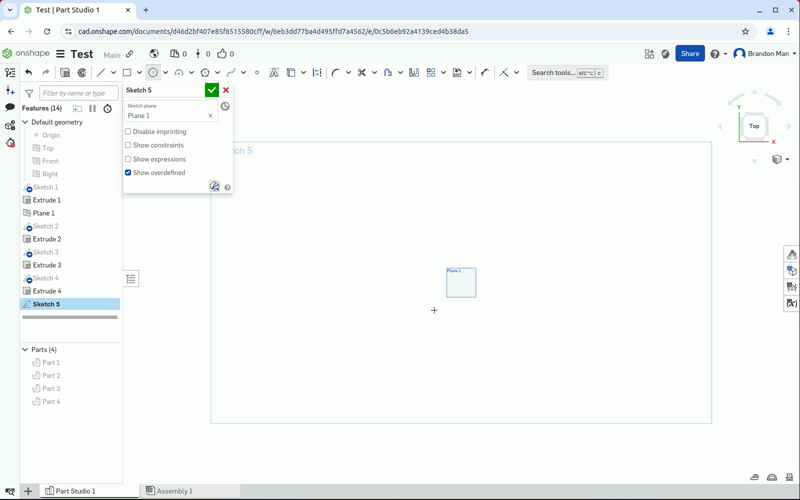
click(434, 309)
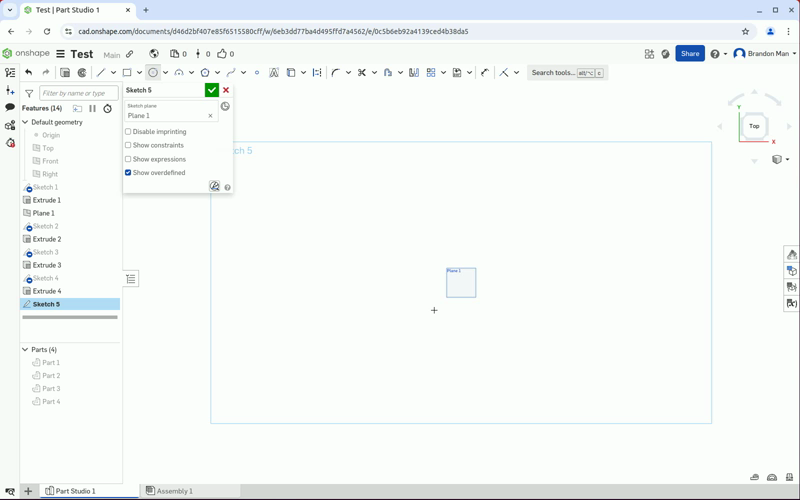
key_up(shift)
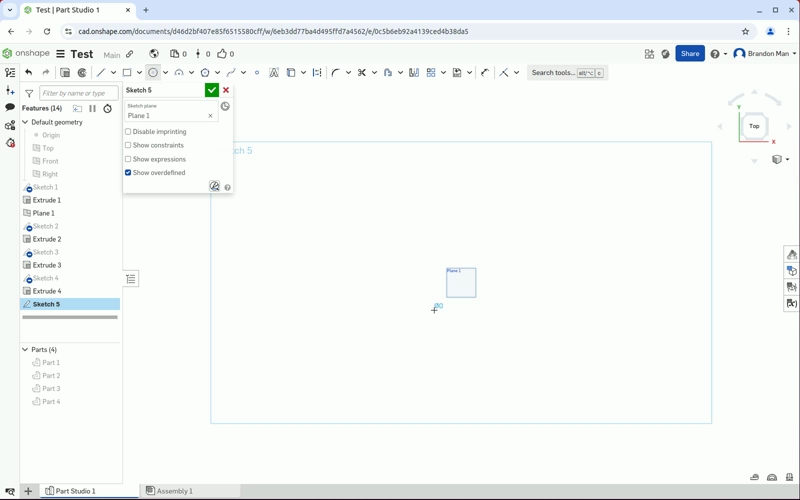
mouse_move(447, 309)
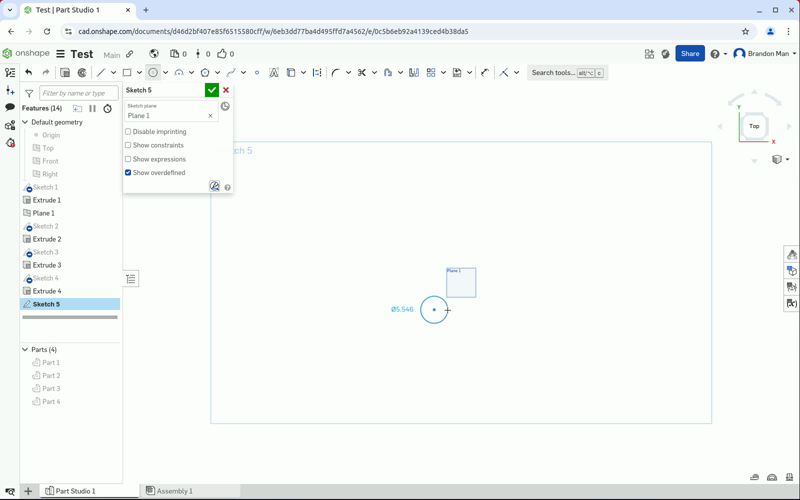
click(447, 309)
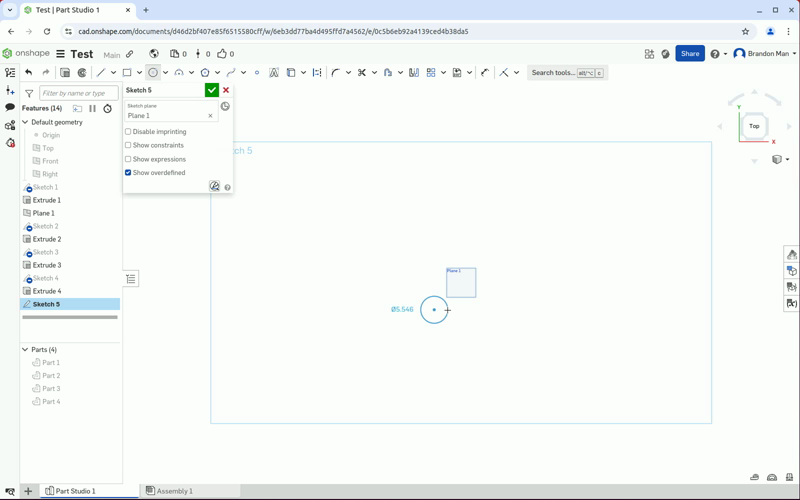
key(esc)
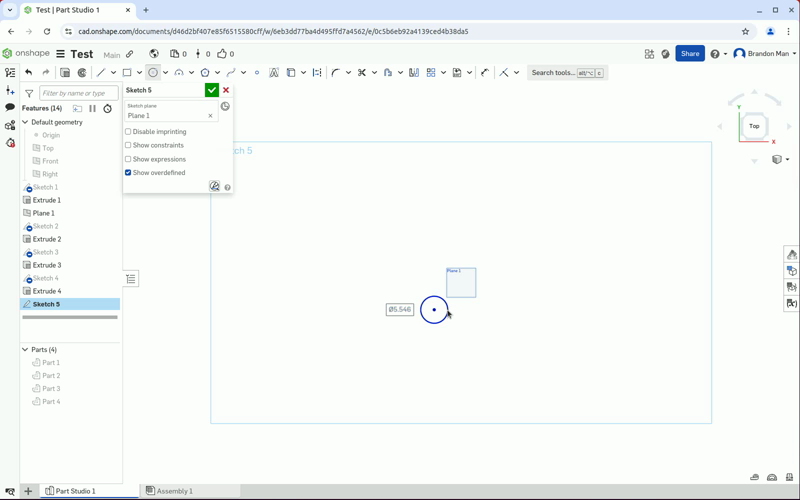
mouse_move(436, 309)
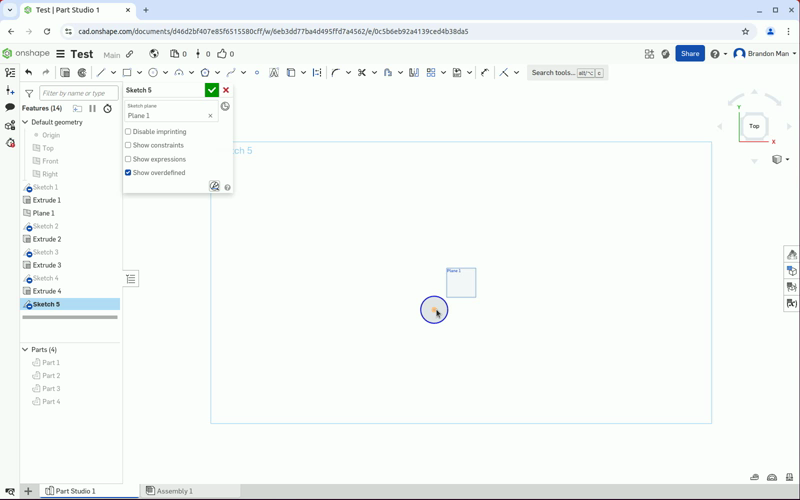
scroll(6)
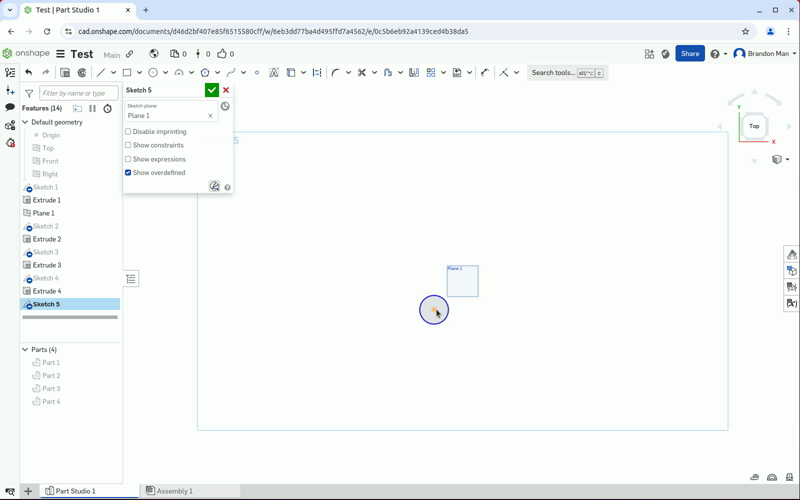
scroll(6)
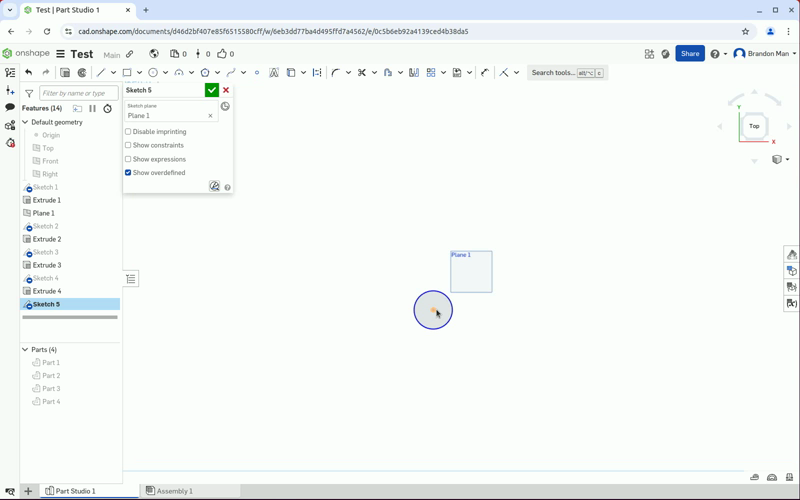
scroll(6)
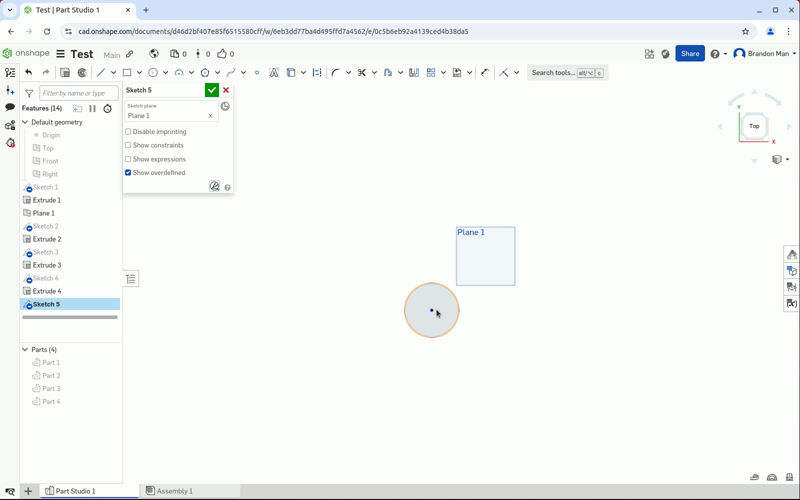
scroll(6)
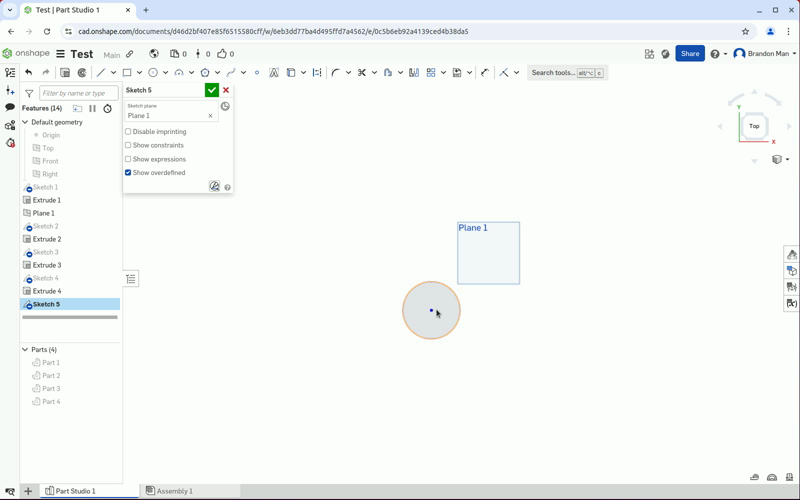
scroll(6)
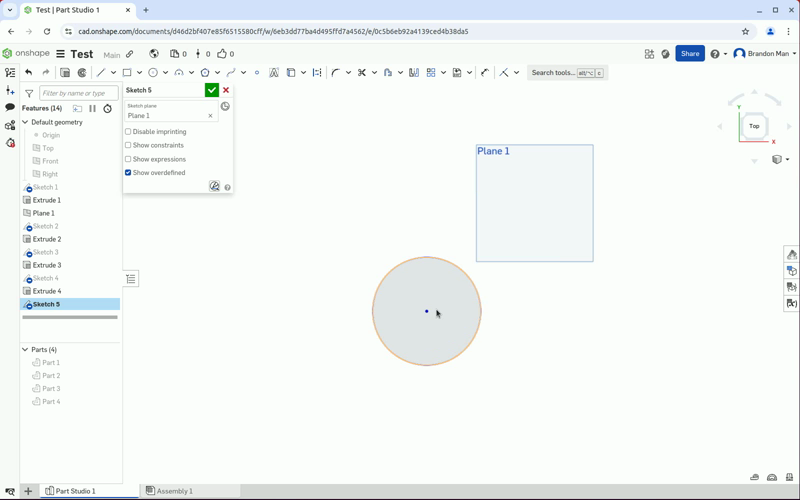
scroll(6)
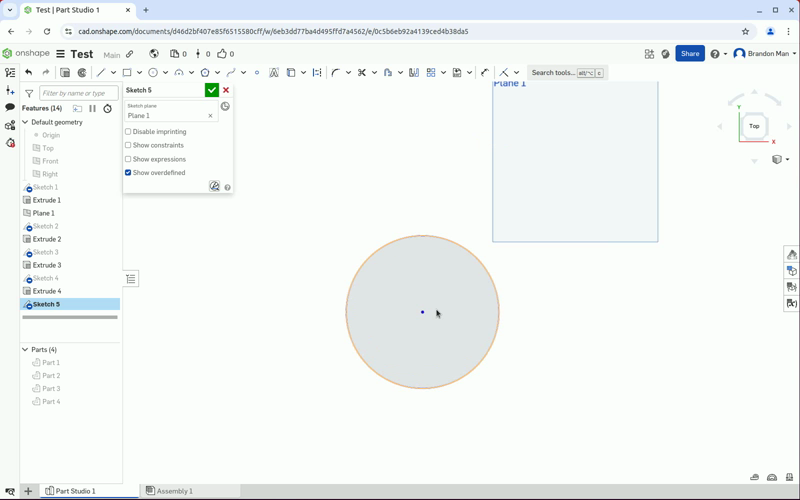
scroll(6)
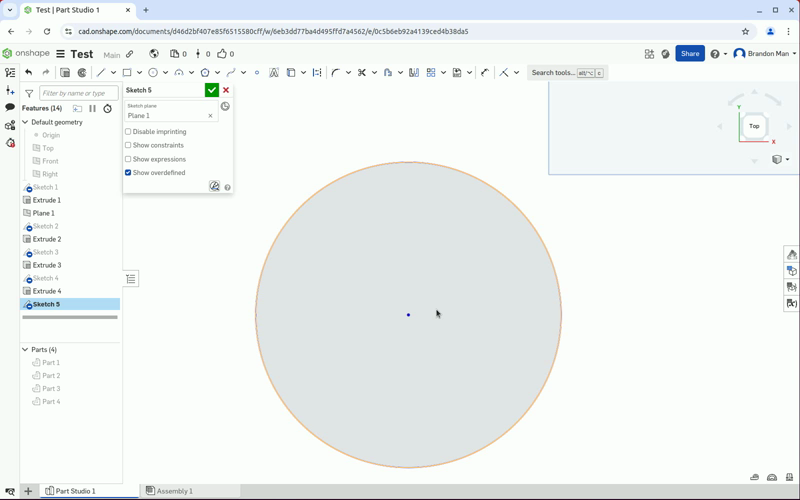
click(436, 309)
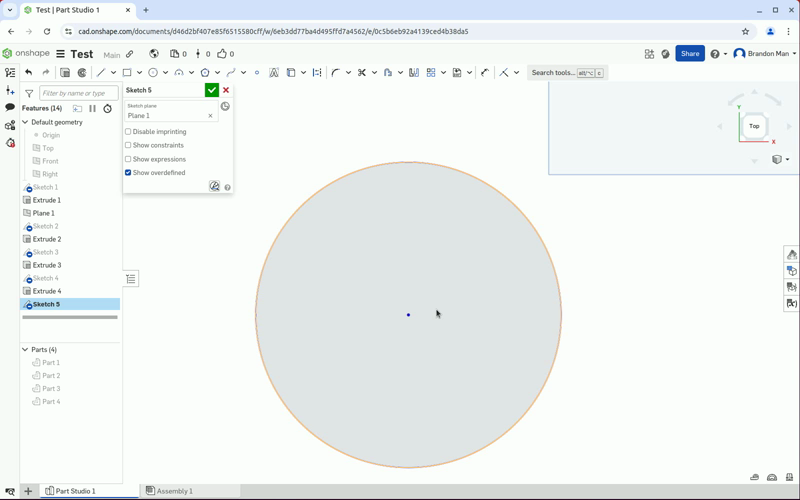
scroll(-6)
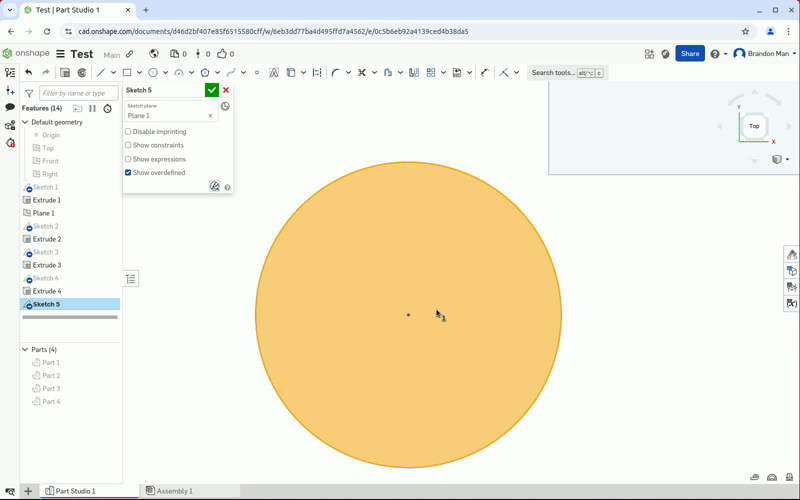
scroll(-6)
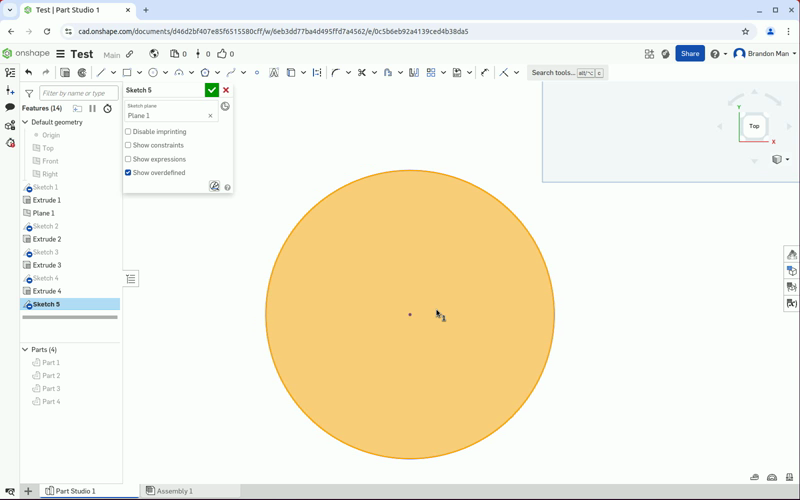
scroll(-6)
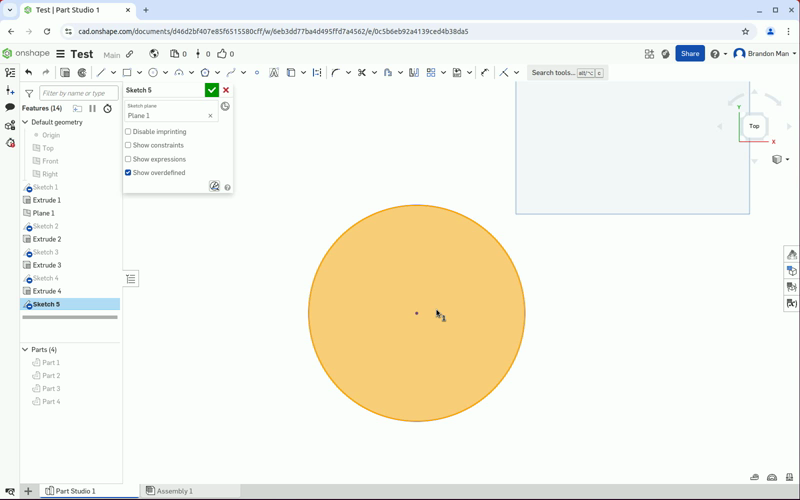
scroll(-6)
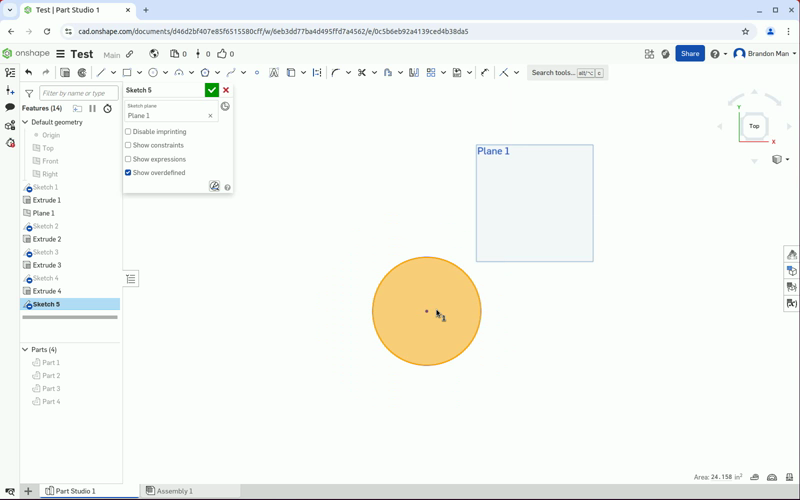
scroll(-6)
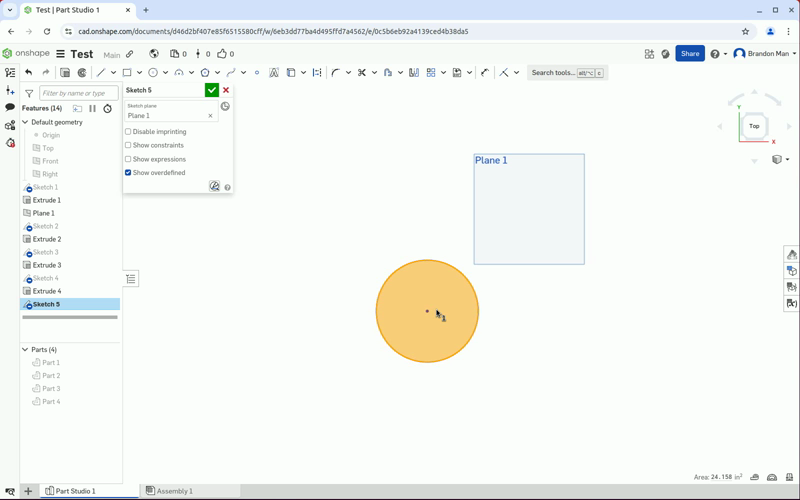
scroll(-6)
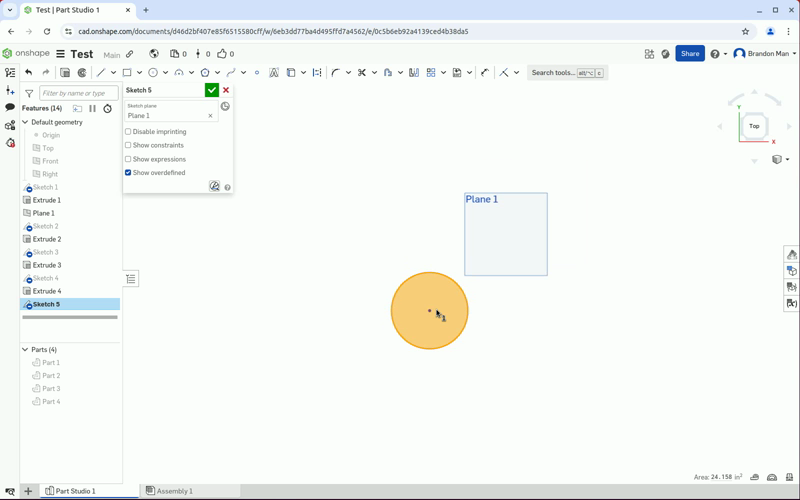
scroll(-6)
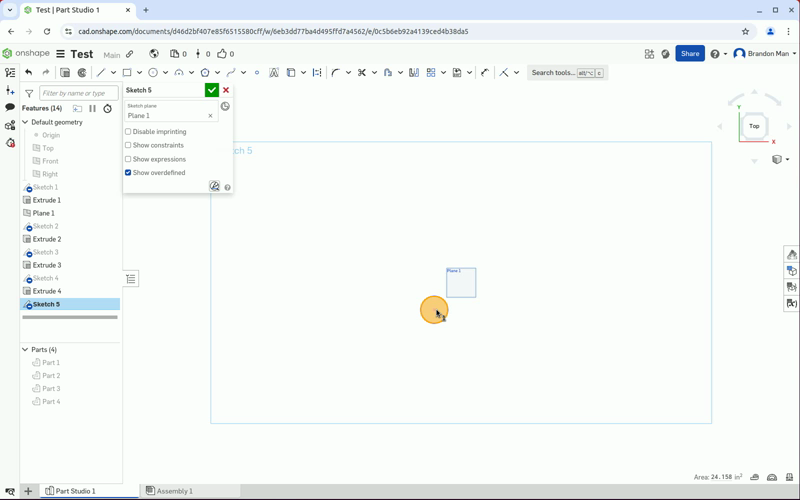
mouse_move(73, 352)
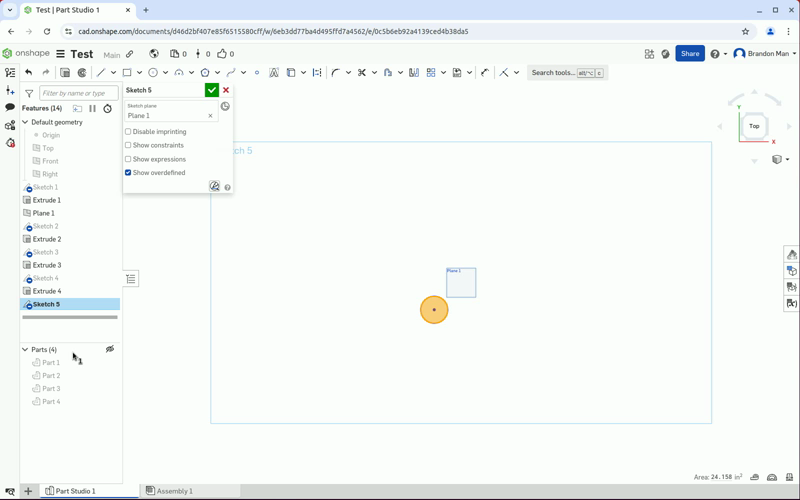
key(shift+y)
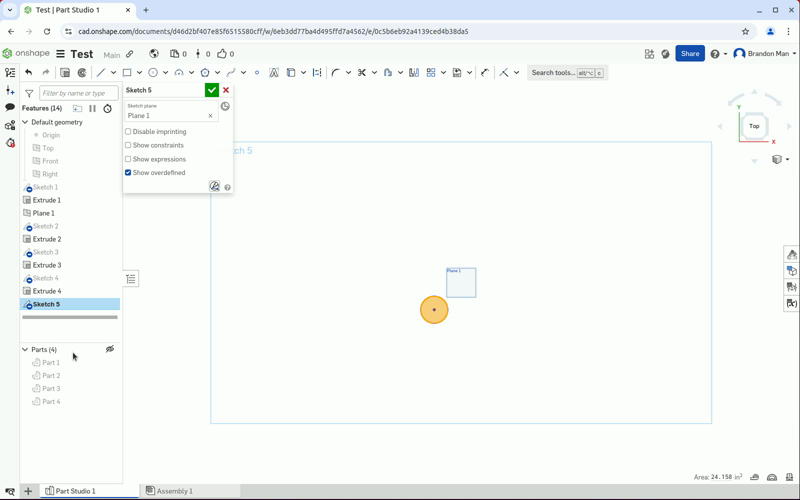
key(shift+e)
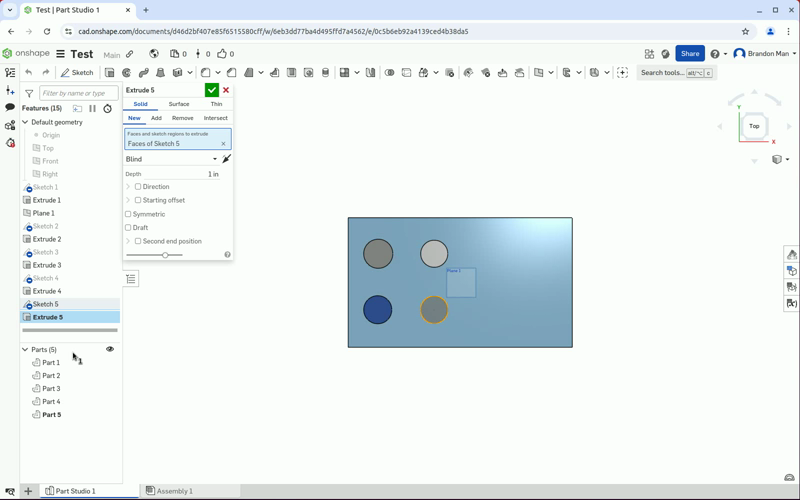
mouse_move(143, 106)
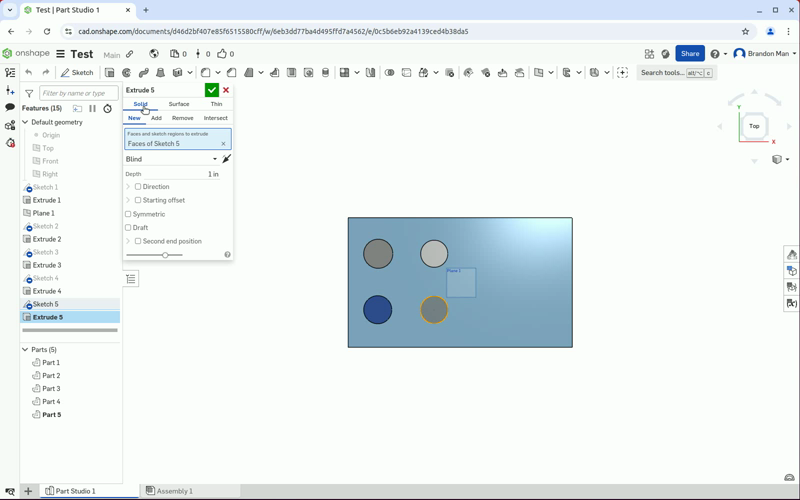
click(143, 106)
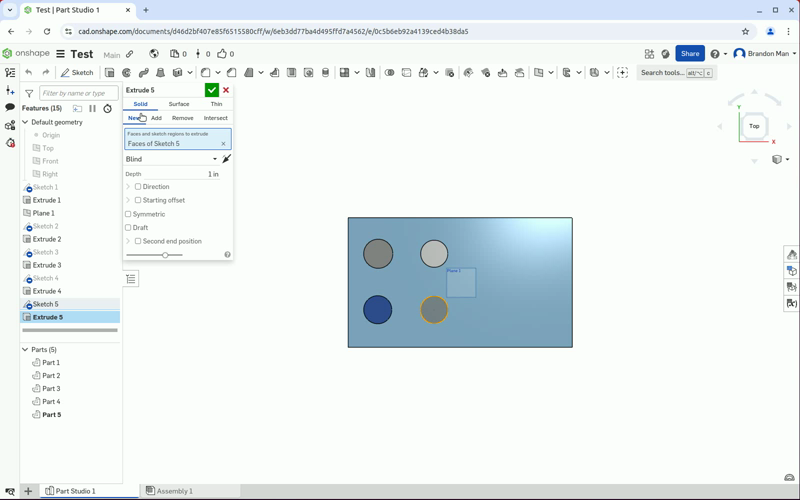
mouse_move(137, 120)
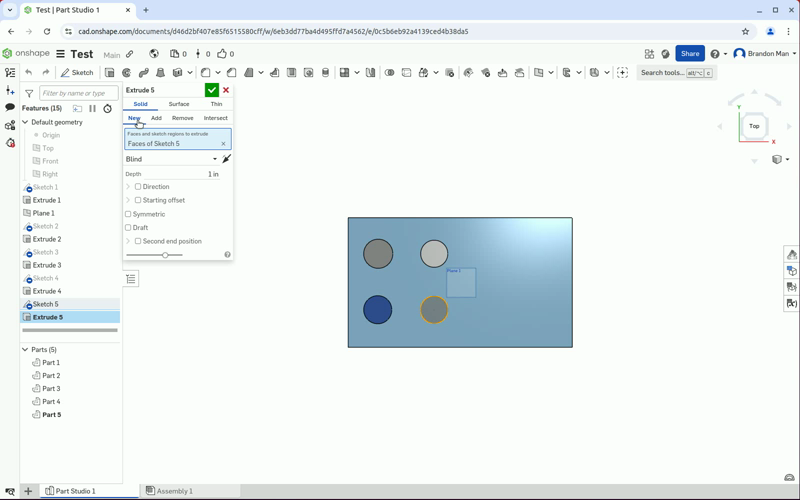
click(137, 120)
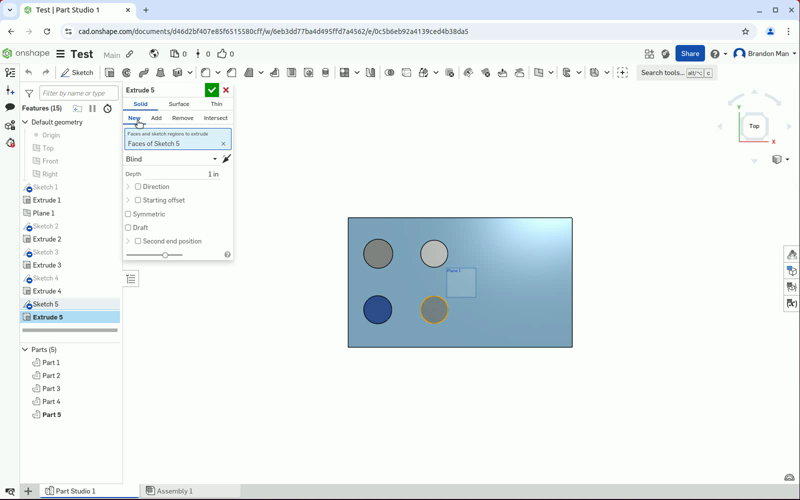
key(tab, 4)
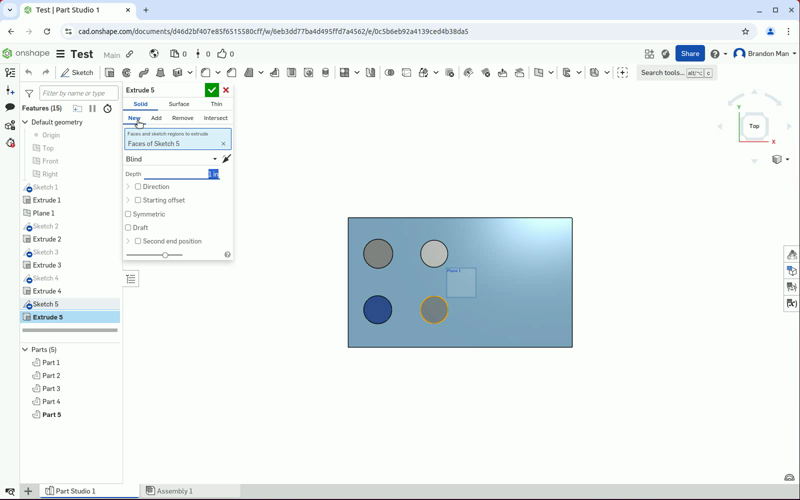
text(1.685)
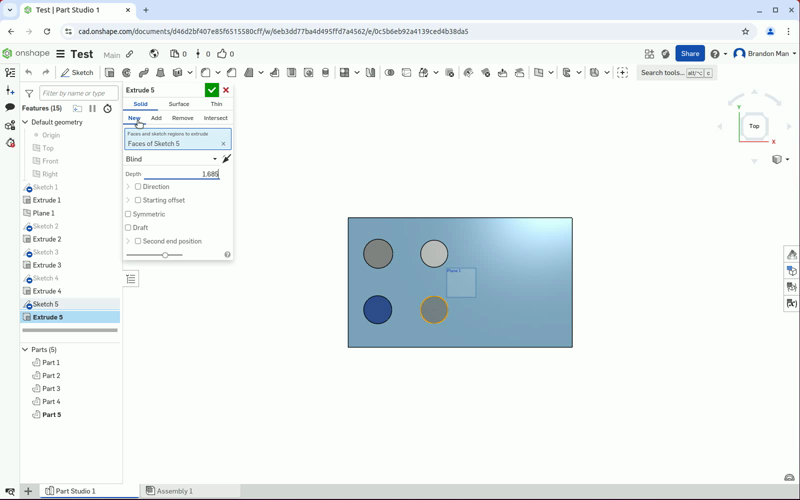
key(enter)
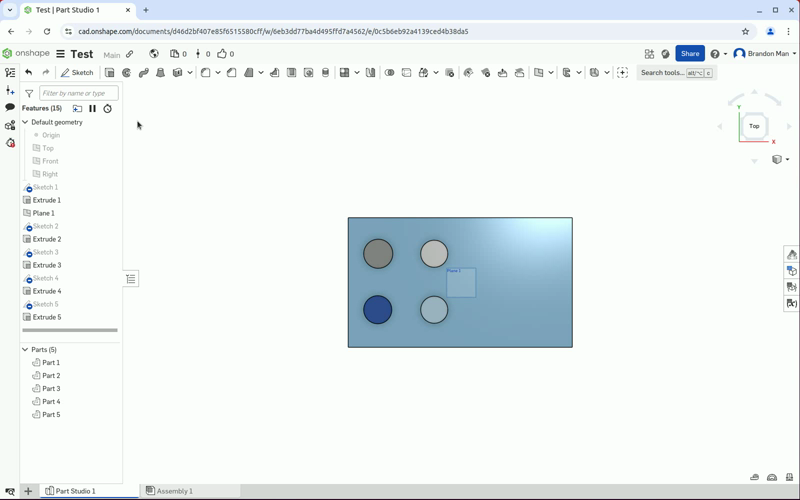
key(shift+h)
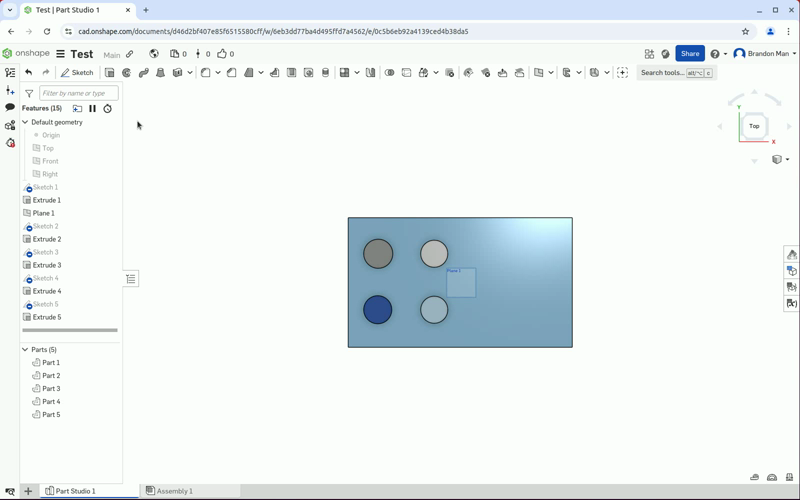
key(shift+h)
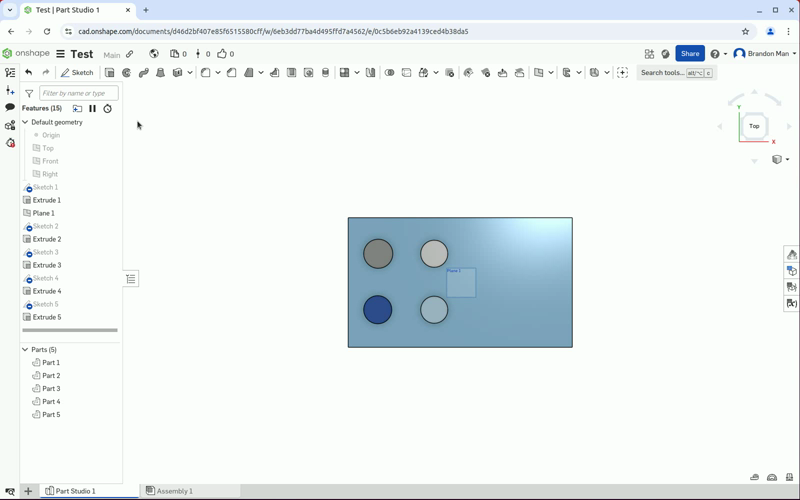
mouse_move(73, 189)
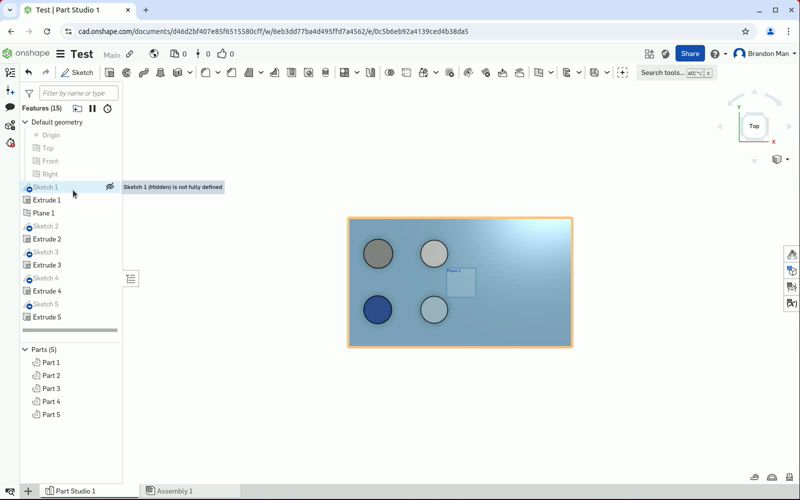
click(73, 189)
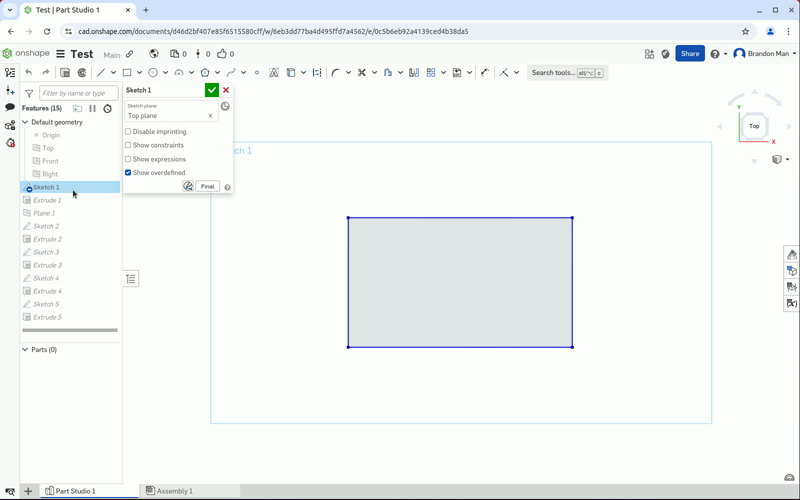
mouse_move(229, 92)
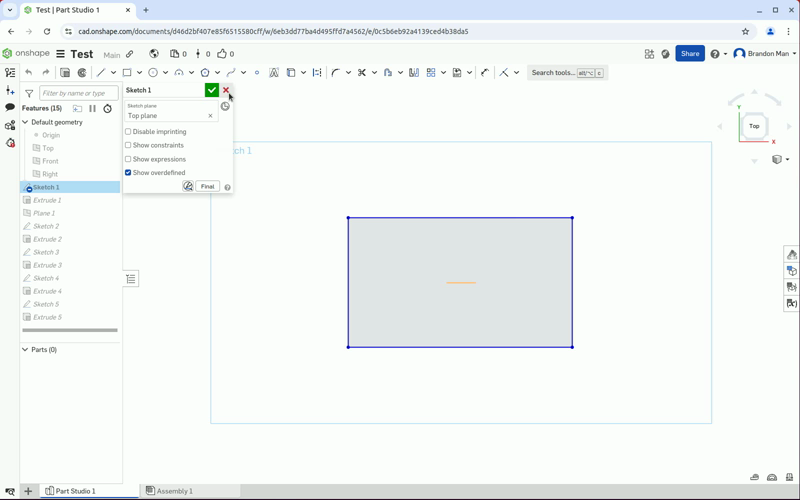
click(229, 92)
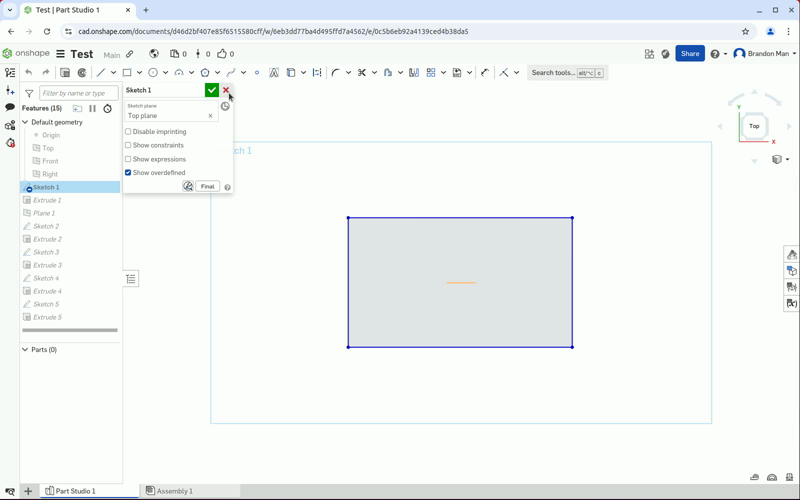
key(shift+s)
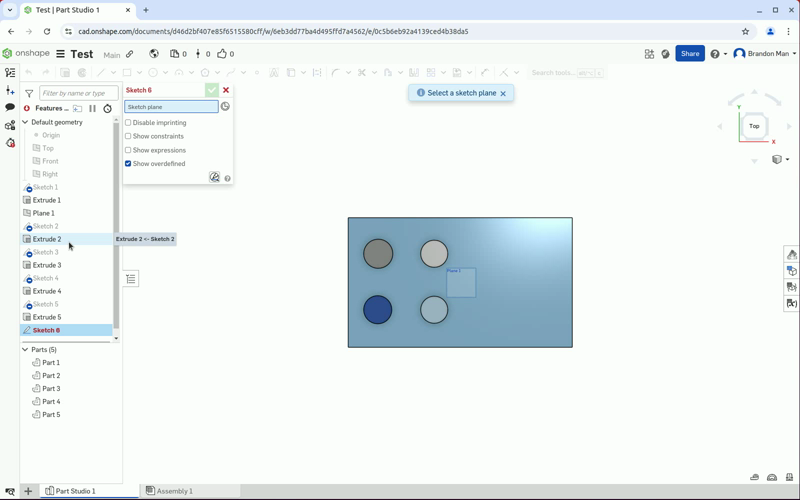
scroll(3)
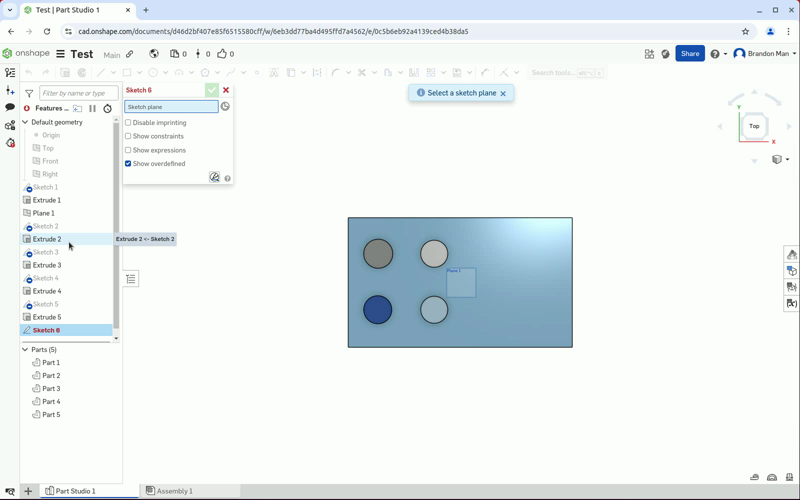
mouse_move(69, 150)
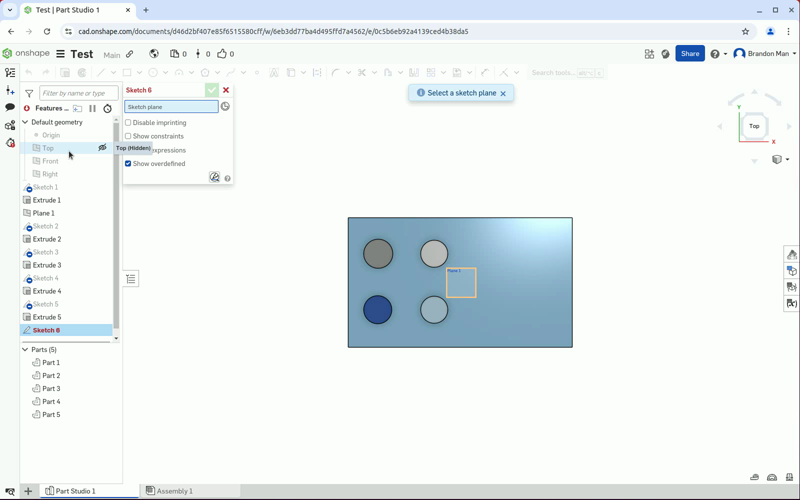
click(69, 150)
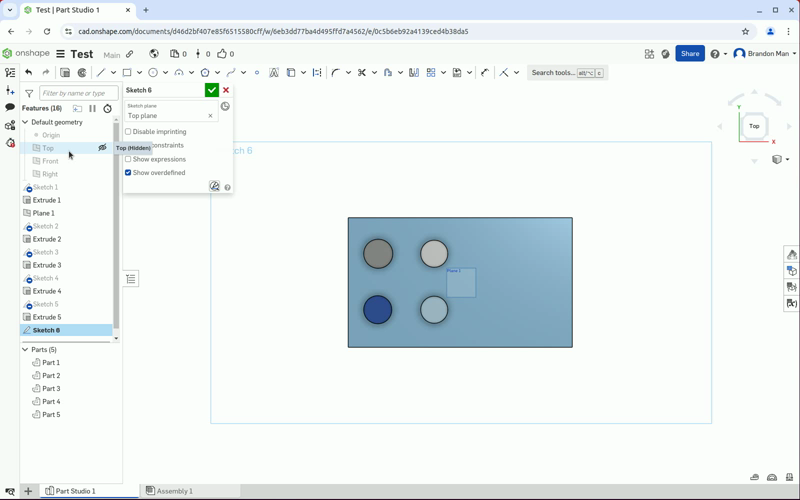
mouse_move(73, 352)
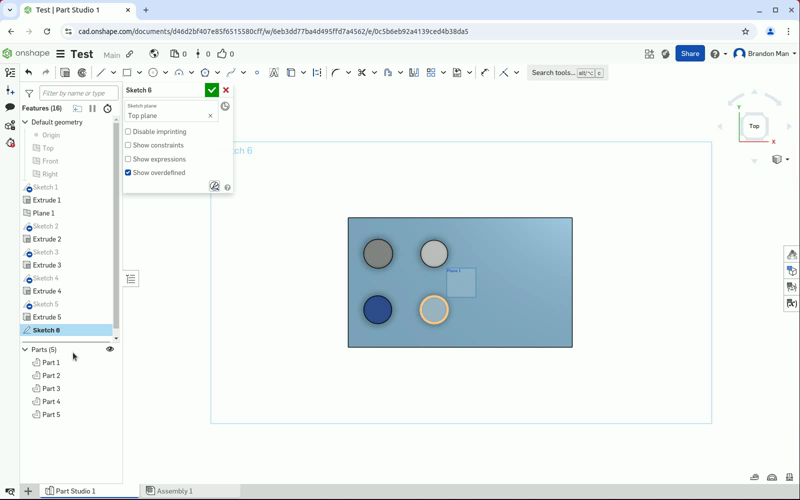
key(y)
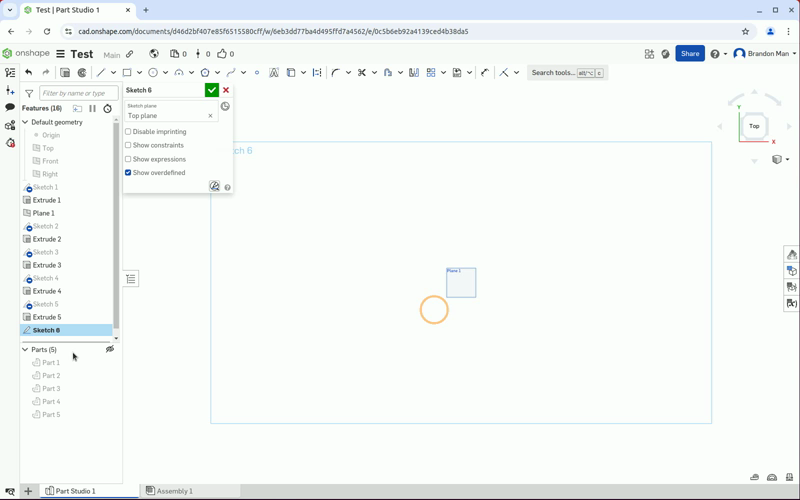
key(l)
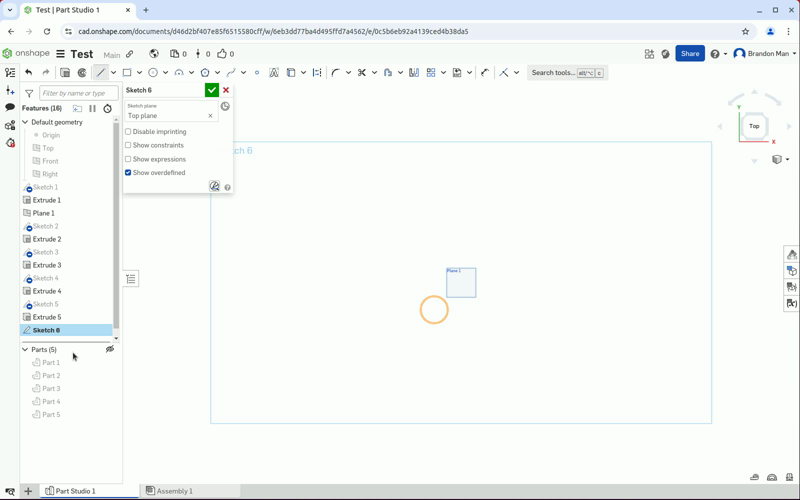
key_down(shift)
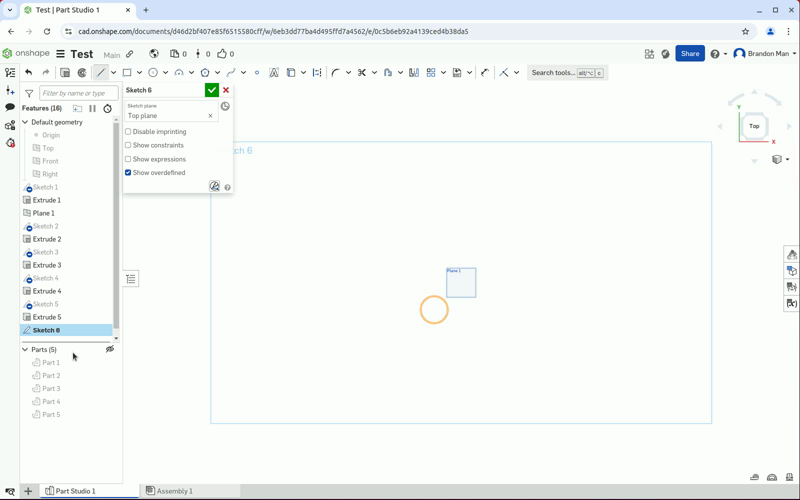
mouse_move(357, 341)
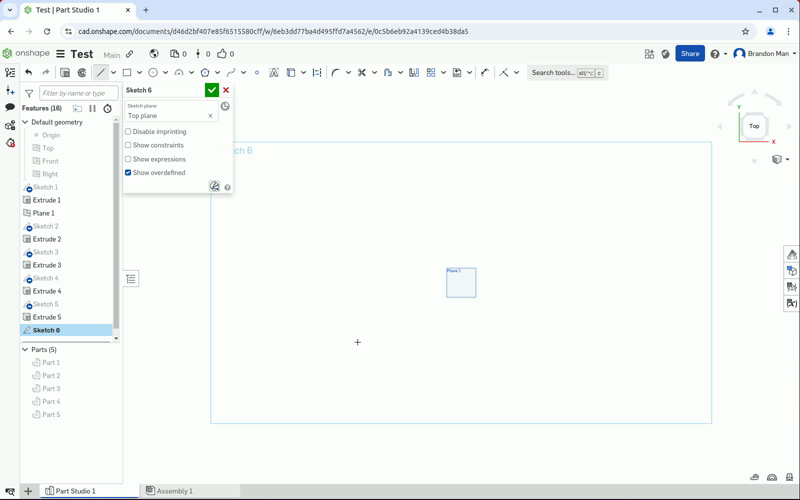
click(357, 341)
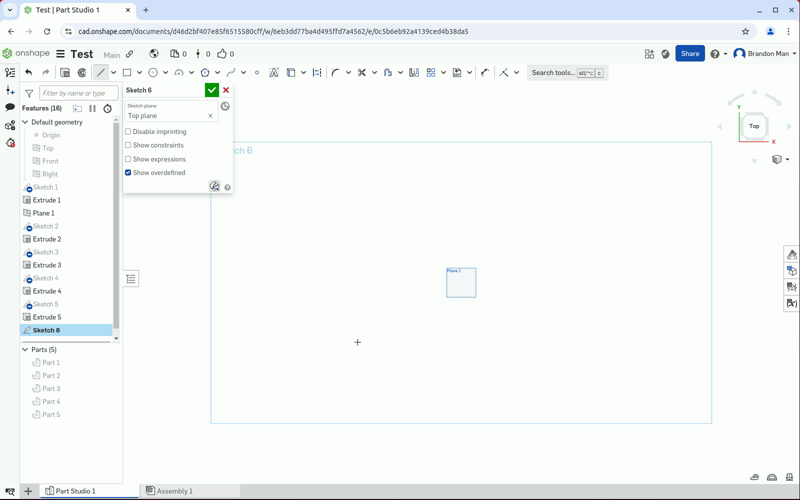
key_up(shift)
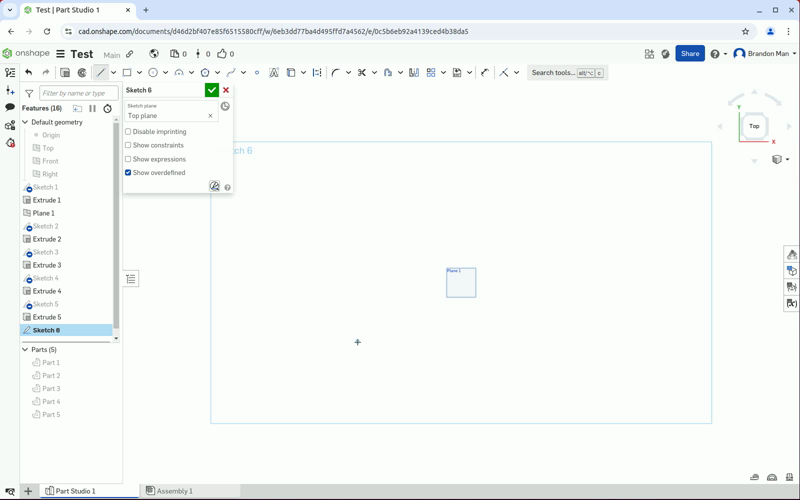
key_down(shift)
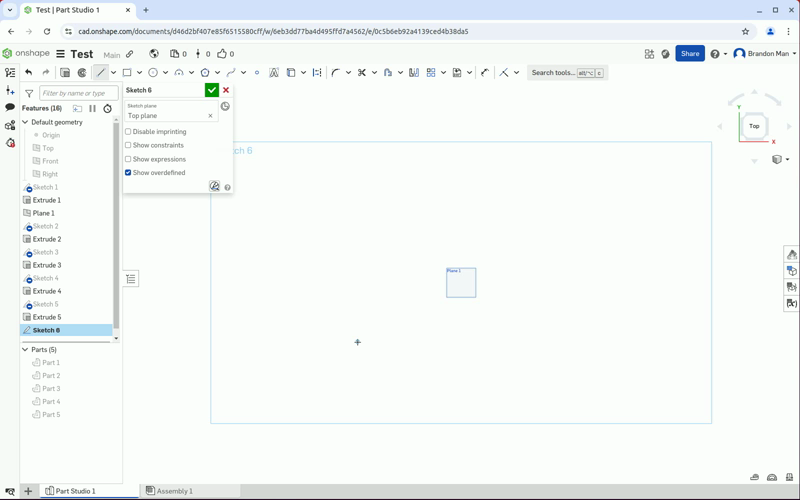
mouse_move(564, 341)
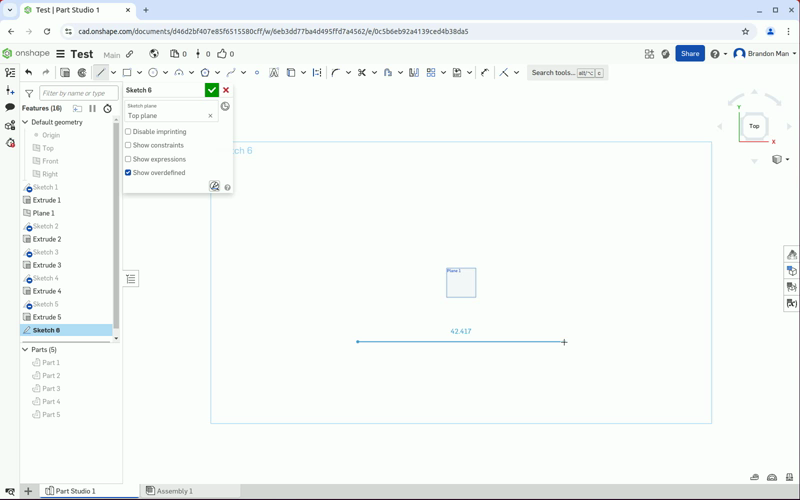
click(564, 341)
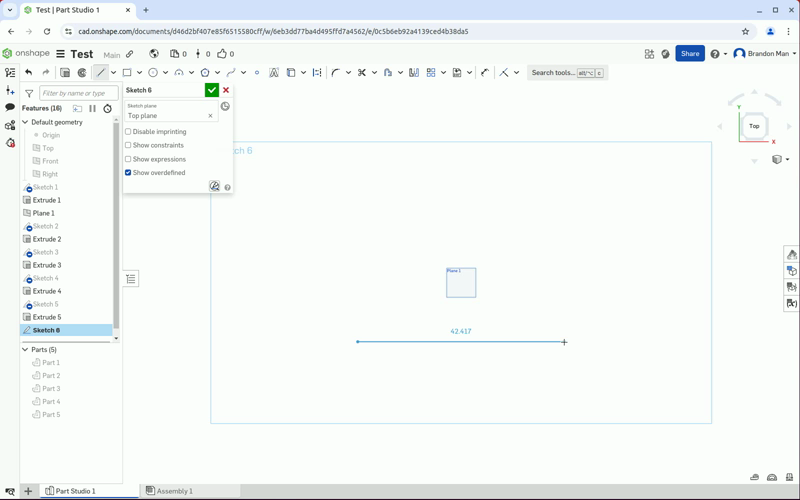
key_up(shift)
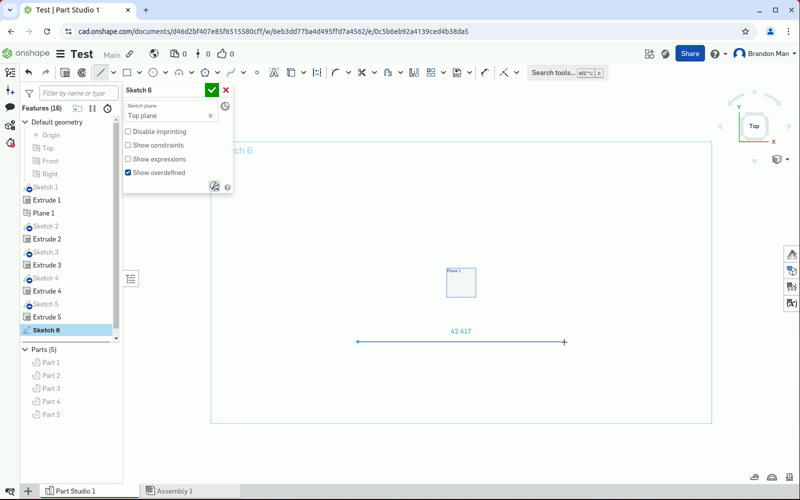
key_down(shift)
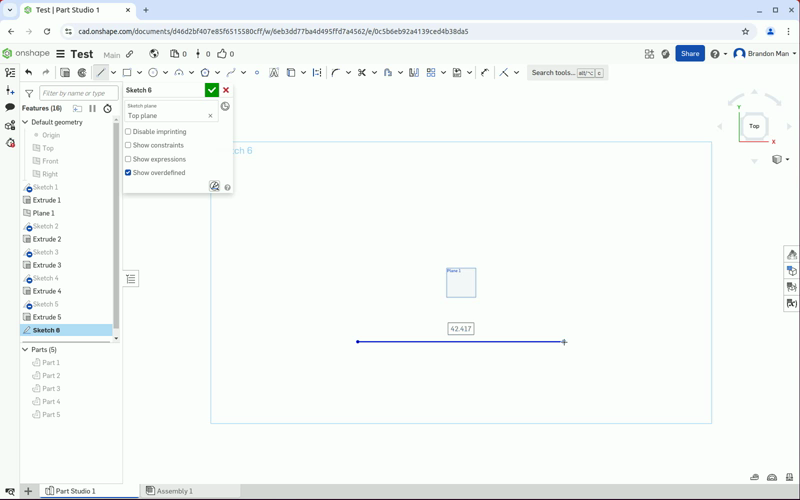
mouse_move(564, 226)
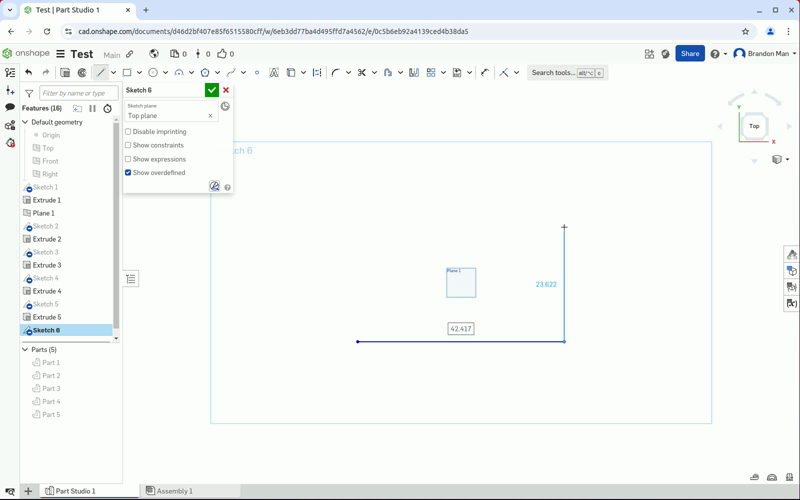
click(564, 226)
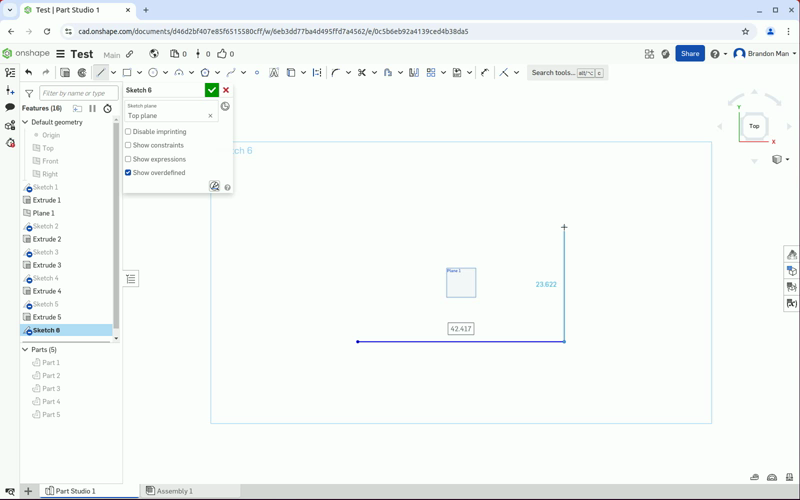
key_up(shift)
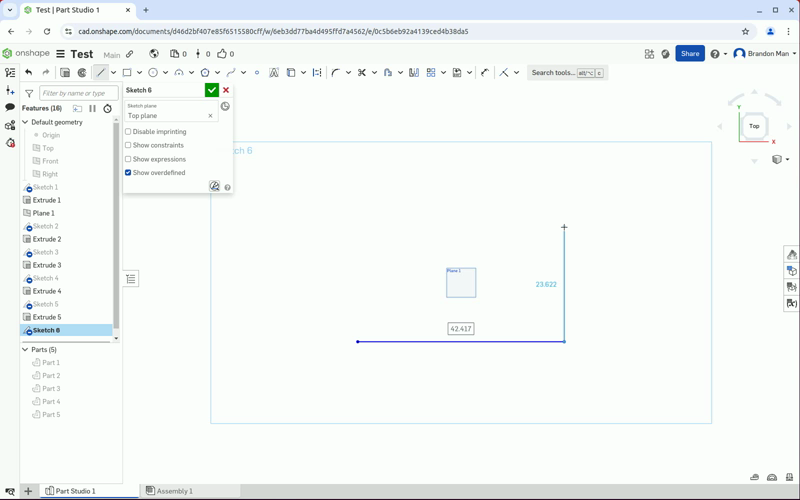
key_down(shift)
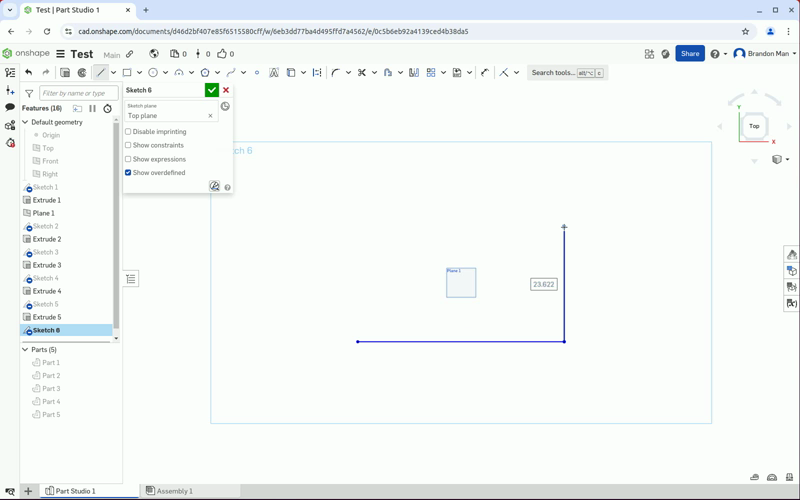
mouse_move(357, 226)
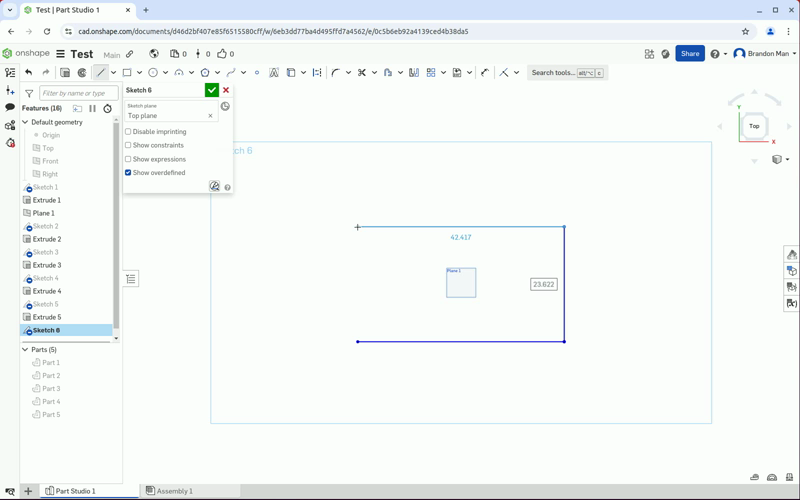
click(357, 226)
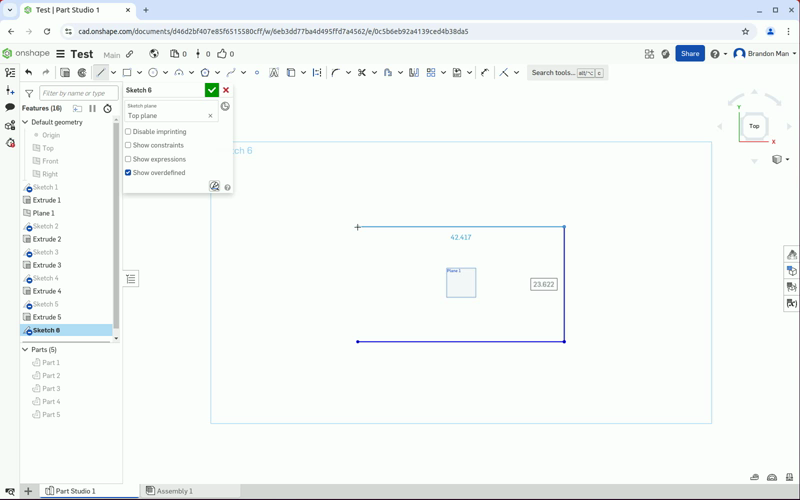
key_up(shift)
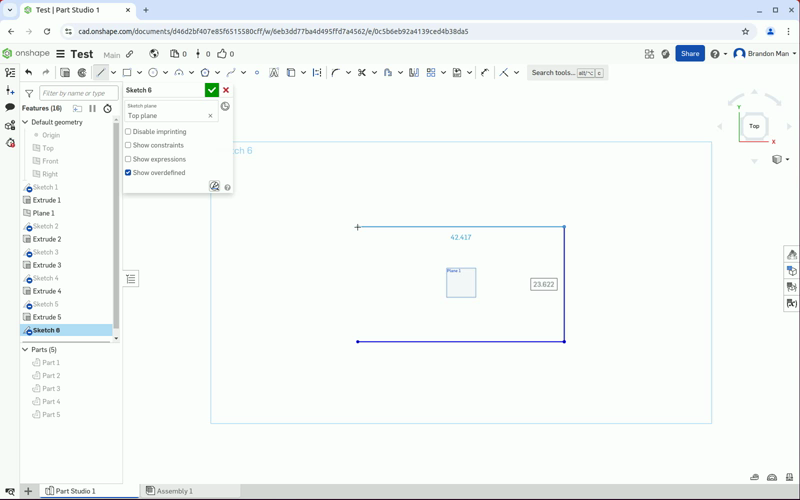
key_down(shift)
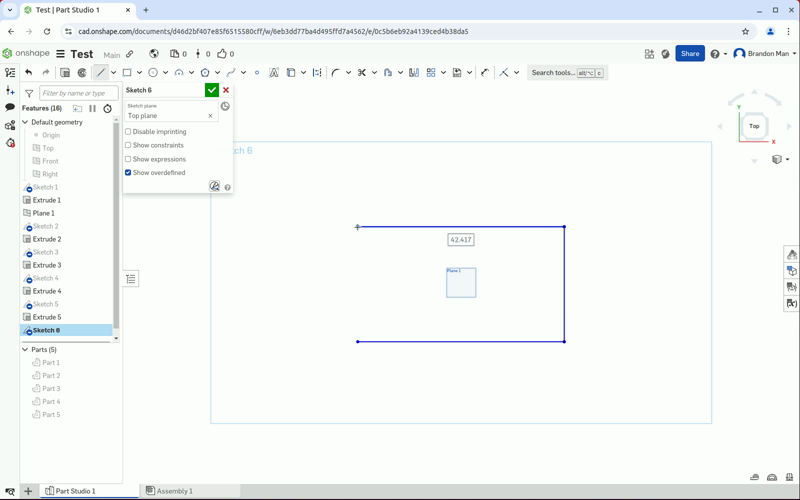
mouse_move(357, 341)
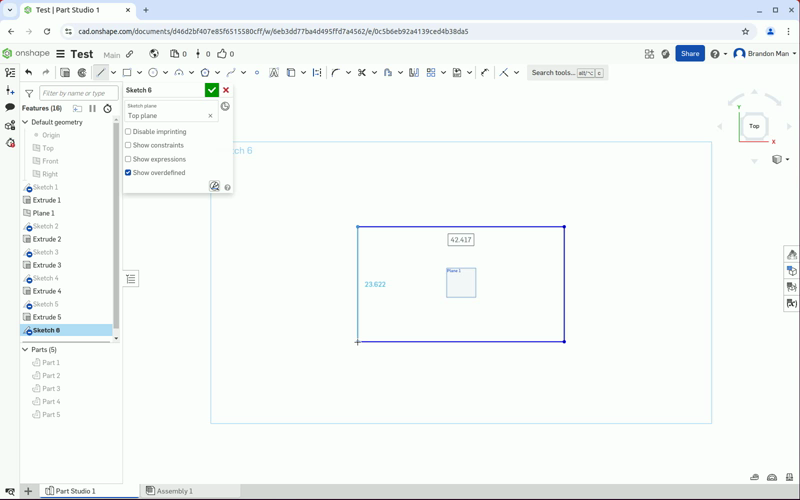
key_up(shift)
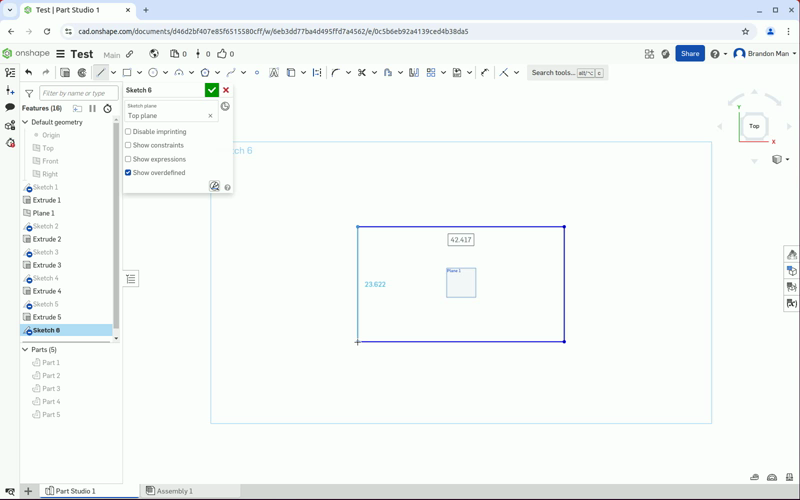
click(357, 341)
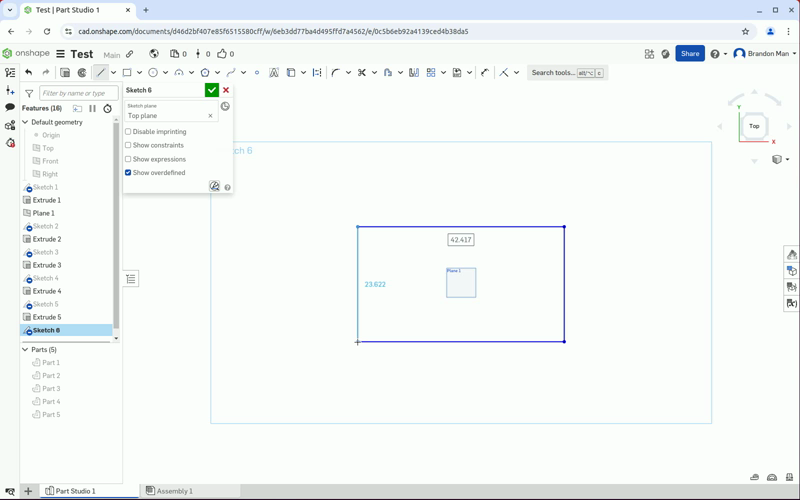
key(esc)
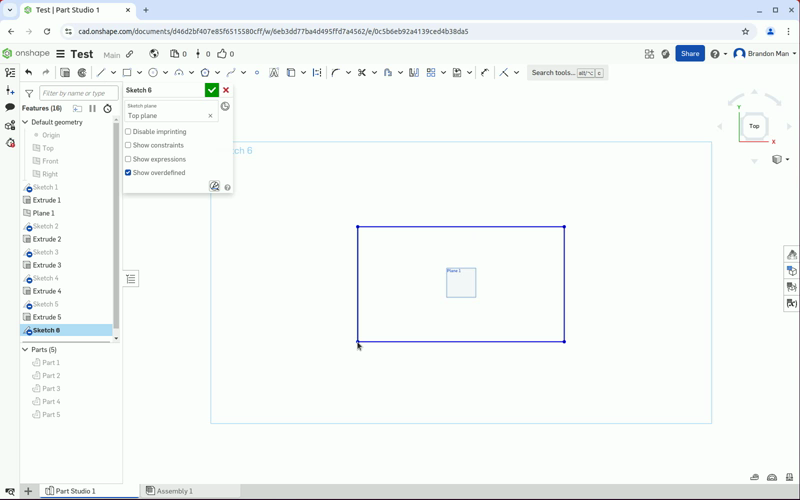
mouse_move(386, 310)
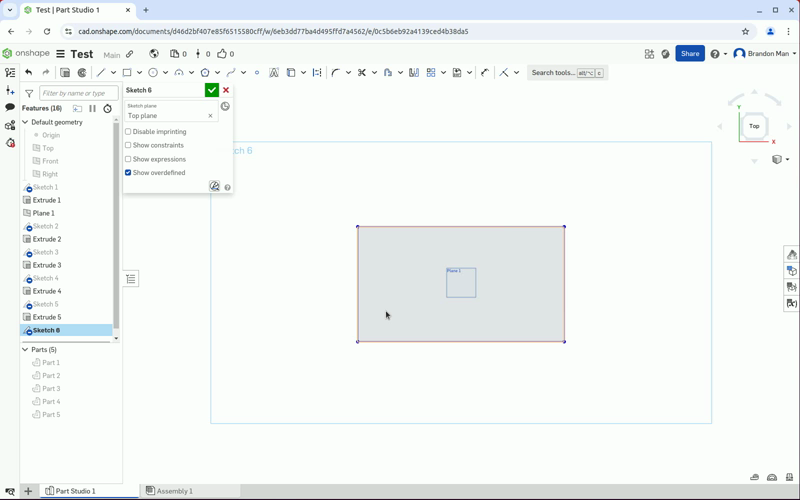
click(386, 310)
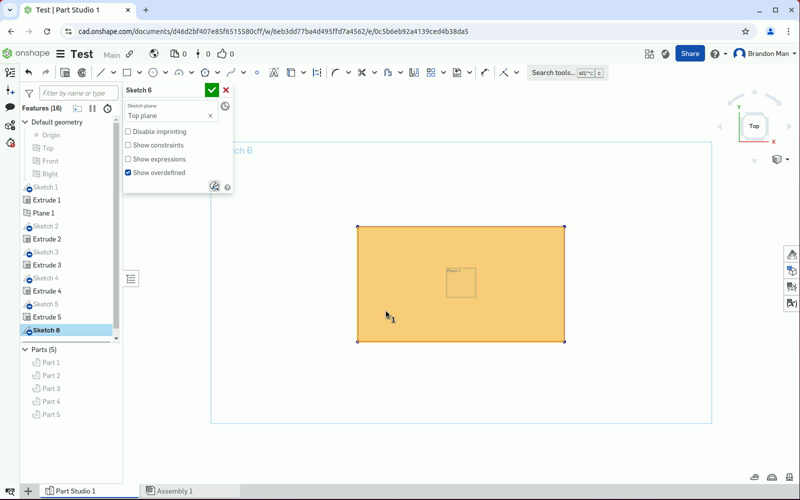
mouse_move(73, 352)
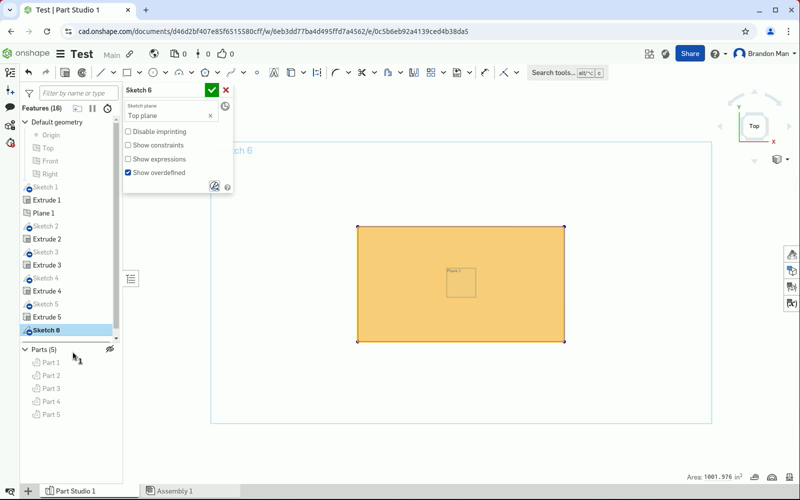
key(shift+y)
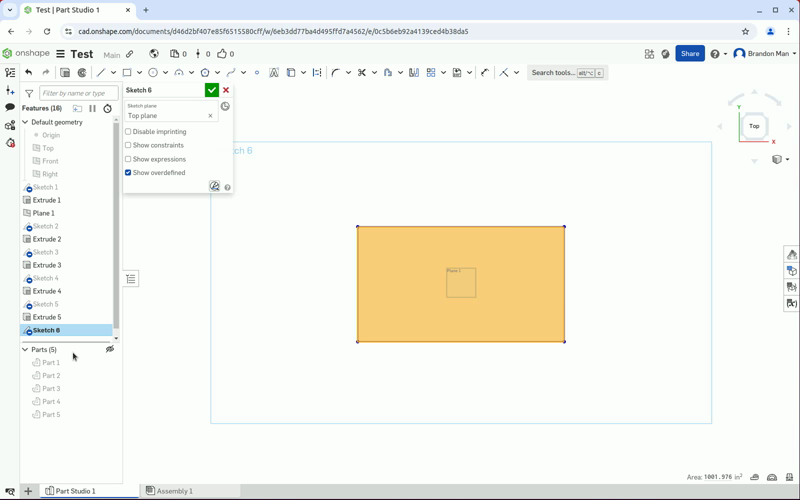
key(shift+e)
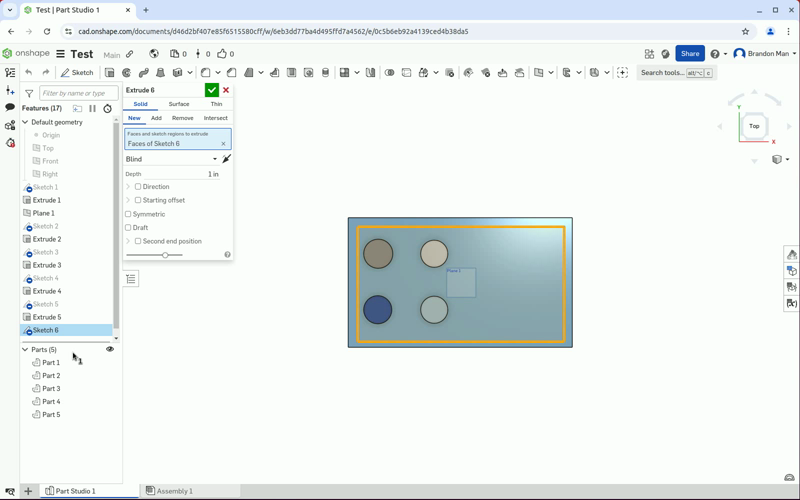
mouse_move(143, 106)
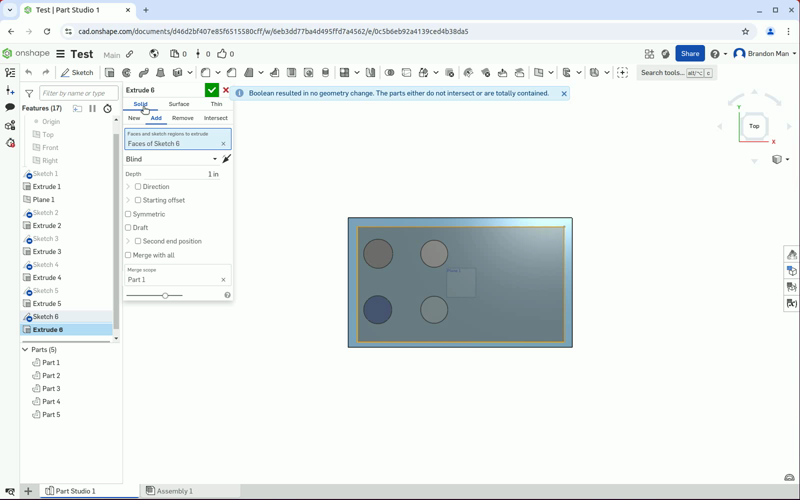
click(143, 106)
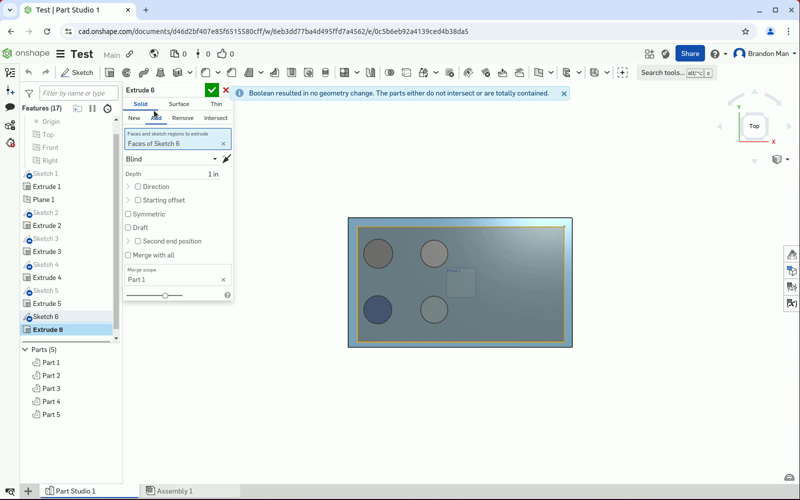
mouse_move(186, 120)
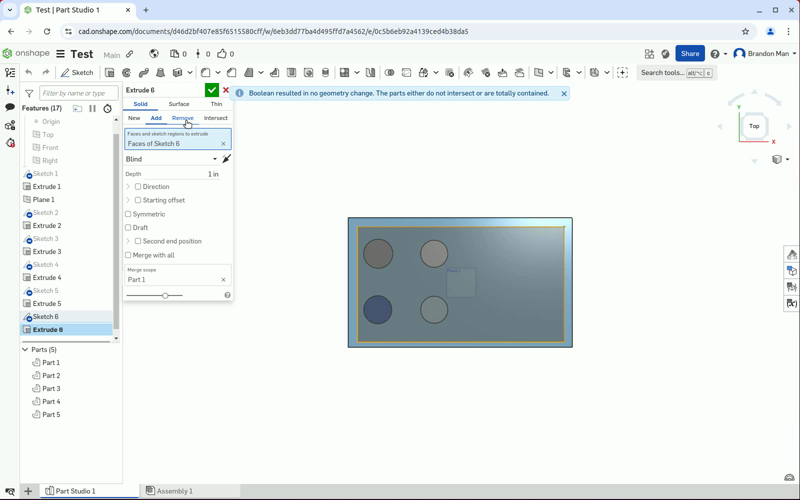
click(186, 120)
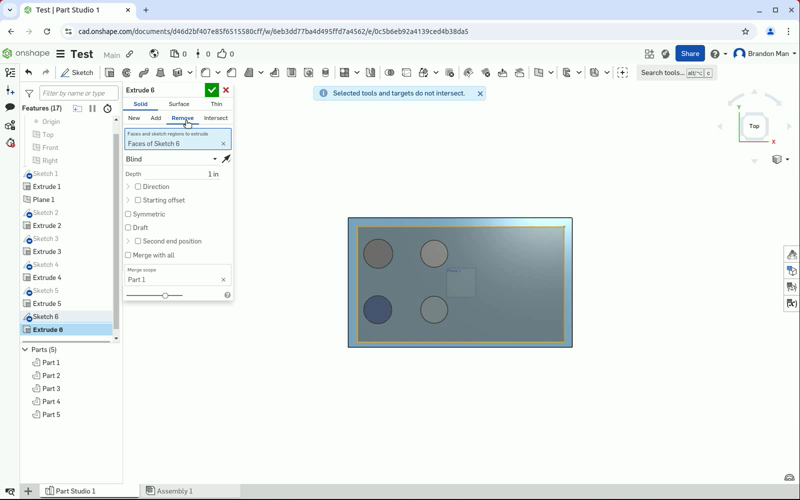
key(tab, 4)
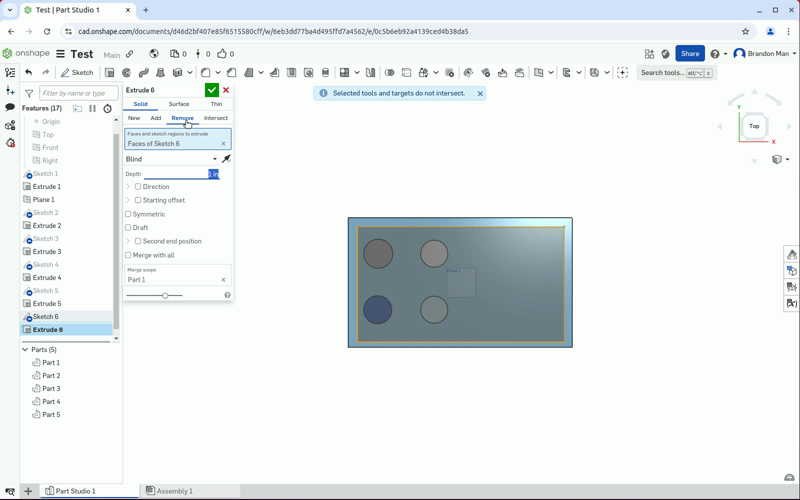
text(-7.703)
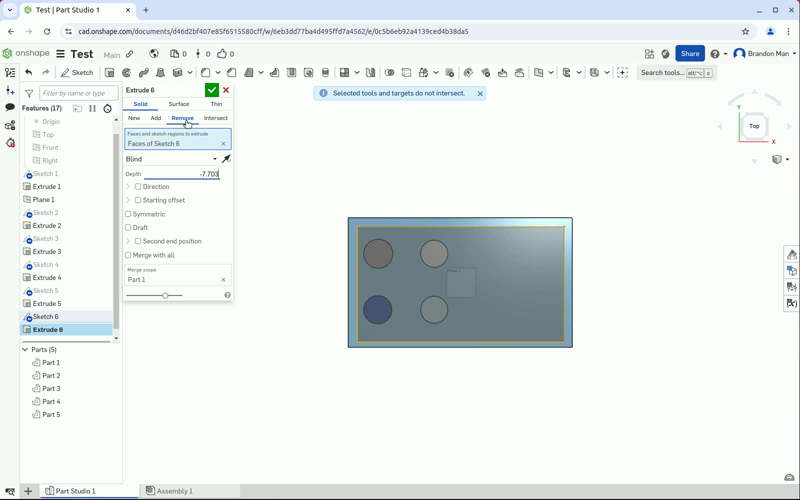
key(tab, 6)
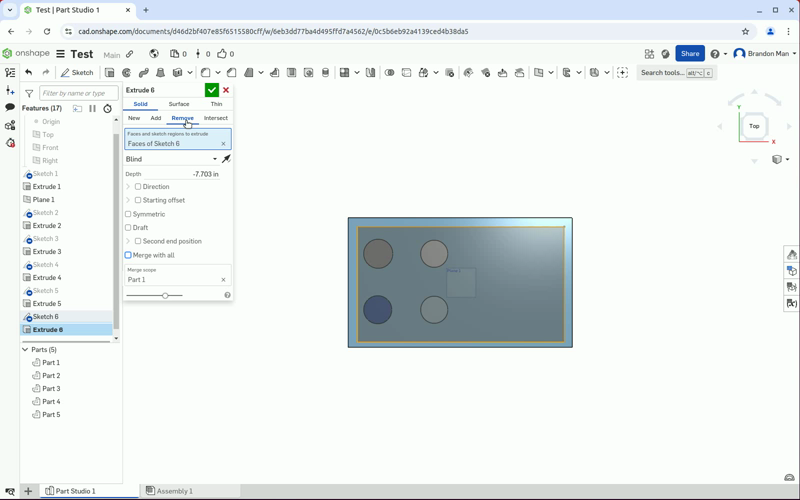
key(space)
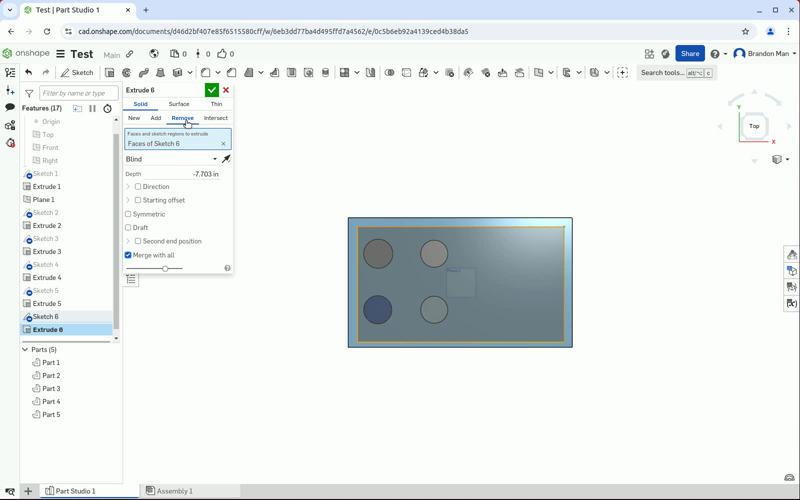
key(enter)
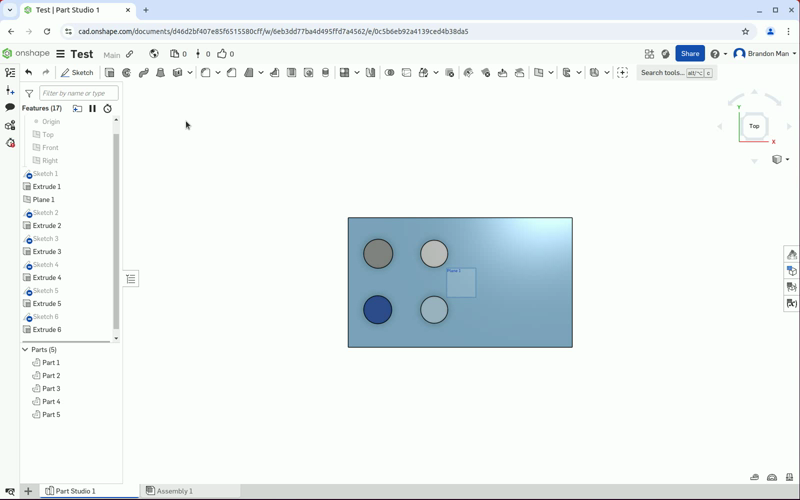
key(shift+h)
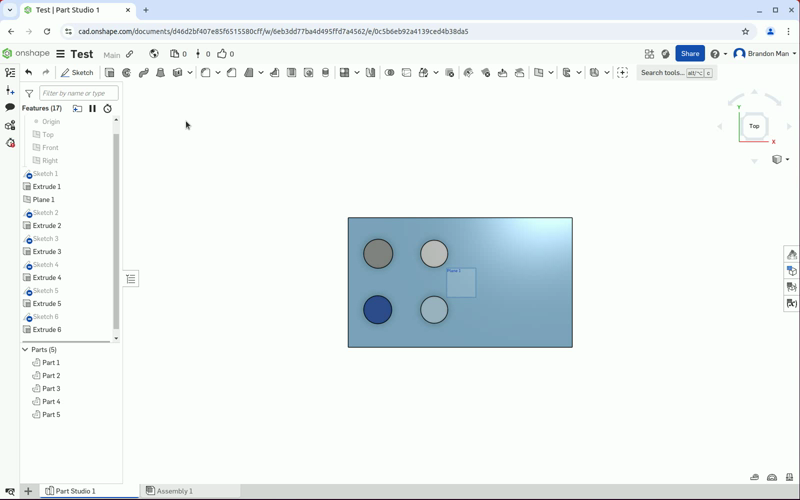
key(shift+h)
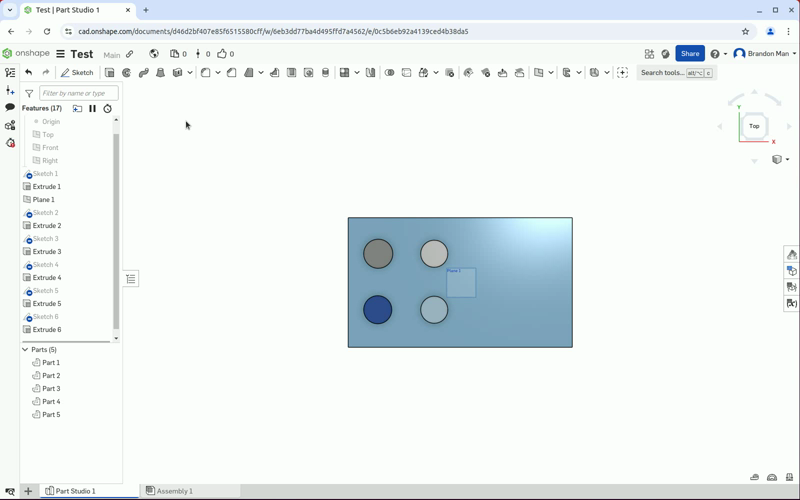
mouse_move(69, 176)
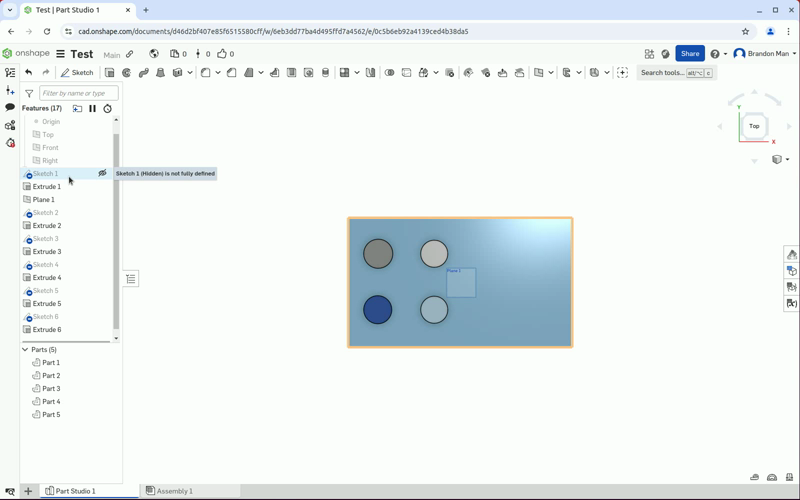
click(69, 176)
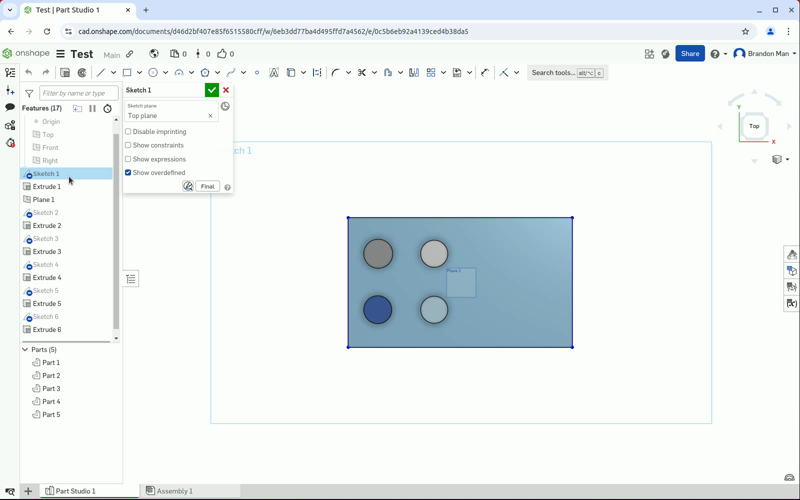
mouse_move(229, 92)
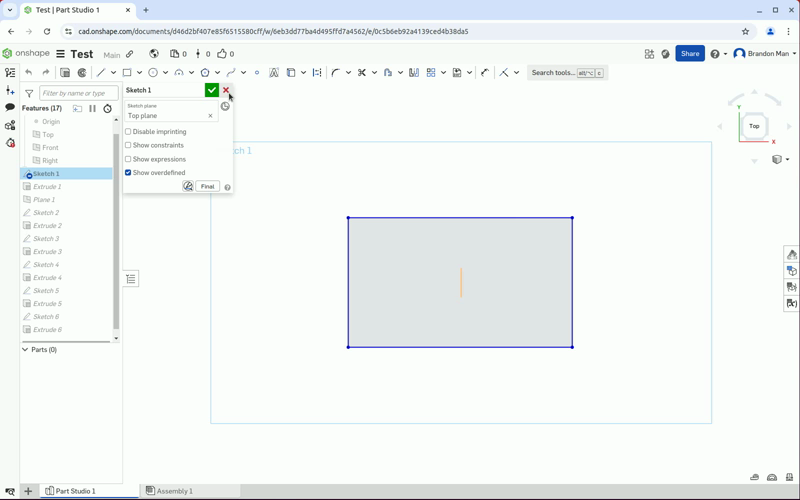
click(229, 92)
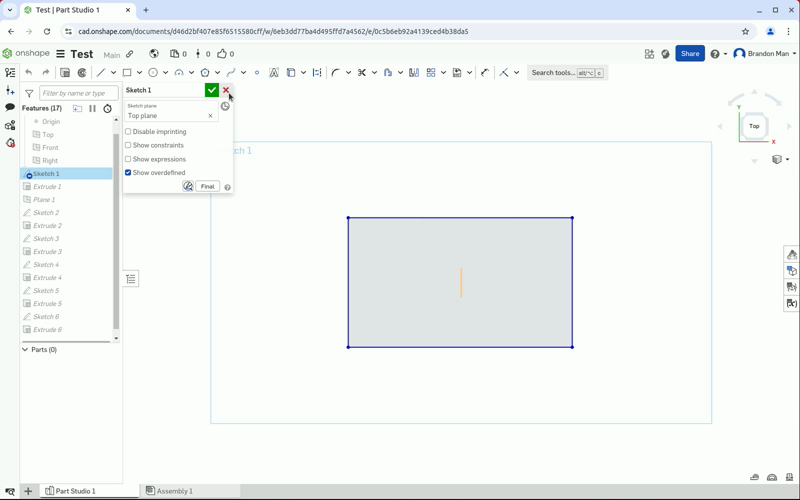
key(shift+s)
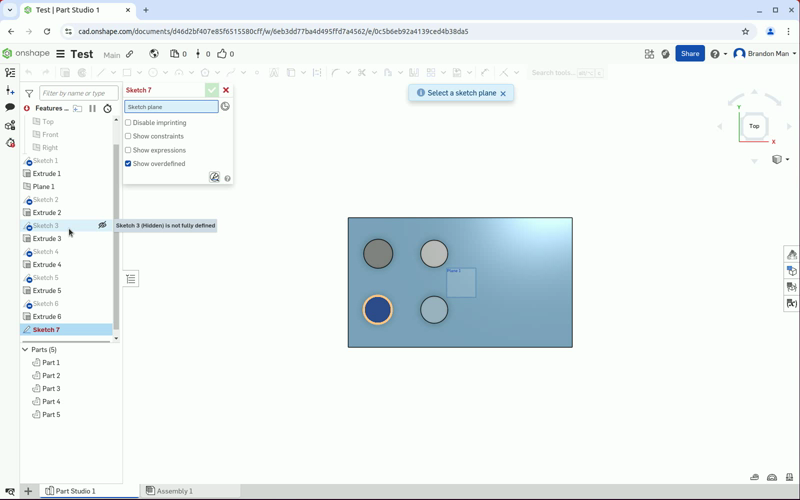
scroll(3)
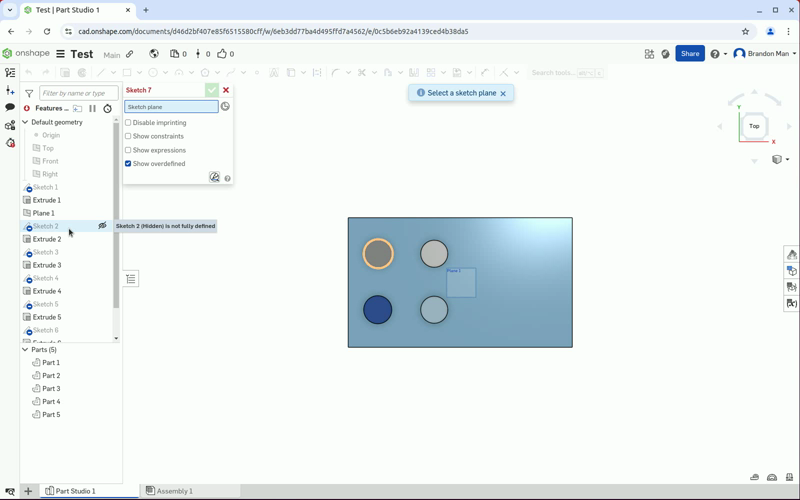
mouse_move(69, 150)
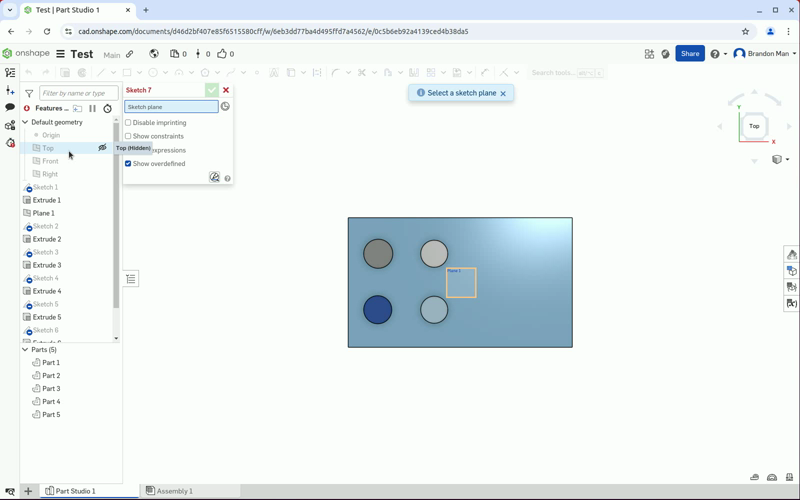
click(69, 150)
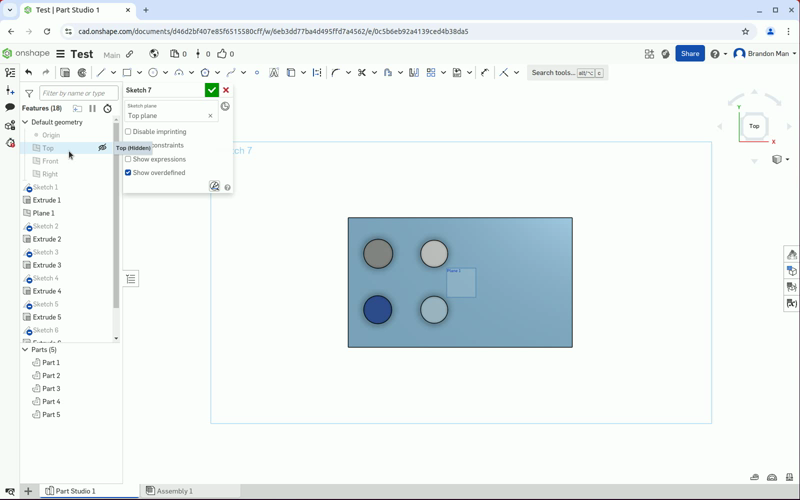
mouse_move(73, 352)
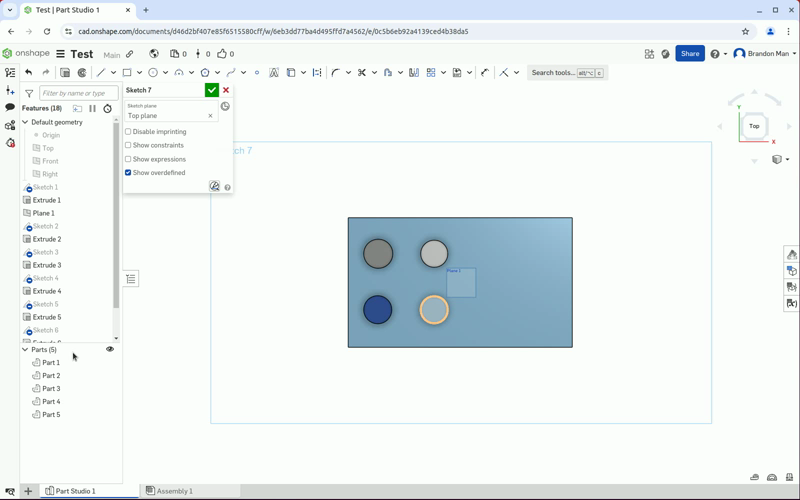
key(y)
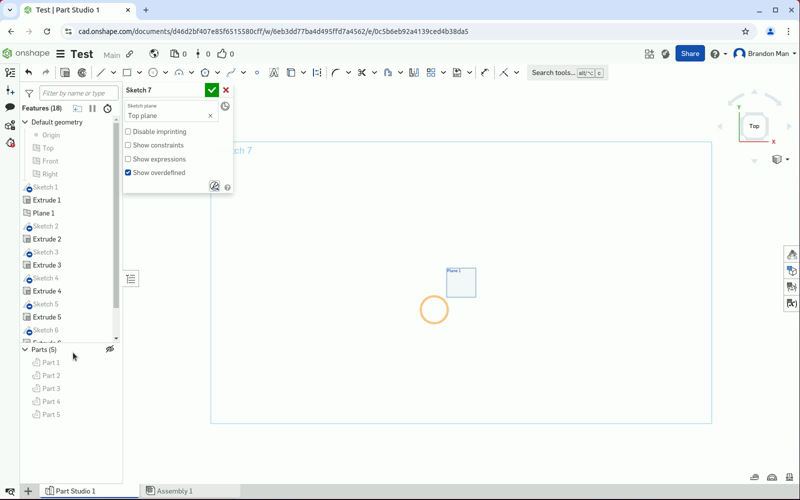
key(c)
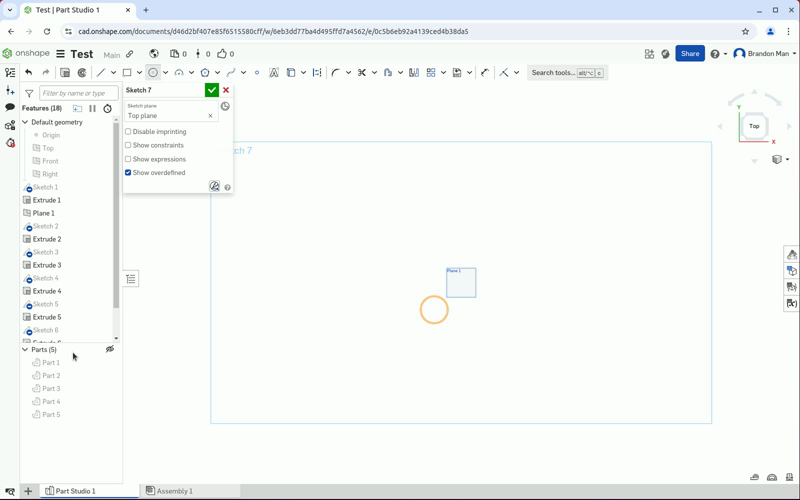
key_down(shift)
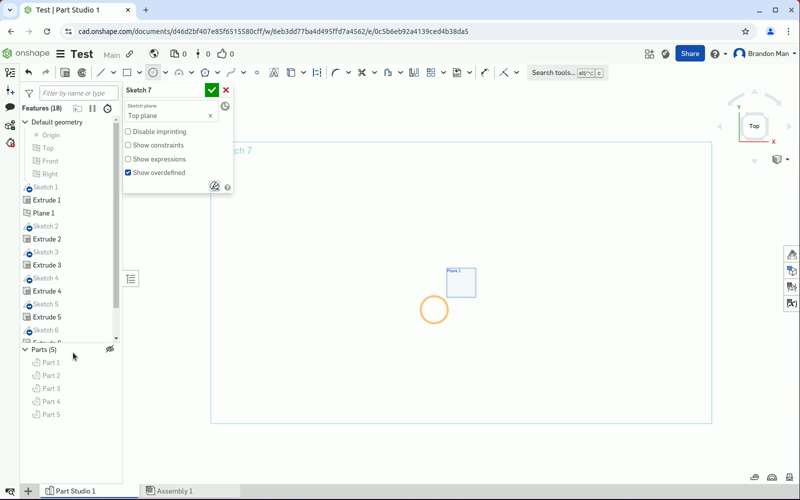
mouse_move(460, 282)
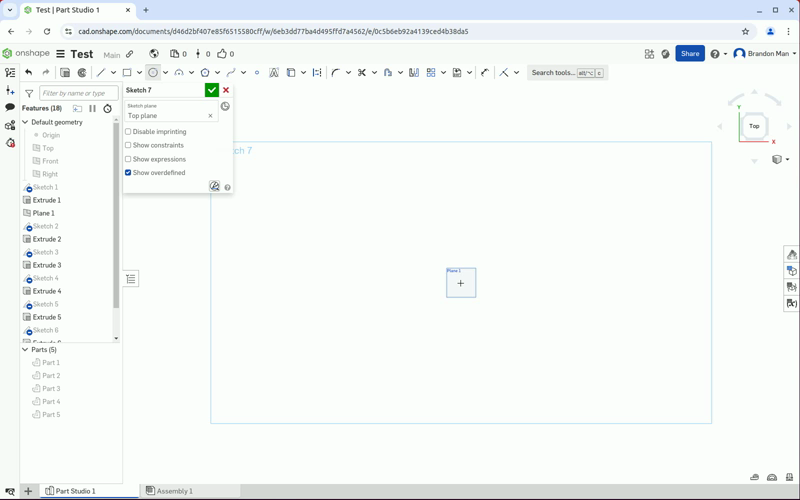
click(460, 282)
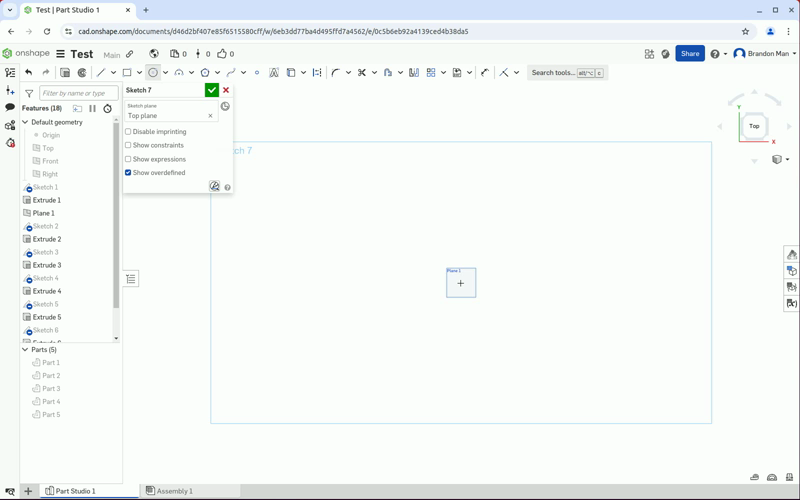
key_up(shift)
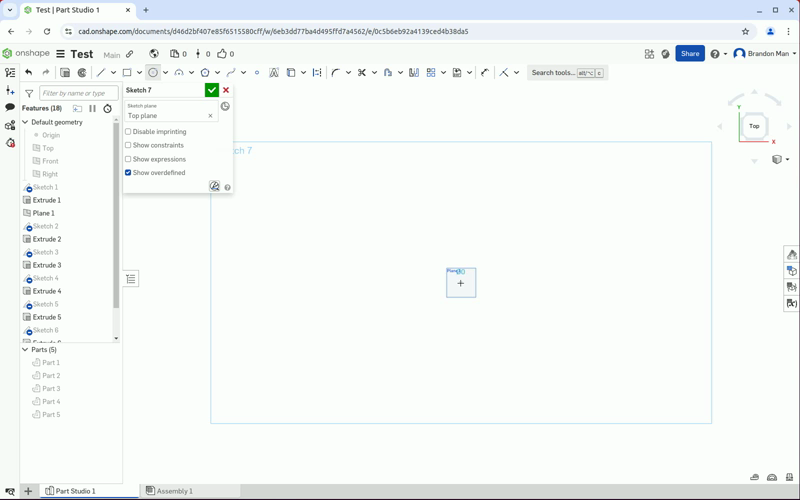
mouse_move(479, 282)
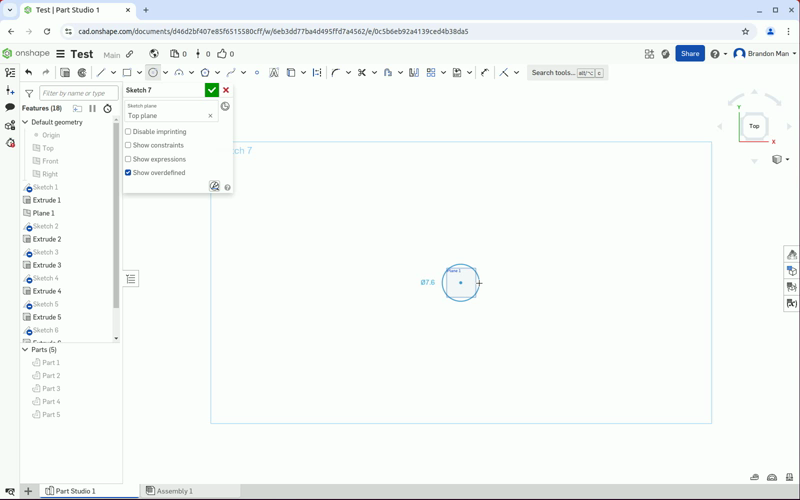
click(479, 282)
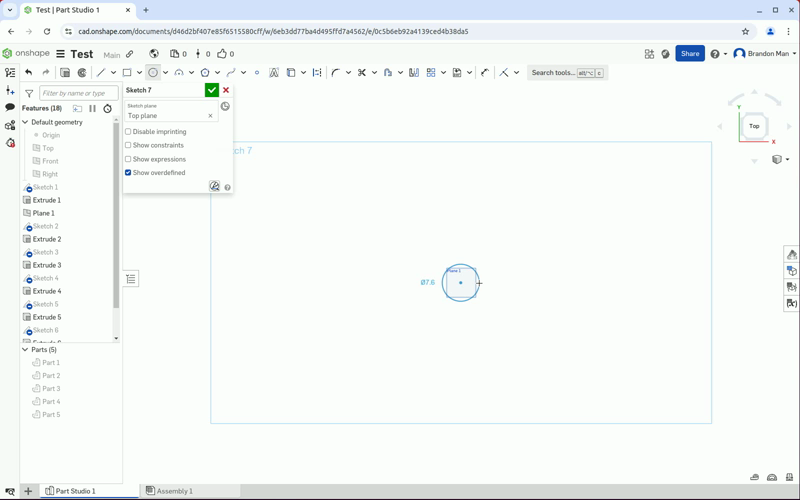
key(esc)
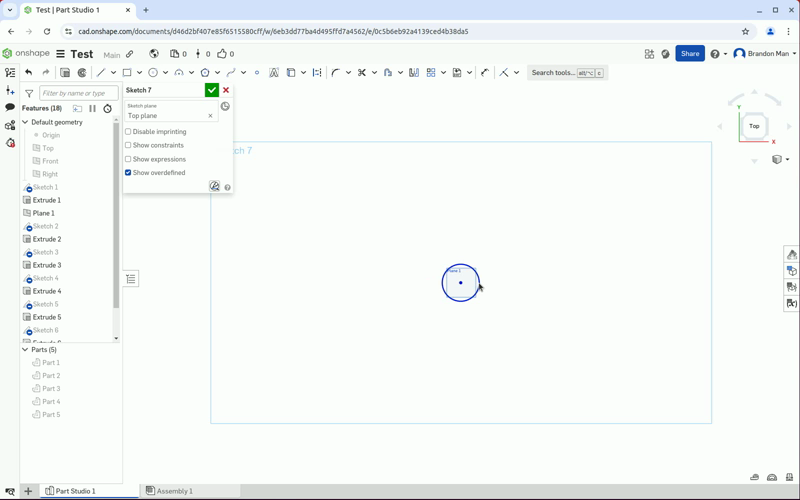
mouse_move(469, 291)
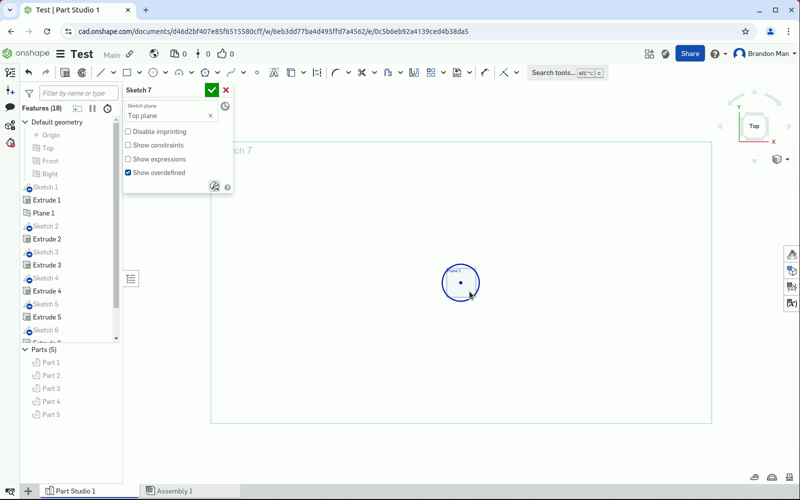
scroll(6)
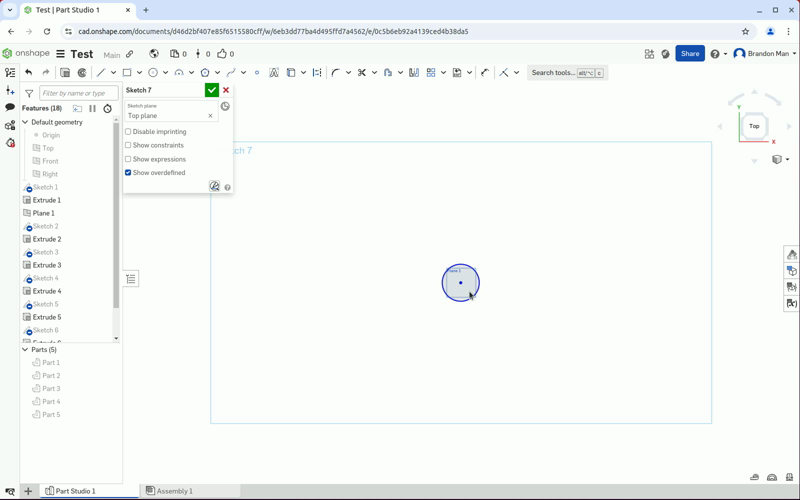
scroll(6)
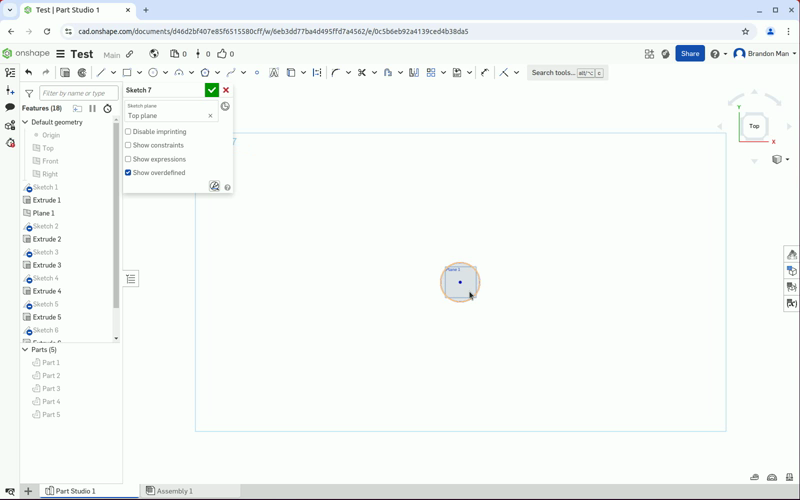
scroll(6)
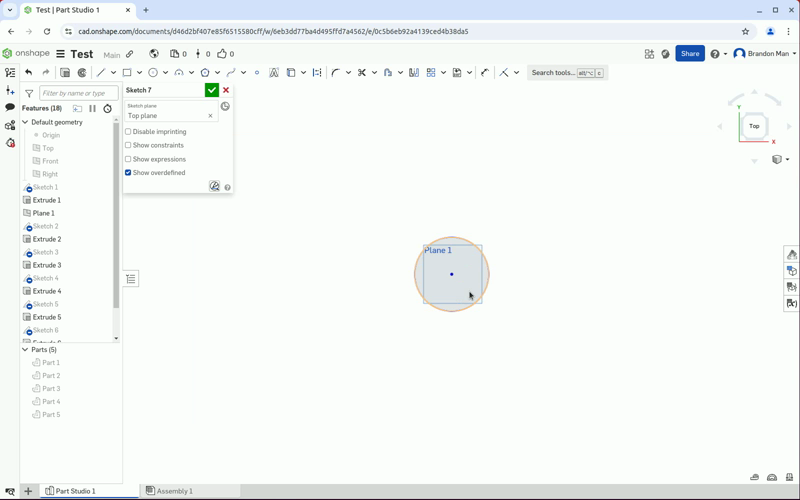
scroll(6)
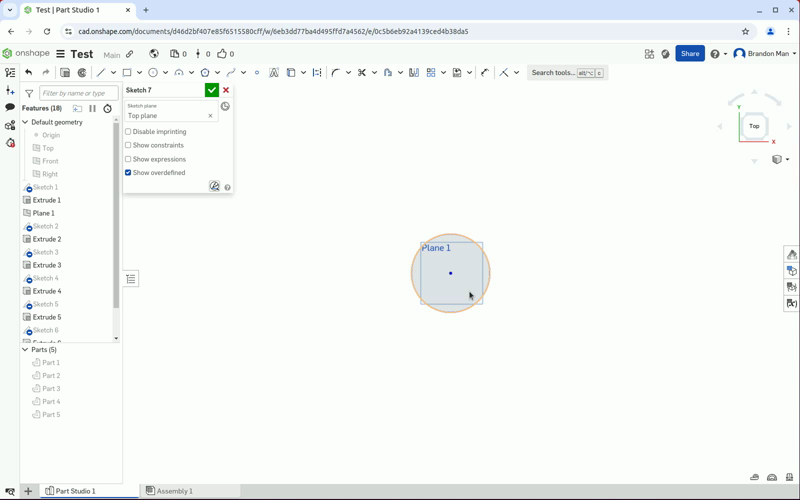
scroll(6)
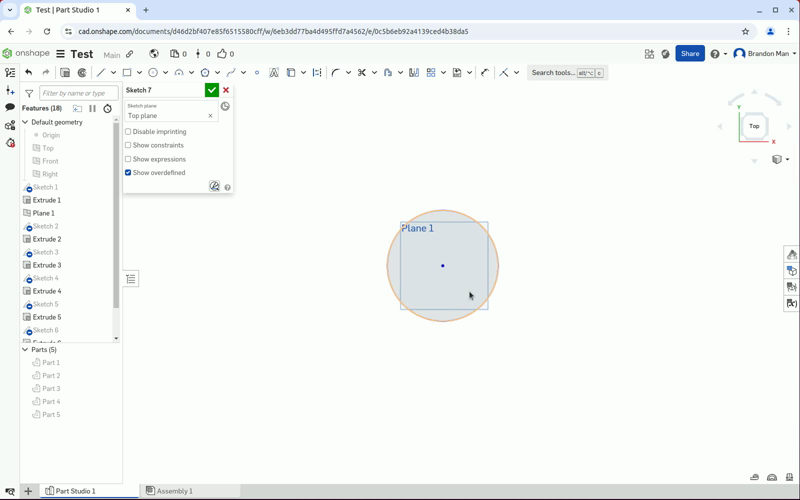
scroll(6)
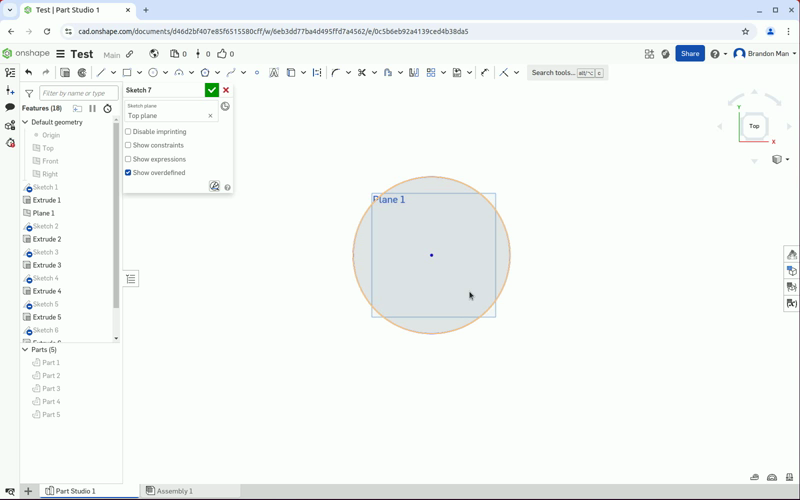
scroll(6)
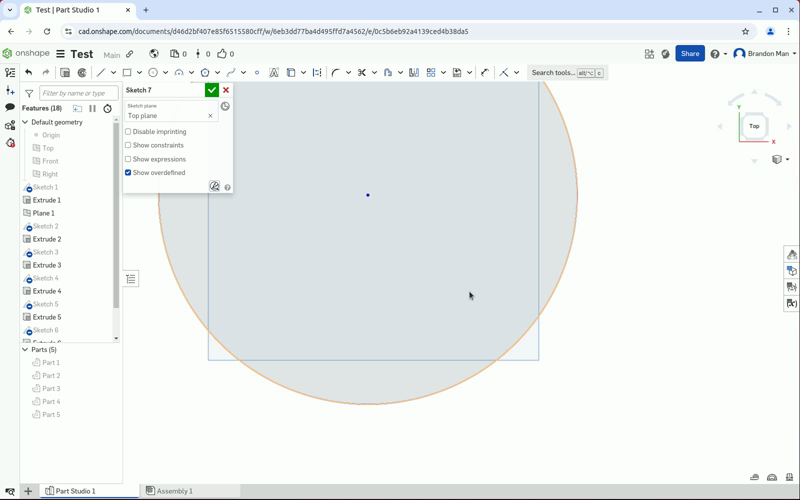
click(469, 291)
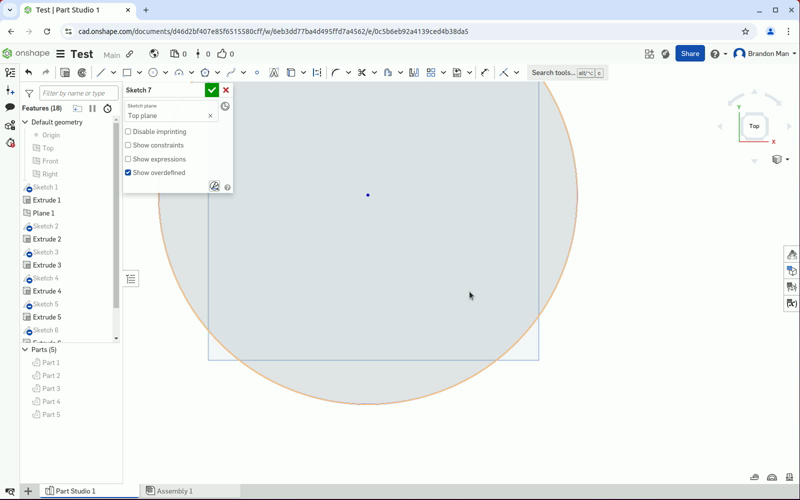
scroll(-6)
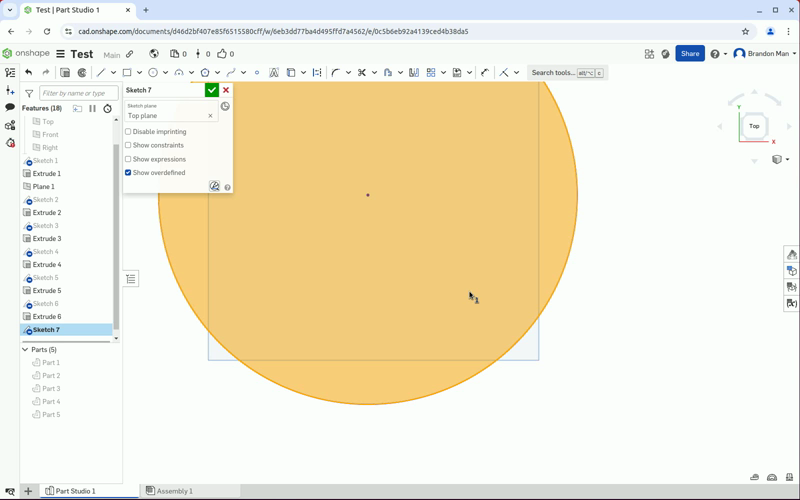
scroll(-6)
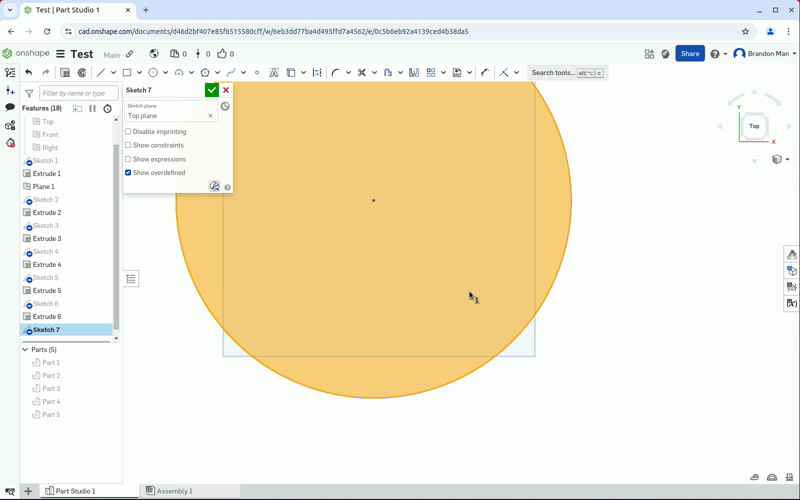
scroll(-6)
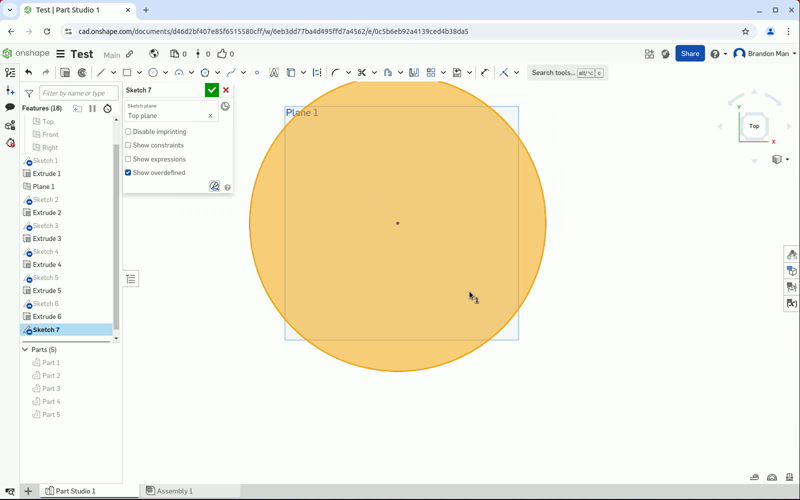
scroll(-6)
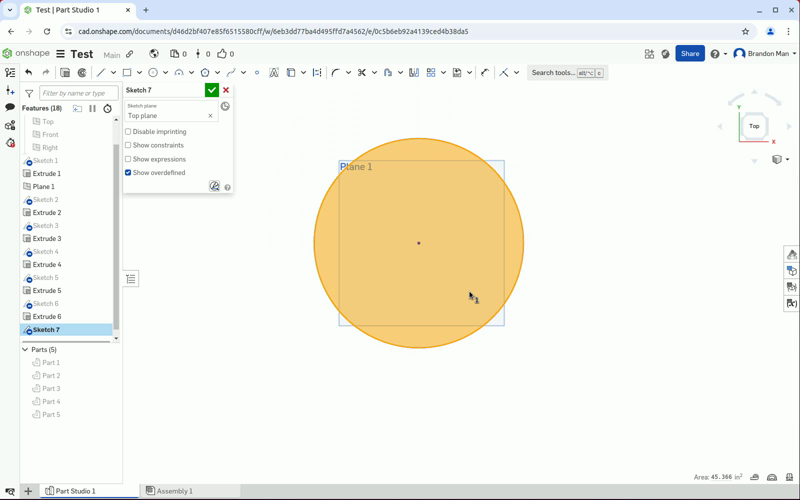
scroll(-6)
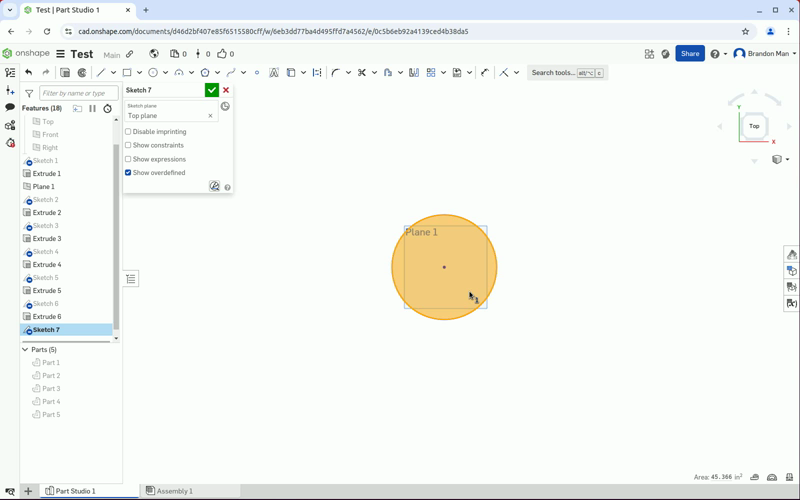
scroll(-6)
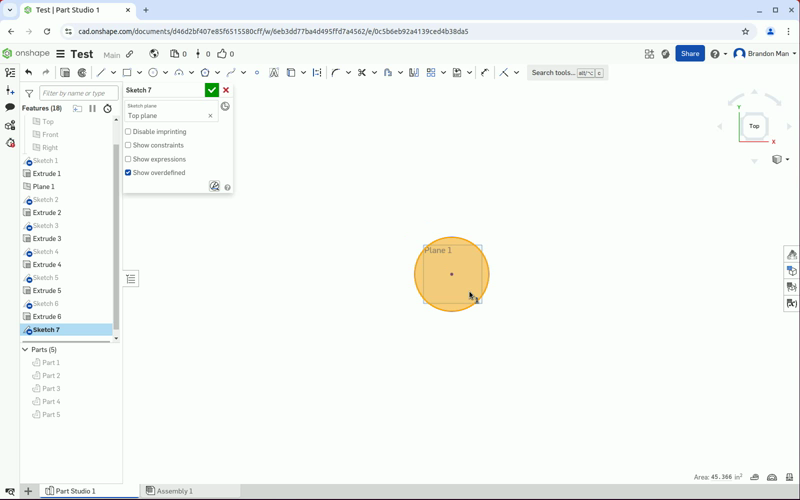
scroll(-6)
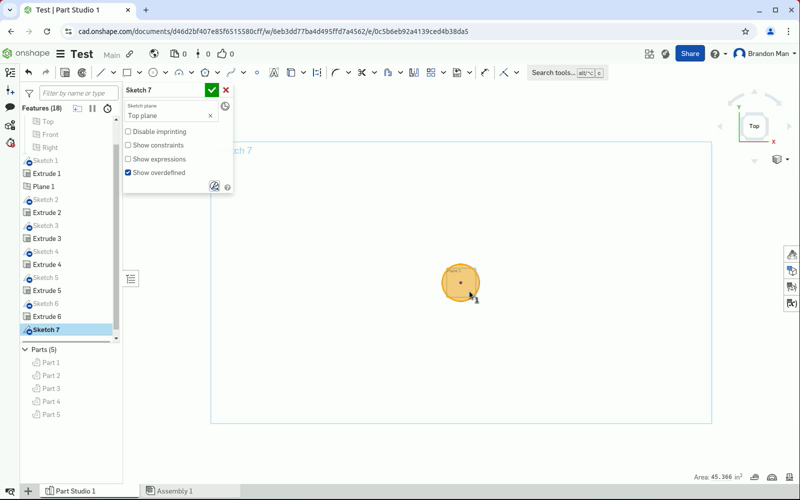
mouse_move(73, 352)
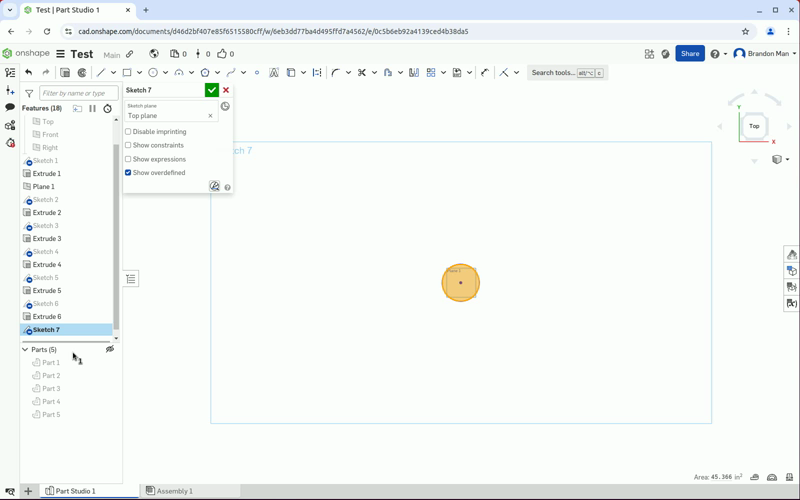
key(shift+y)
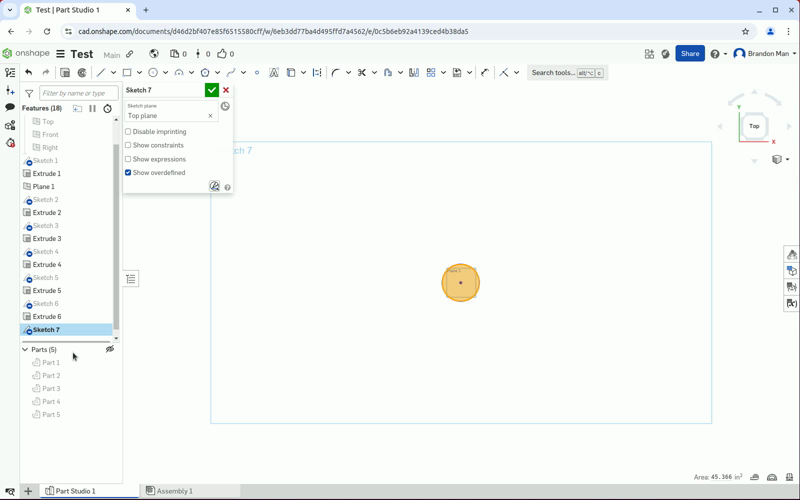
key(shift+e)
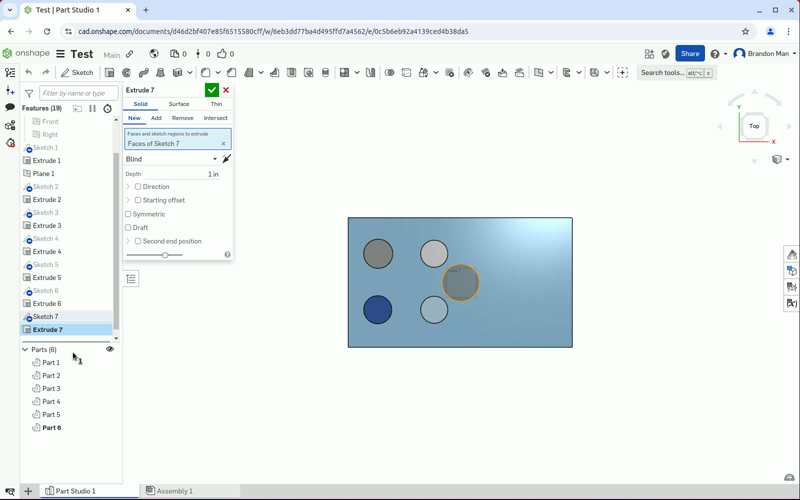
mouse_move(143, 106)
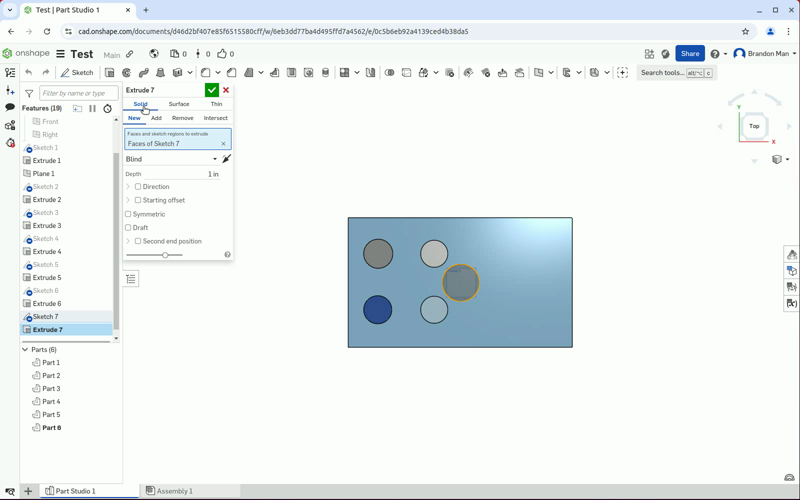
click(143, 106)
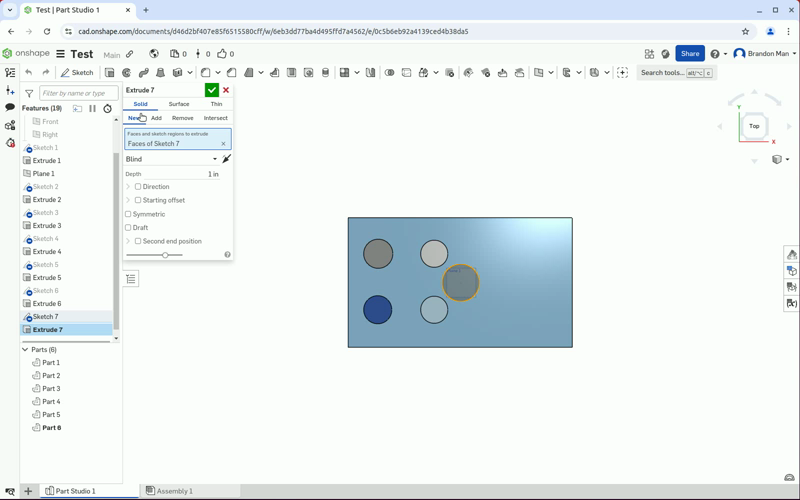
mouse_move(137, 120)
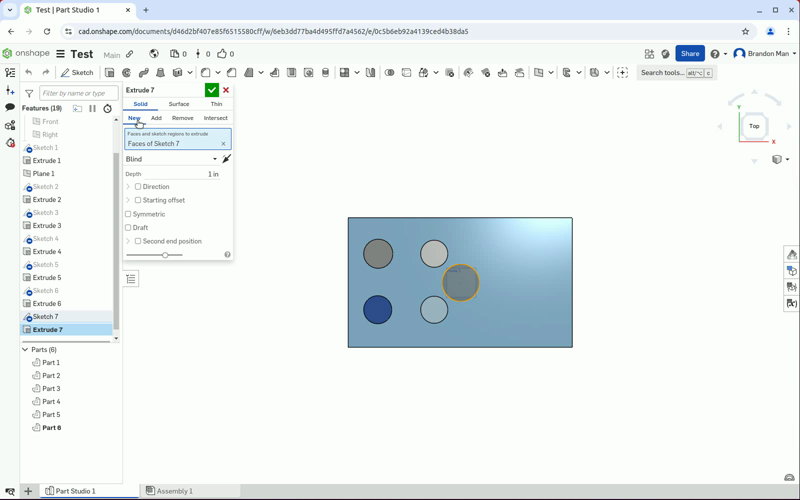
click(137, 120)
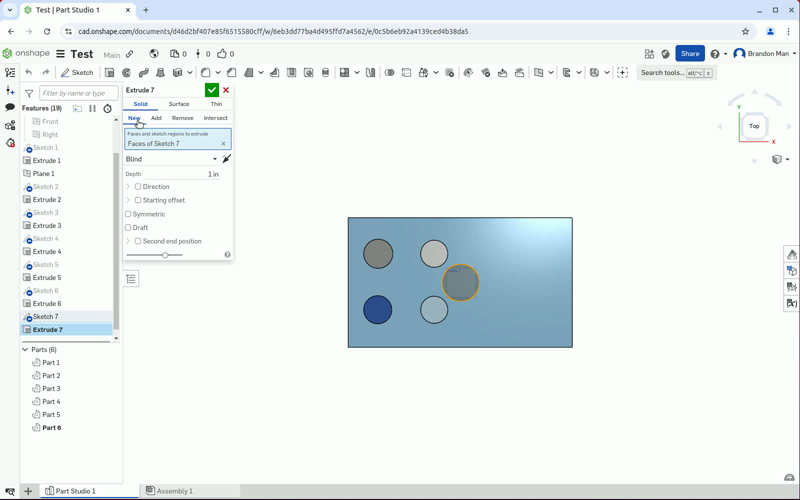
key(tab, 4)
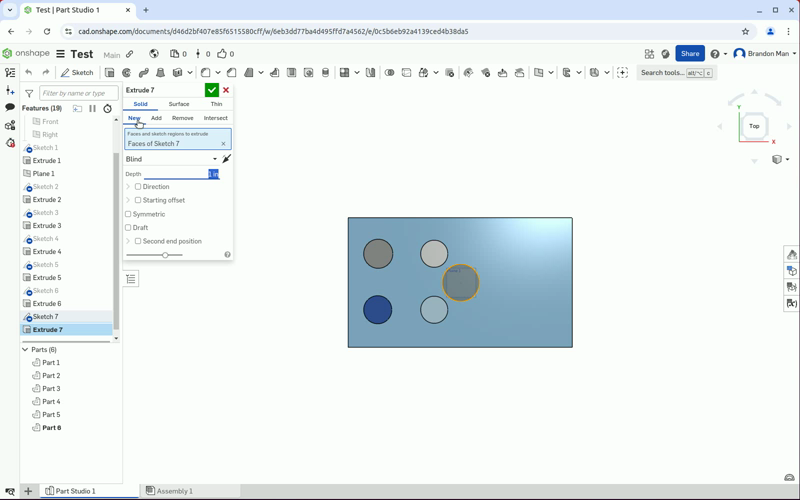
text(8.906)
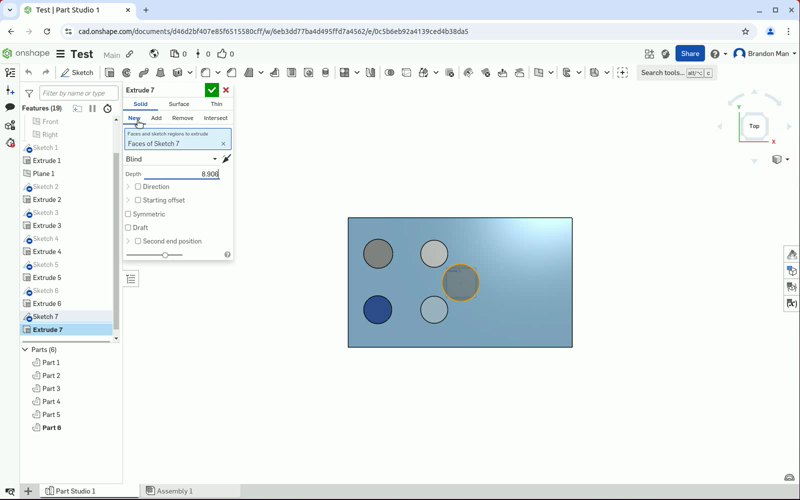
key(enter)
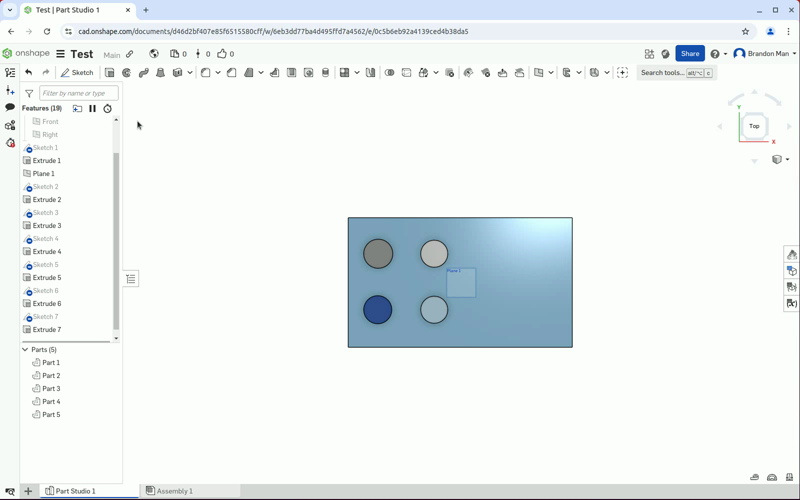
key(shift+h)
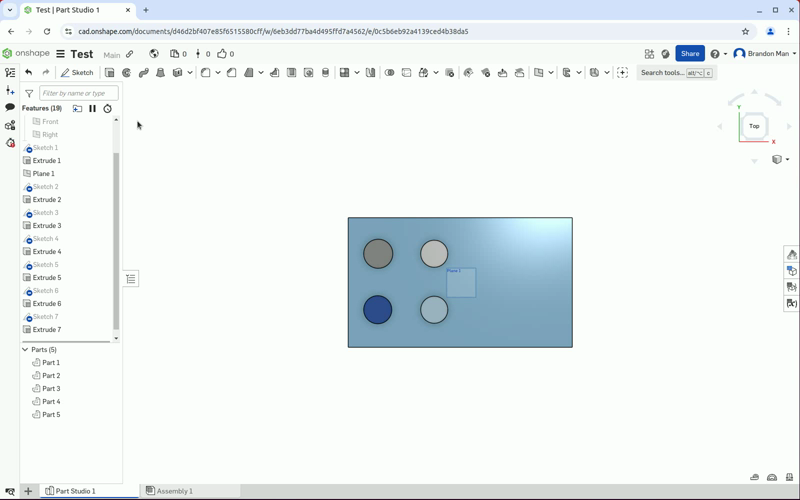
key(shift+h)
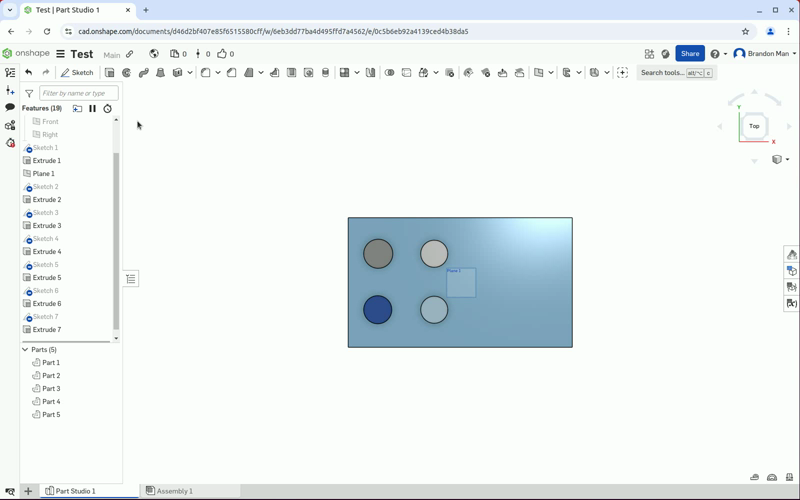
mouse_move(69, 150)
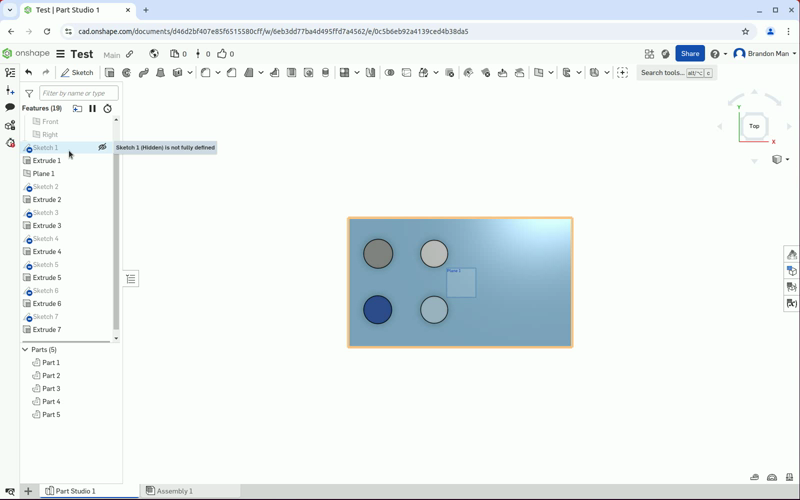
click(69, 150)
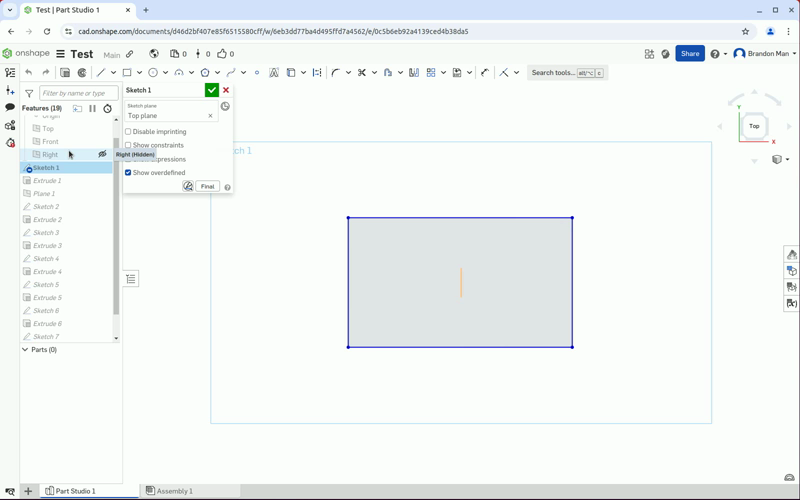
mouse_move(229, 92)
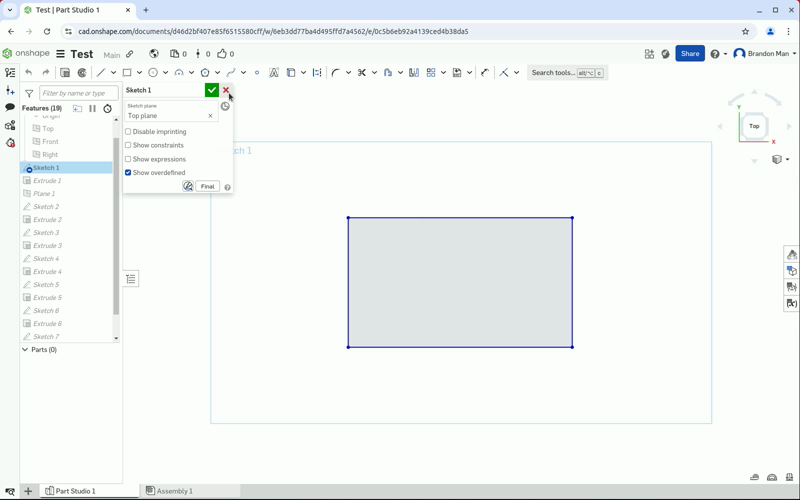
click(229, 92)
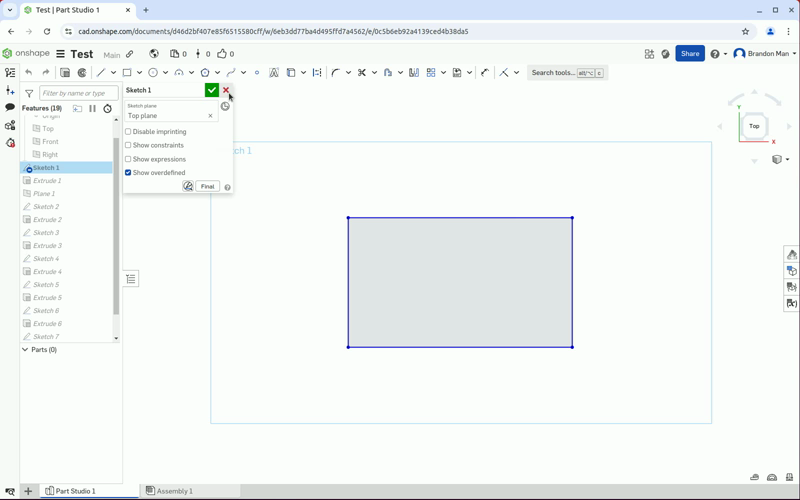
key(shift+s)
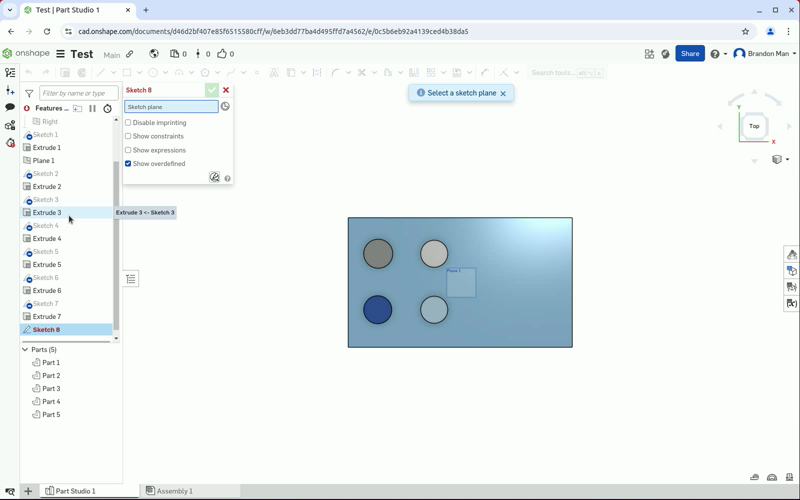
scroll(3)
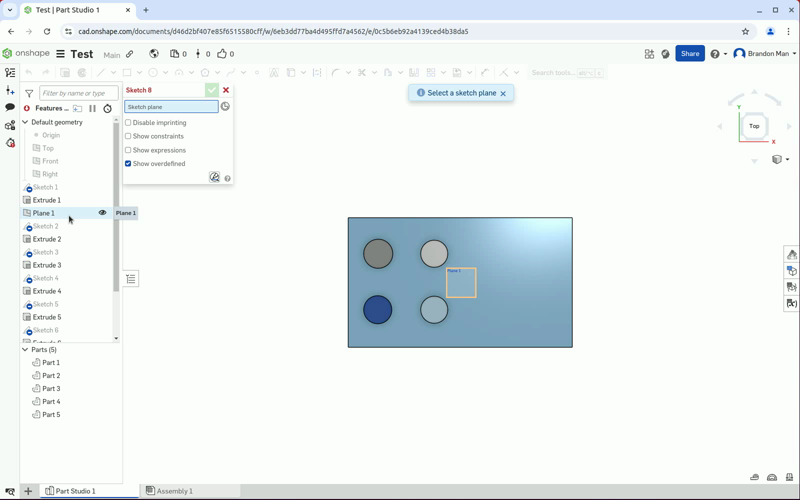
mouse_move(69, 150)
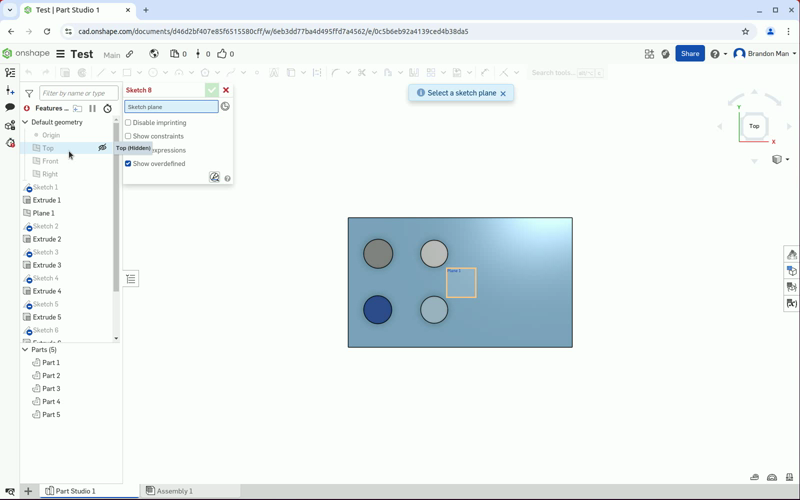
click(69, 150)
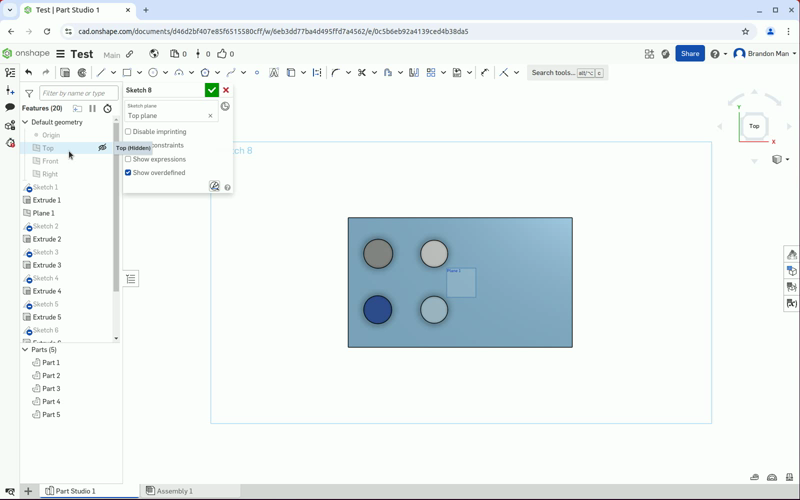
mouse_move(73, 352)
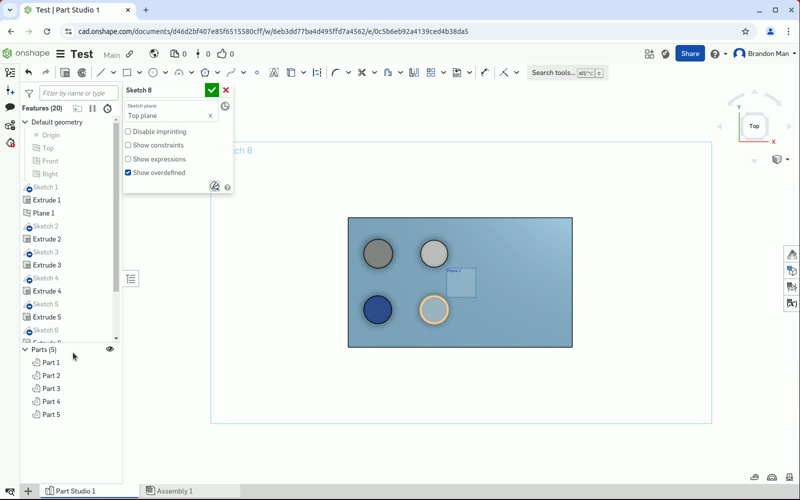
key(y)
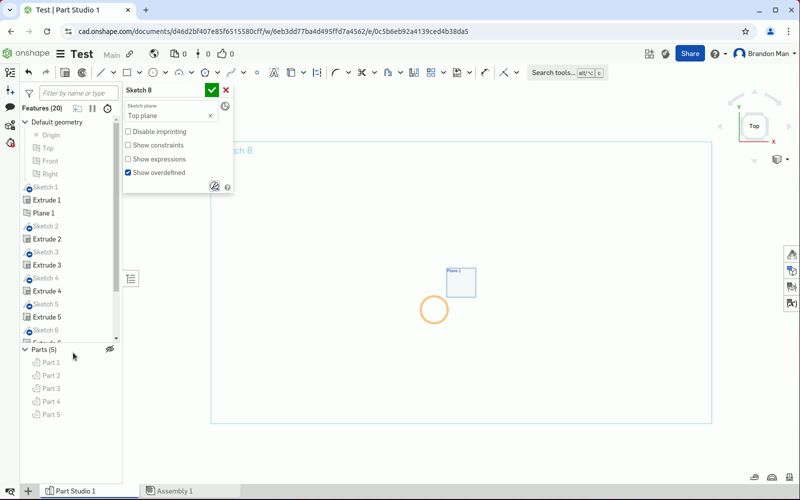
key(c)
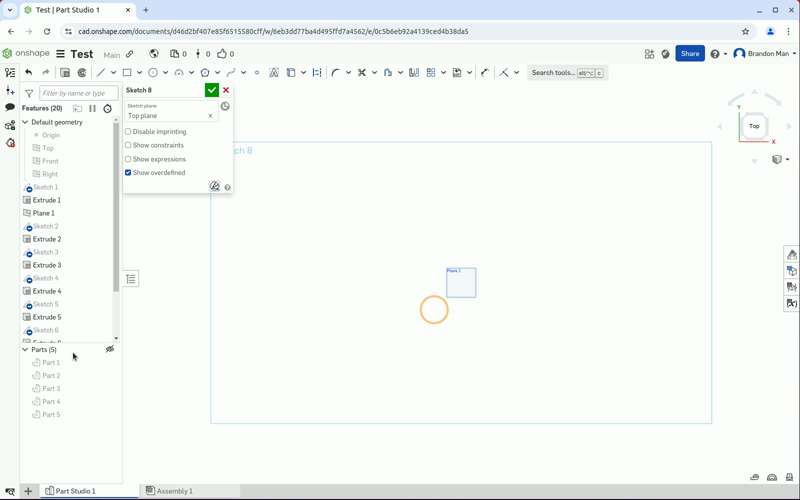
key_down(shift)
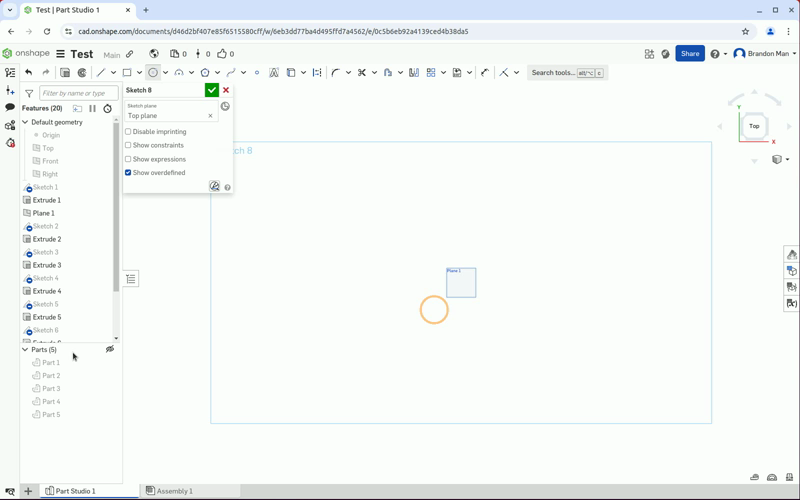
mouse_move(393, 282)
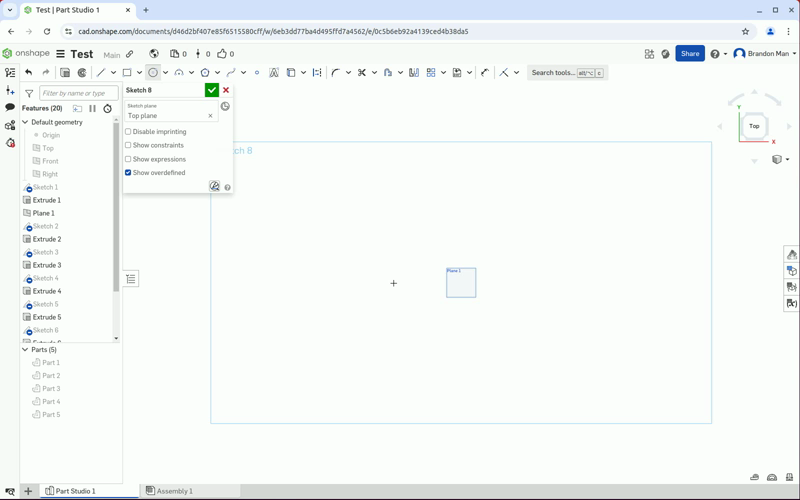
click(393, 282)
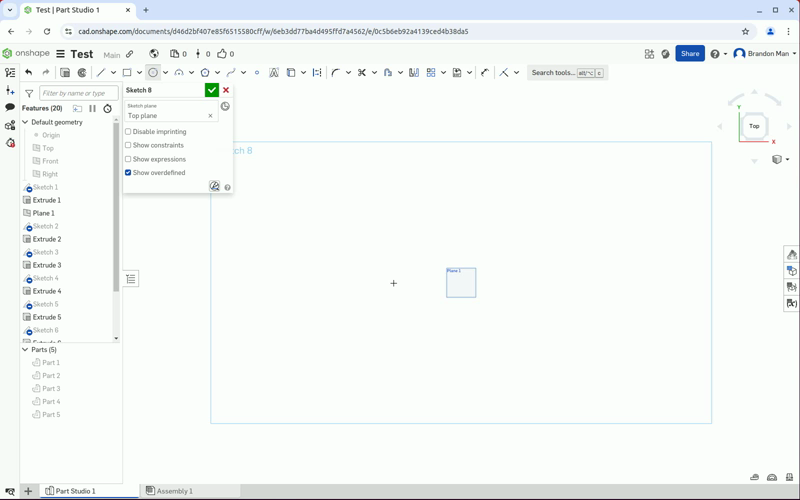
key_up(shift)
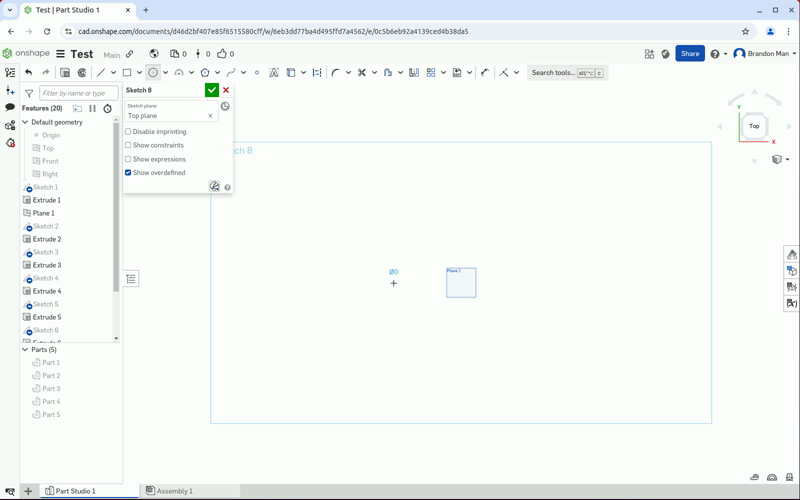
mouse_move(411, 282)
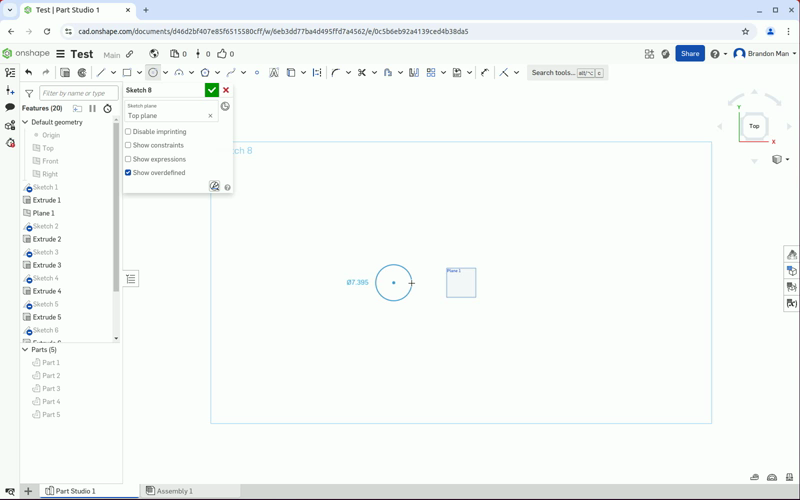
click(411, 282)
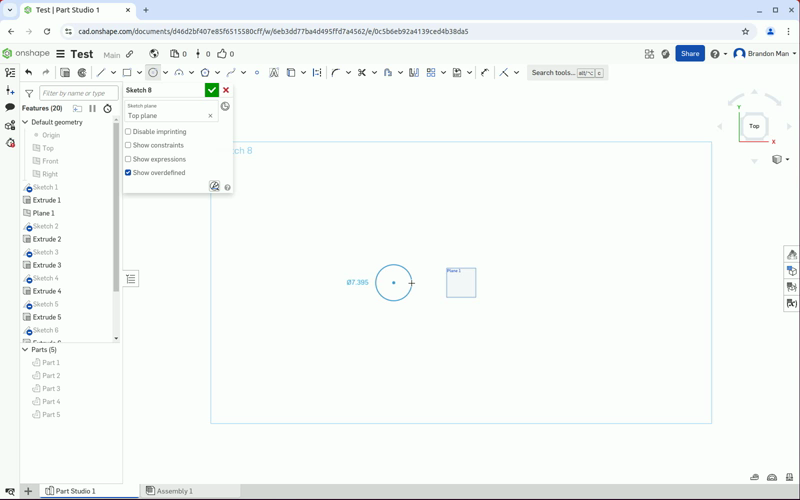
key(esc)
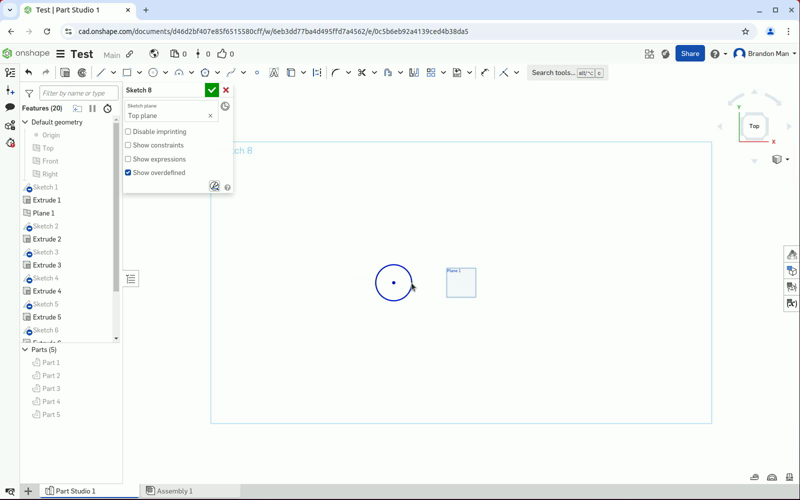
mouse_move(394, 293)
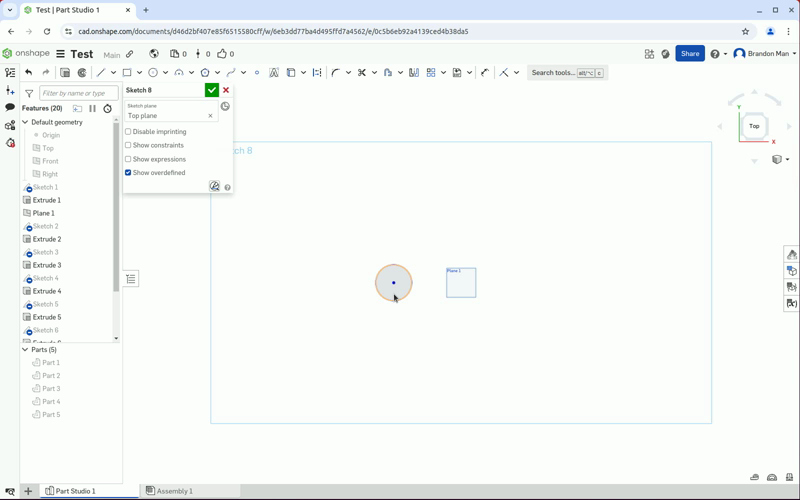
scroll(6)
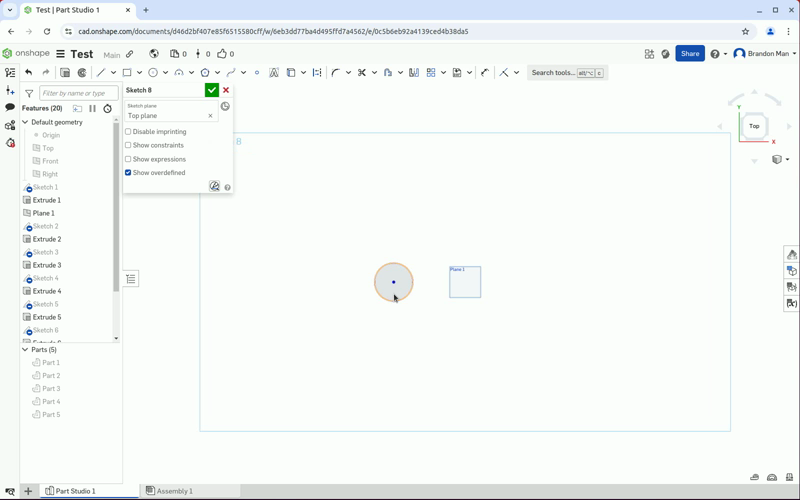
scroll(6)
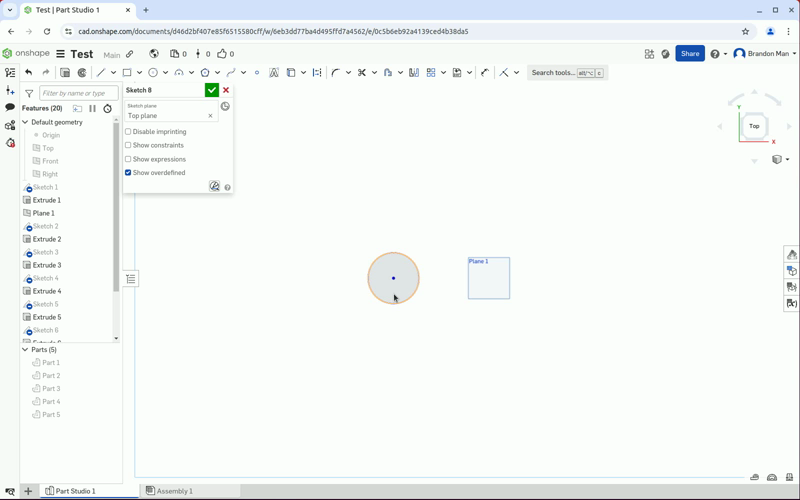
scroll(6)
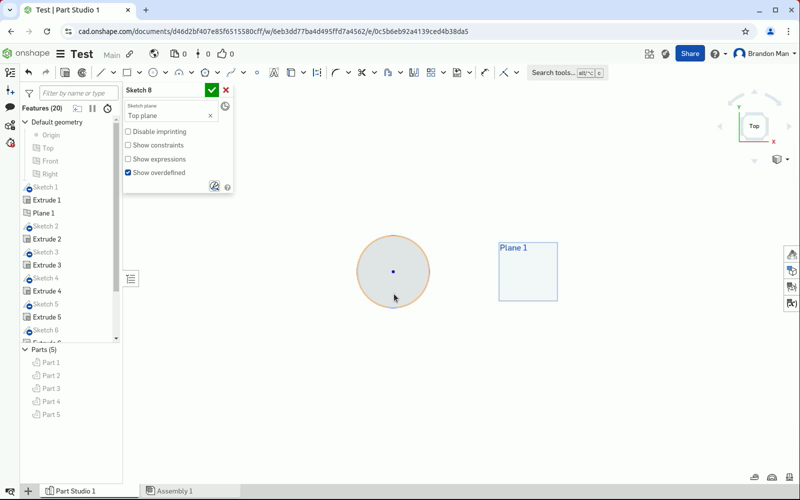
scroll(6)
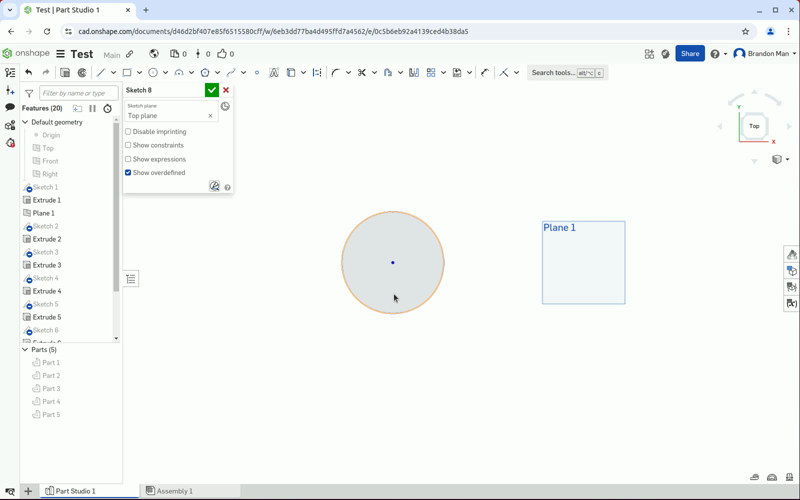
scroll(6)
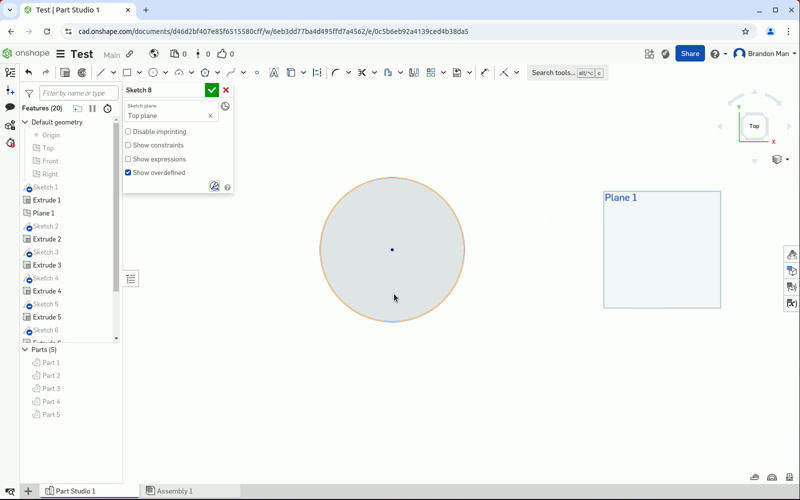
scroll(6)
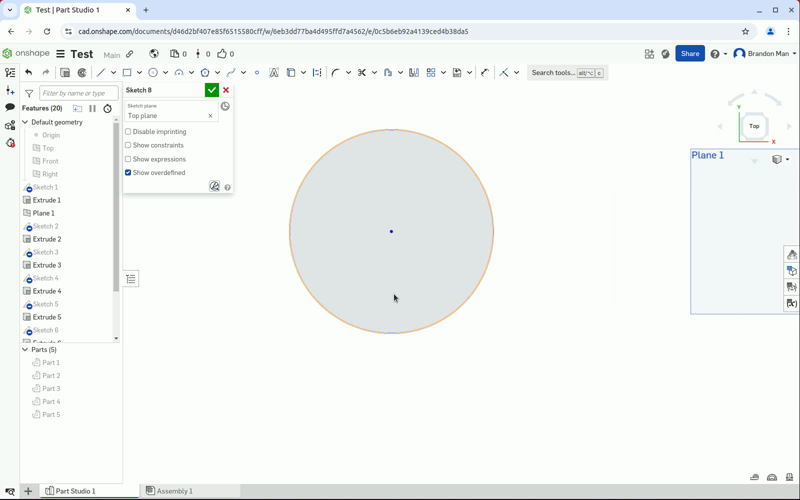
scroll(6)
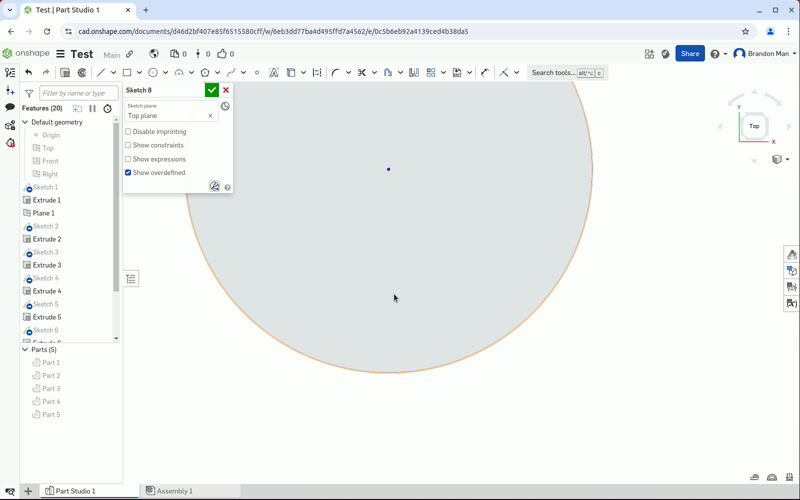
click(394, 293)
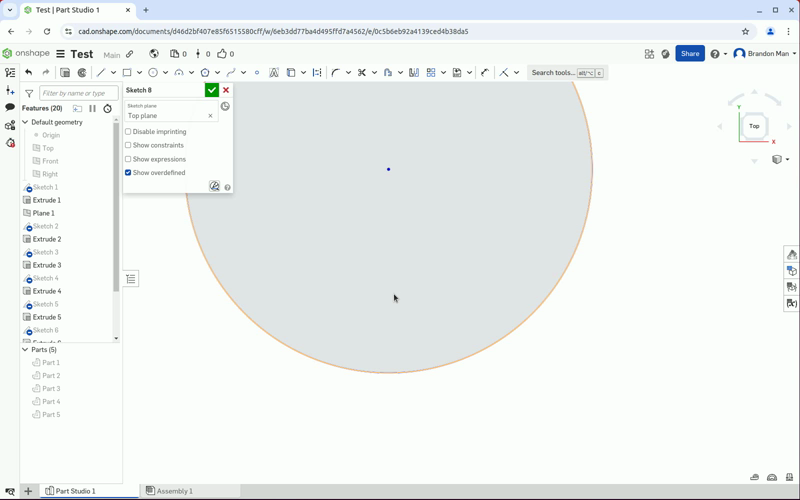
scroll(-6)
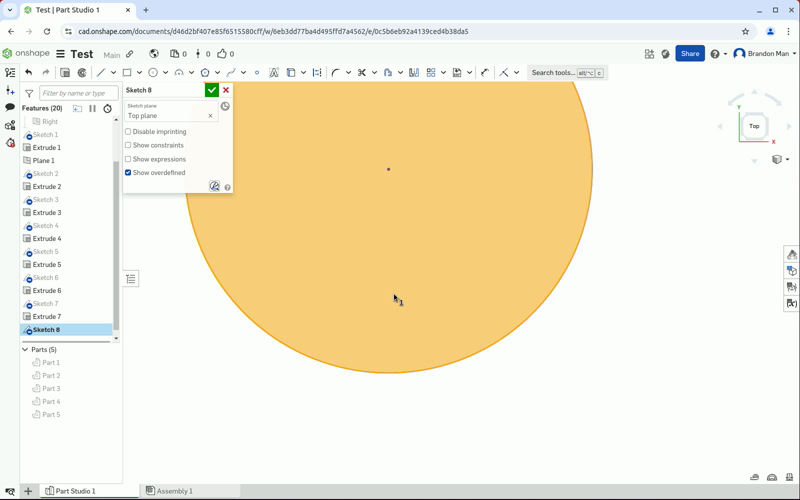
scroll(-6)
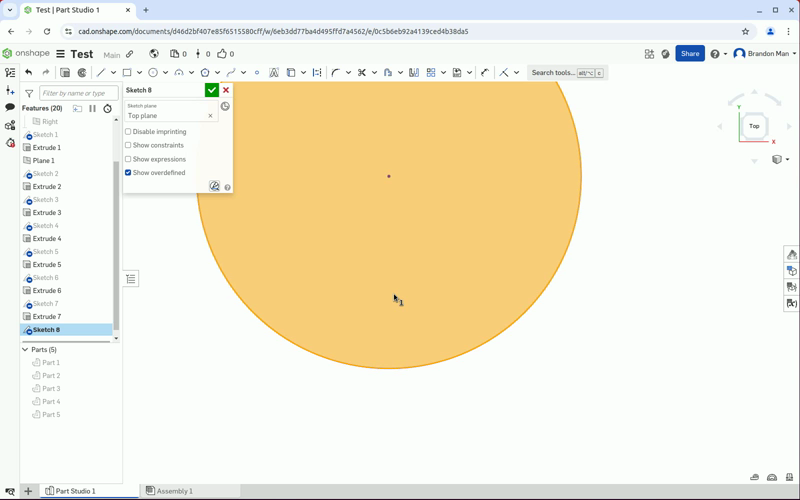
scroll(-6)
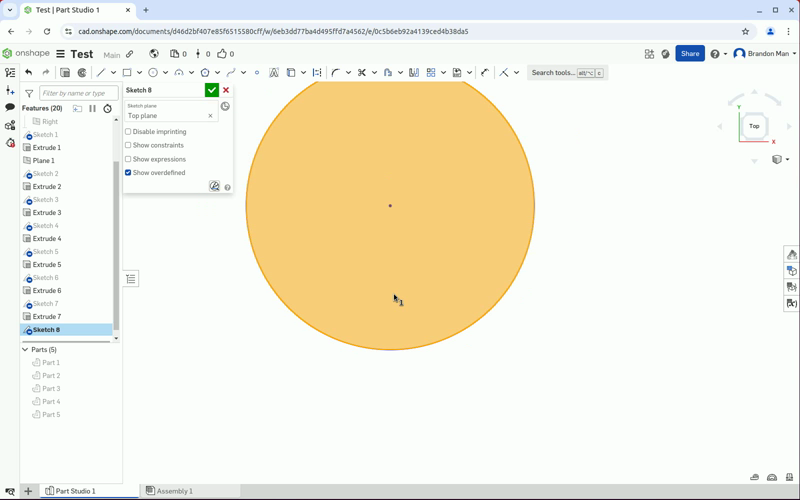
scroll(-6)
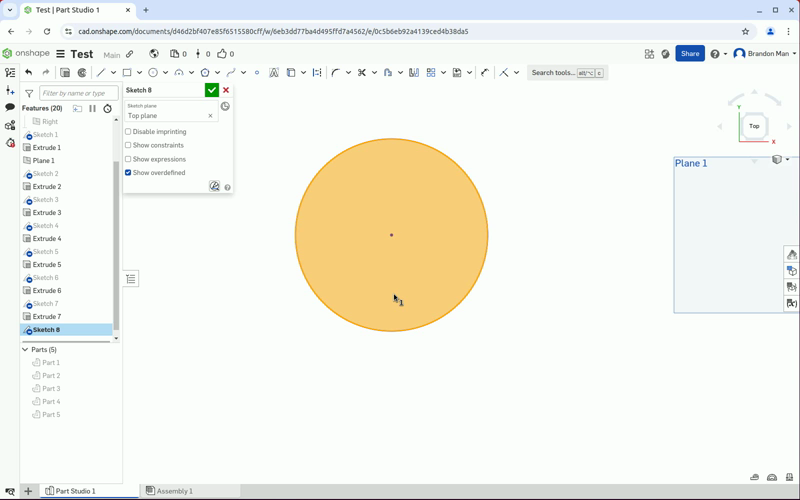
scroll(-6)
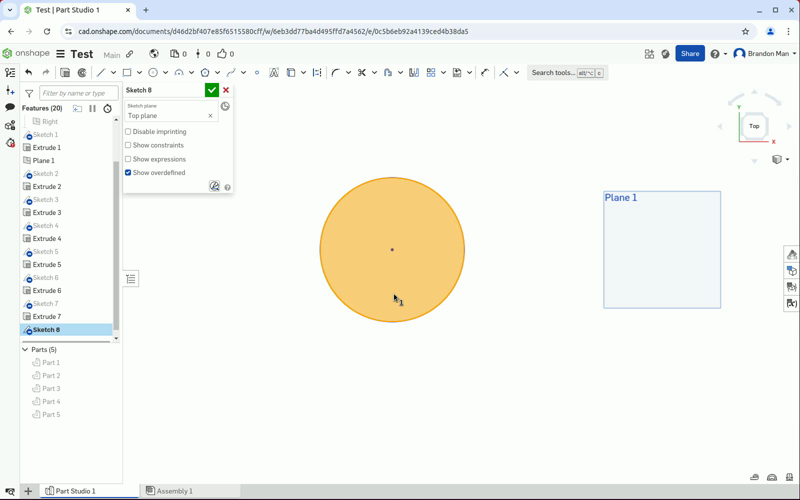
scroll(-6)
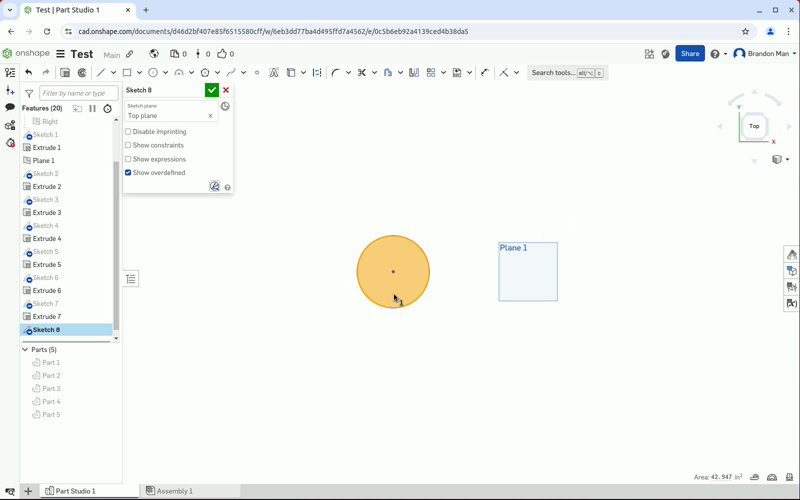
scroll(-6)
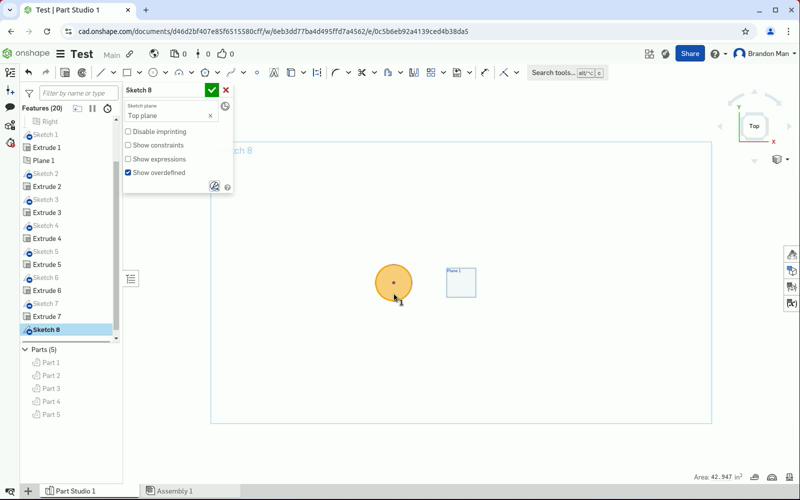
mouse_move(73, 352)
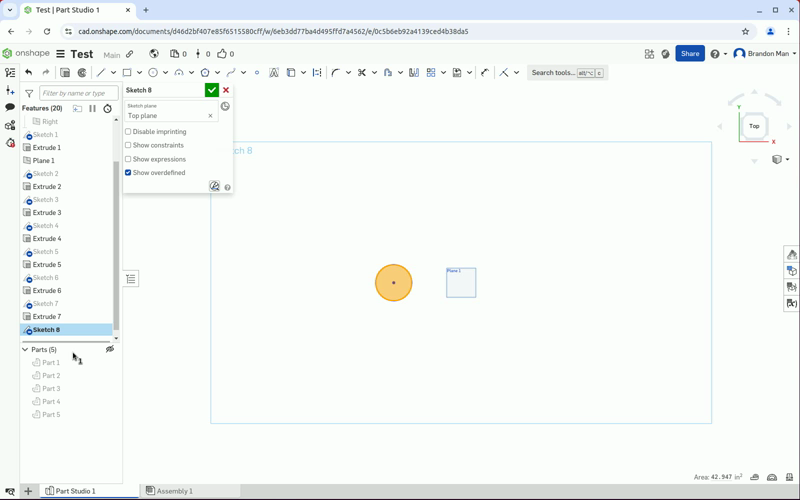
key(shift+y)
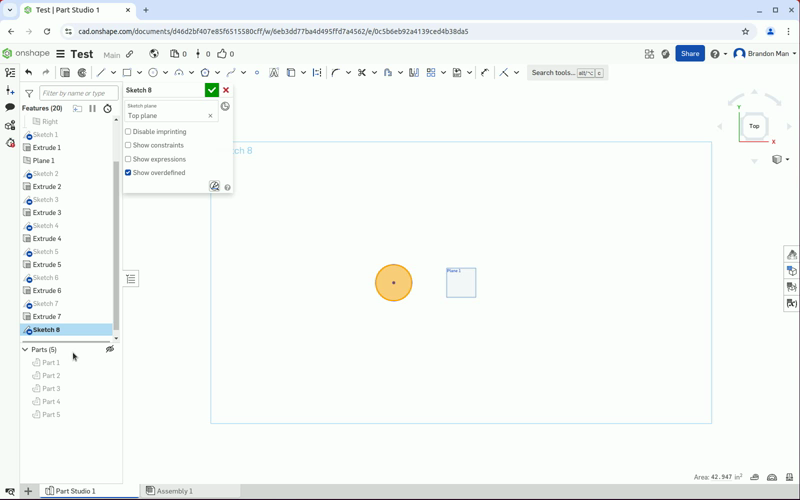
key(shift+e)
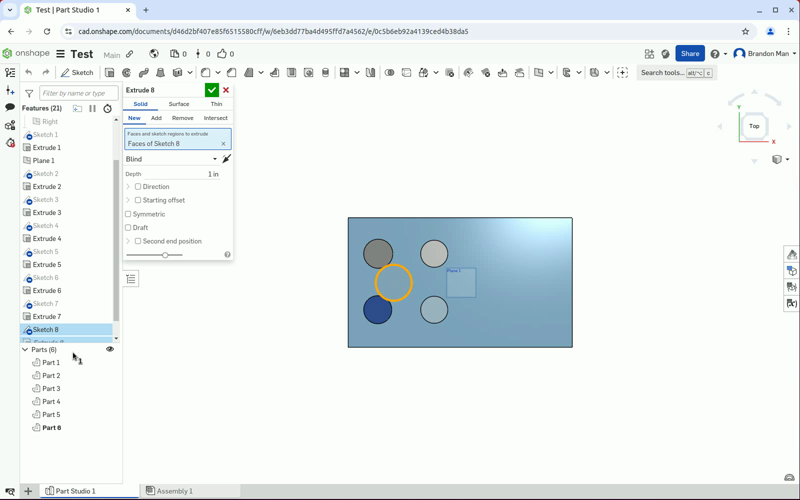
mouse_move(143, 106)
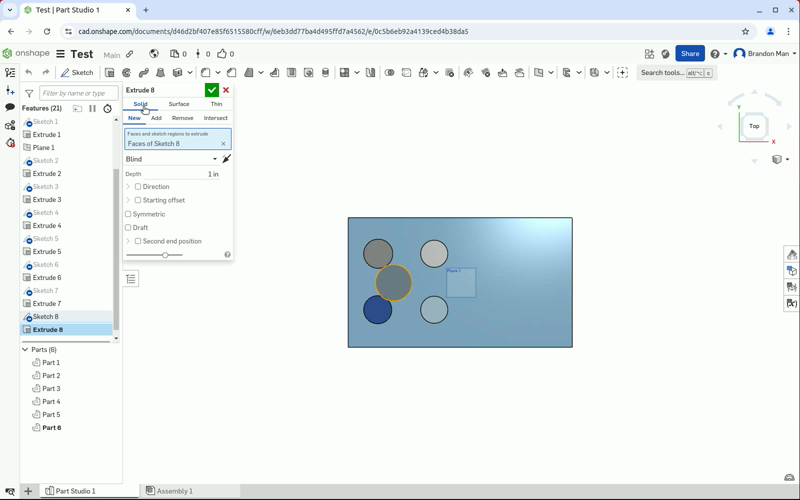
click(143, 106)
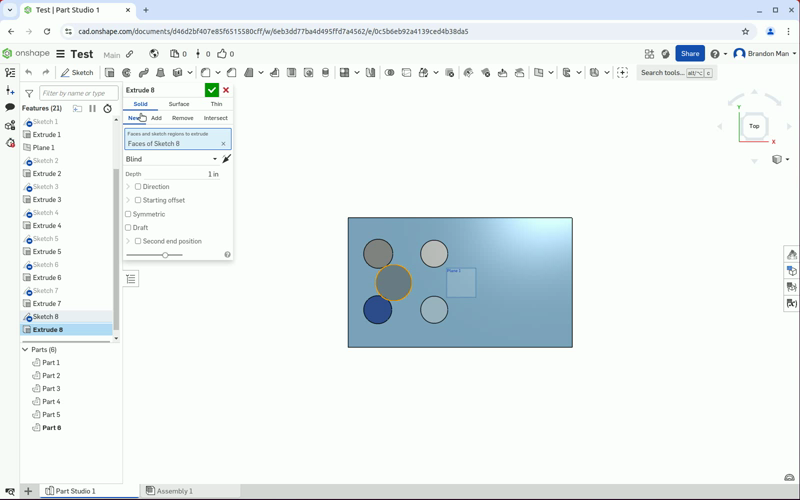
mouse_move(137, 120)
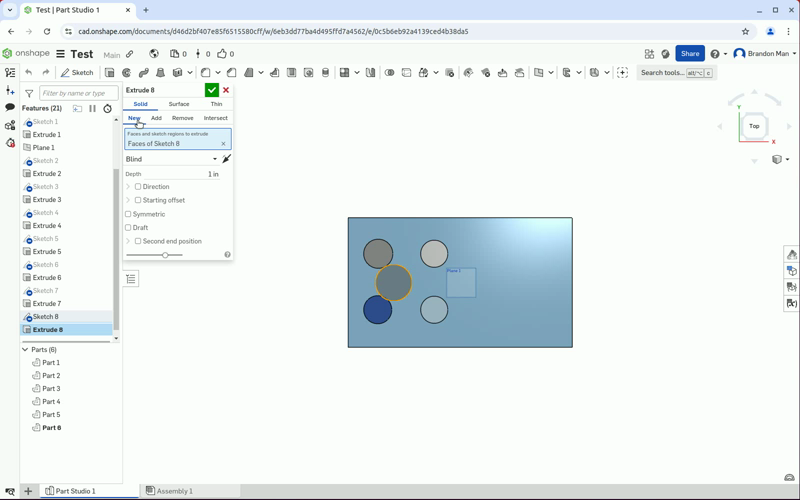
click(137, 120)
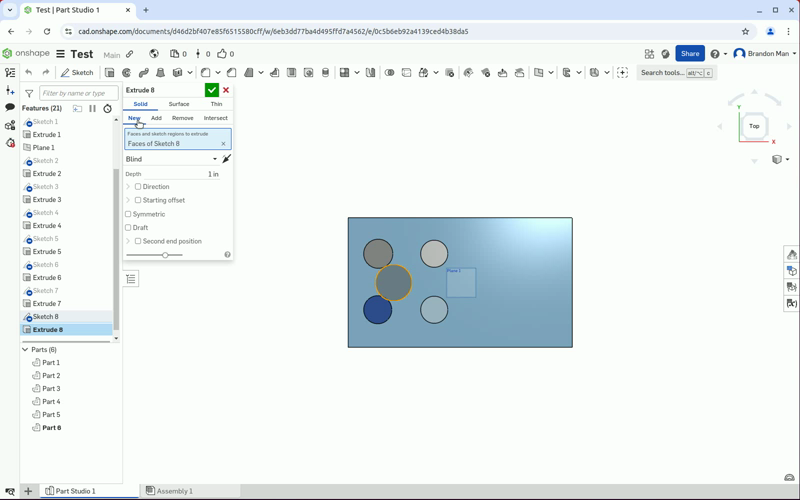
key(tab, 4)
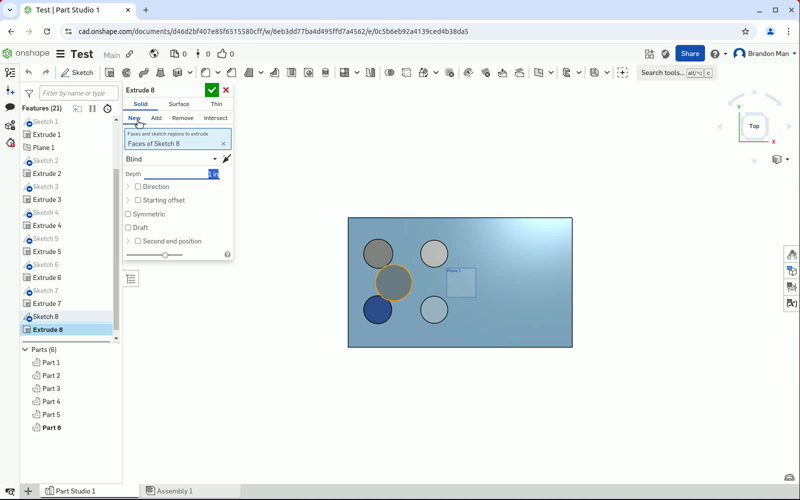
text(8.906)
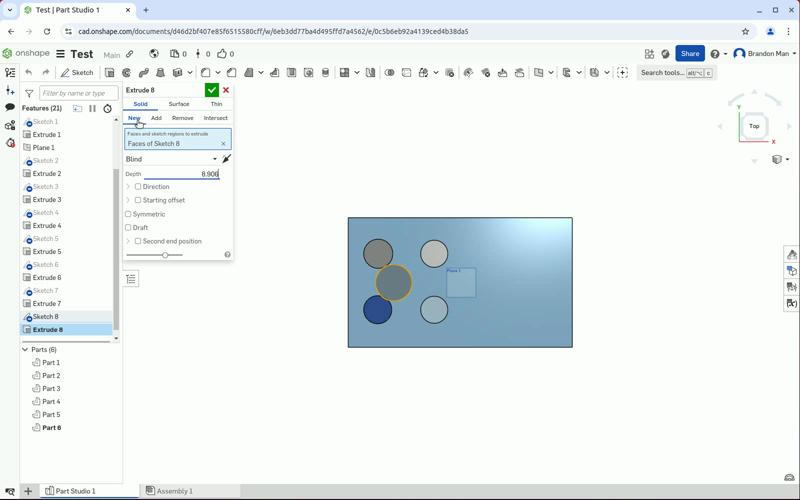
key(enter)
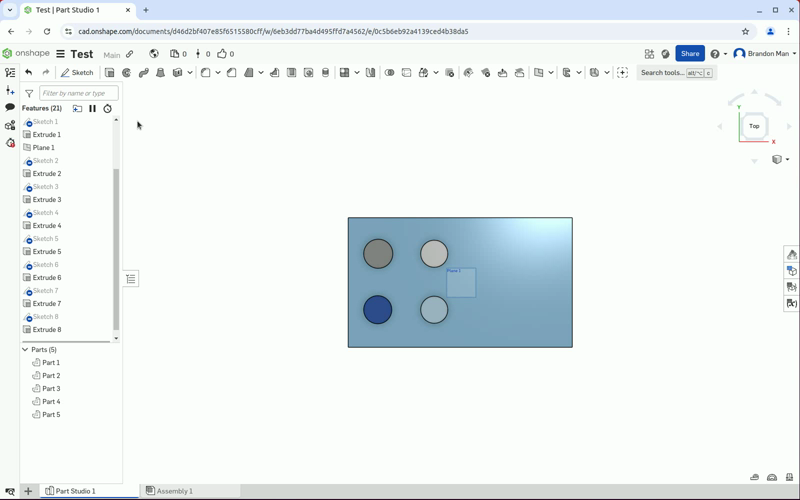
key(shift+h)
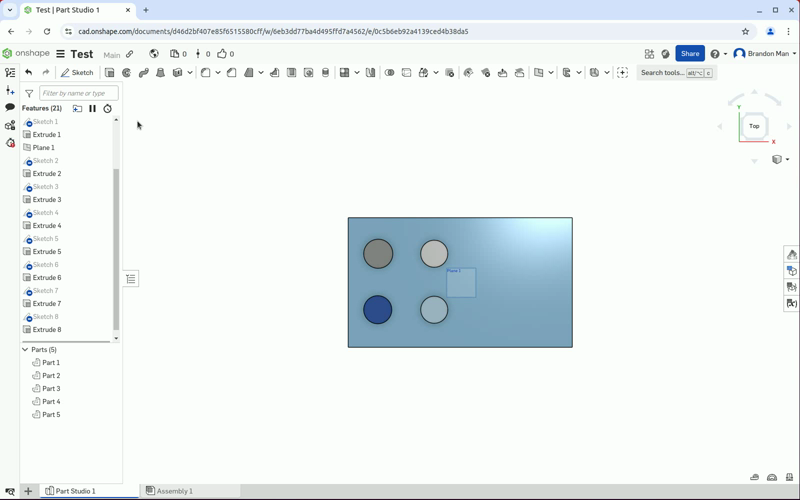
key(shift+h)
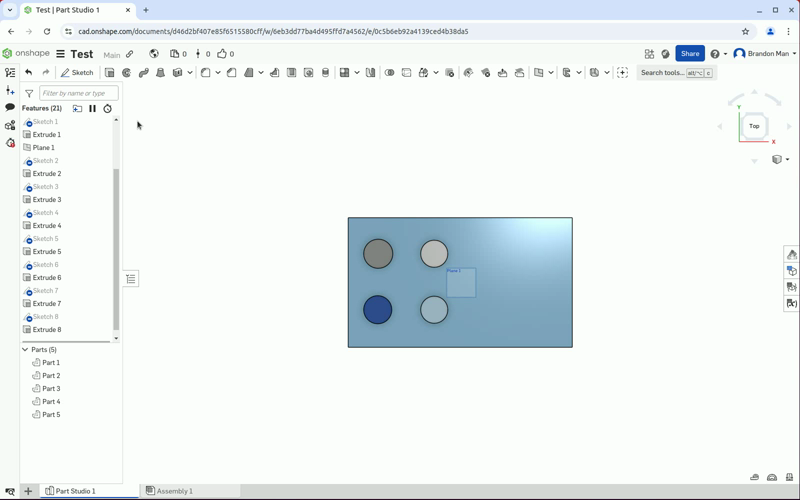
mouse_move(69, 124)
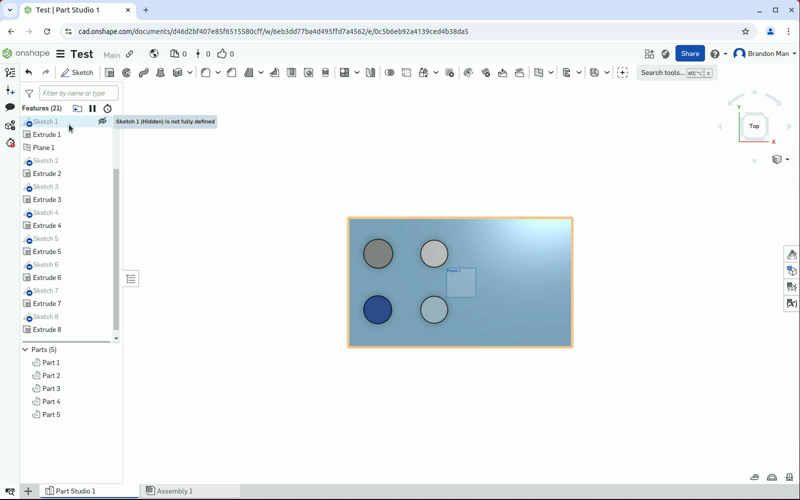
click(69, 124)
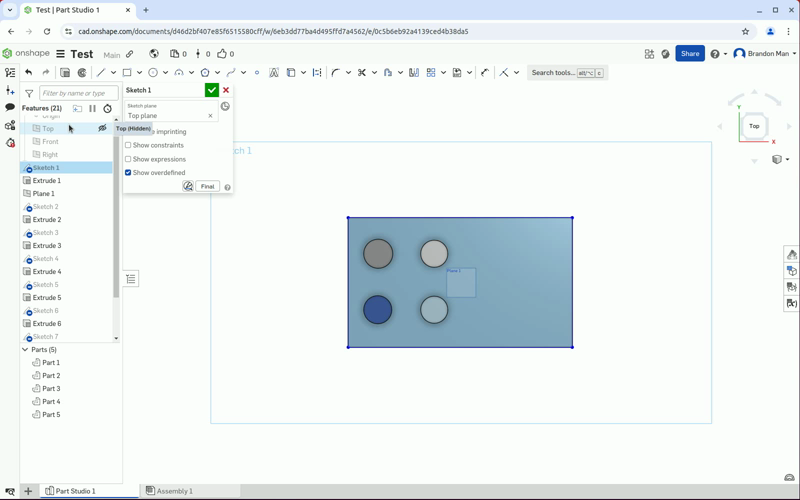
mouse_move(229, 92)
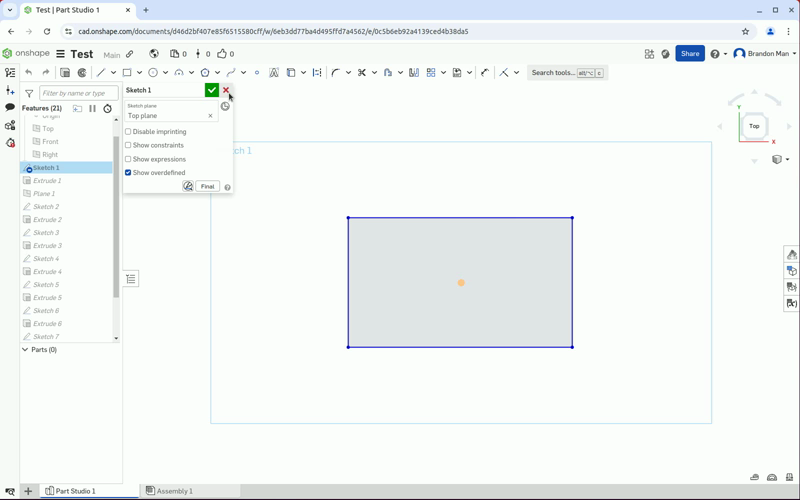
click(229, 92)
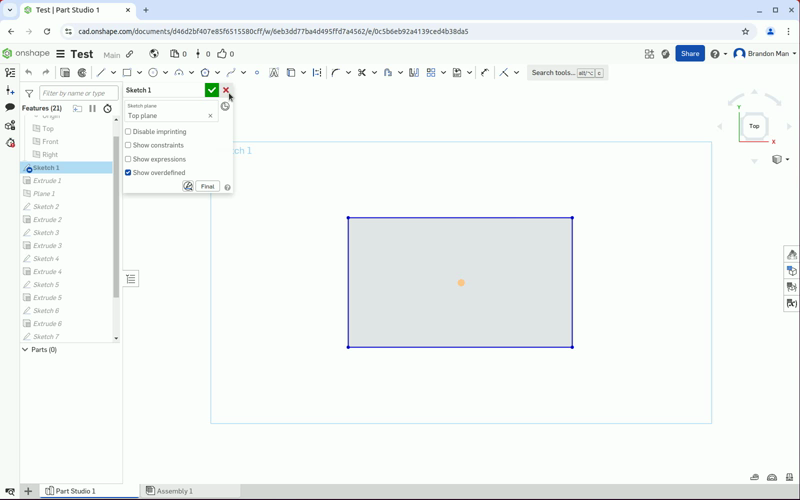
key(shift+s)
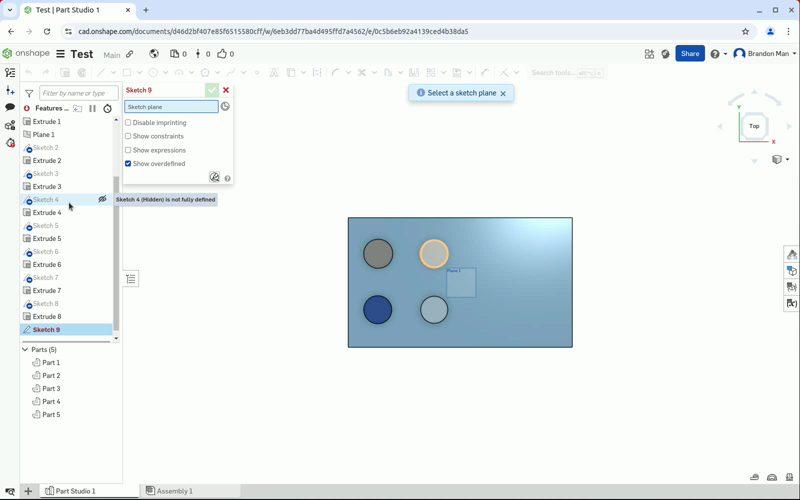
scroll(3)
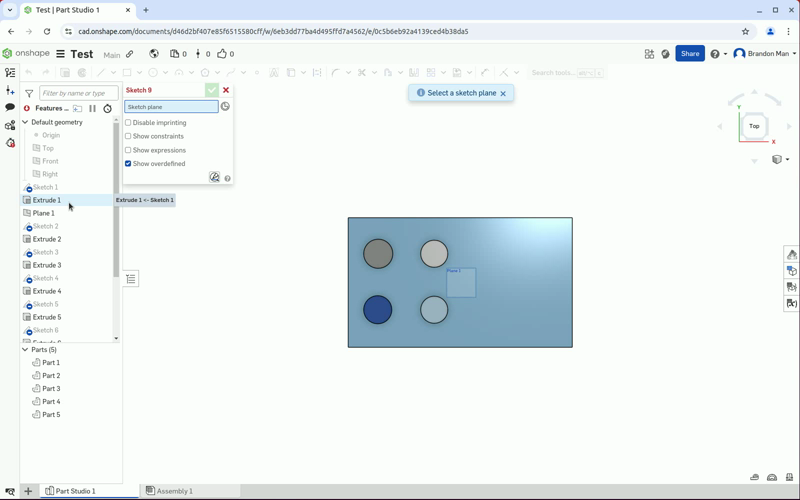
mouse_move(69, 150)
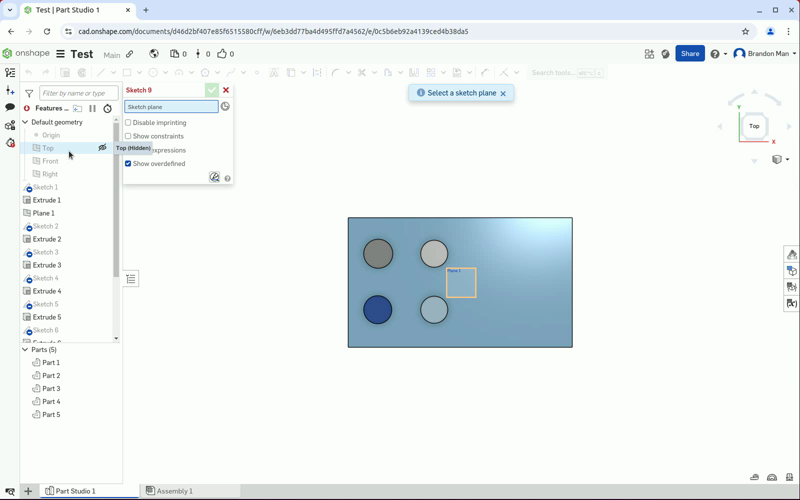
click(69, 150)
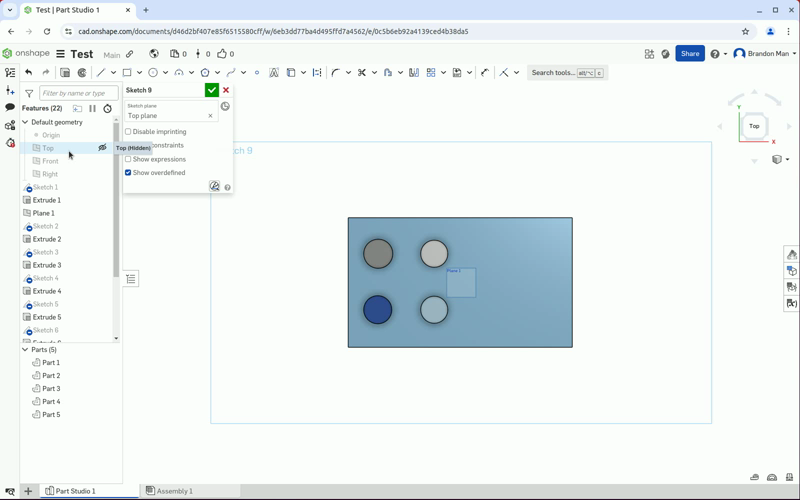
mouse_move(73, 352)
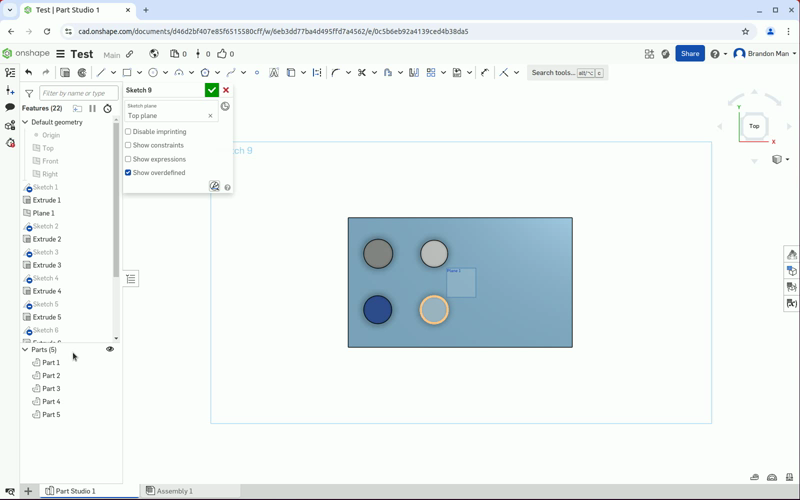
key(y)
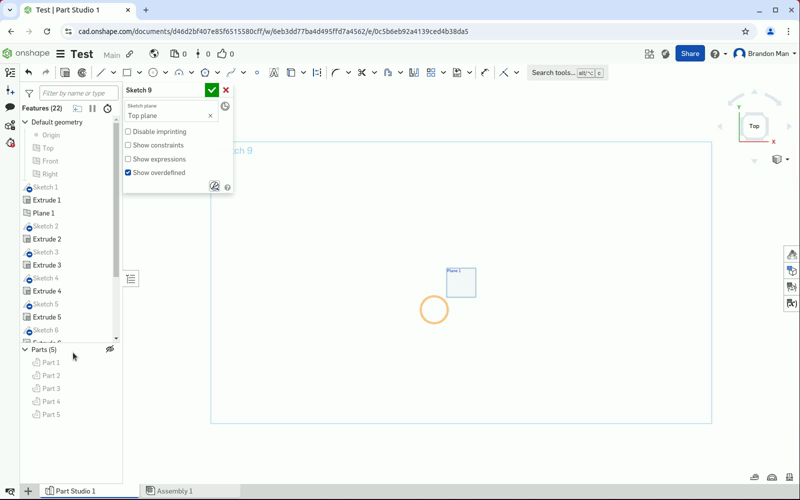
key(c)
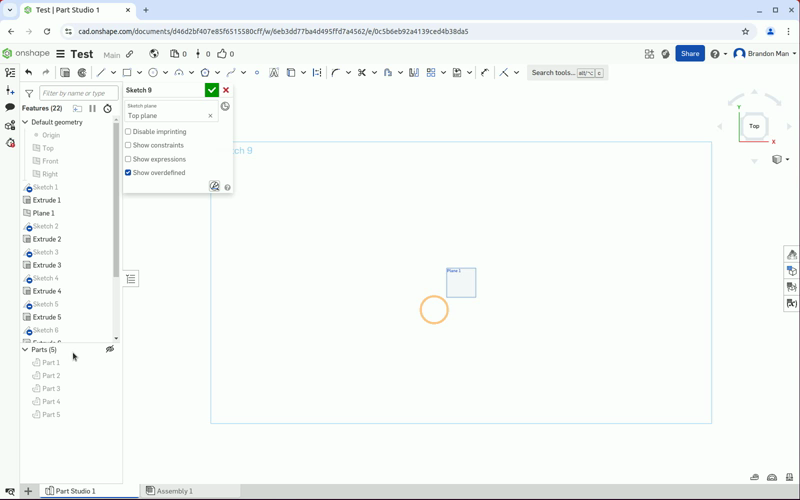
key_down(shift)
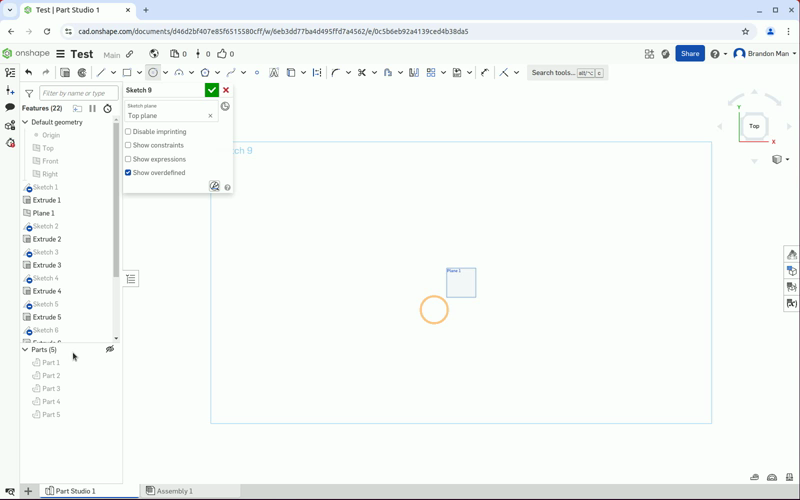
mouse_move(521, 282)
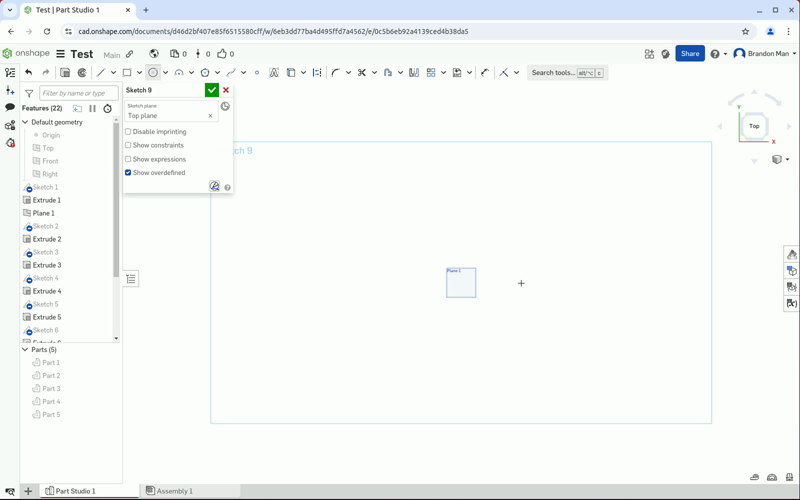
click(521, 282)
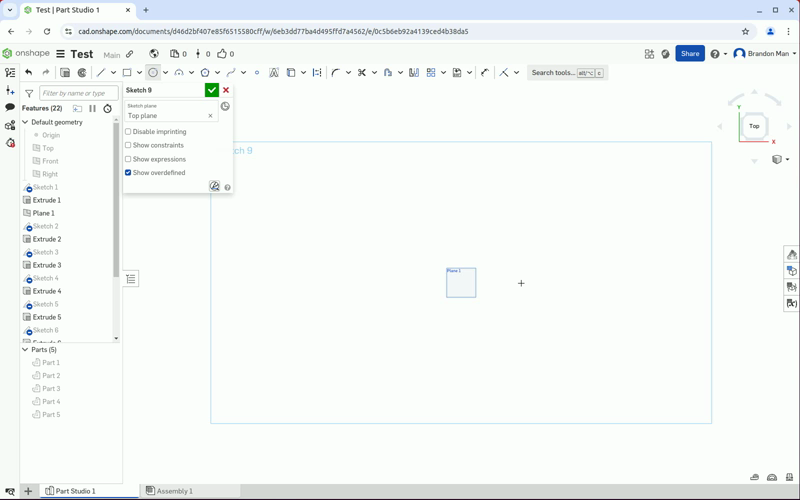
key_up(shift)
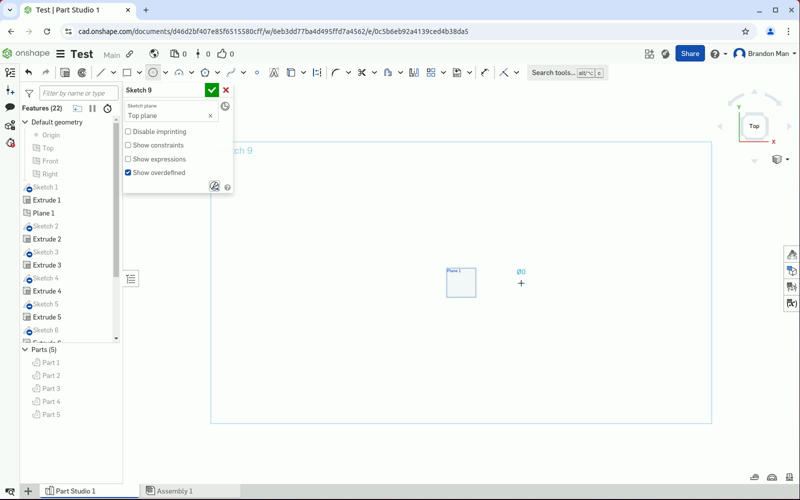
mouse_move(540, 282)
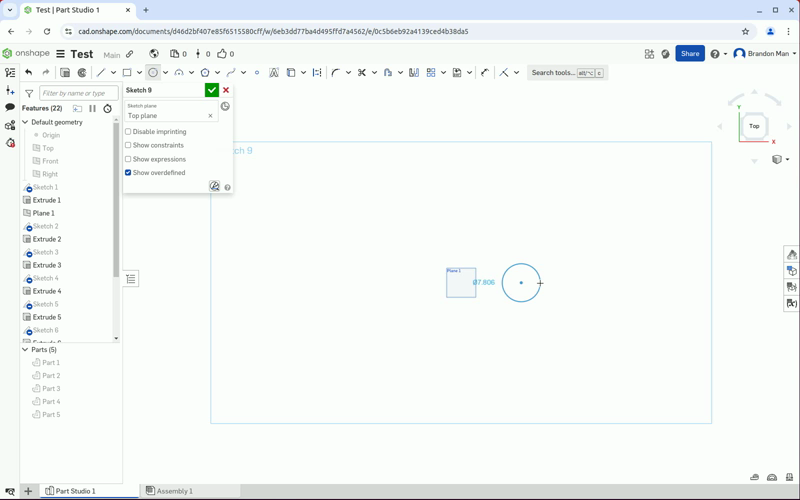
click(540, 282)
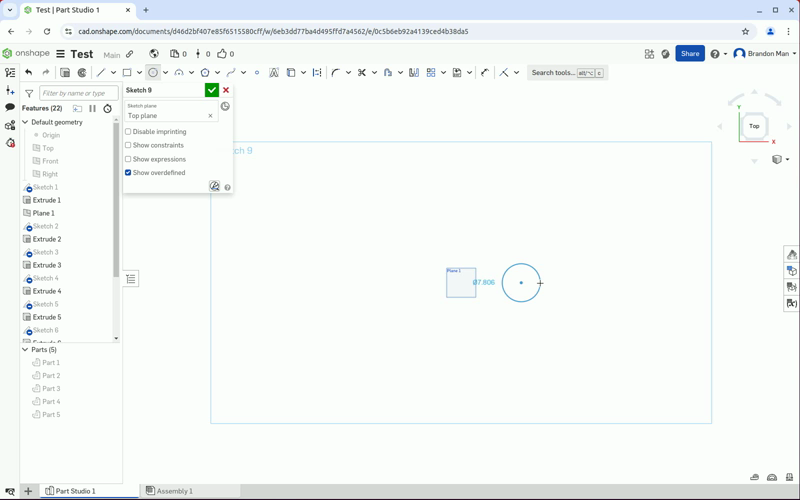
key(esc)
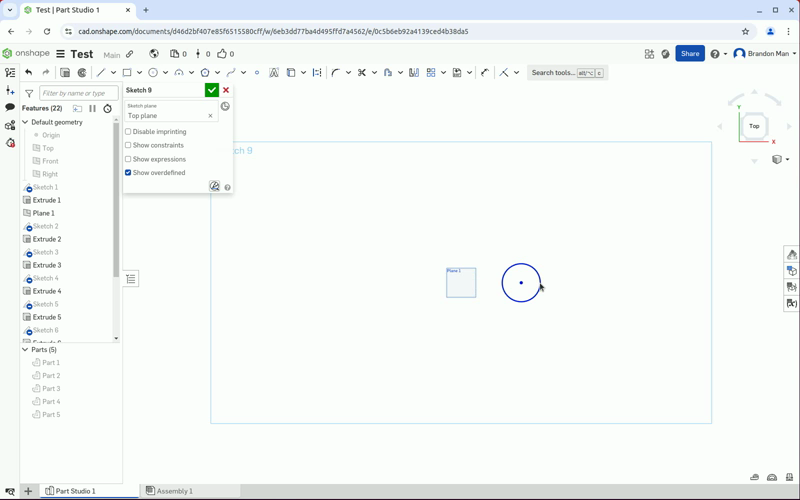
mouse_move(523, 265)
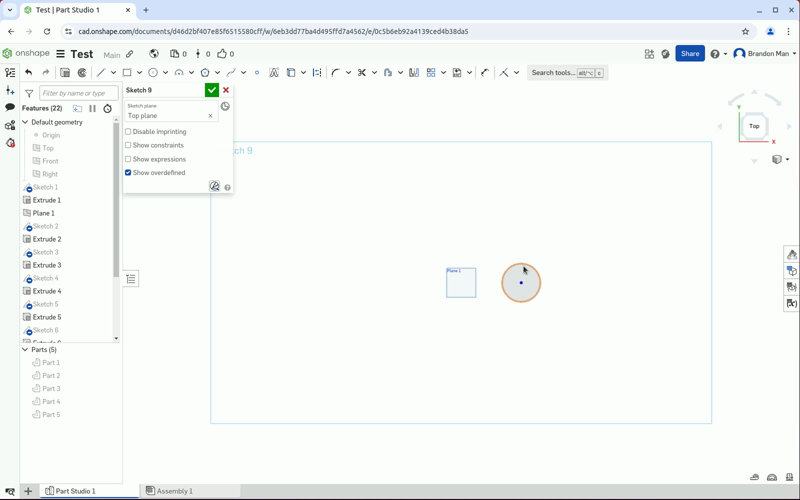
scroll(6)
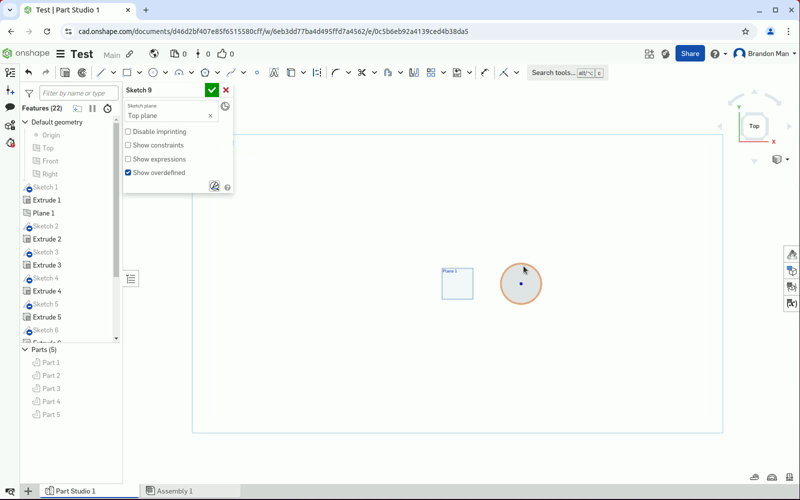
scroll(6)
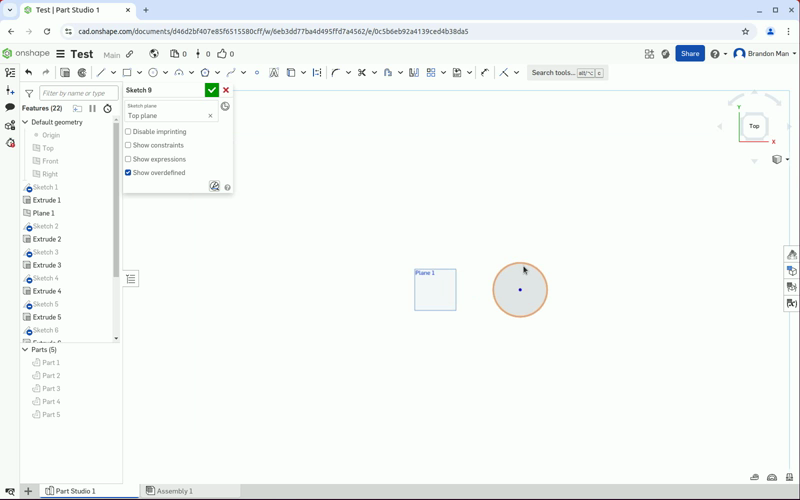
scroll(6)
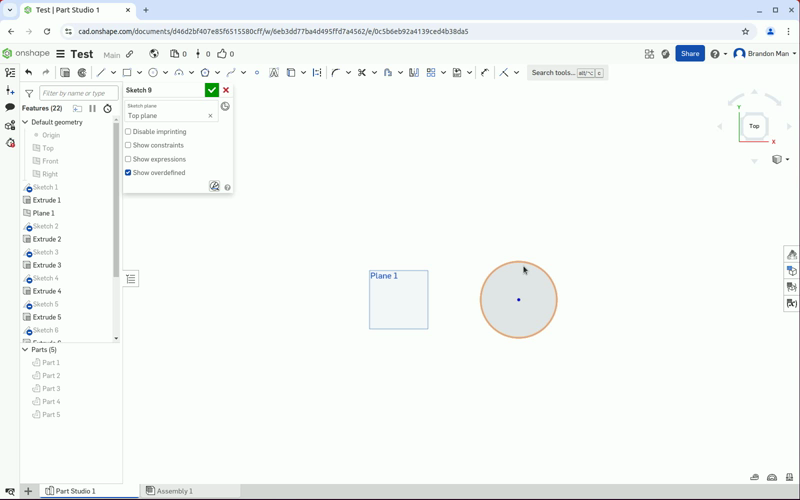
scroll(6)
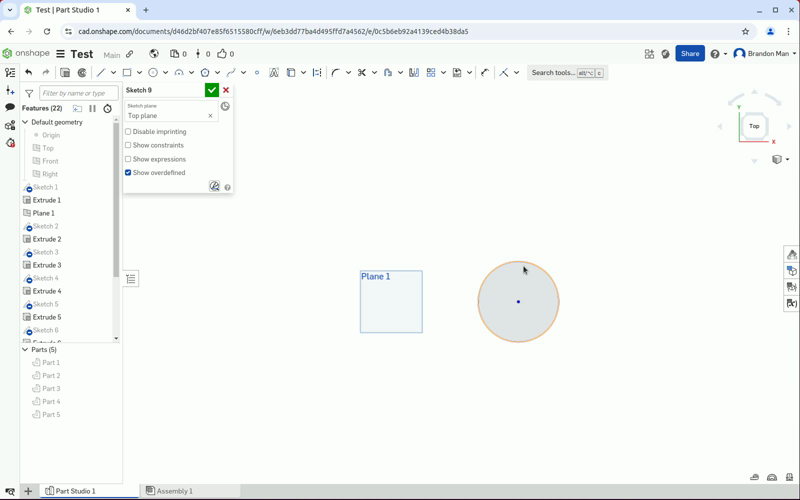
scroll(6)
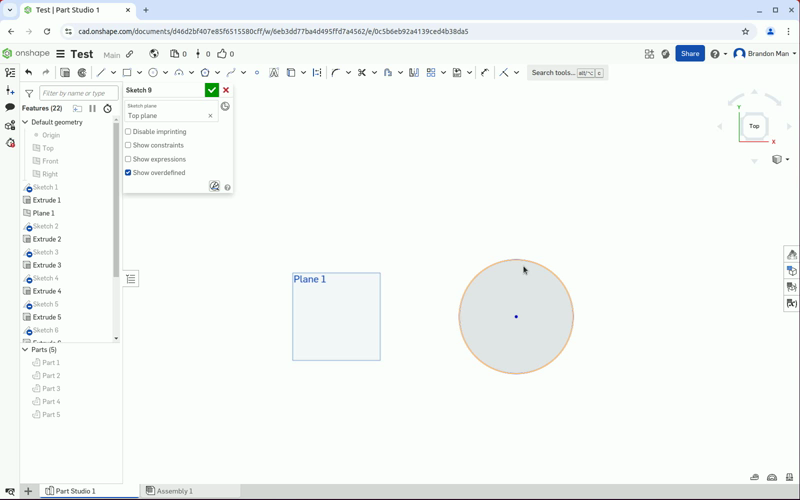
scroll(6)
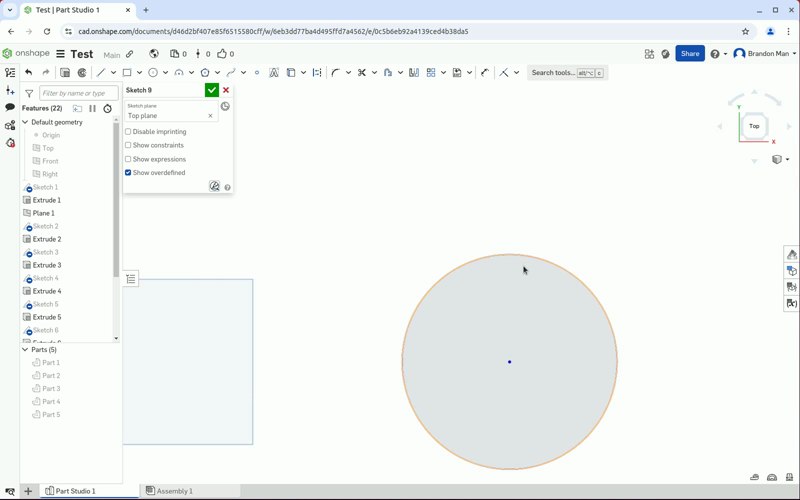
scroll(6)
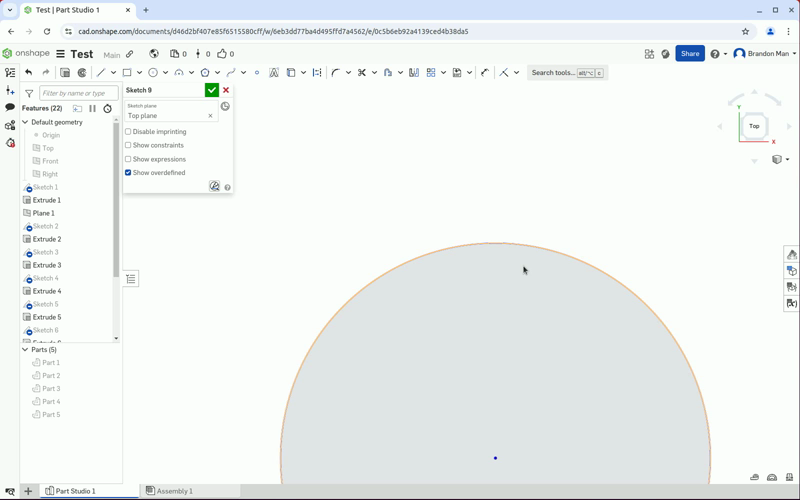
click(523, 265)
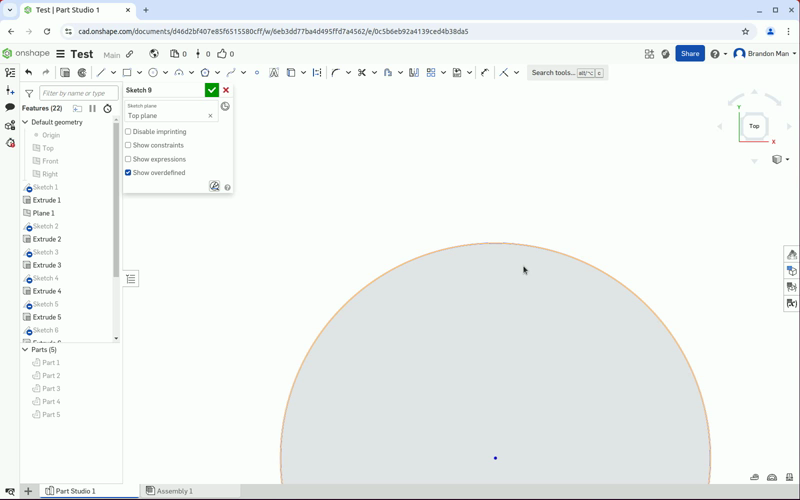
scroll(-6)
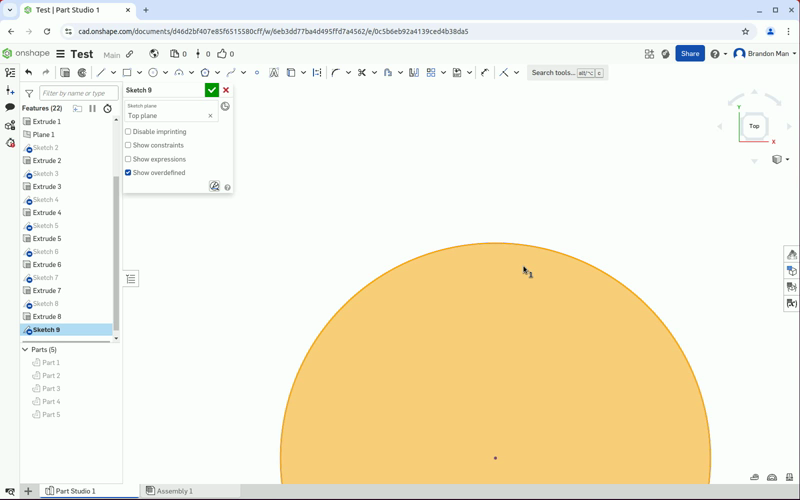
scroll(-6)
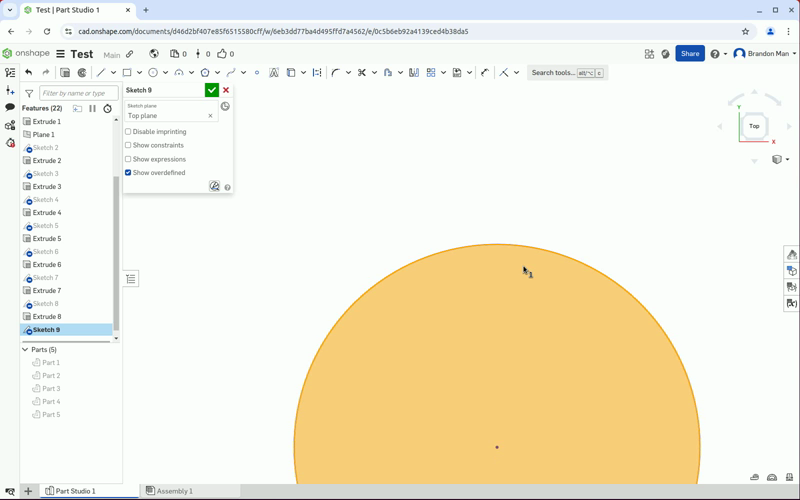
scroll(-6)
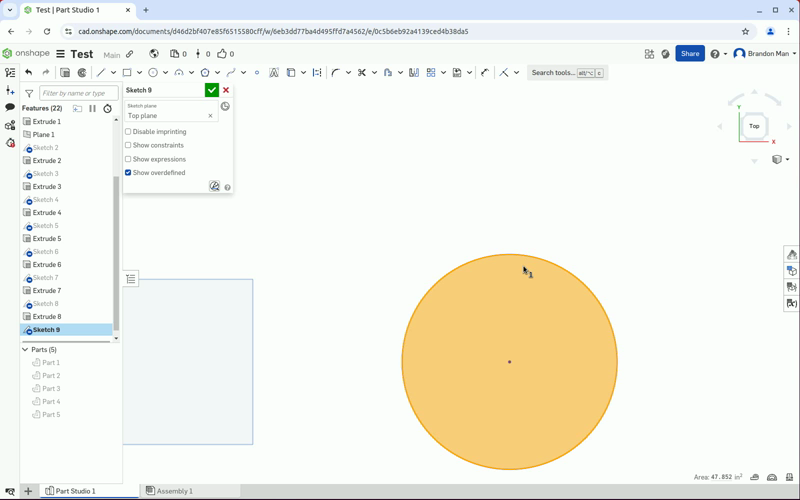
scroll(-6)
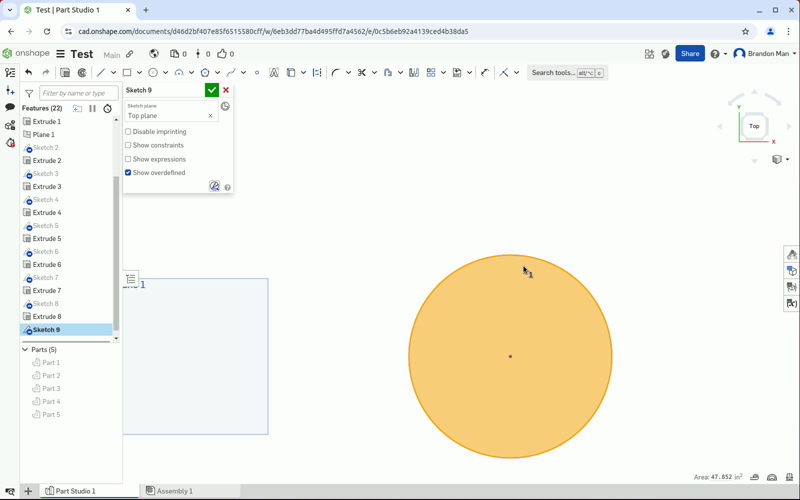
scroll(-6)
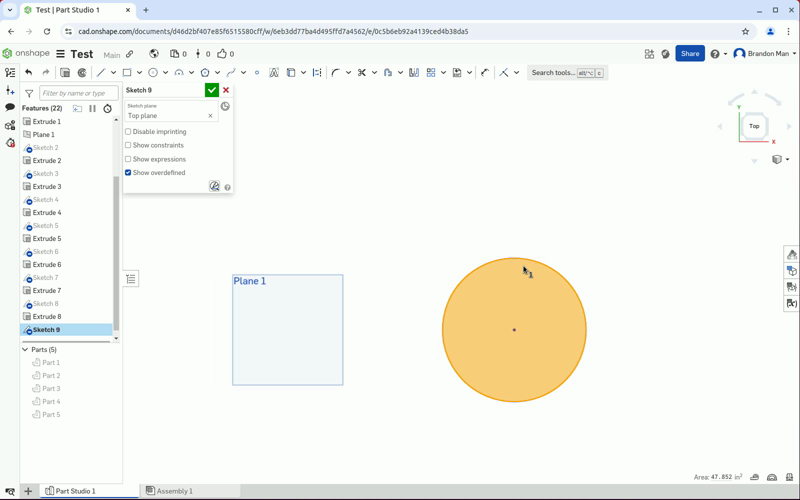
scroll(-6)
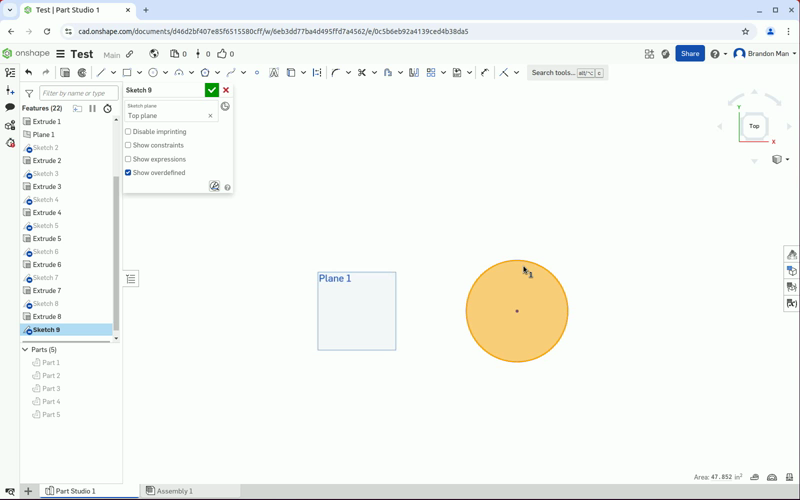
scroll(-6)
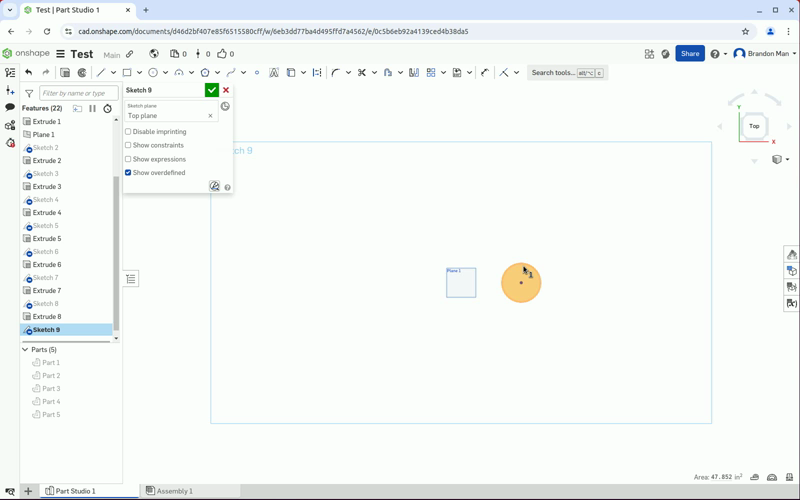
mouse_move(73, 352)
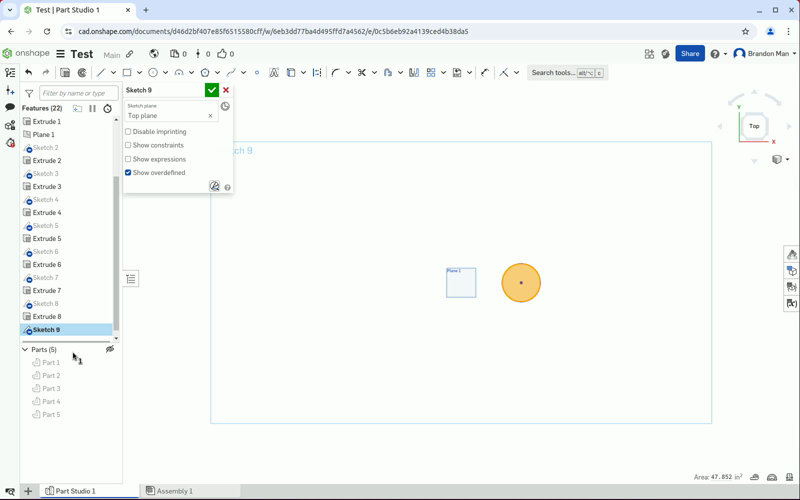
key(shift+y)
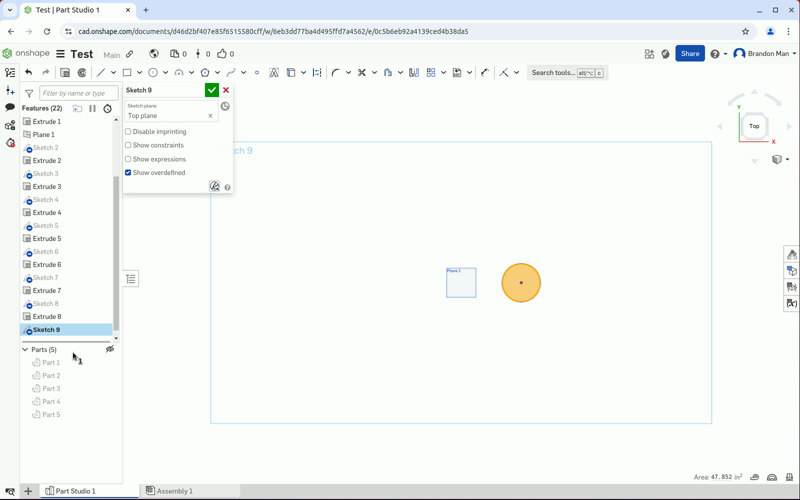
key(shift+e)
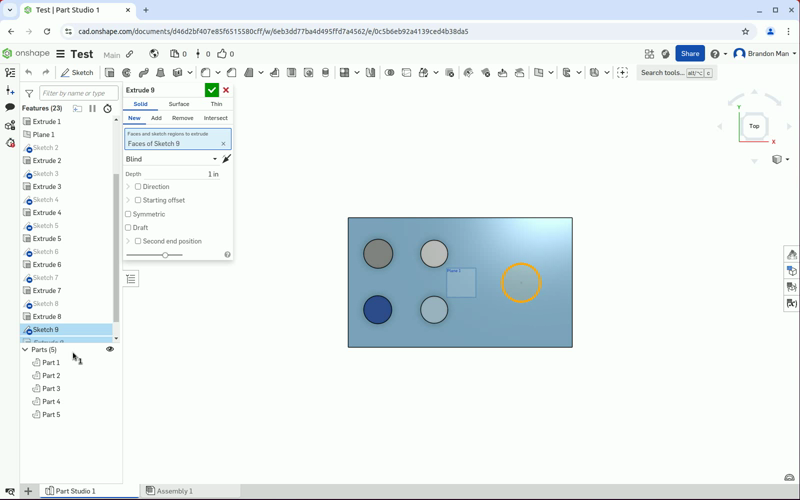
mouse_move(143, 106)
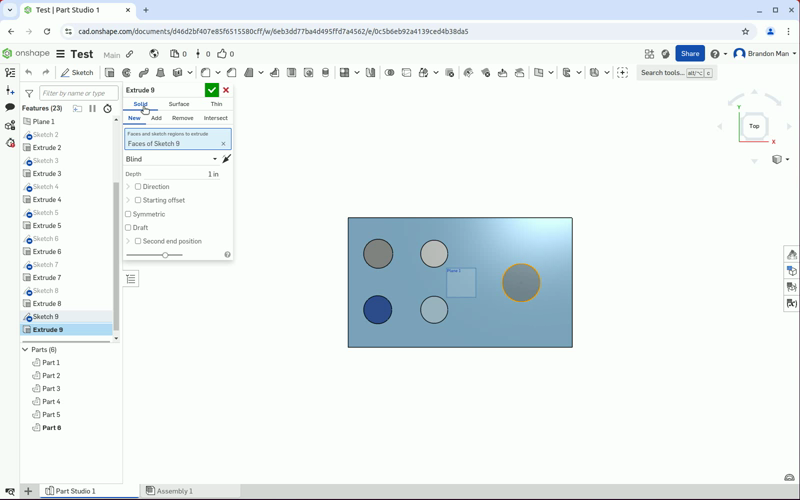
click(143, 106)
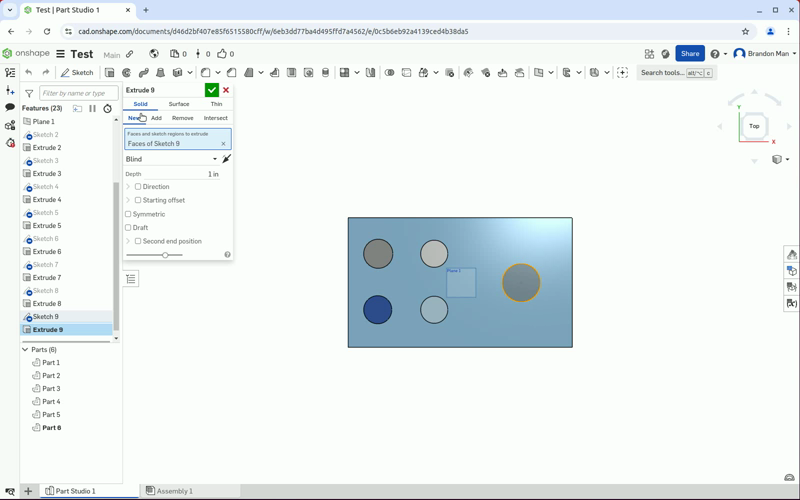
mouse_move(137, 120)
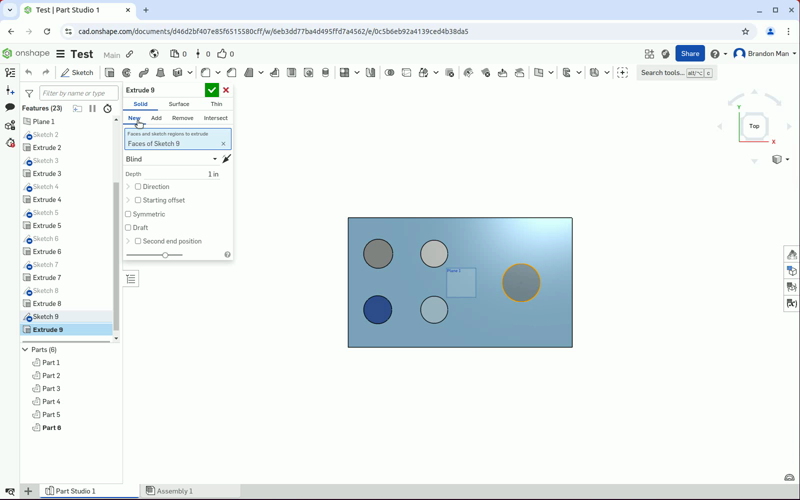
click(137, 120)
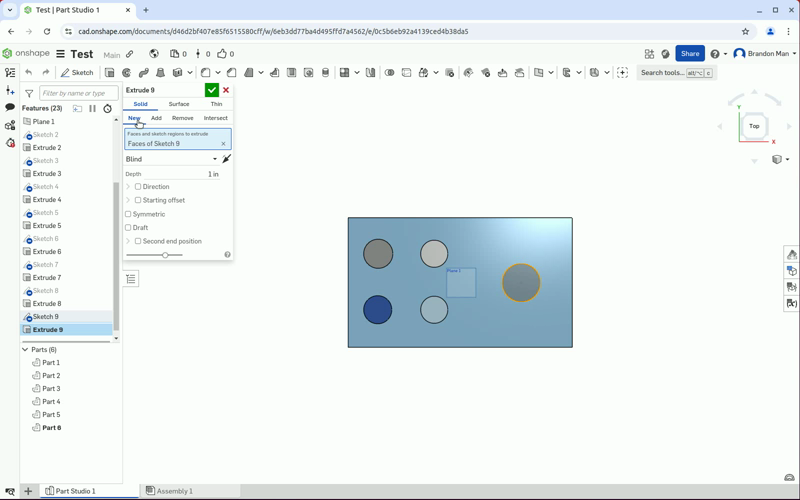
key(tab, 4)
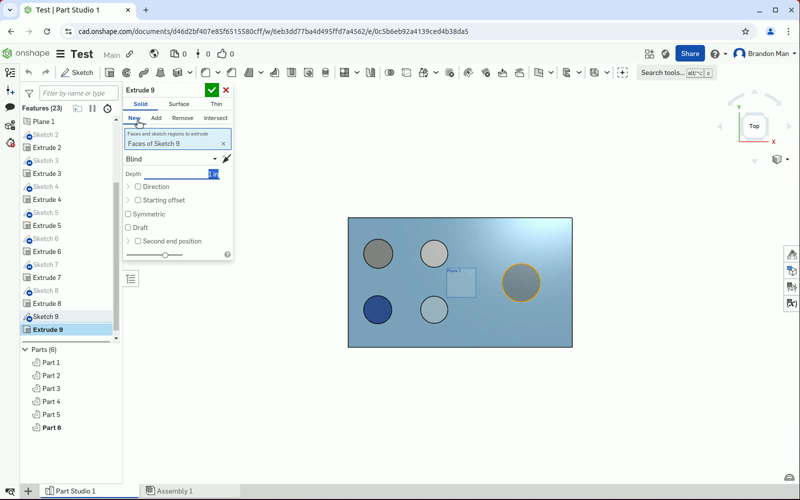
text(9.147)
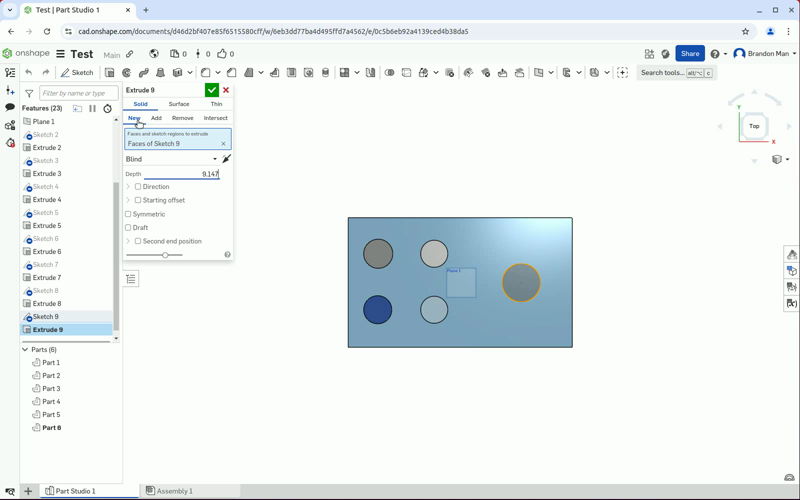
key(enter)
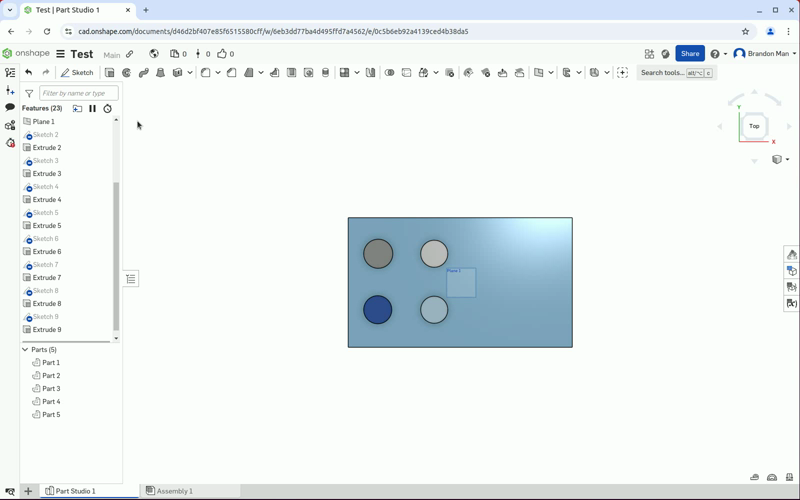
key(shift+h)
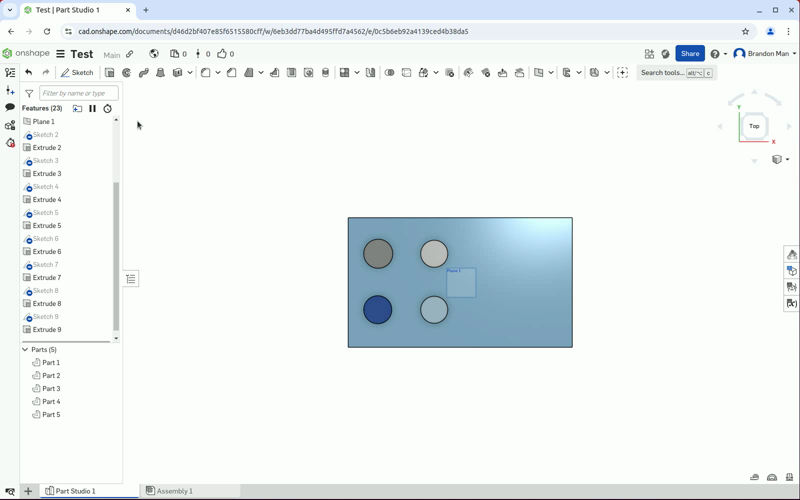
key(shift+h)
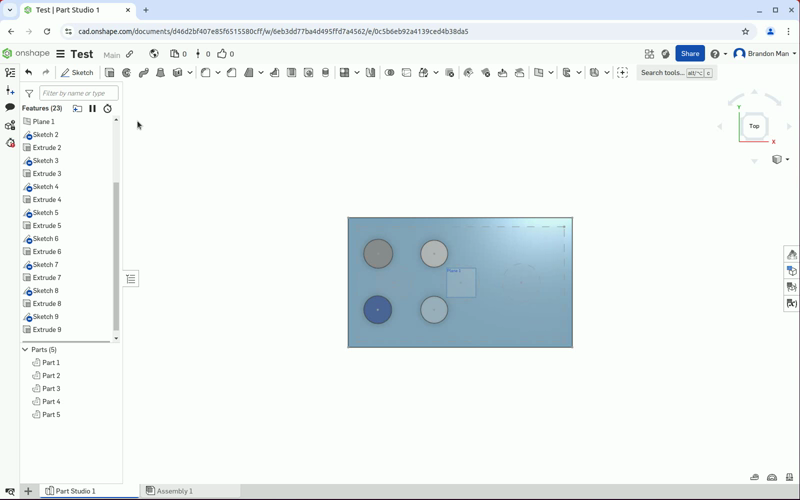
key(shift+7)
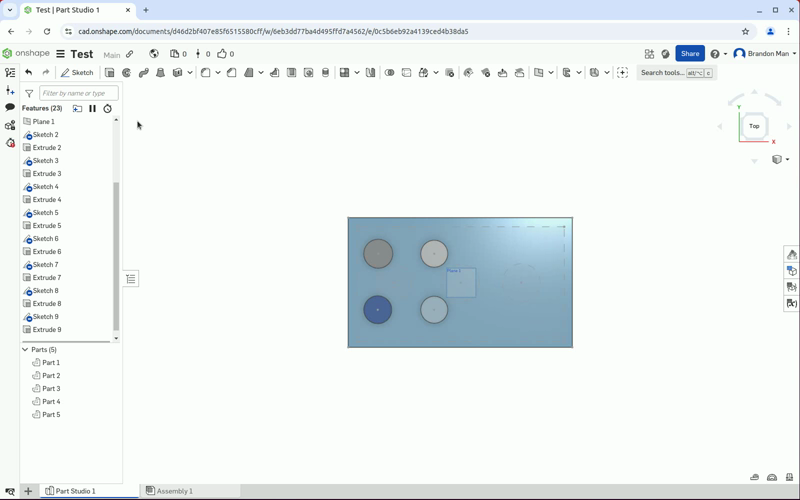
key(up, 3)
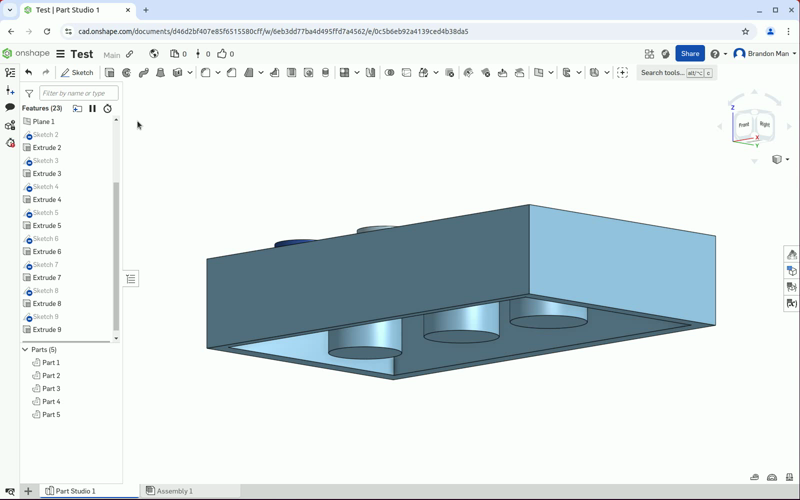
key(left, 3)
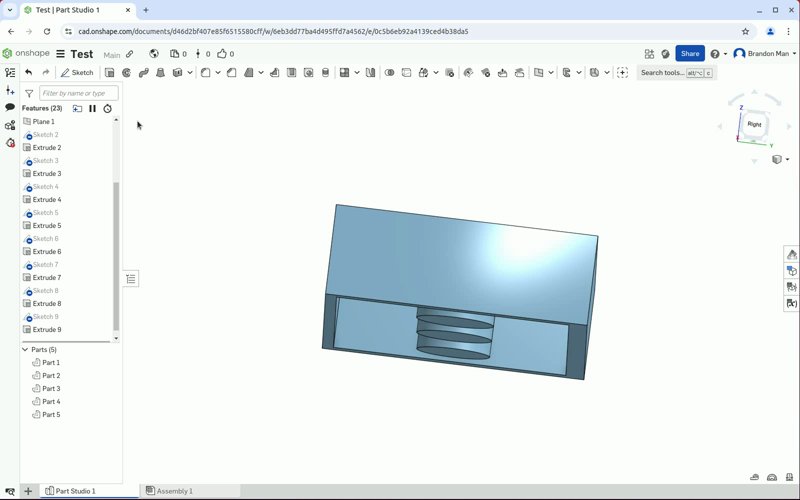
key(right, 3)
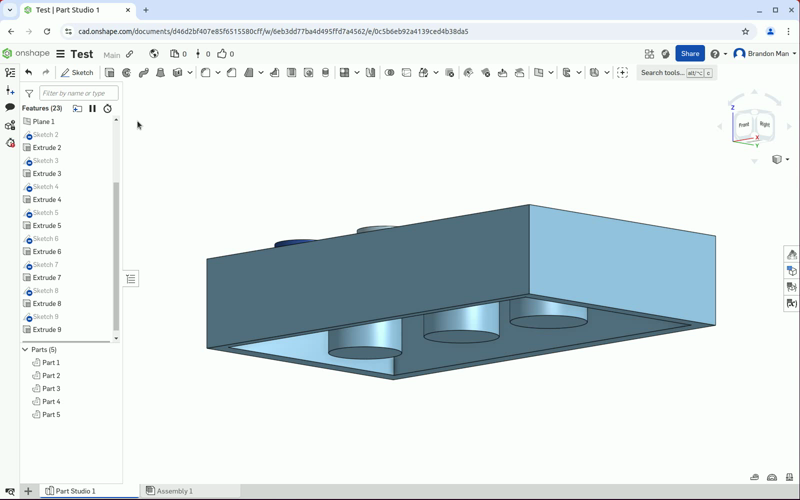
key(down, 3)
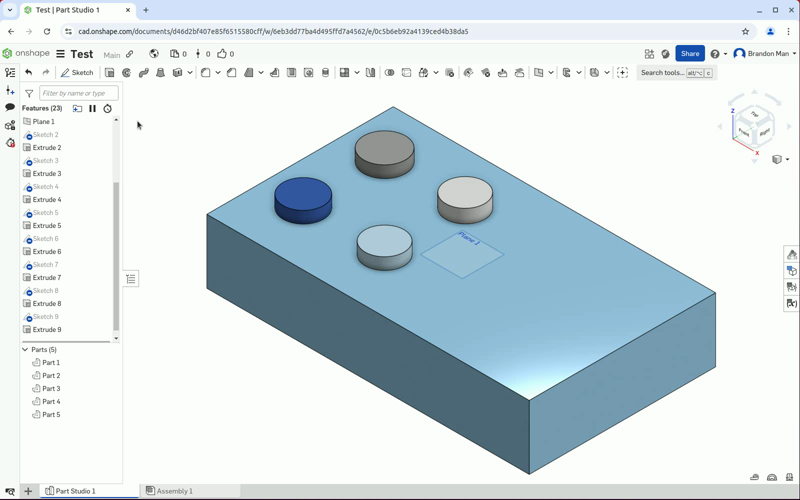
mouse_move(69, 98)
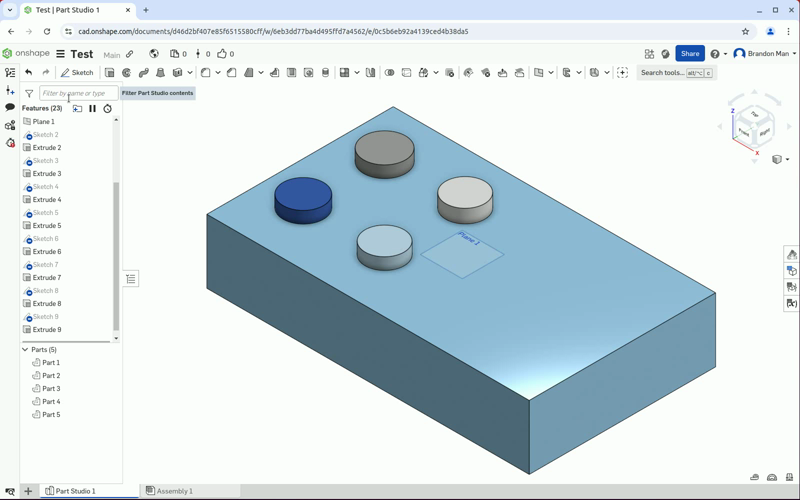
click(69, 98)